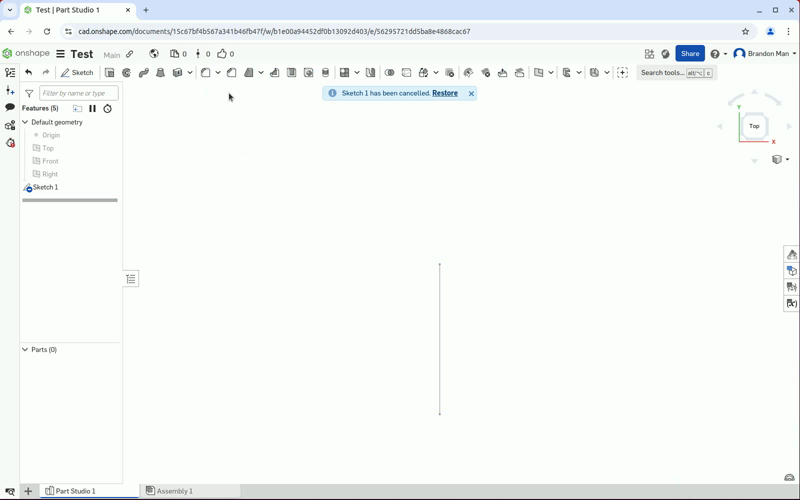
key(shift+h)
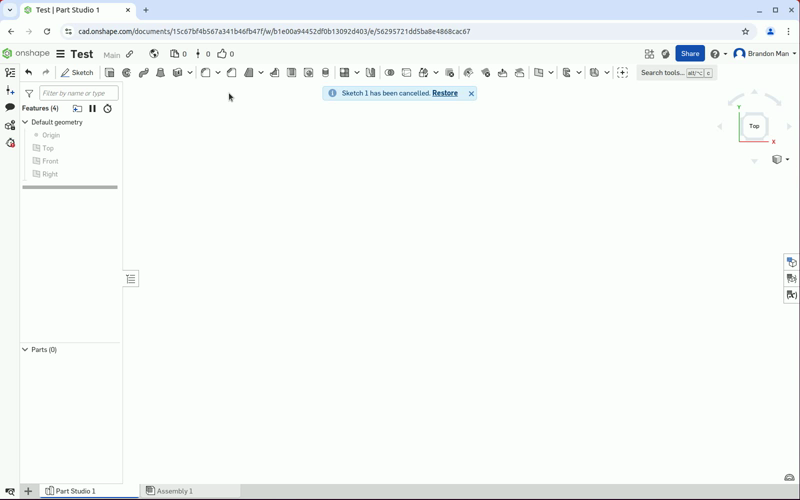
mouse_move(73, 352)
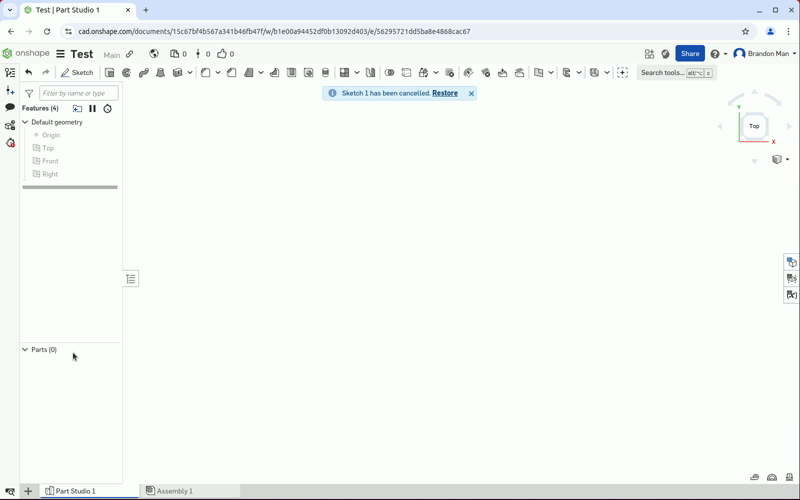
key(y)
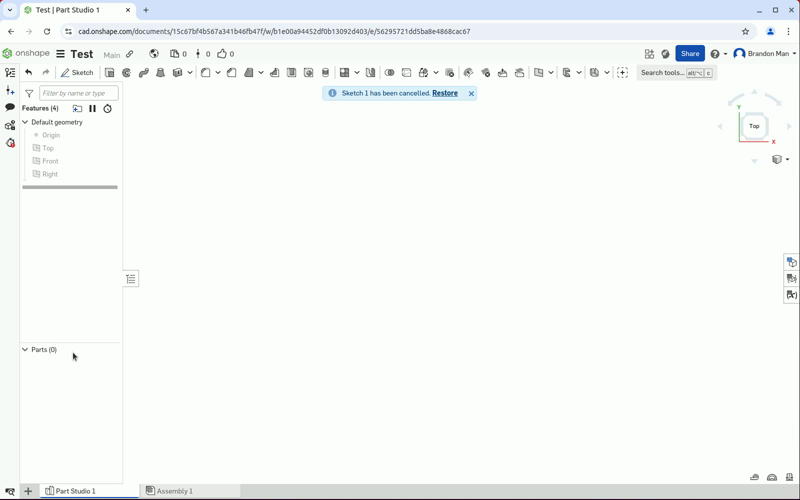
key(shift+p)
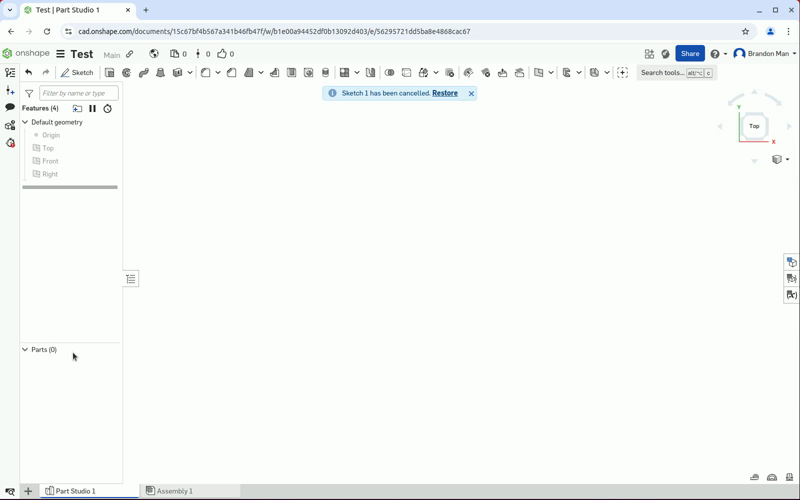
key(space)
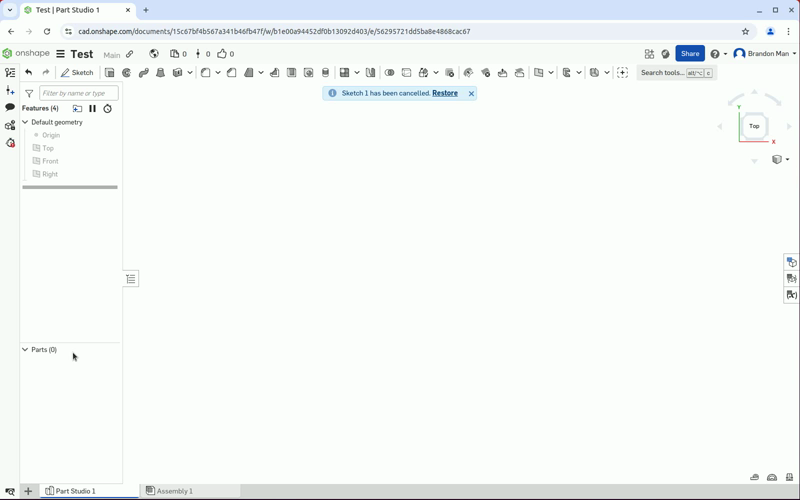
key_down(shift)
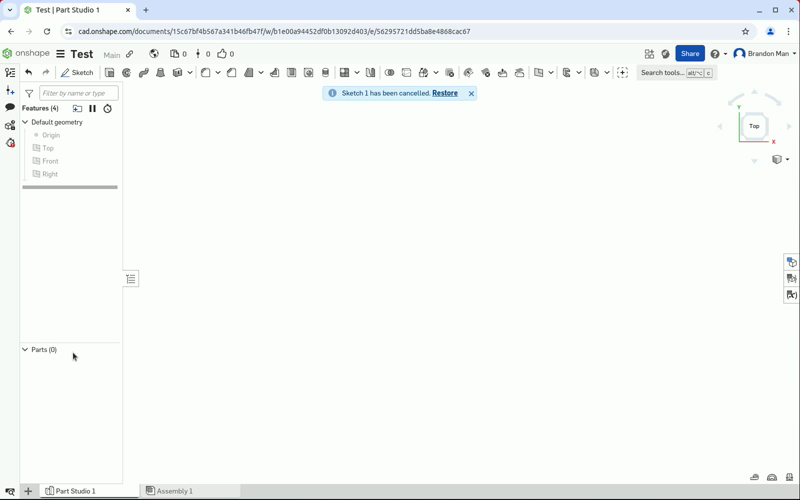
key(up)
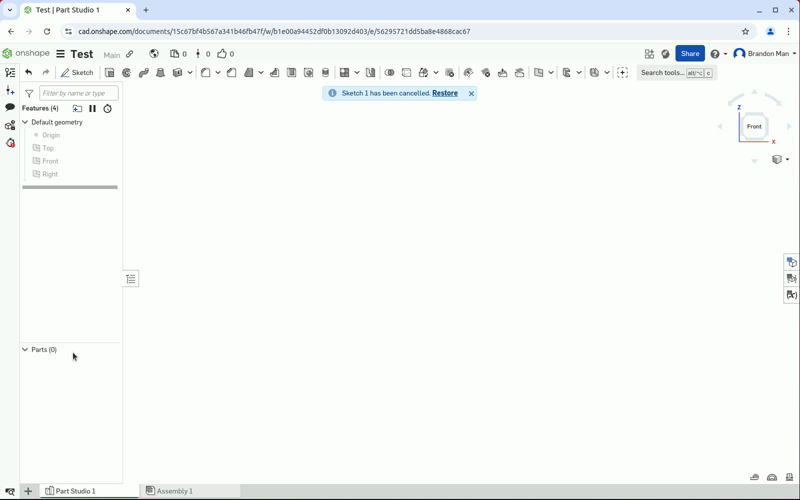
key_up(shift)
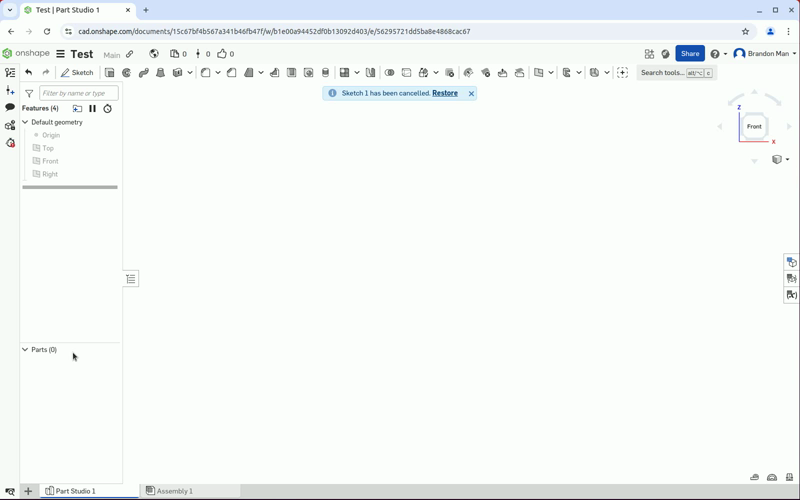
mouse_move(73, 352)
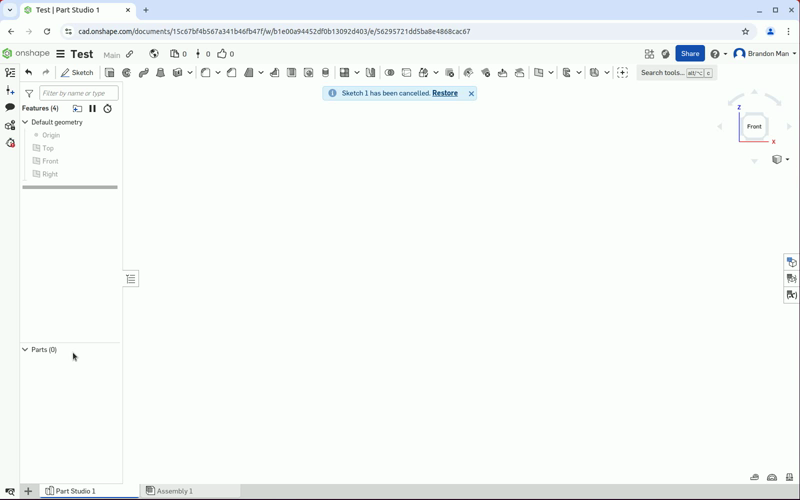
key(shift+y)
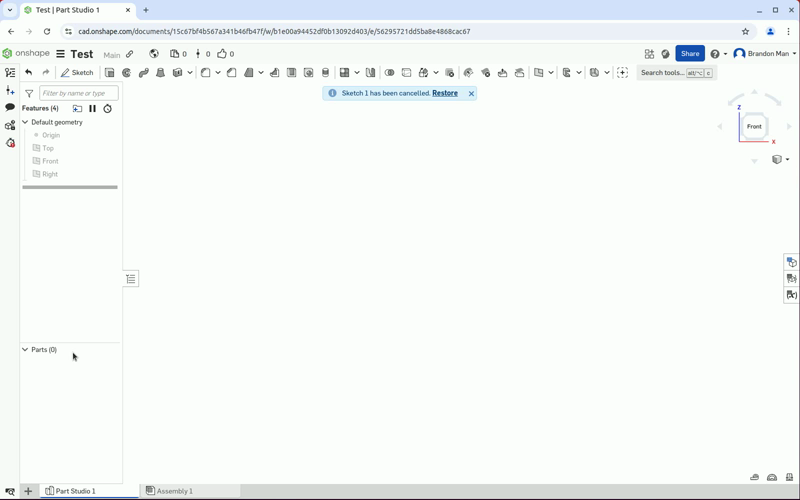
key(shift+s)
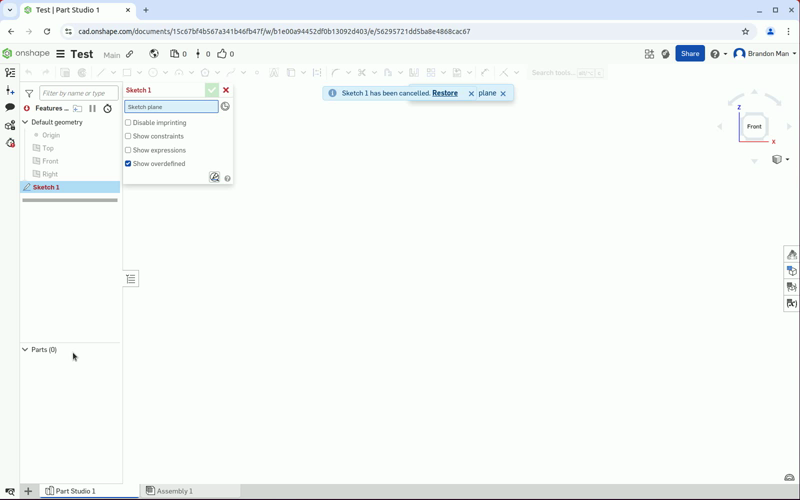
mouse_move(73, 163)
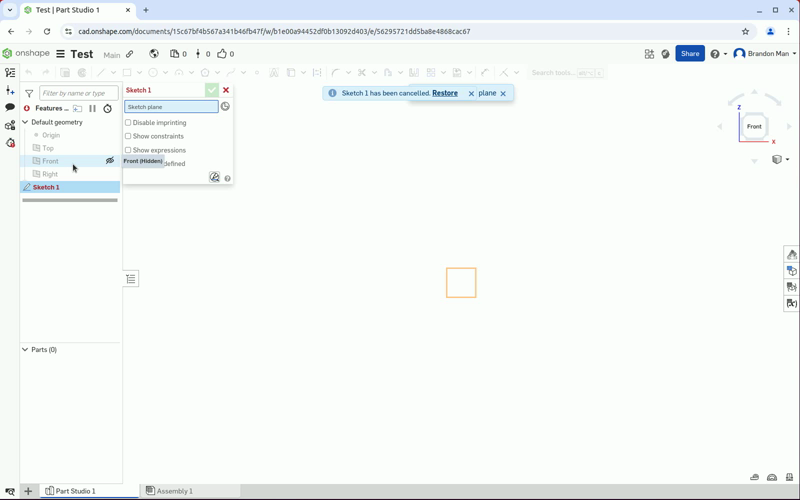
click(73, 163)
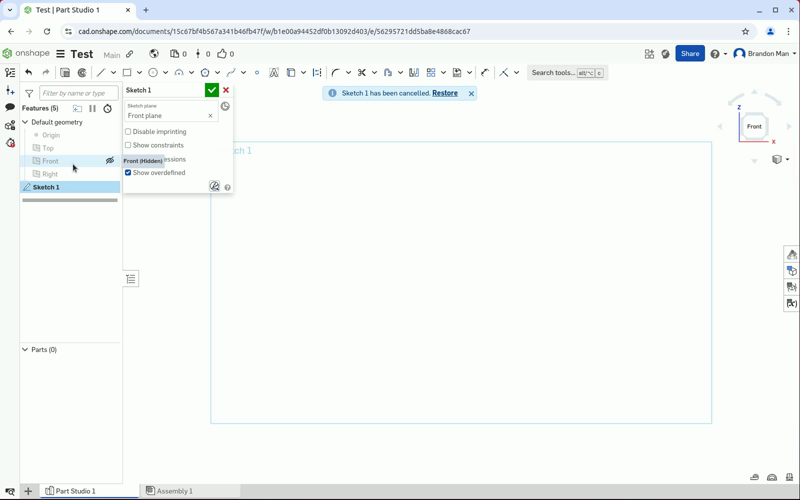
mouse_move(73, 352)
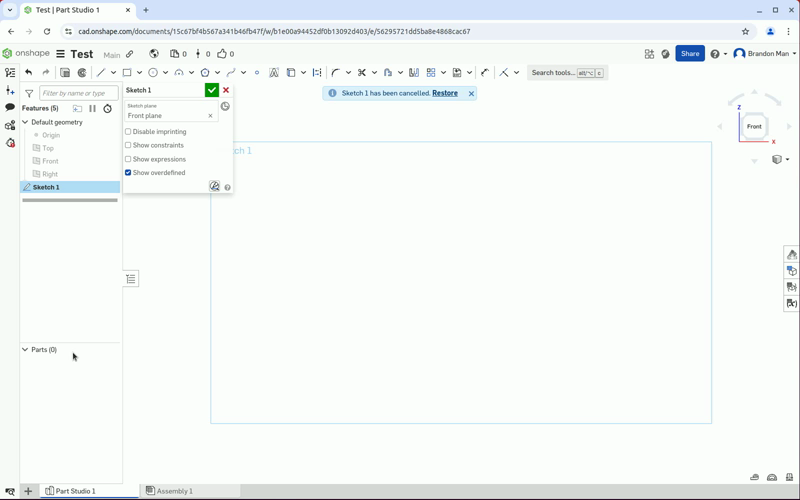
key(y)
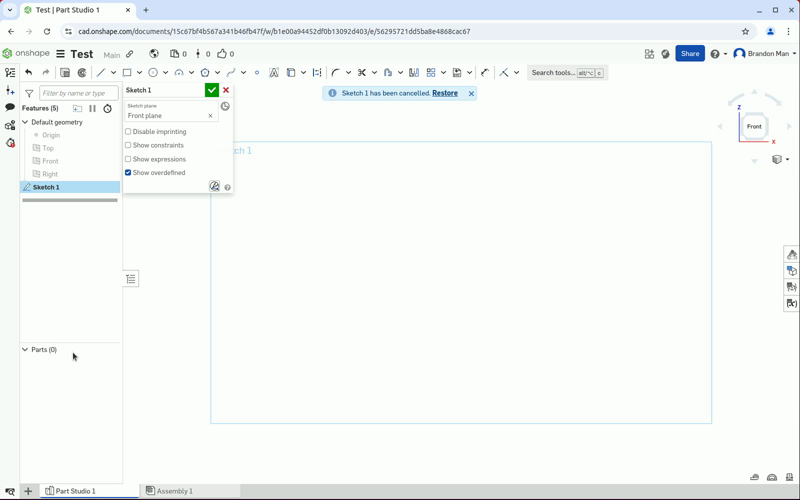
key(c)
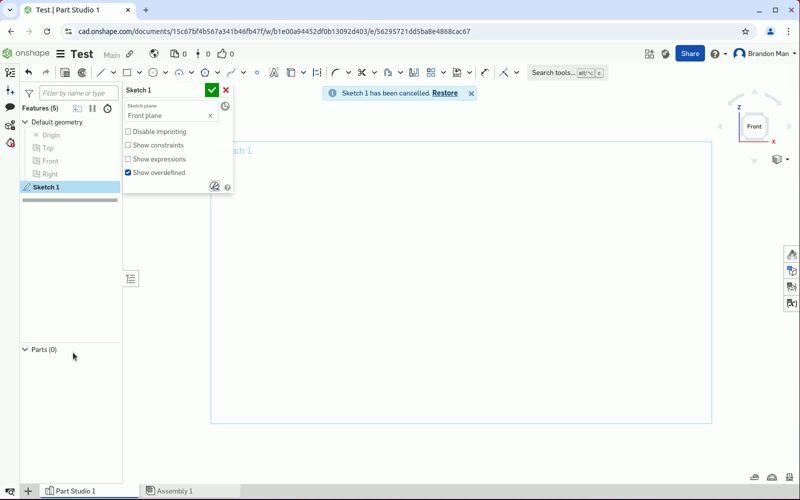
key_down(shift)
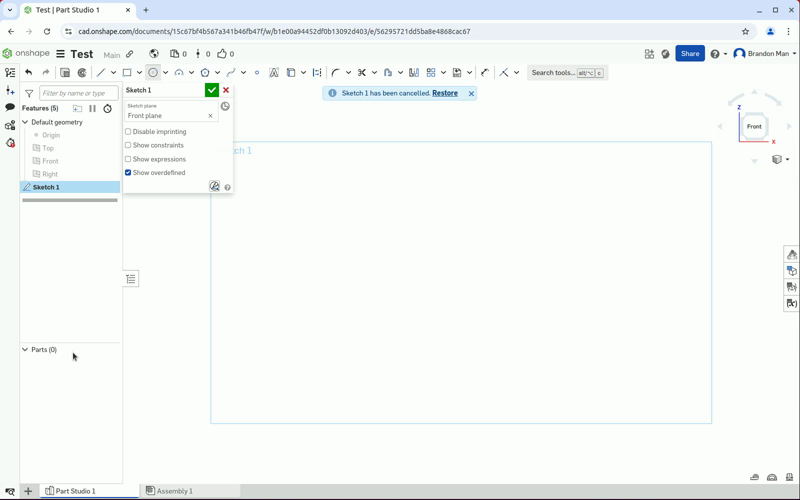
mouse_move(461, 282)
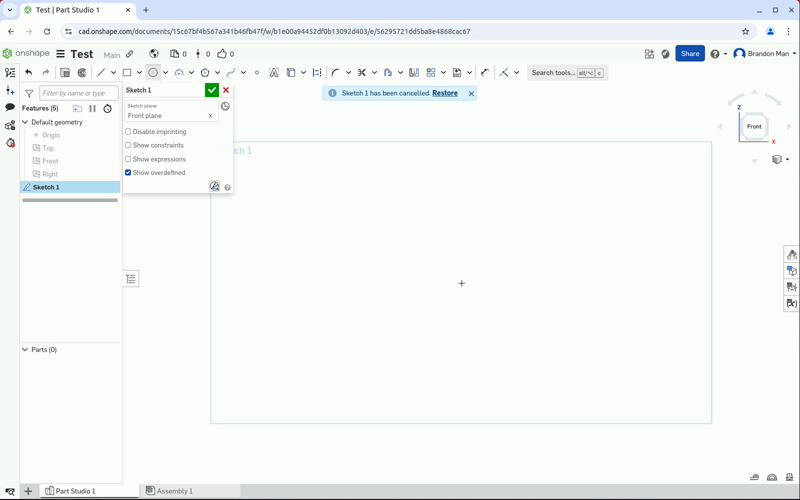
click(461, 282)
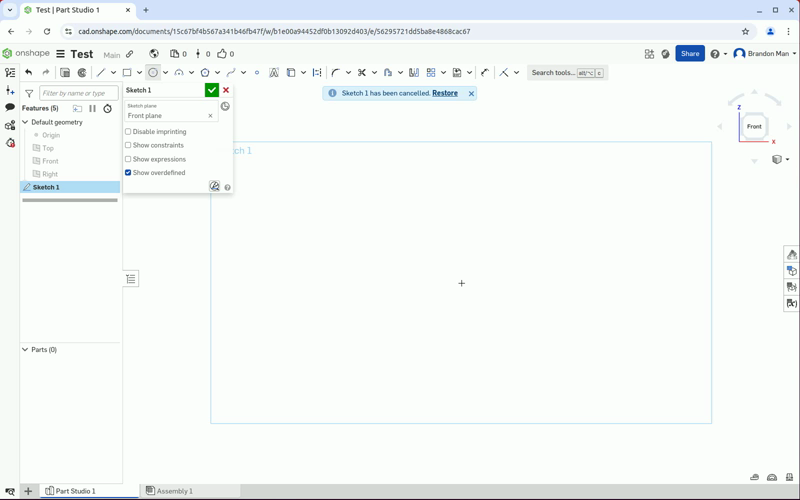
key_up(shift)
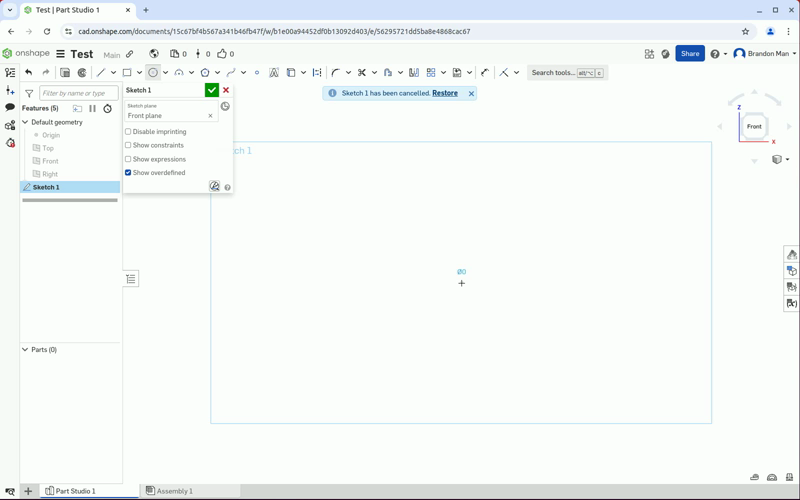
mouse_move(559, 282)
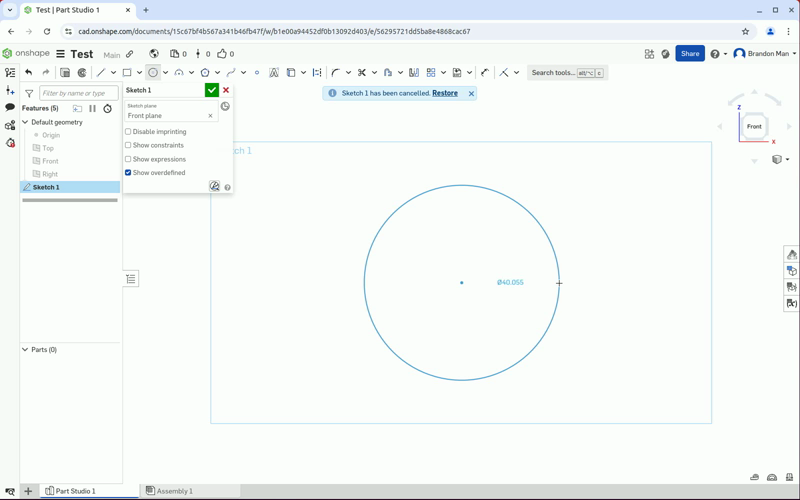
click(559, 282)
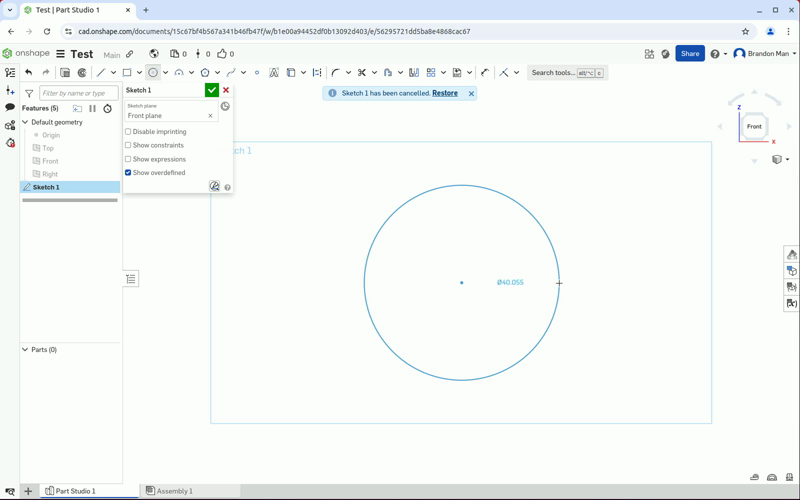
key(esc)
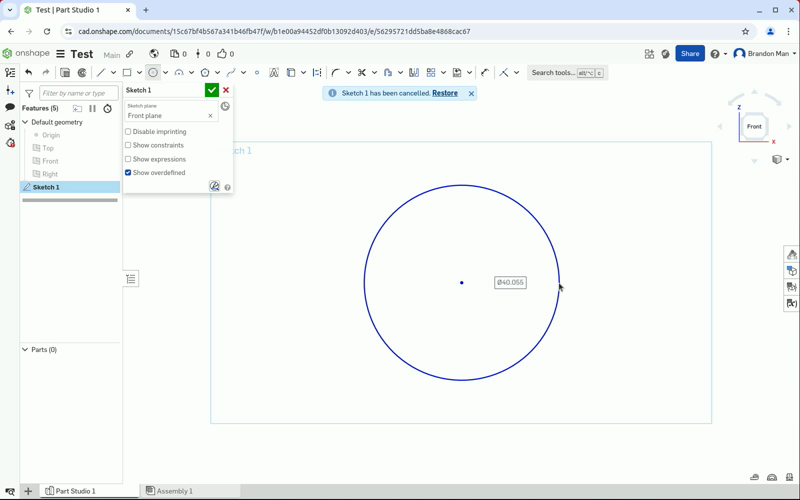
key(c)
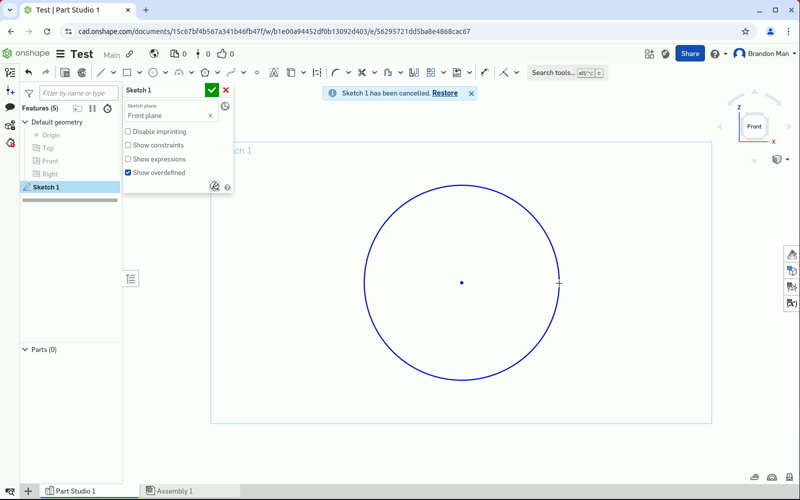
key_down(shift)
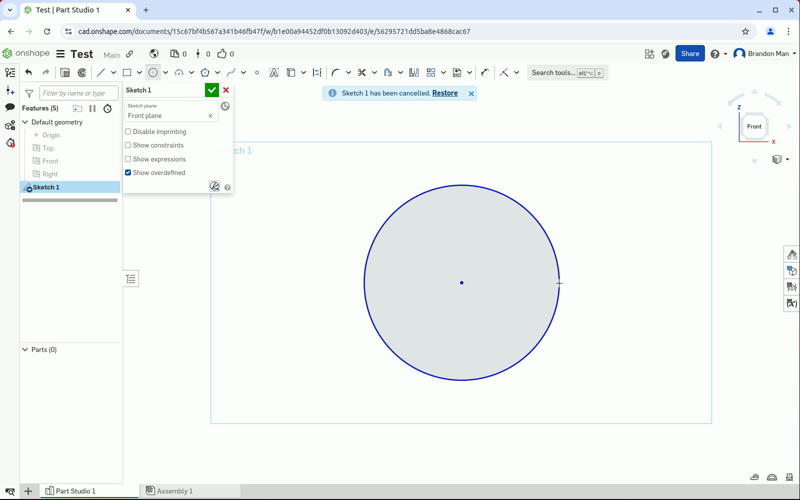
mouse_move(395, 282)
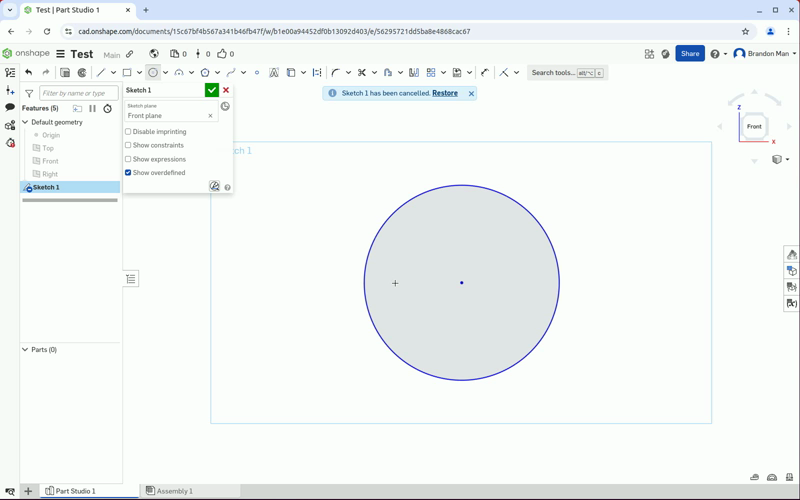
click(395, 282)
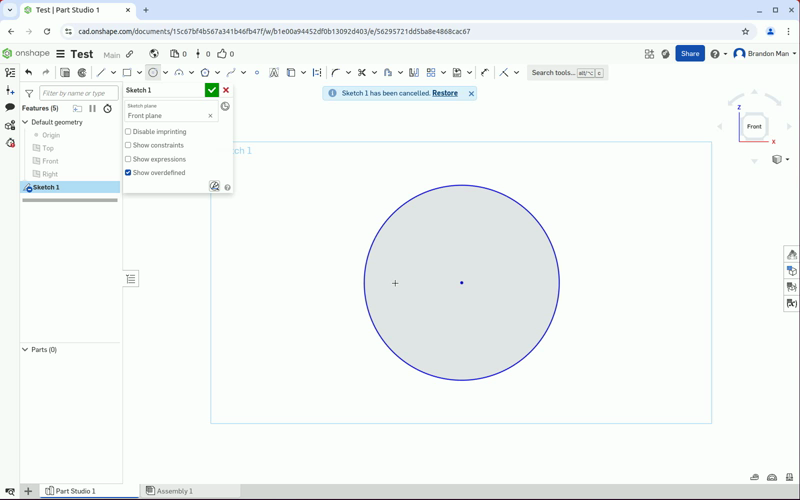
key_up(shift)
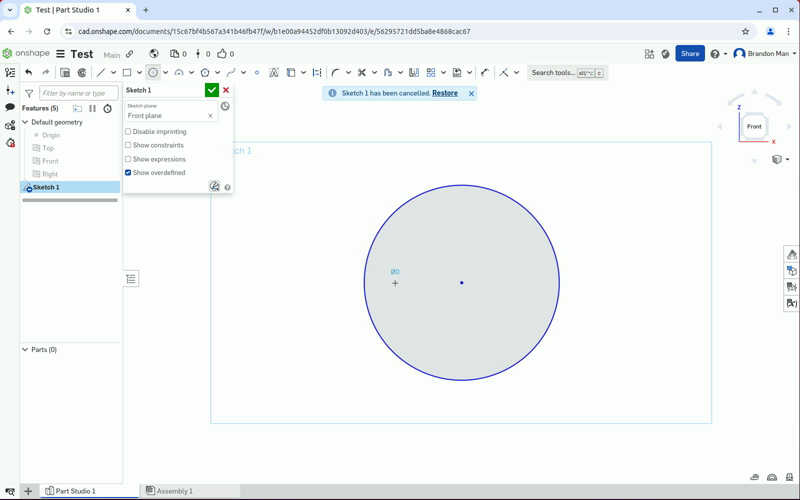
mouse_move(421, 282)
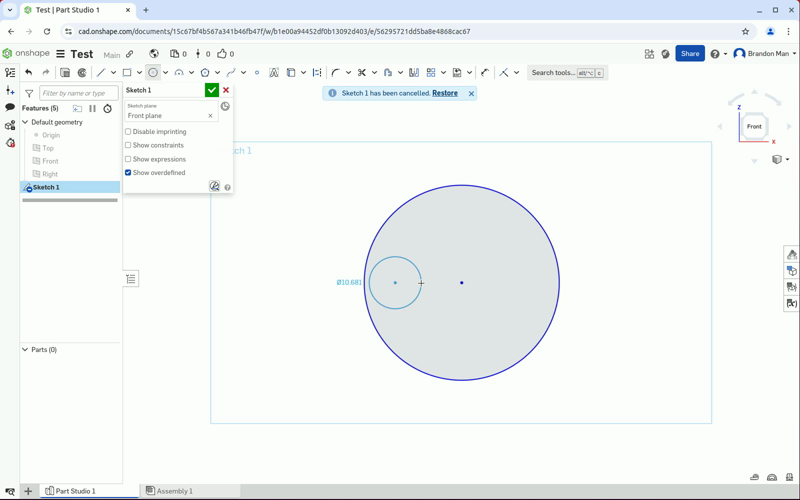
click(421, 282)
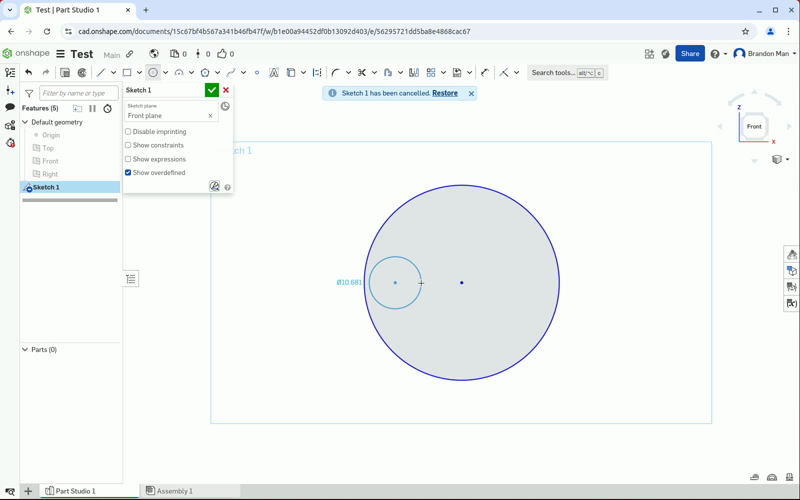
key(esc)
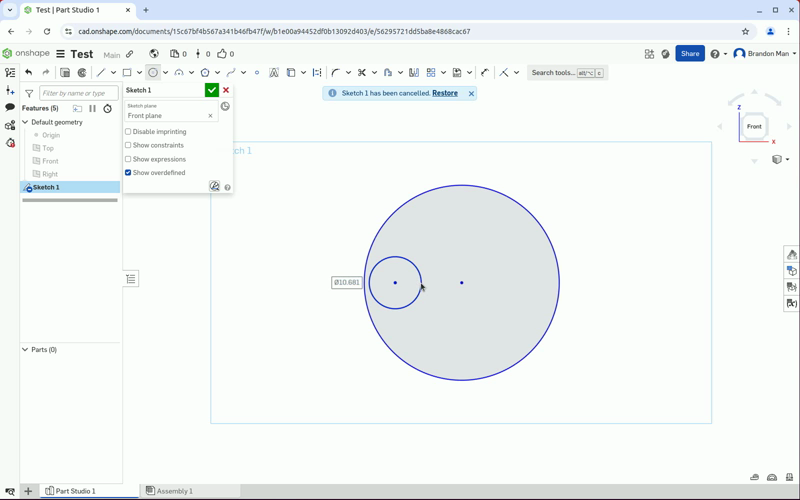
key(c)
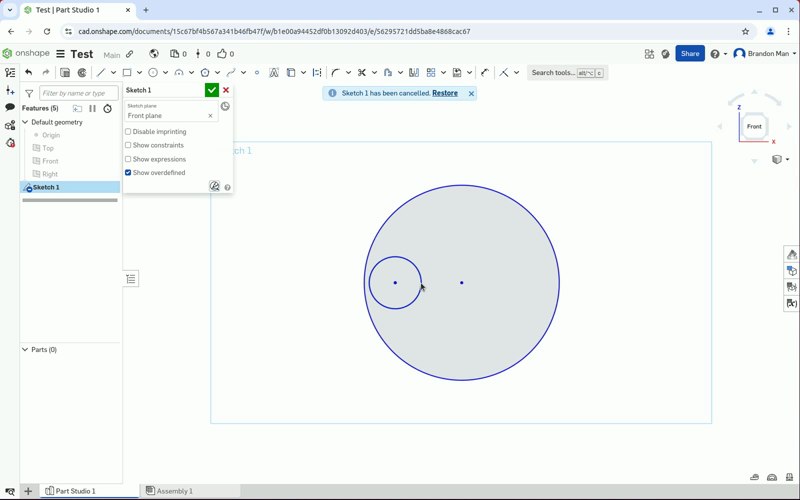
key_down(shift)
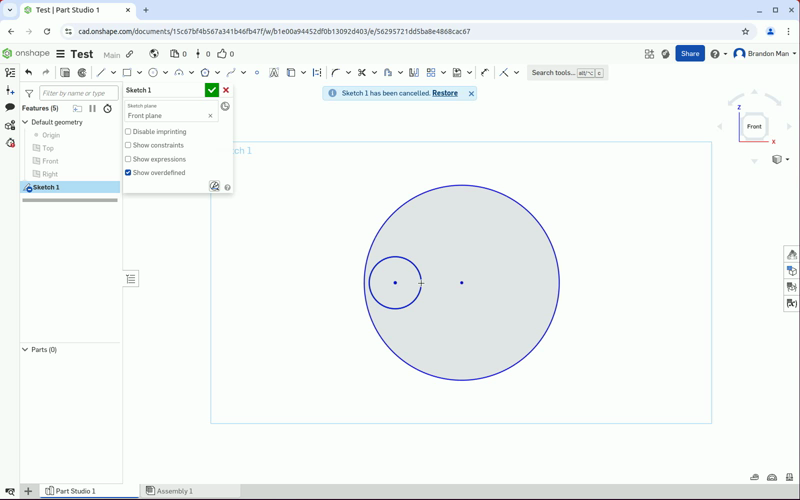
mouse_move(461, 282)
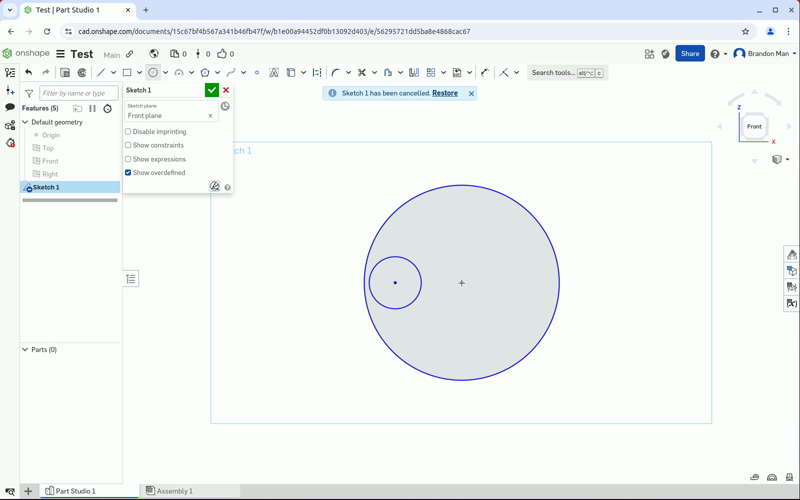
click(461, 282)
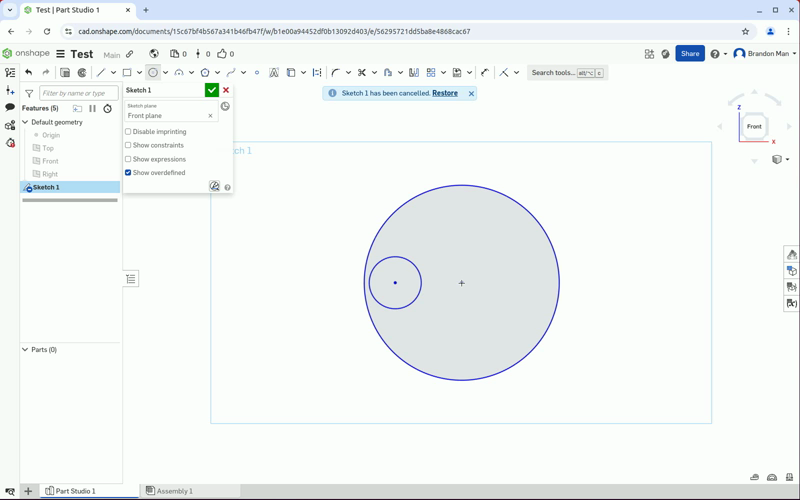
key_up(shift)
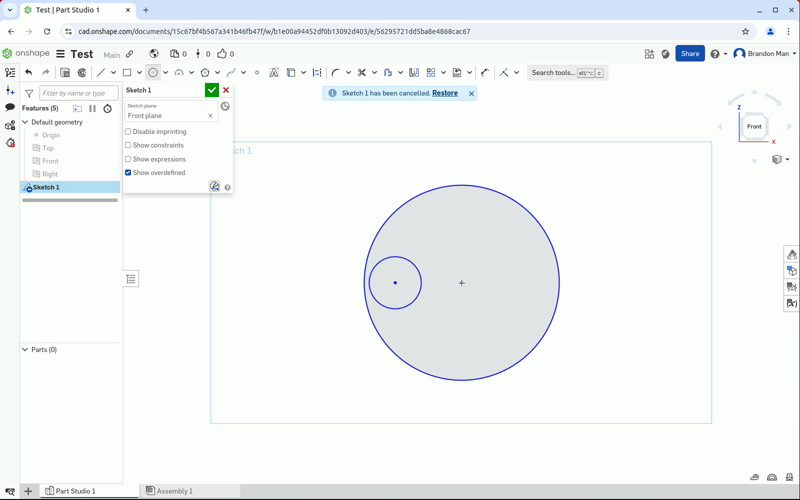
mouse_move(494, 282)
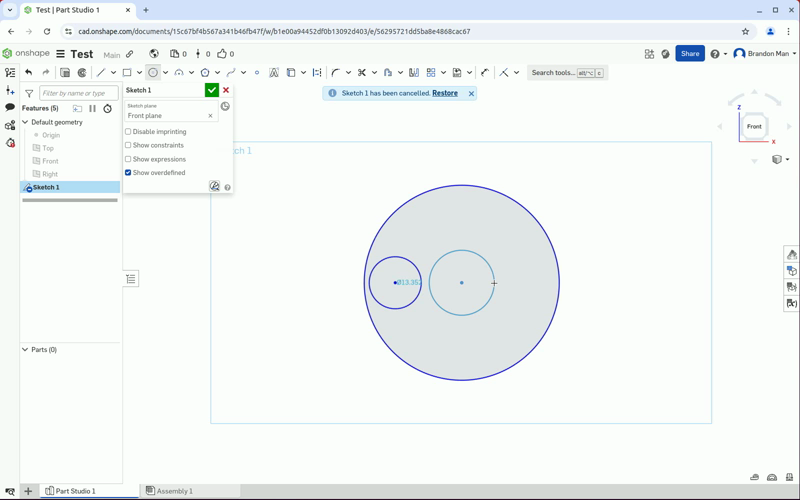
click(494, 282)
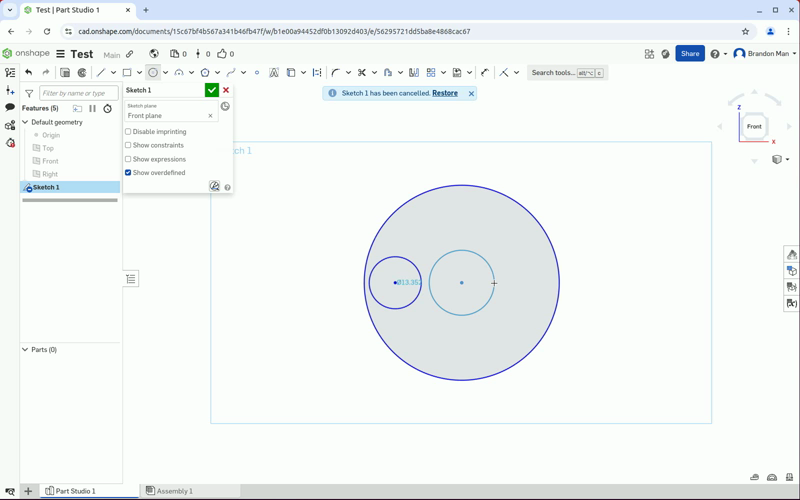
key(esc)
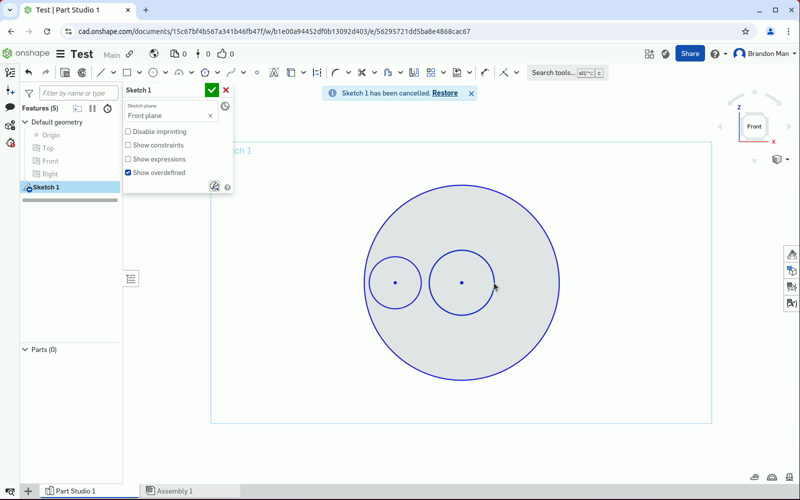
key(c)
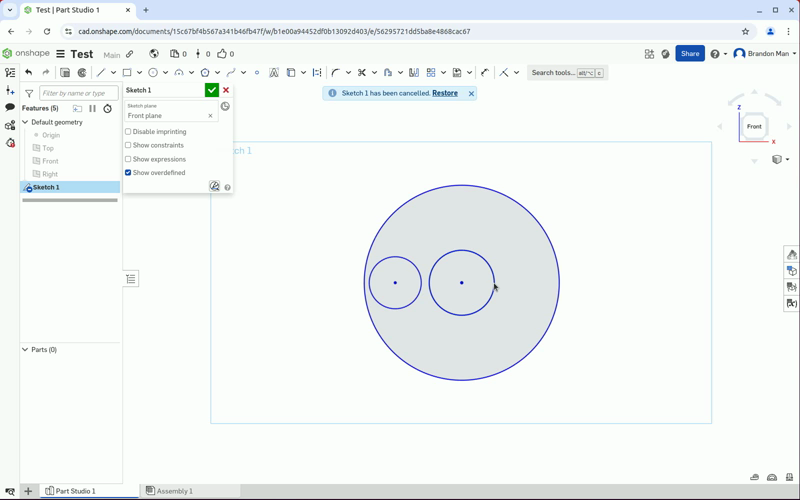
key_down(shift)
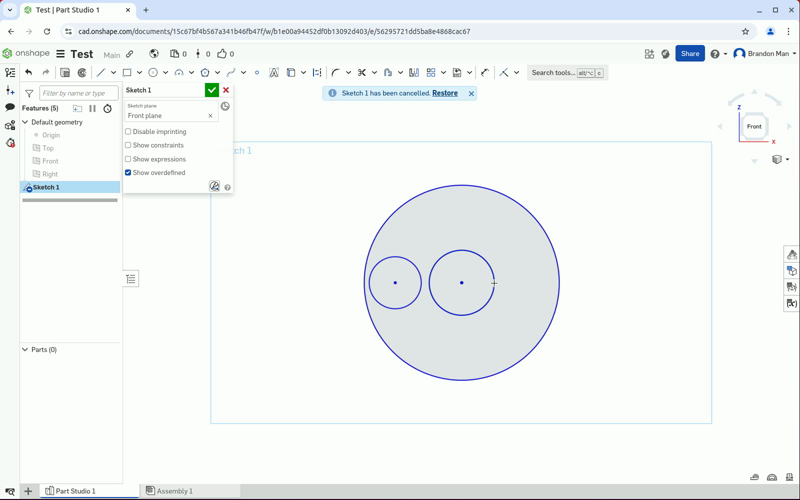
mouse_move(461, 349)
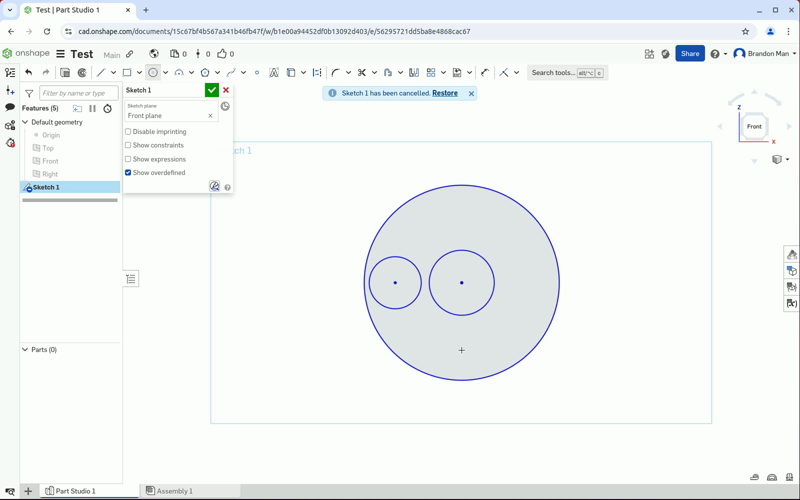
click(461, 349)
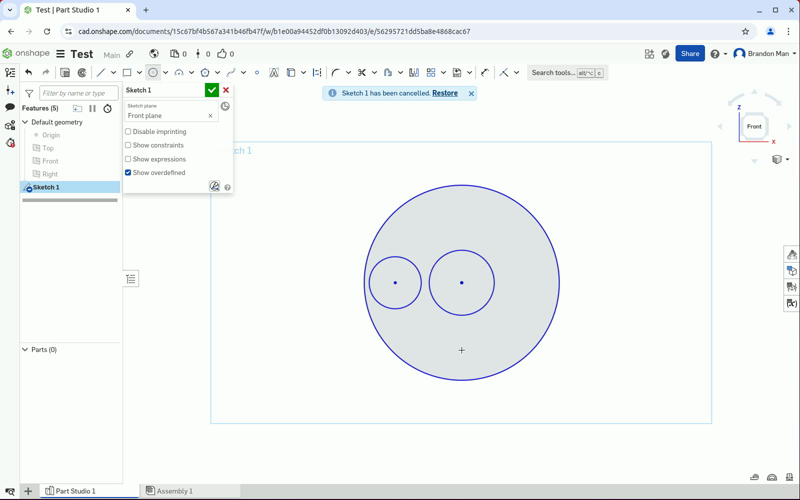
key_up(shift)
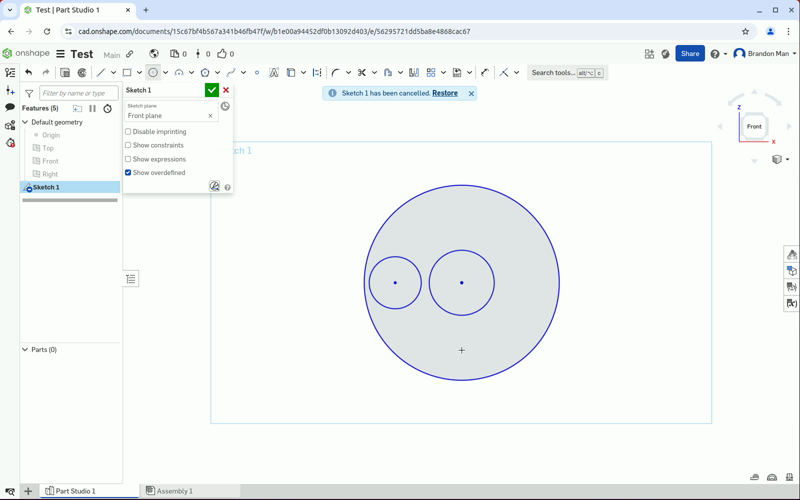
mouse_move(488, 349)
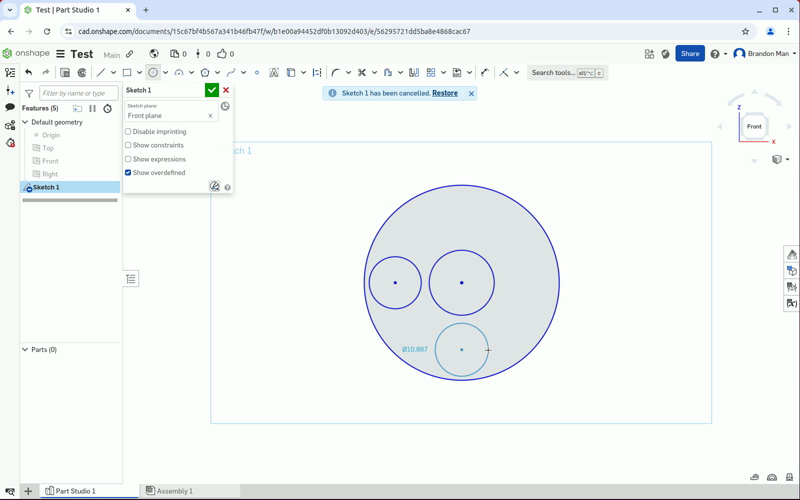
click(488, 349)
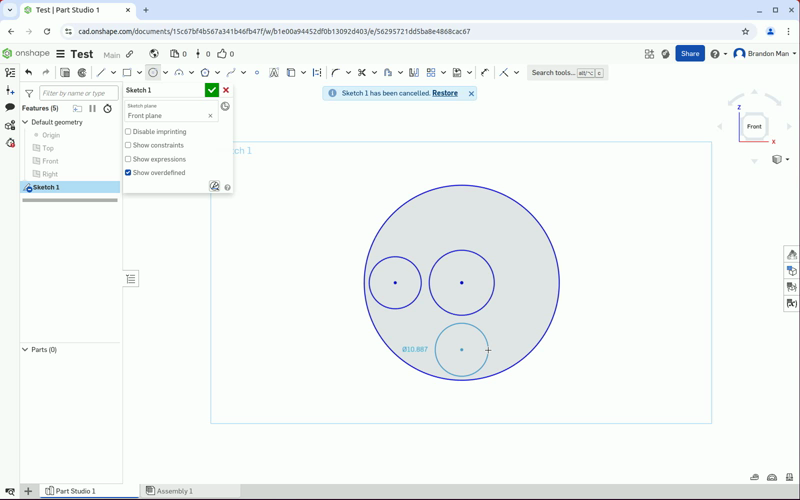
key(esc)
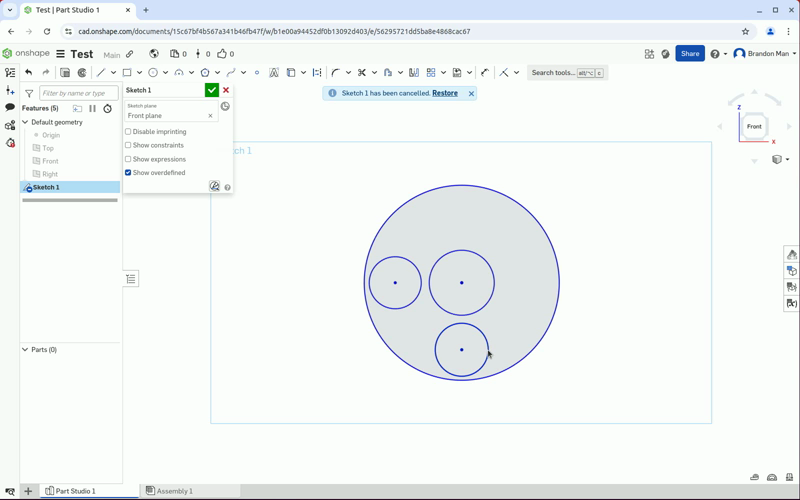
key(c)
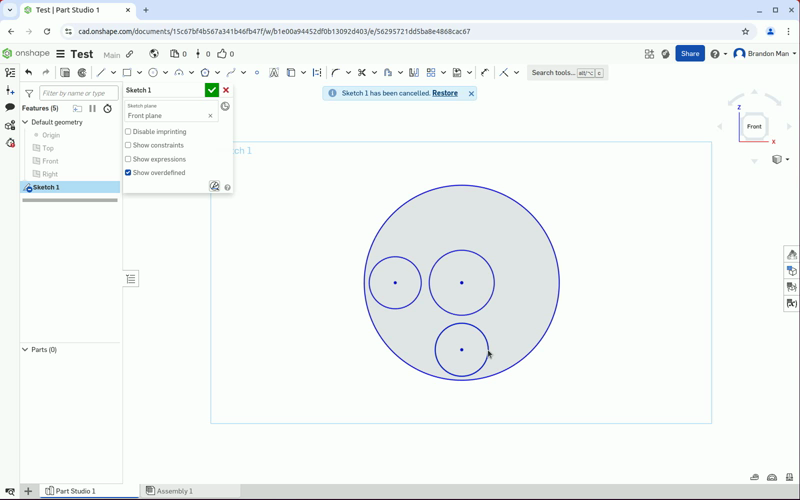
key_down(shift)
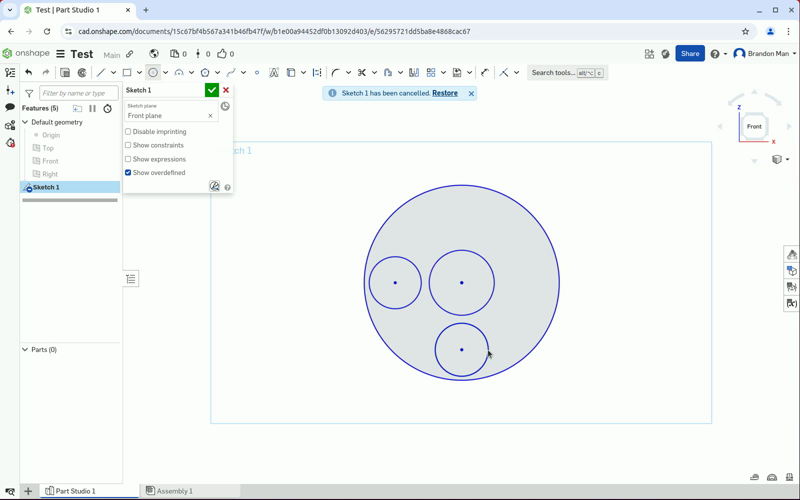
mouse_move(461, 216)
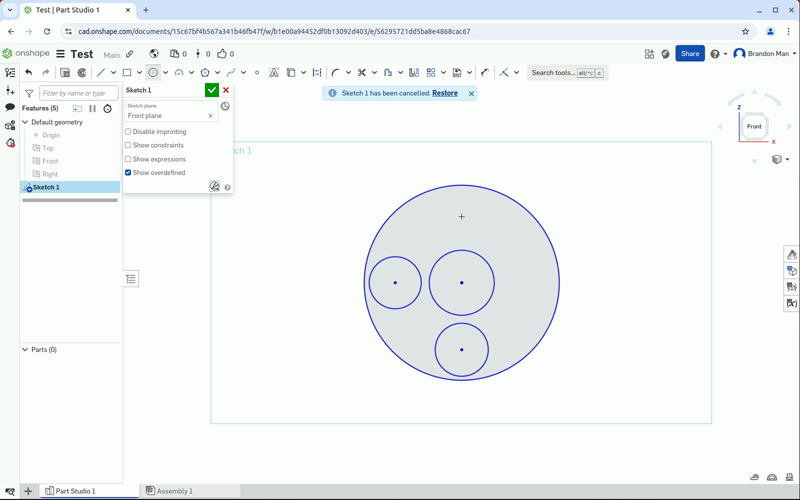
click(461, 216)
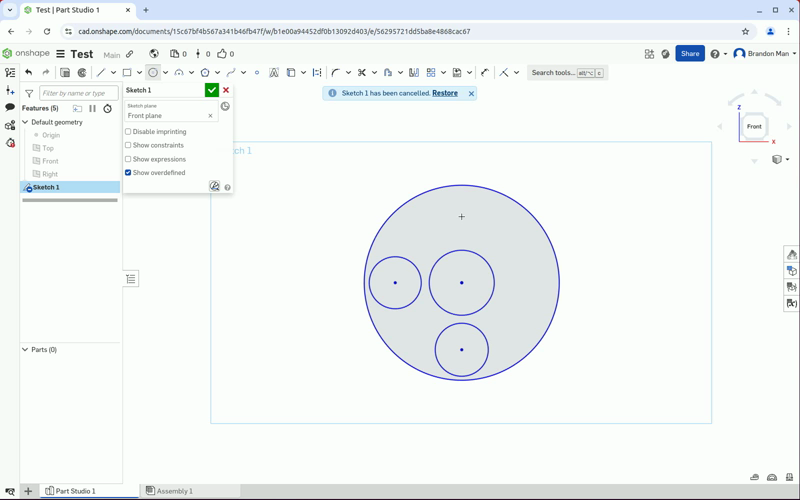
key_up(shift)
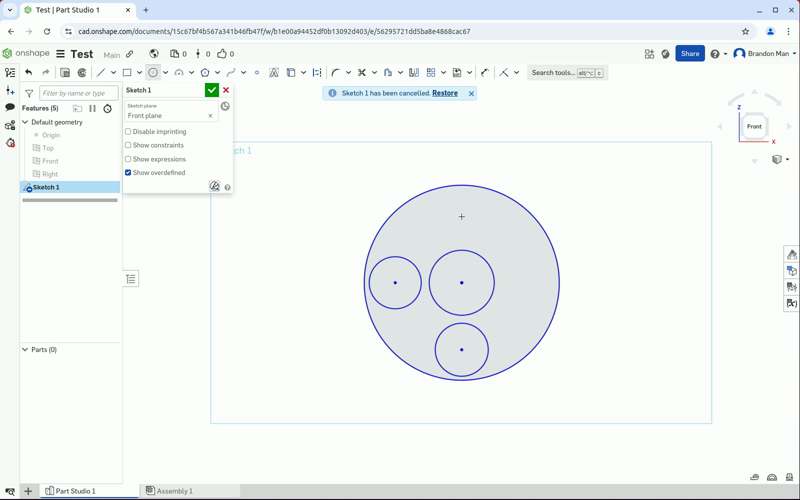
mouse_move(488, 216)
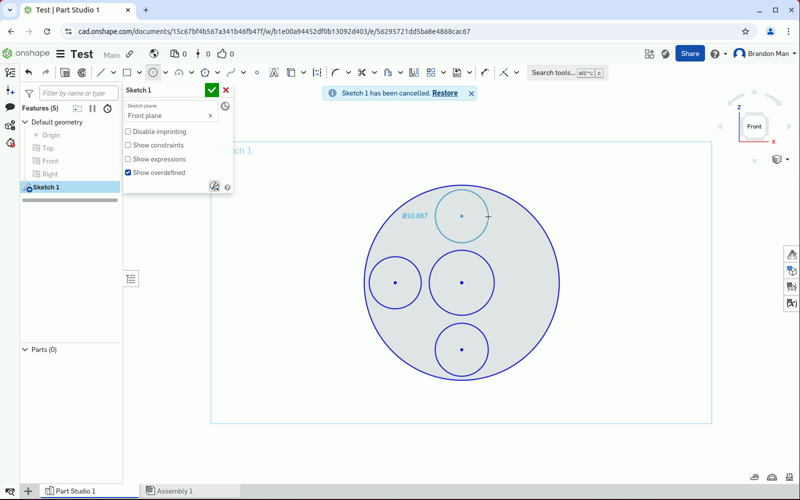
click(488, 216)
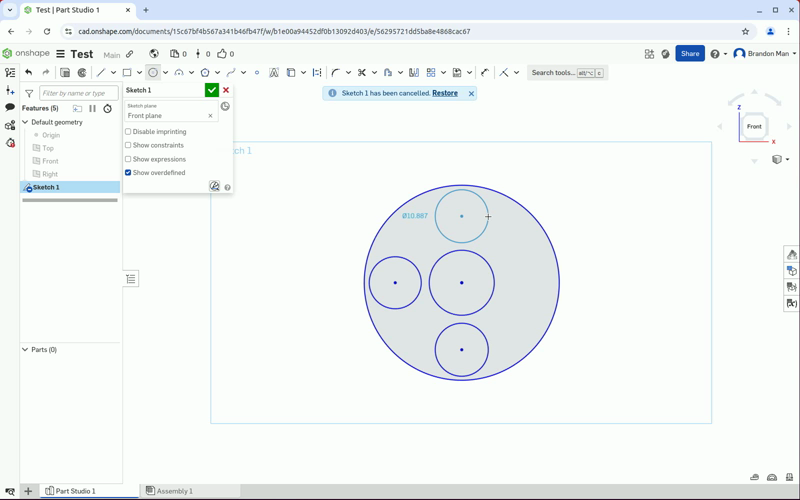
key(esc)
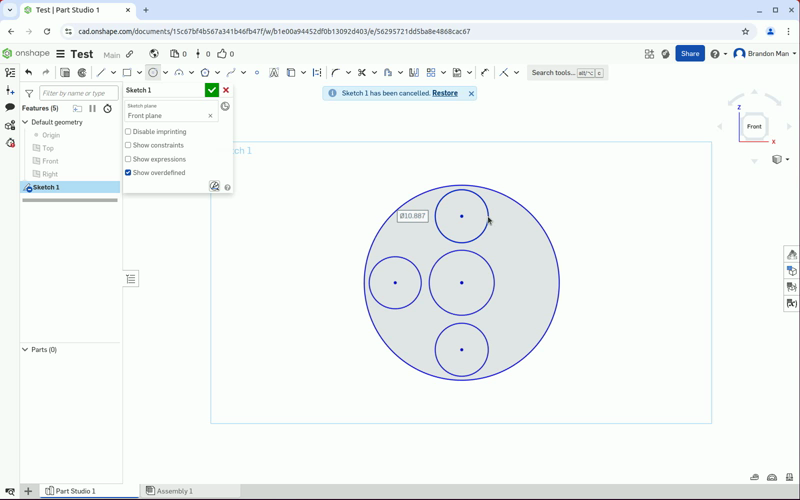
key(c)
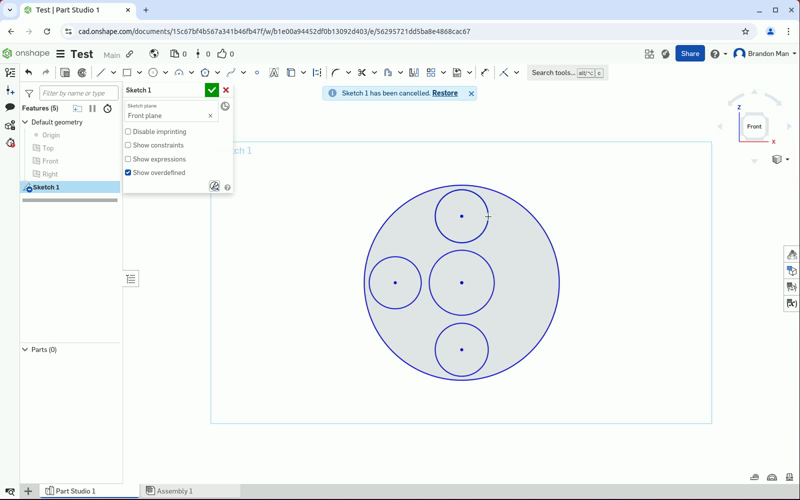
key_down(shift)
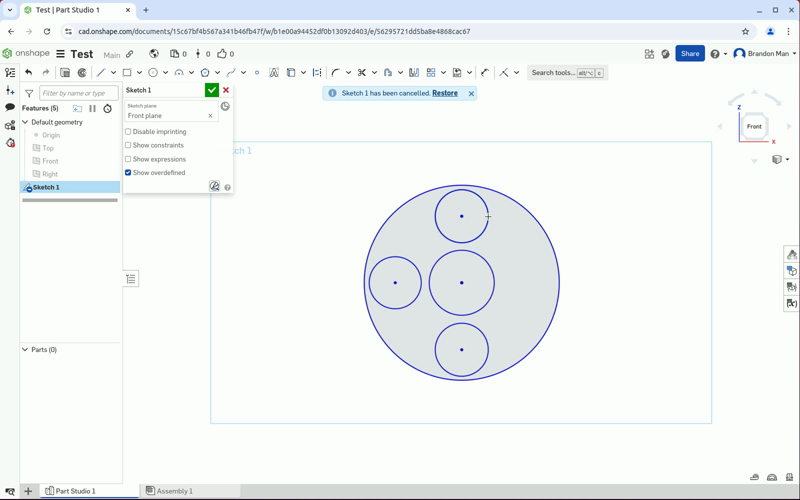
mouse_move(526, 282)
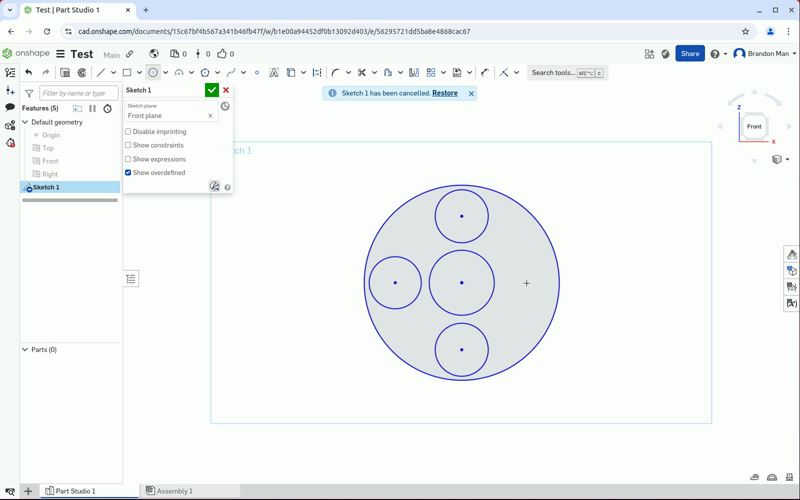
click(526, 282)
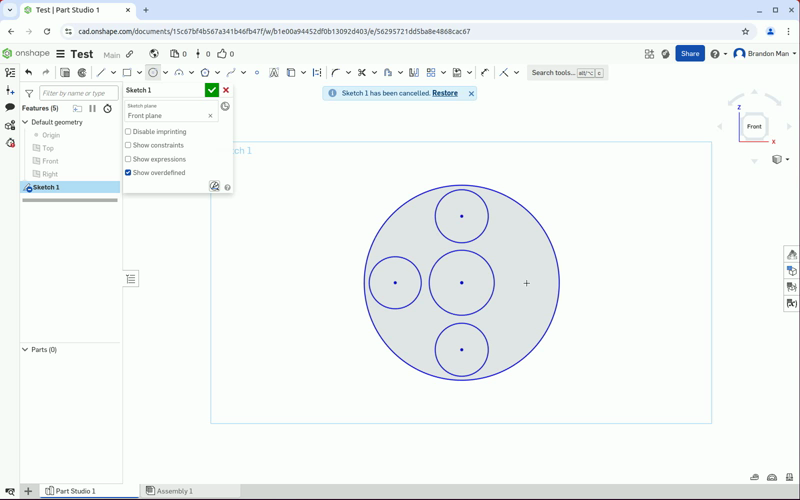
key_up(shift)
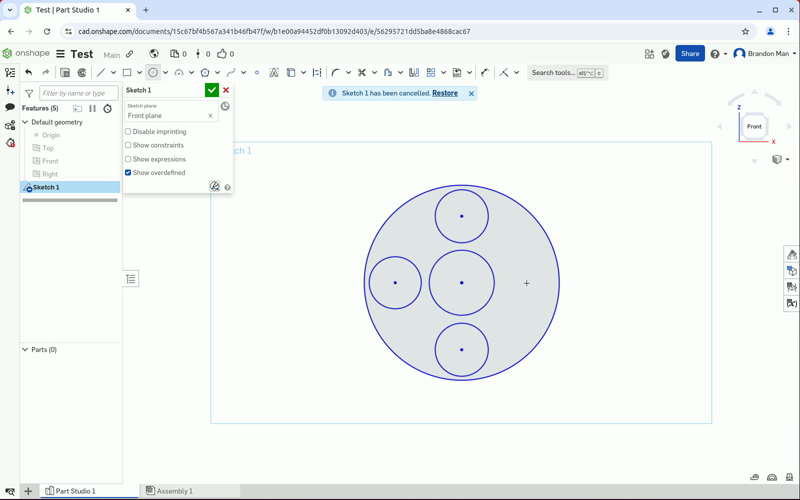
mouse_move(553, 282)
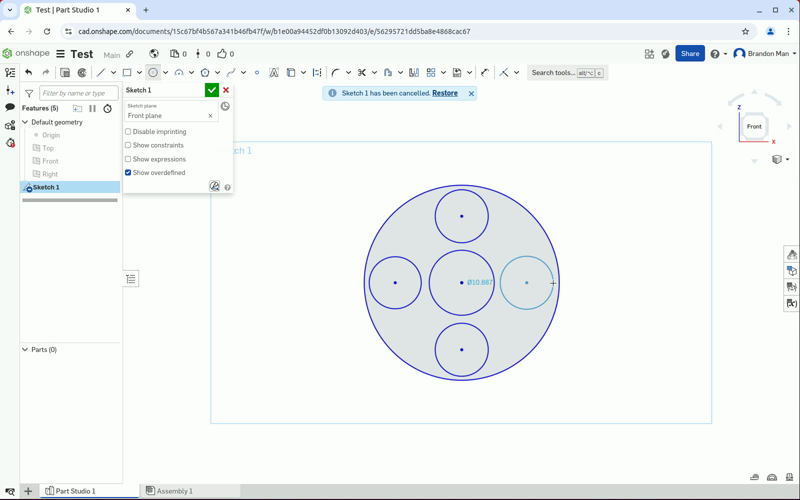
click(553, 282)
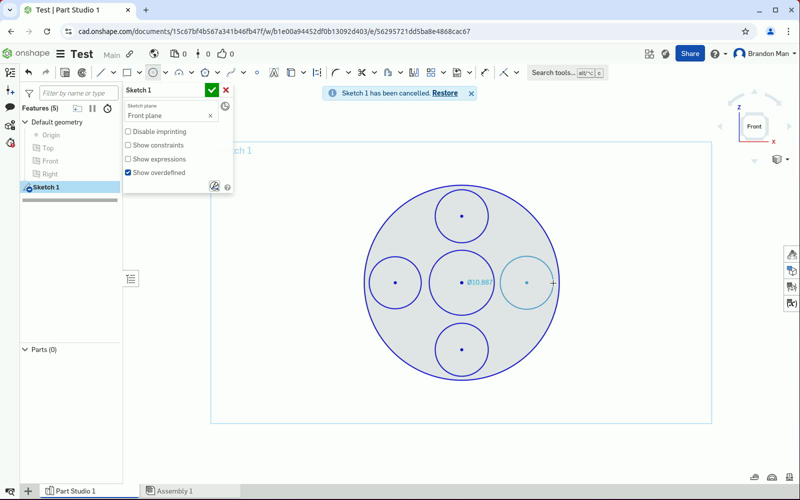
key(esc)
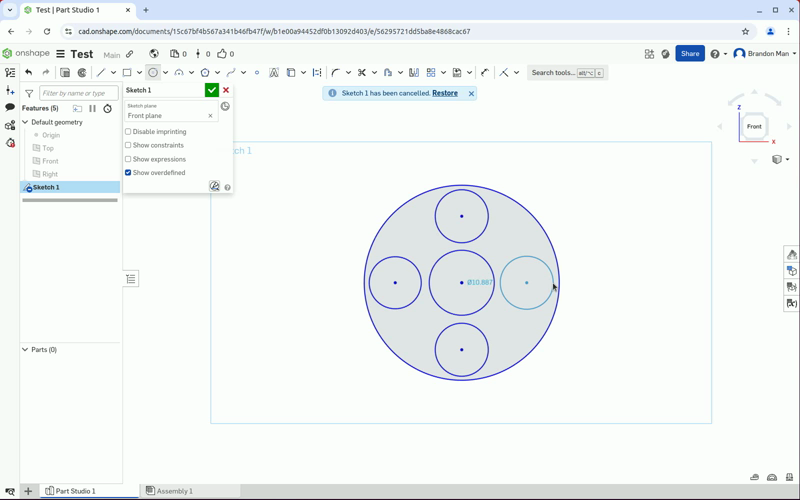
mouse_move(513, 220)
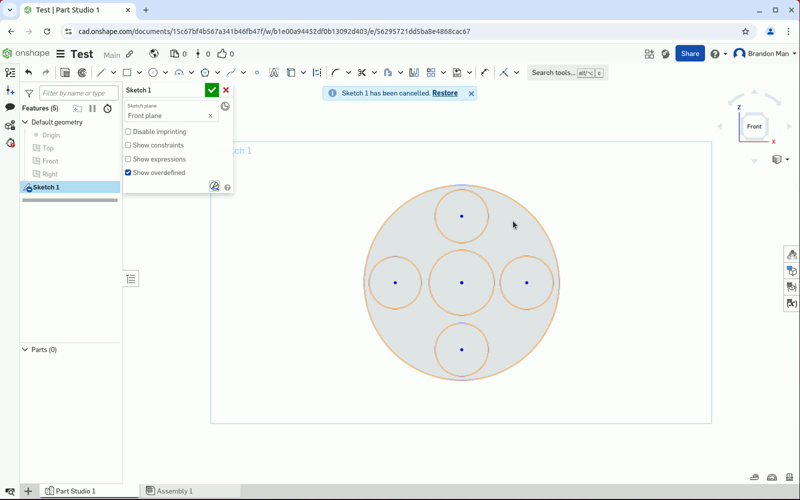
click(513, 220)
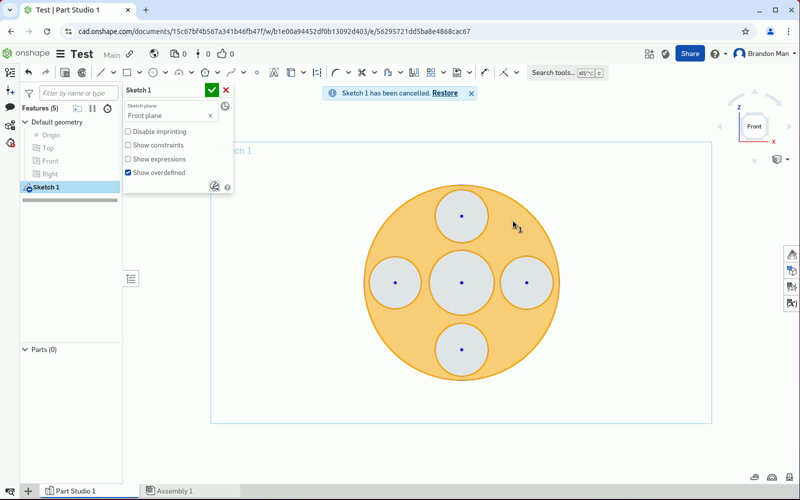
mouse_move(73, 352)
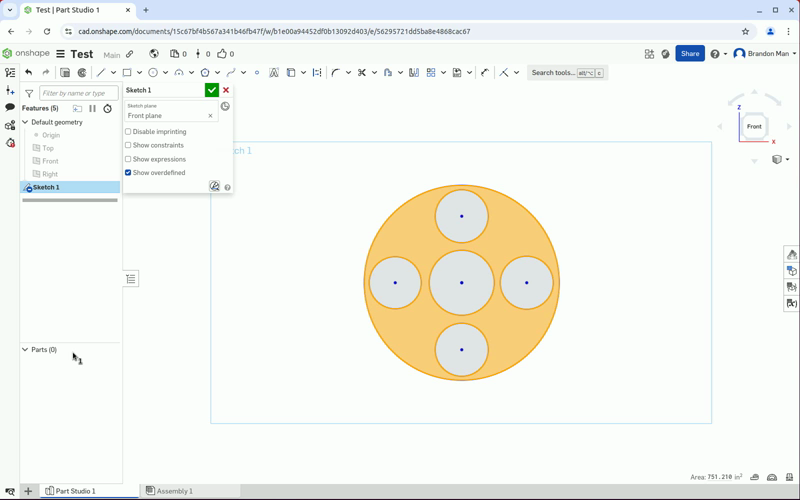
key(shift+y)
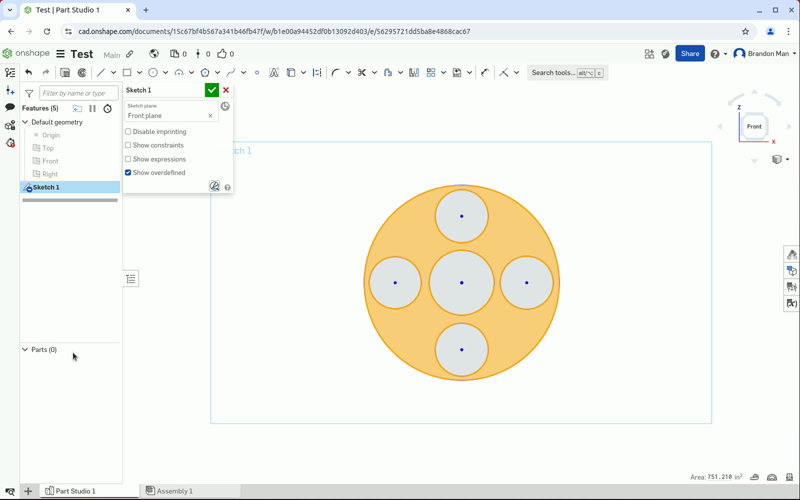
key(shift+e)
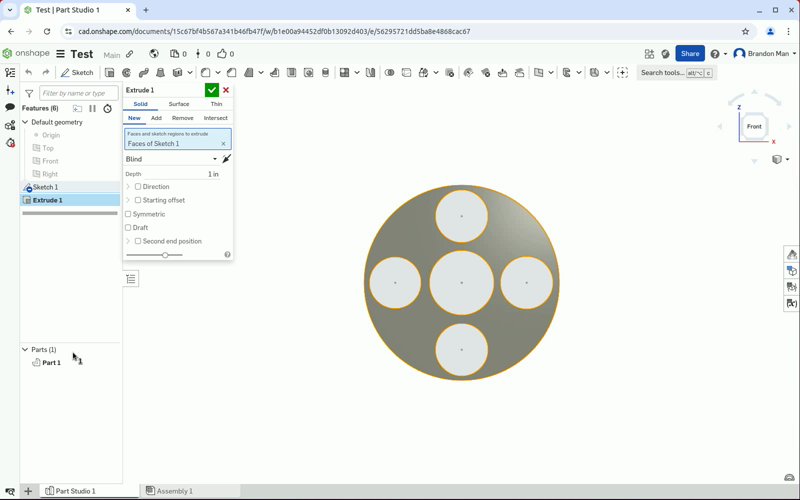
mouse_move(143, 106)
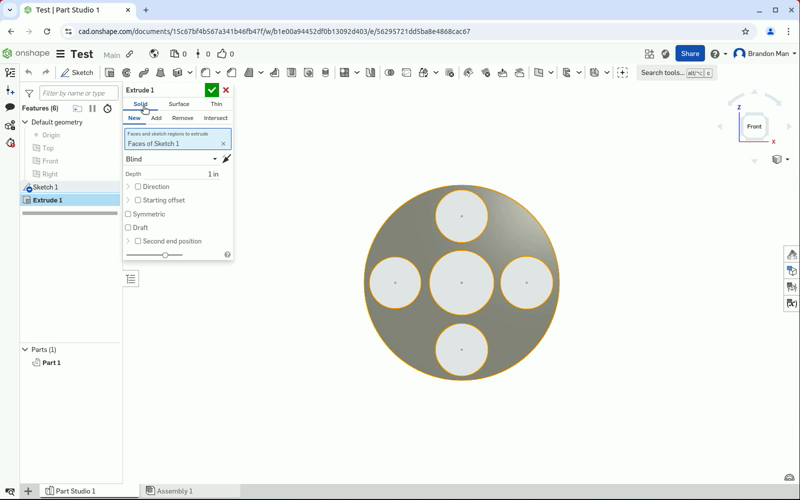
click(143, 106)
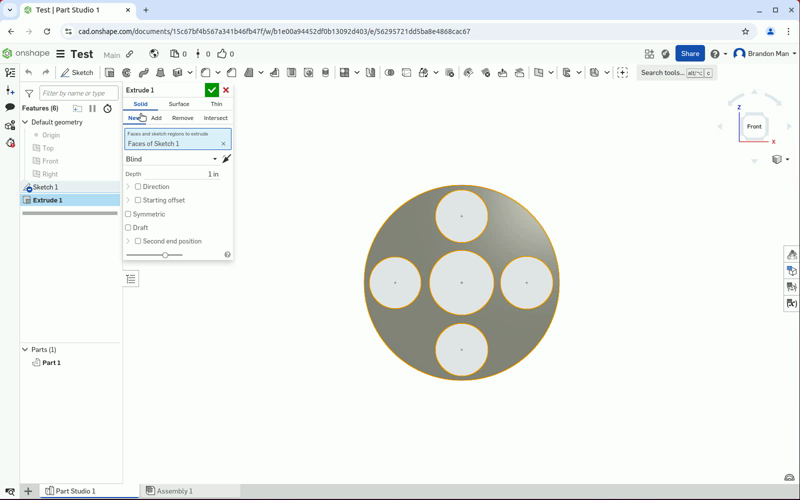
mouse_move(137, 120)
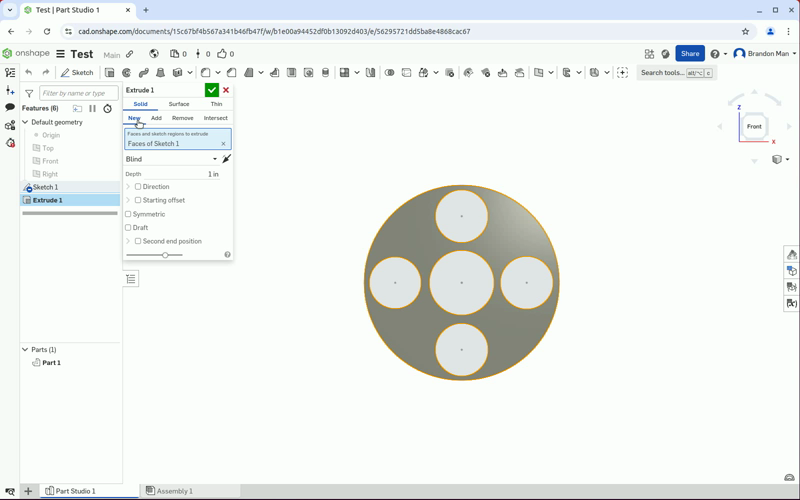
click(137, 120)
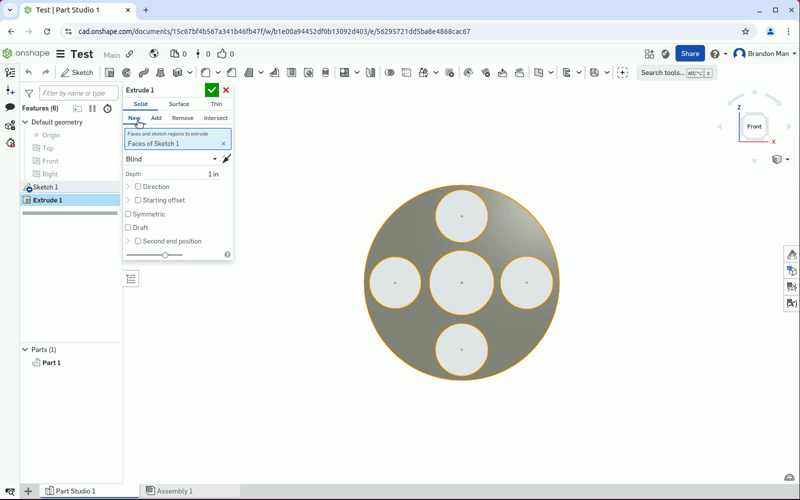
key(tab, 4)
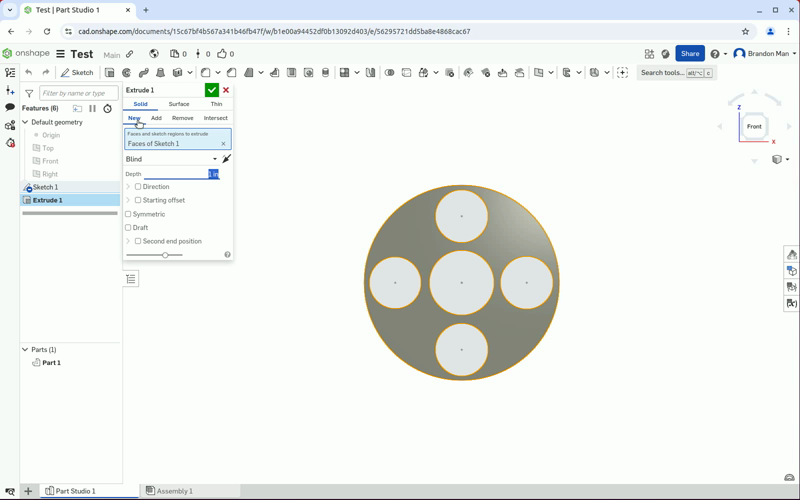
text(6.74)
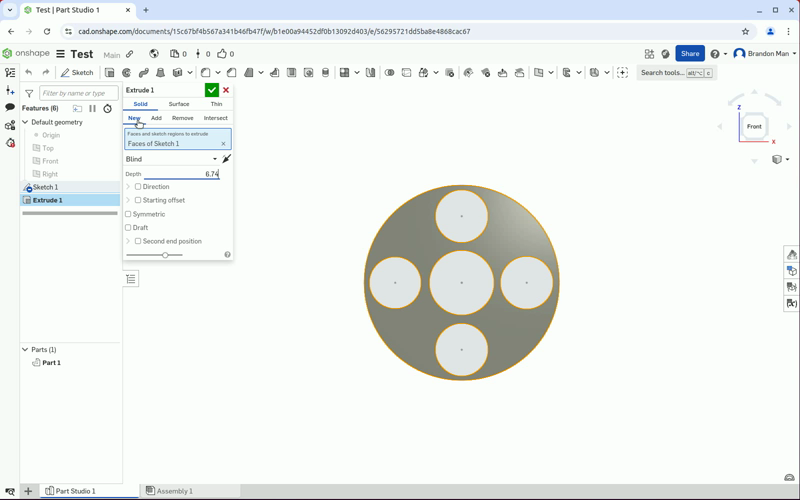
key(enter)
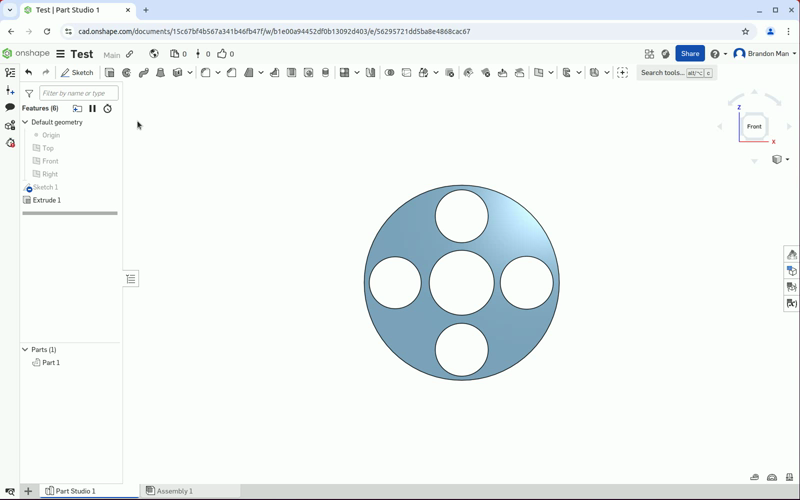
key(shift+h)
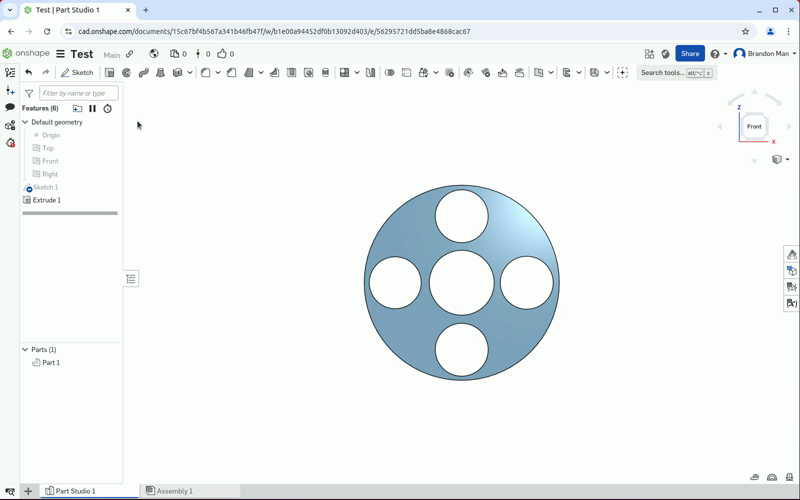
key(shift+h)
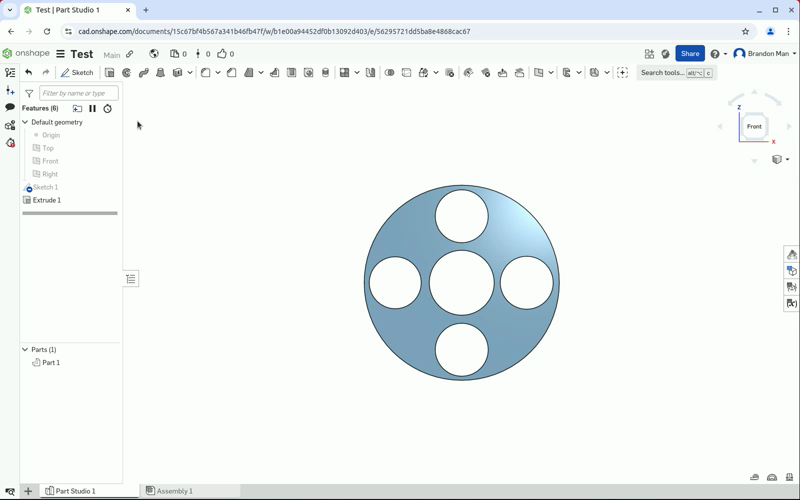
mouse_move(73, 189)
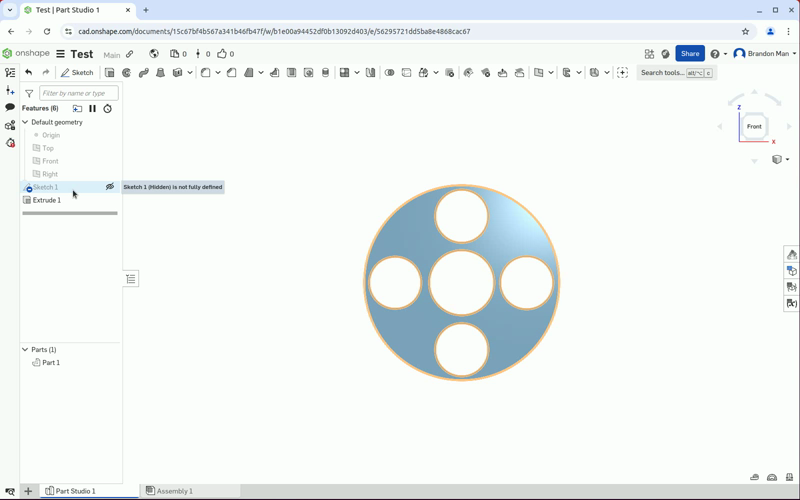
click(73, 189)
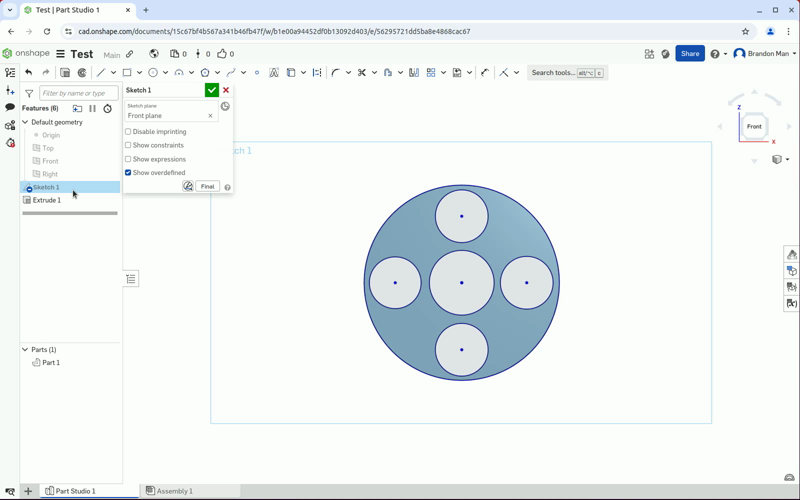
mouse_move(229, 92)
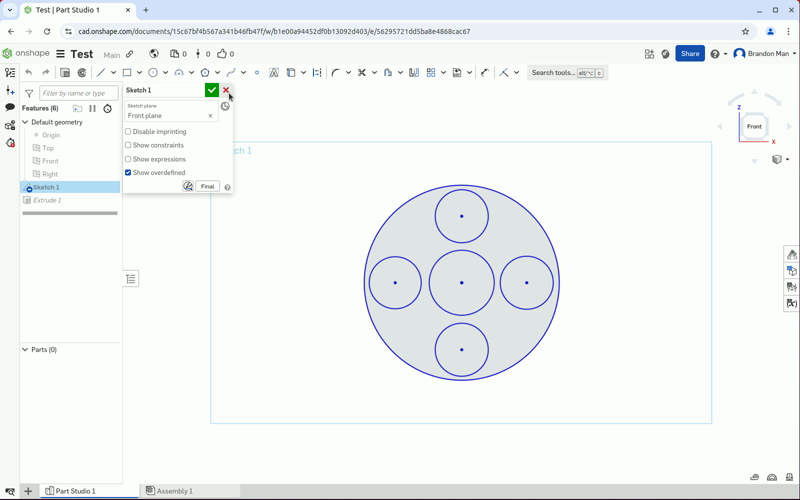
click(229, 92)
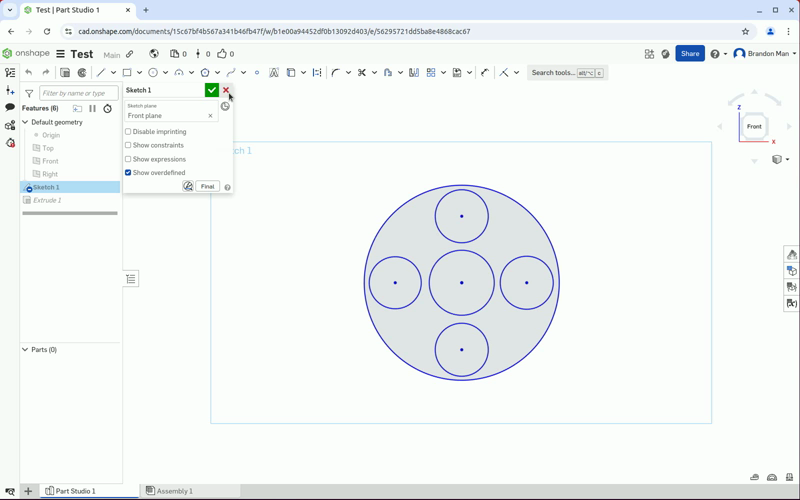
key(shift+s)
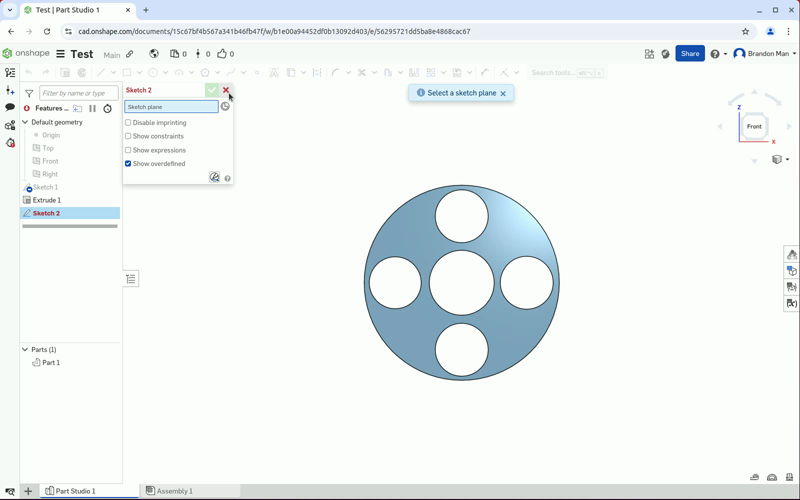
mouse_move(73, 163)
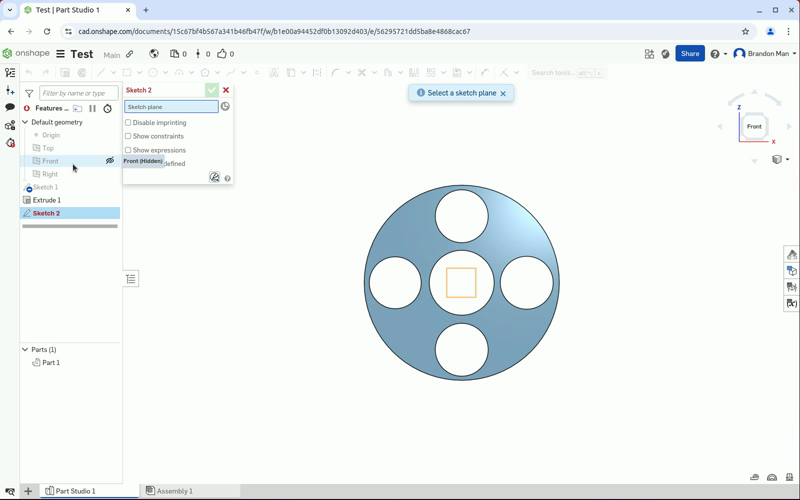
click(73, 163)
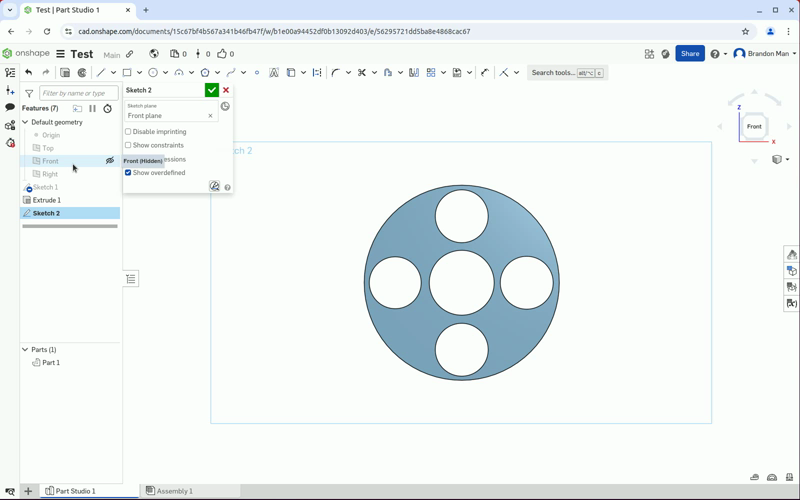
mouse_move(73, 352)
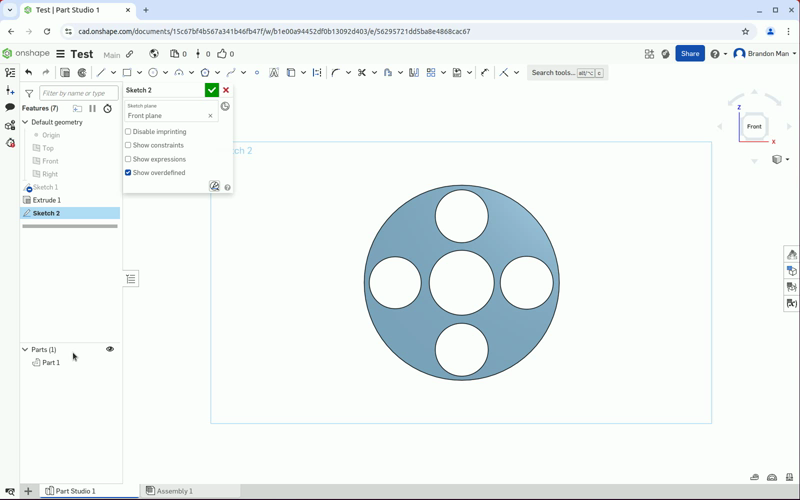
key(y)
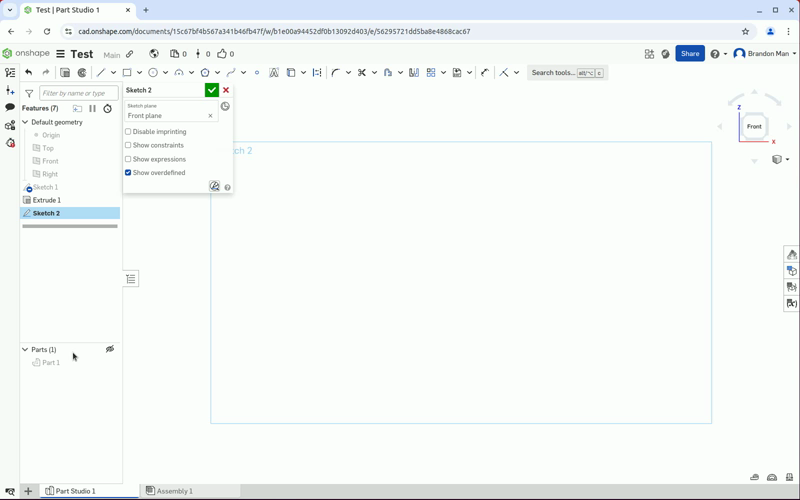
key(c)
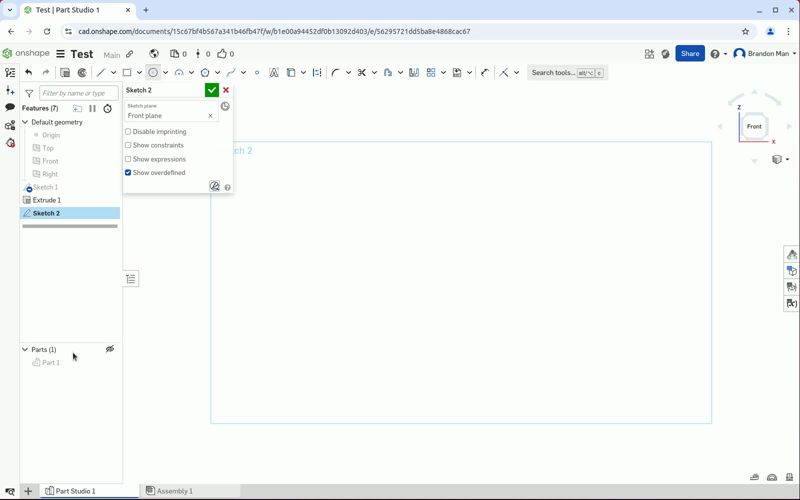
key_down(shift)
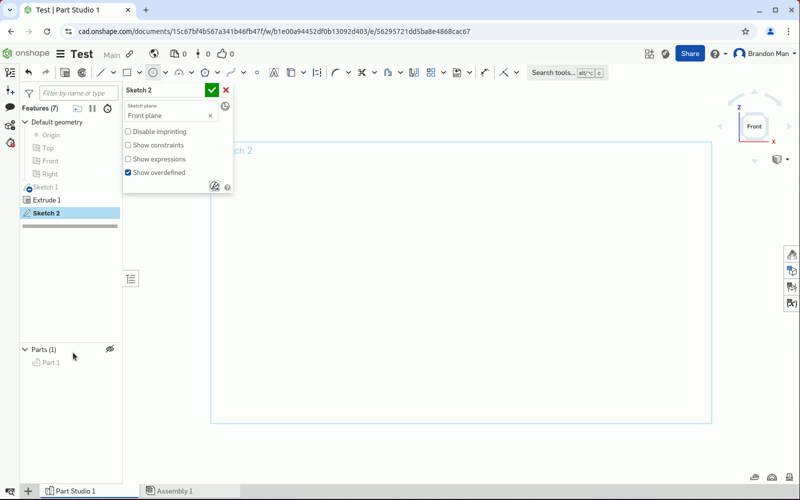
mouse_move(461, 282)
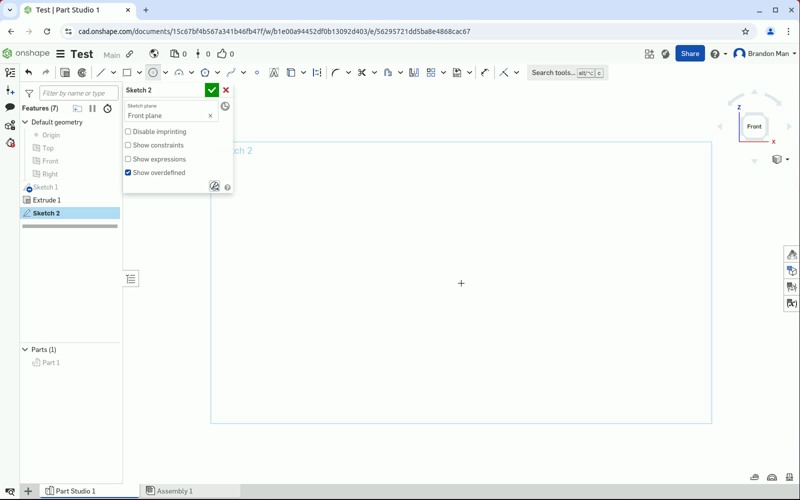
click(461, 282)
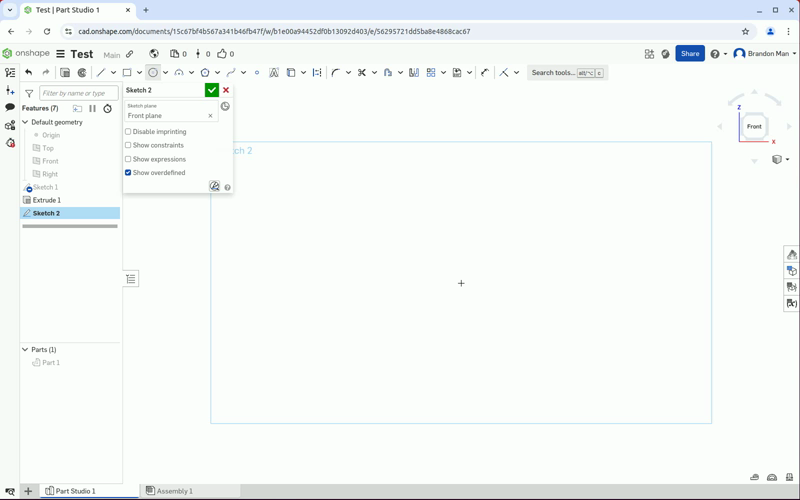
key_up(shift)
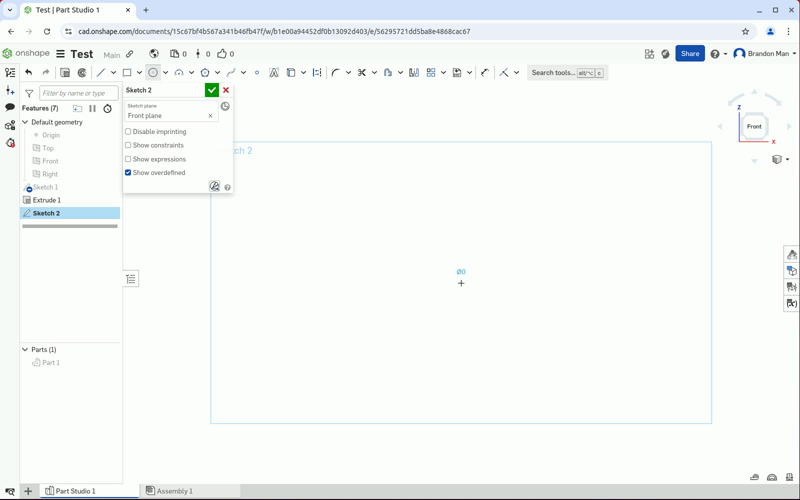
mouse_move(574, 282)
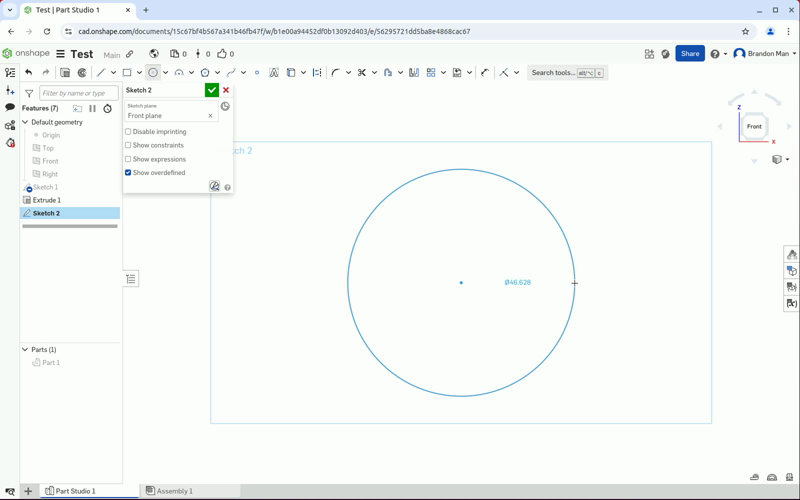
click(574, 282)
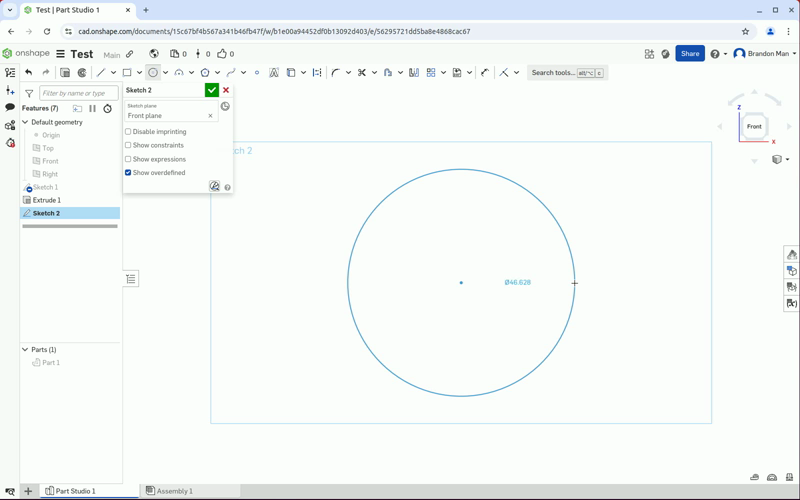
key(esc)
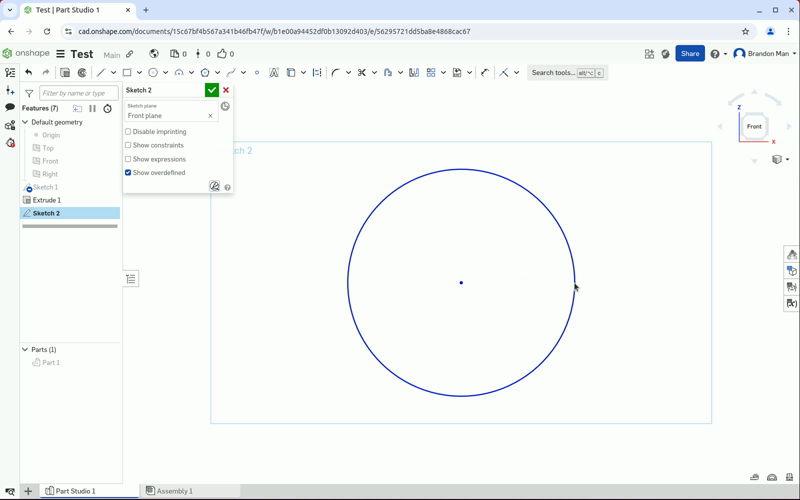
key(c)
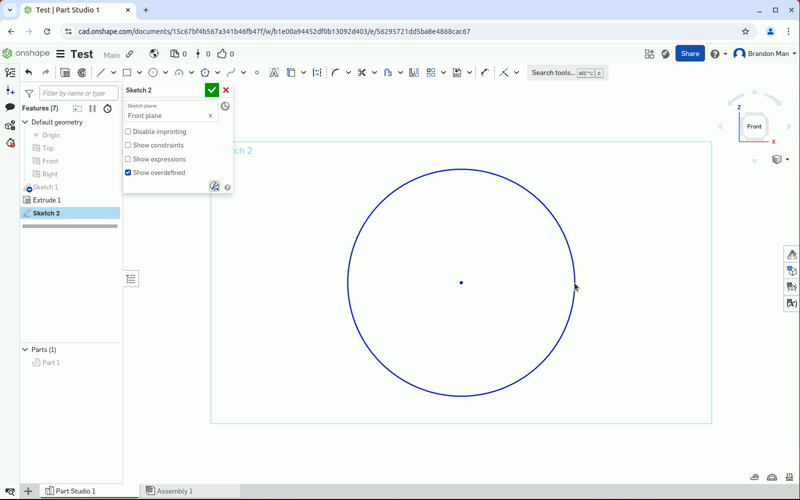
key_down(shift)
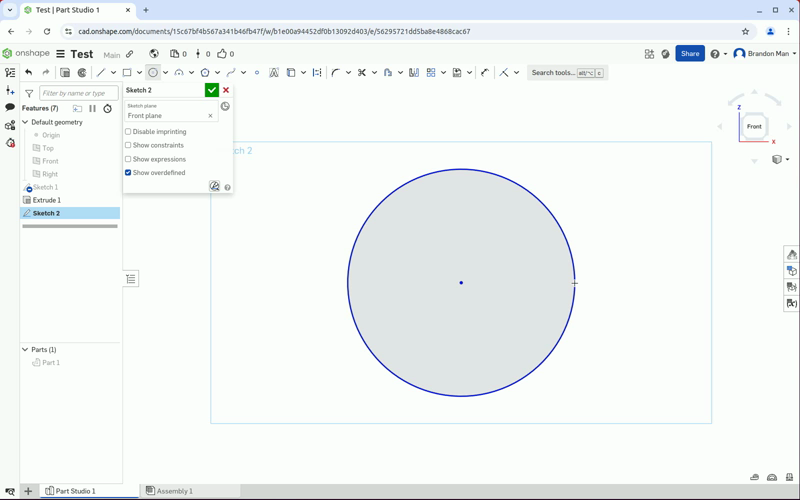
mouse_move(461, 282)
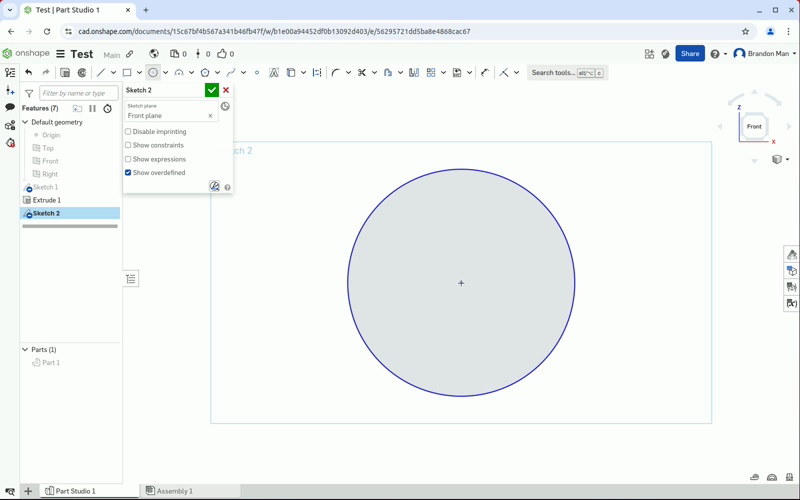
click(461, 282)
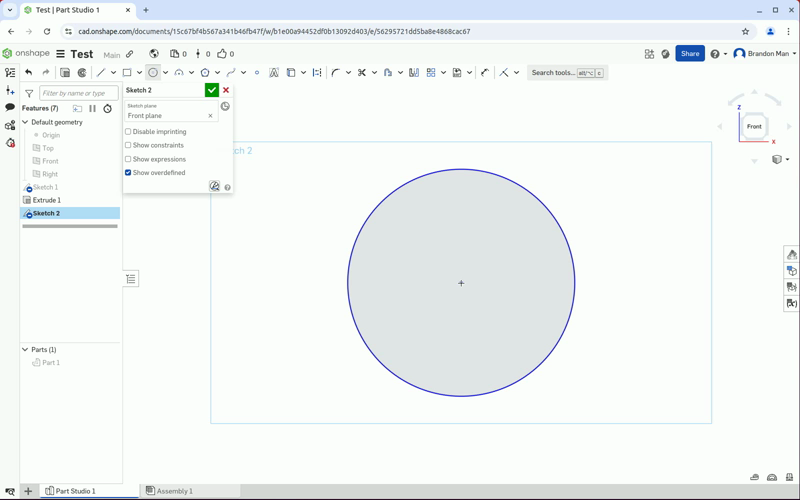
key_up(shift)
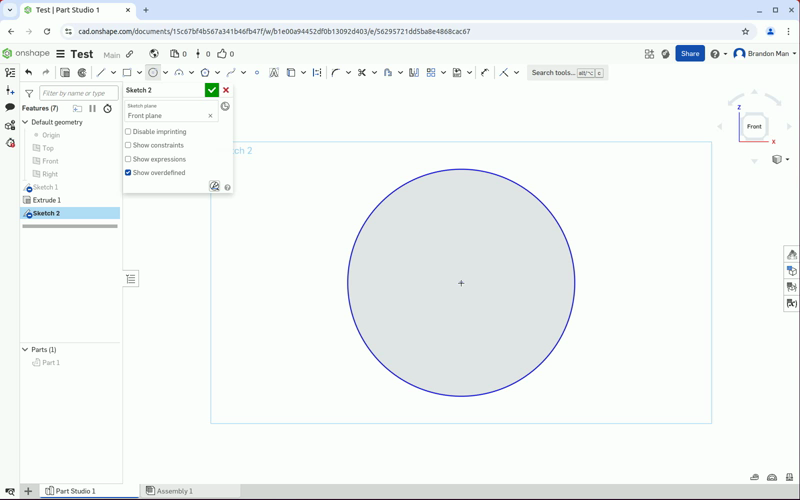
mouse_move(558, 282)
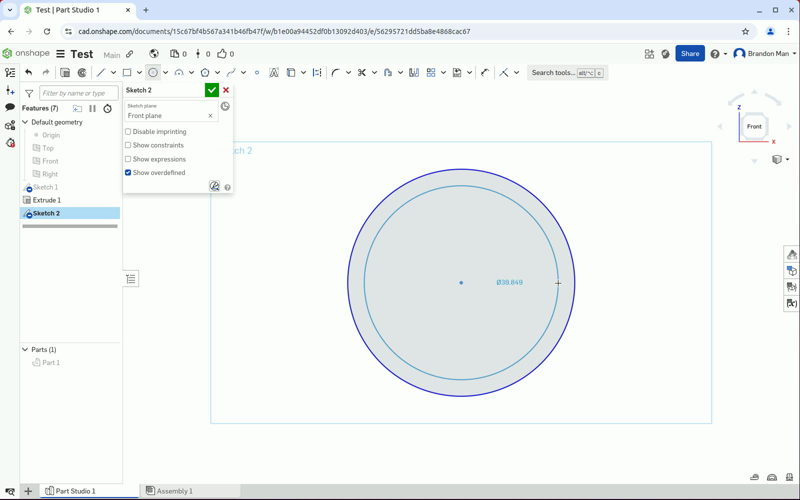
click(558, 282)
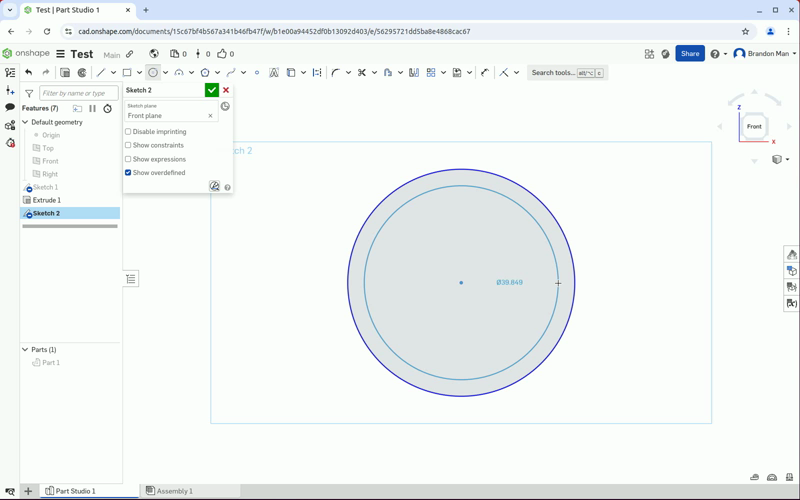
key(esc)
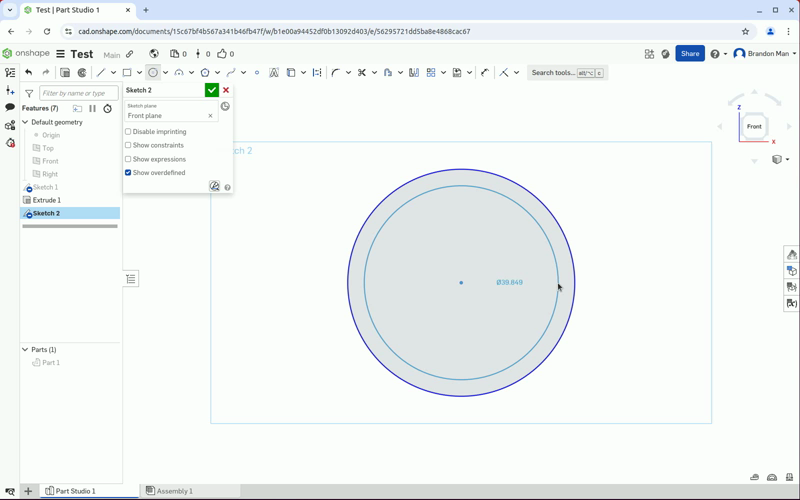
mouse_move(377, 346)
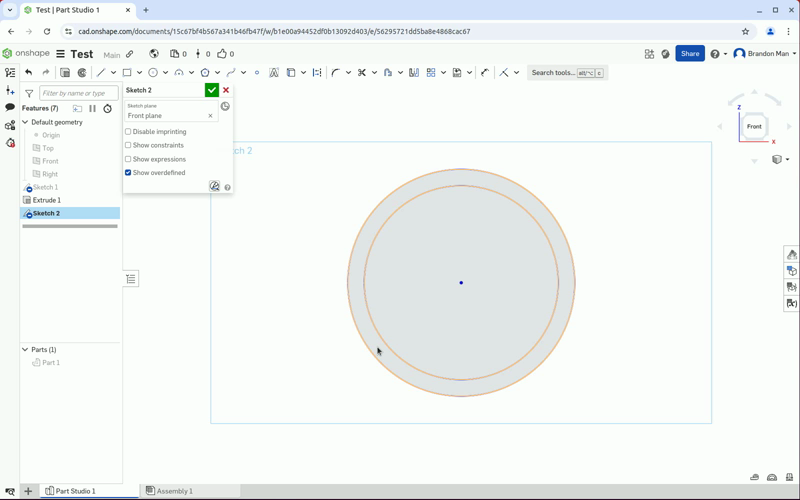
click(377, 346)
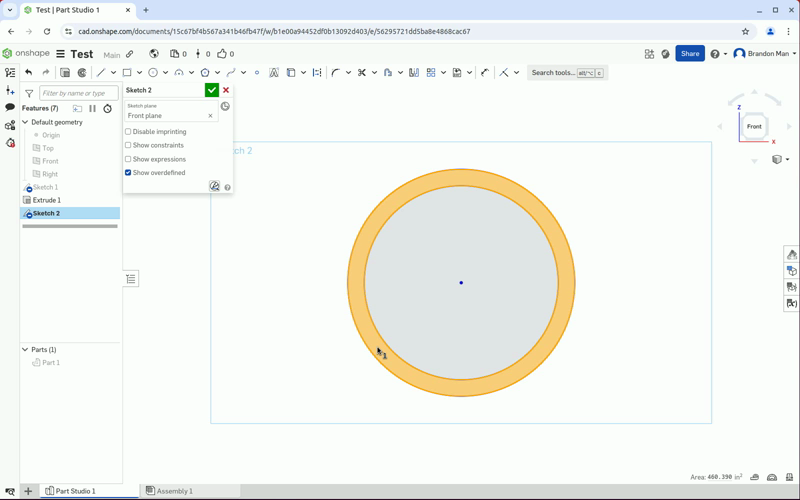
mouse_move(73, 352)
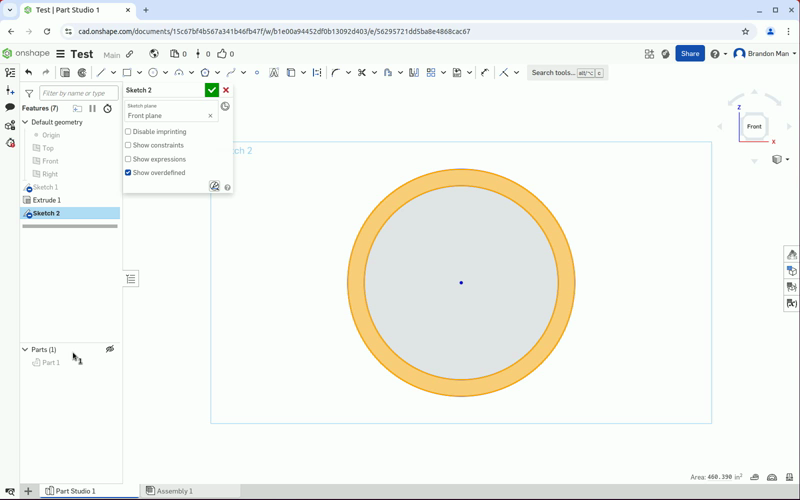
key(shift+y)
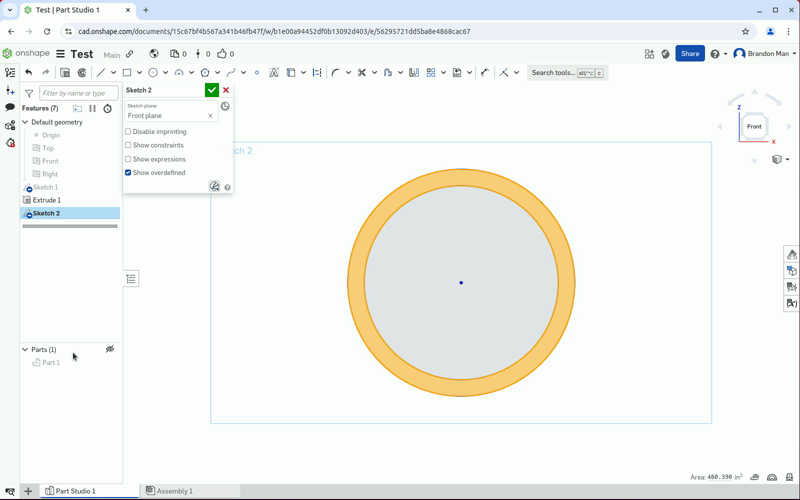
key(shift+e)
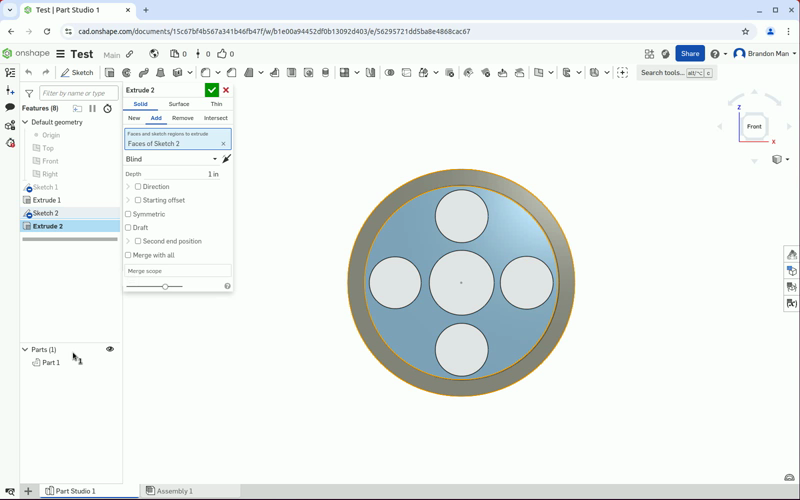
mouse_move(143, 106)
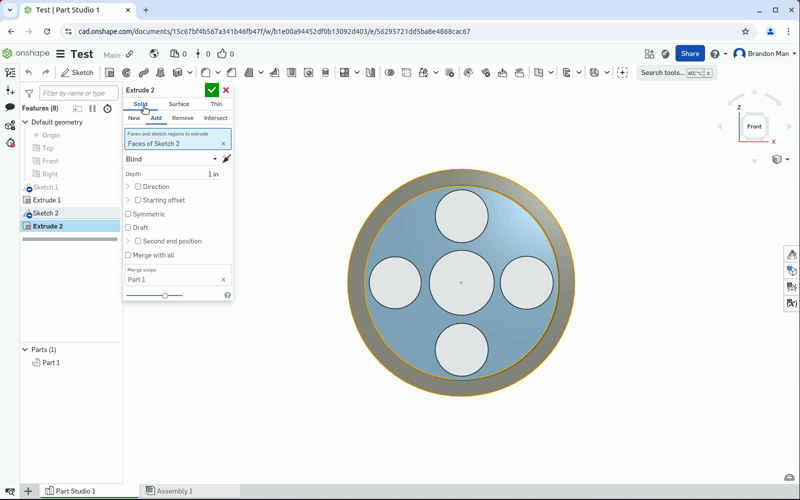
click(143, 106)
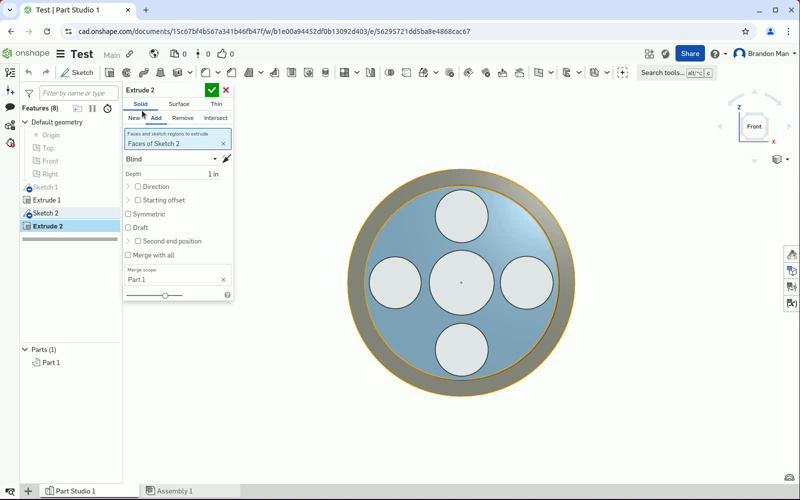
mouse_move(137, 120)
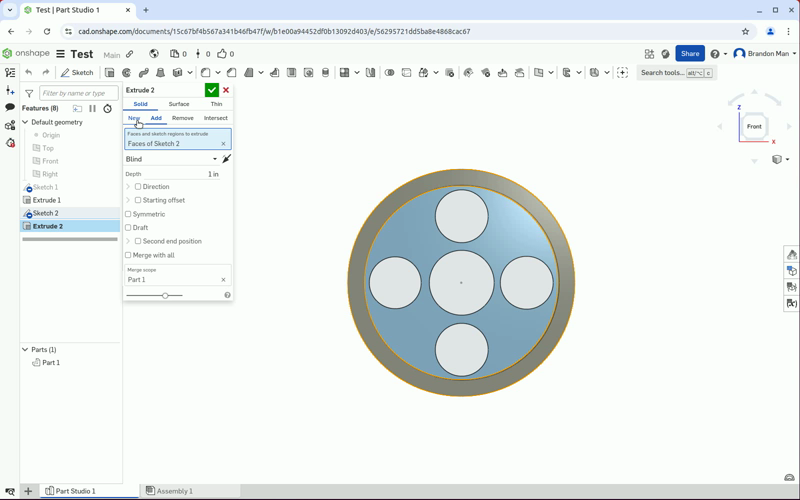
click(137, 120)
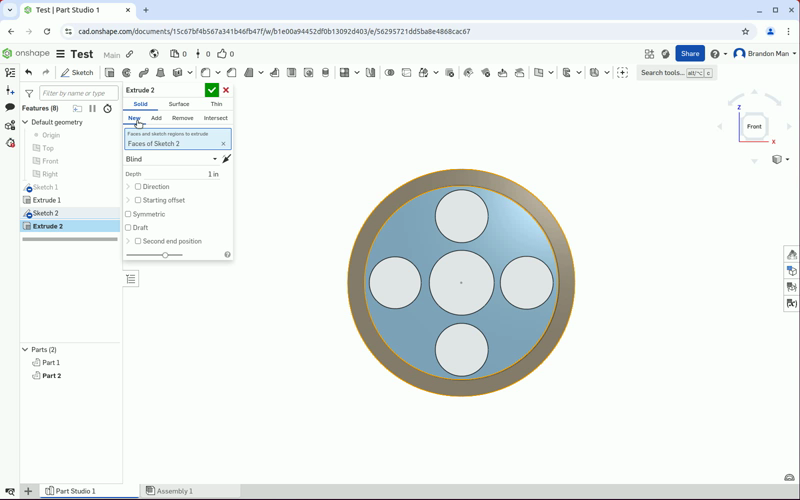
key(tab, 4)
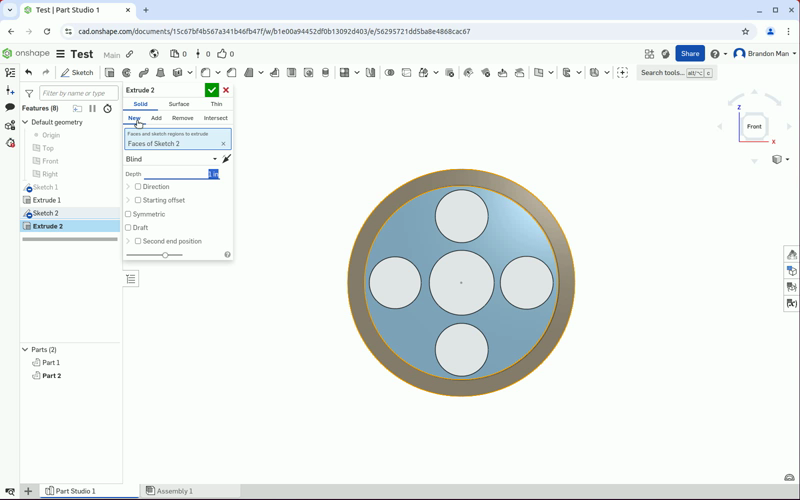
text(9.869)
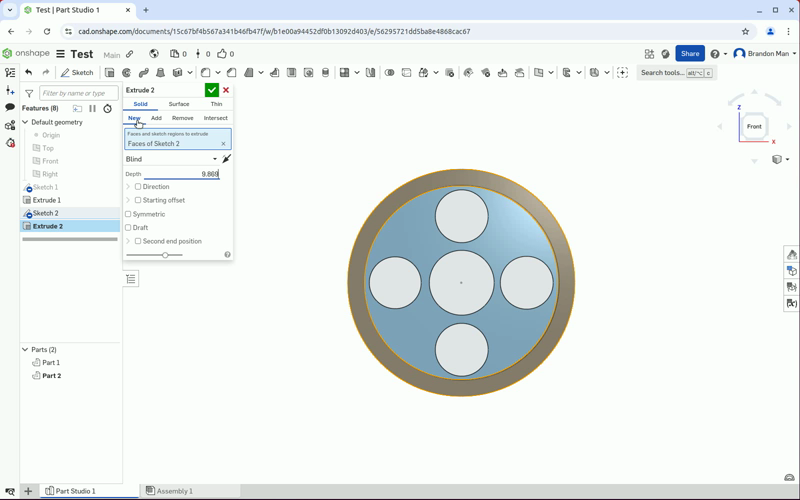
key(enter)
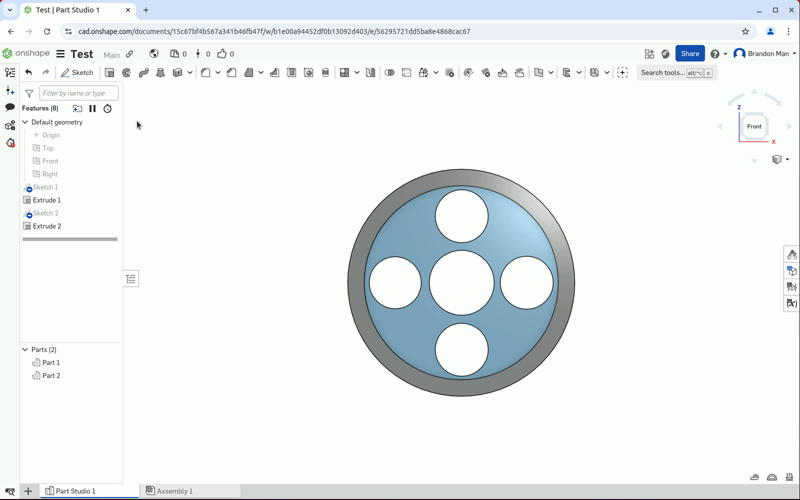
key(shift+h)
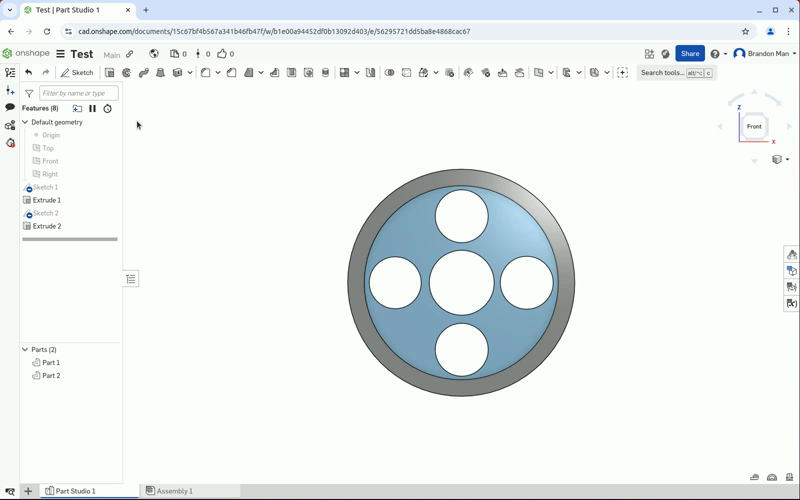
key(shift+h)
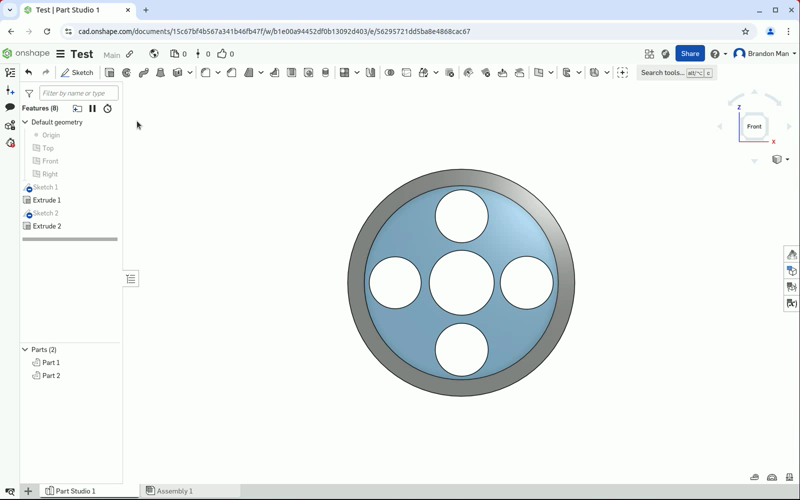
mouse_move(73, 189)
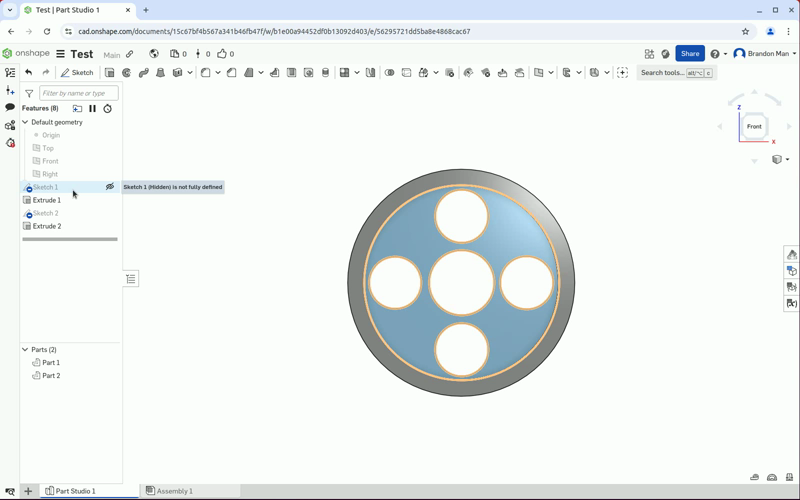
click(73, 189)
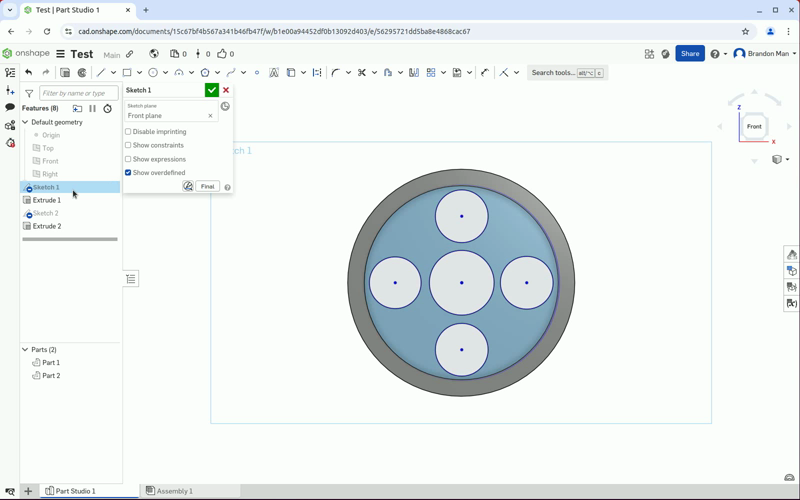
mouse_move(229, 92)
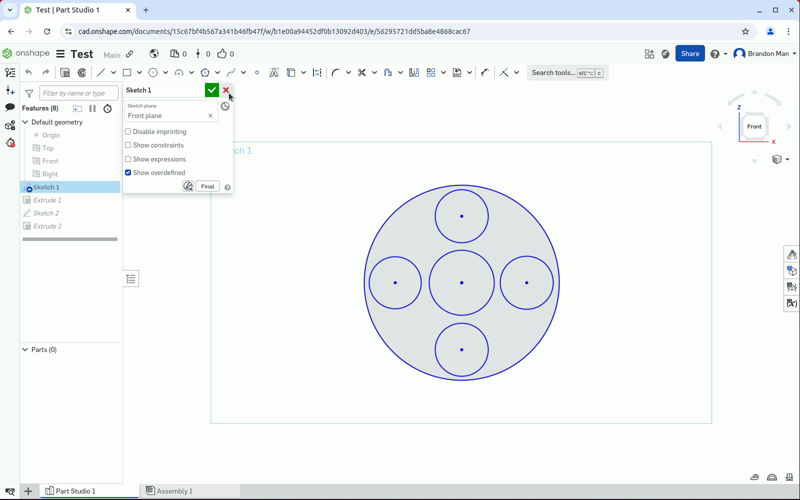
click(229, 92)
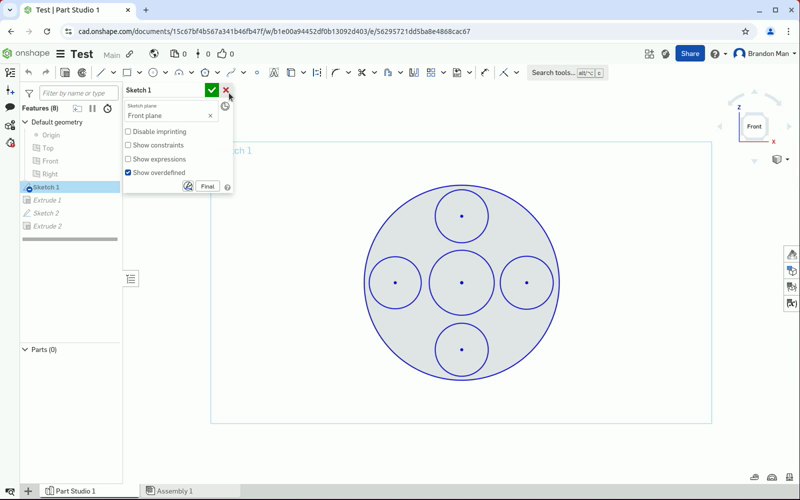
key(shift+s)
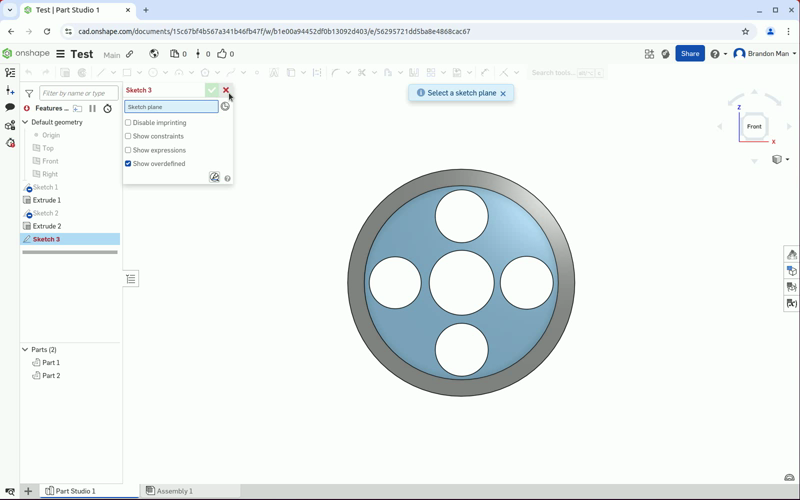
mouse_move(73, 163)
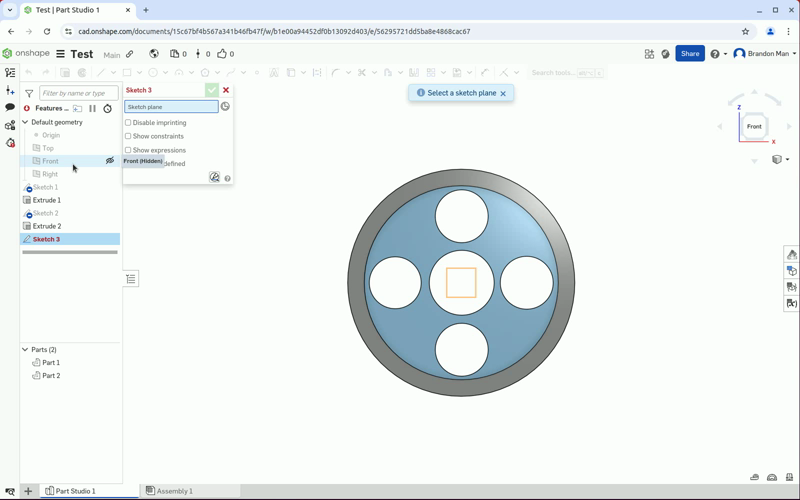
click(73, 163)
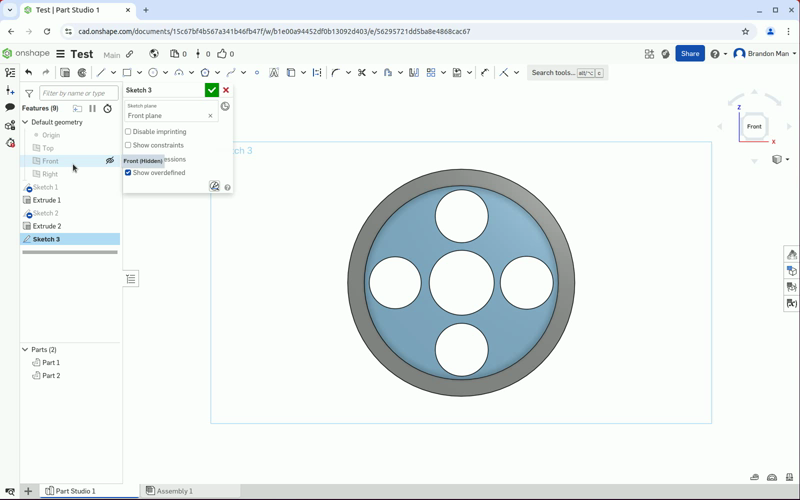
mouse_move(73, 352)
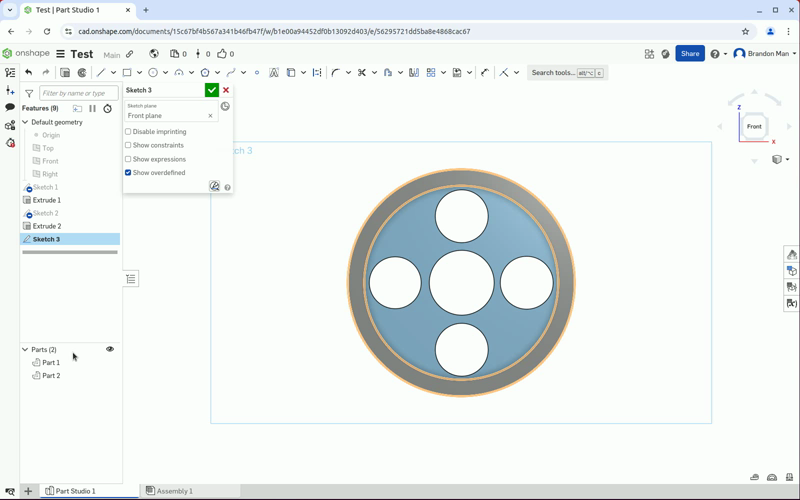
key(y)
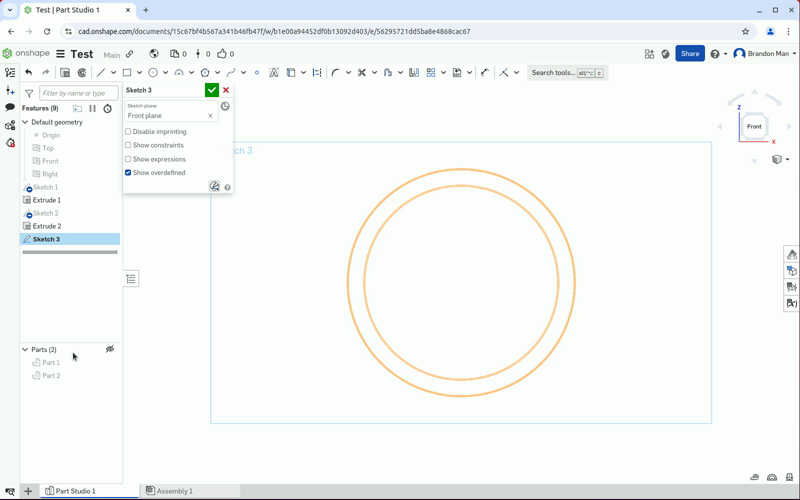
key(a)
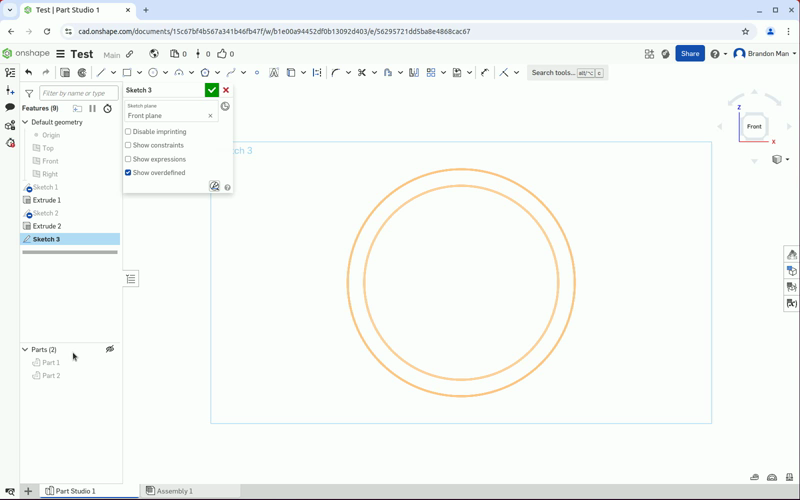
key_down(shift)
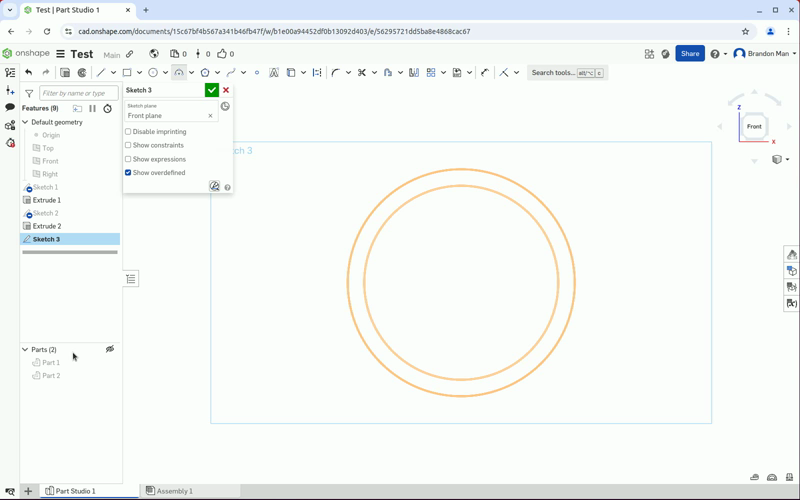
mouse_move(460, 314)
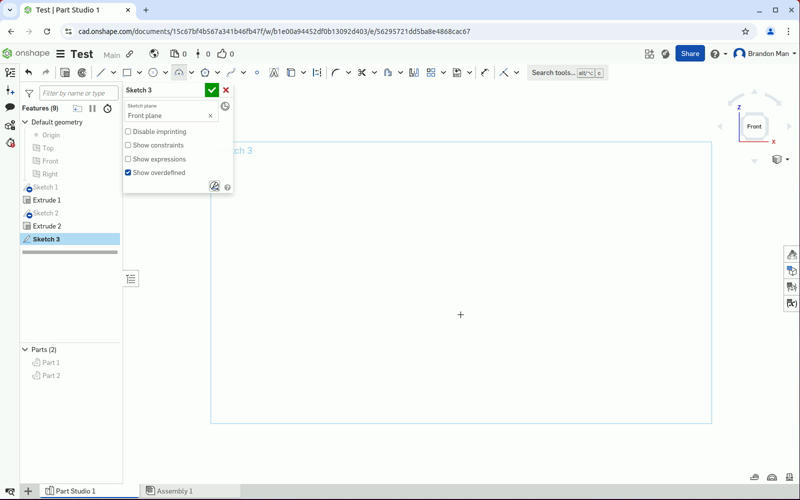
click(460, 314)
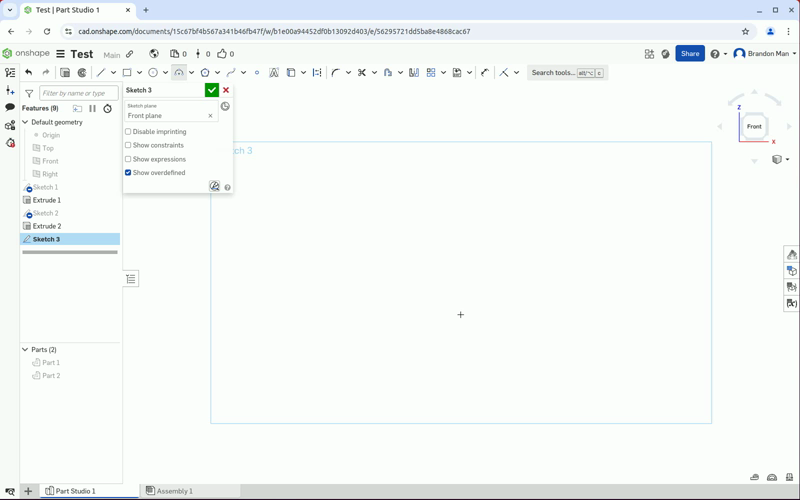
key_up(shift)
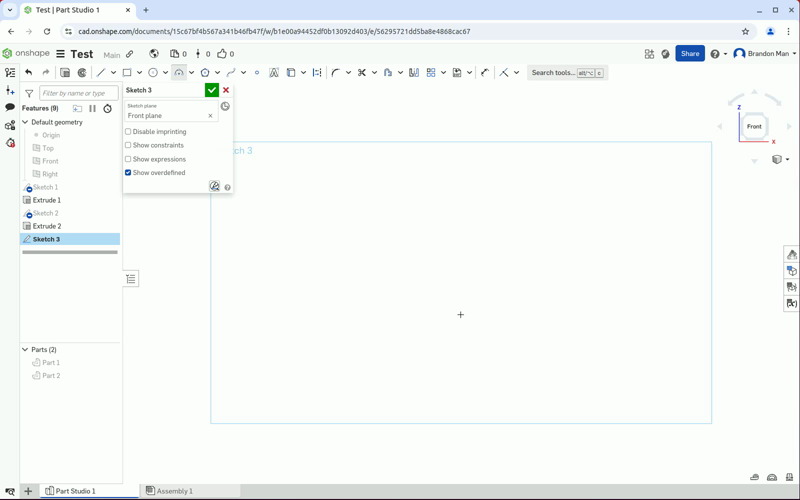
key_down(shift)
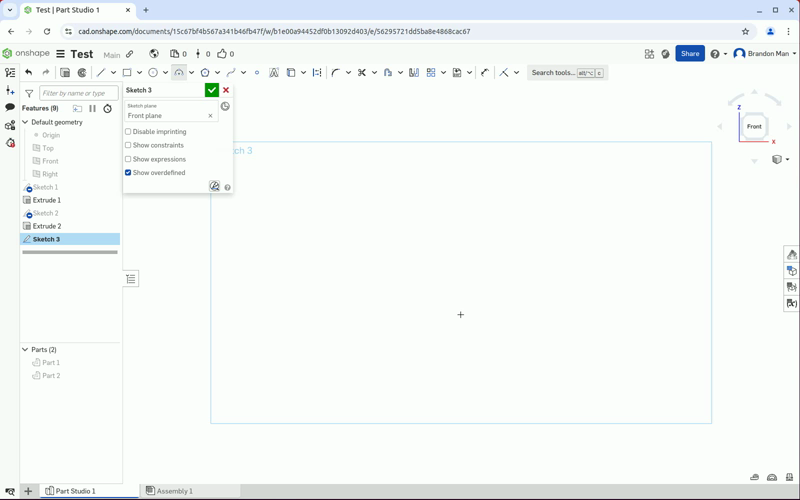
mouse_move(493, 282)
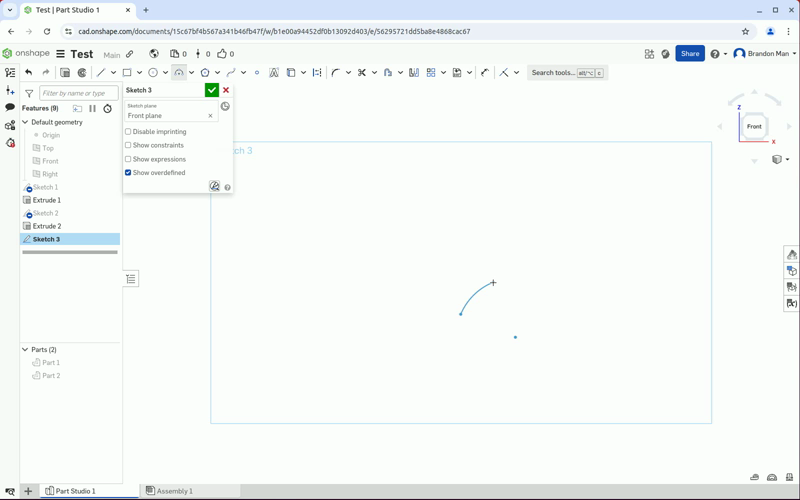
click(493, 282)
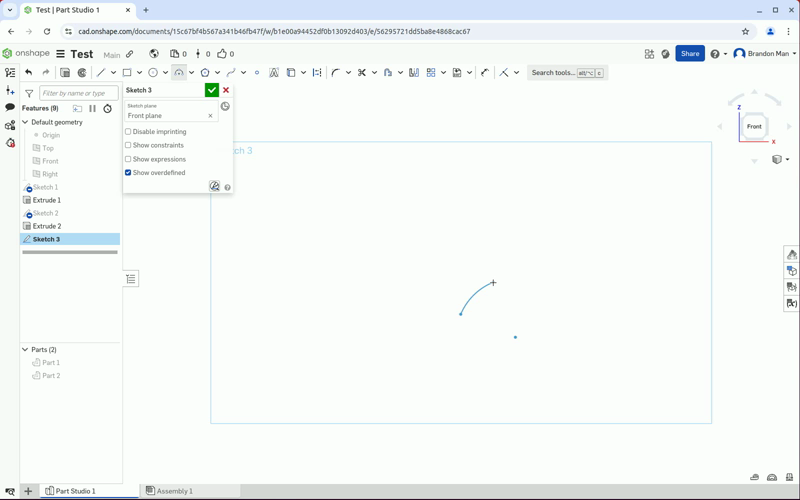
mouse_move(483, 305)
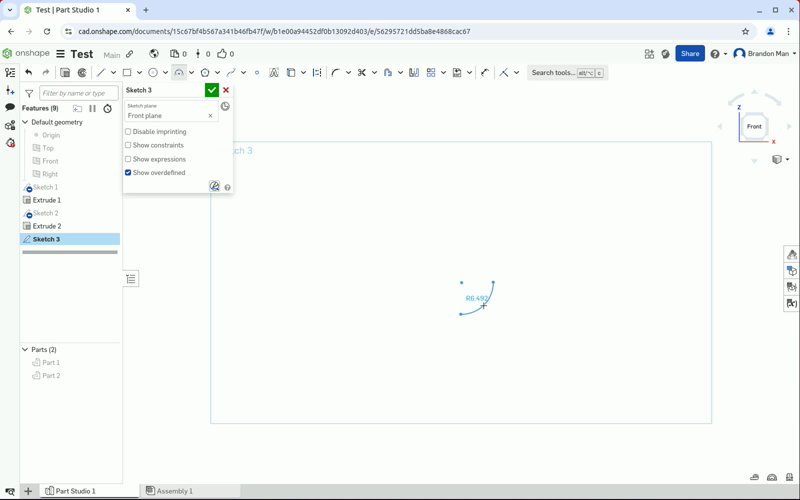
click(483, 305)
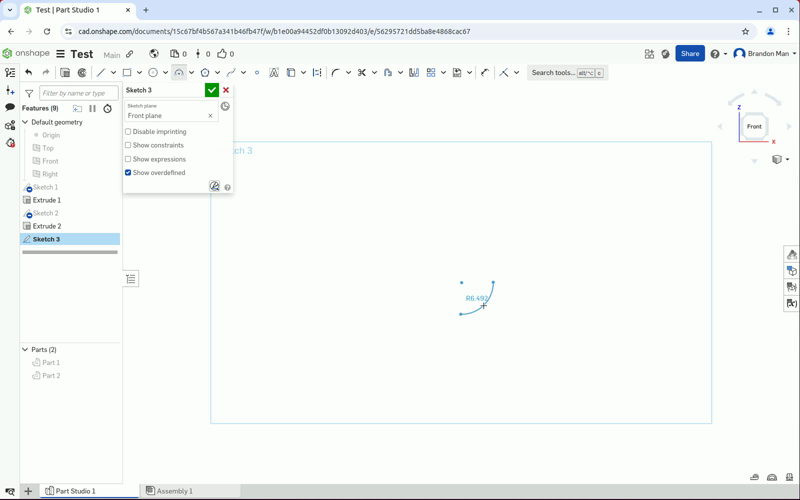
key_up(shift)
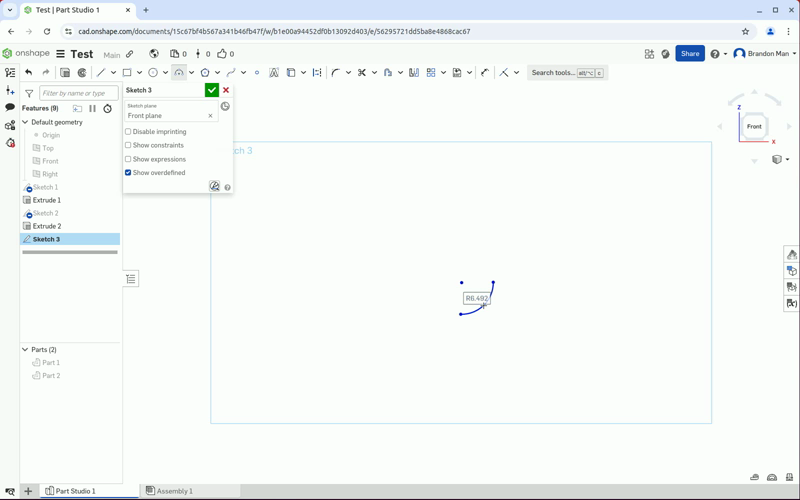
key(esc)
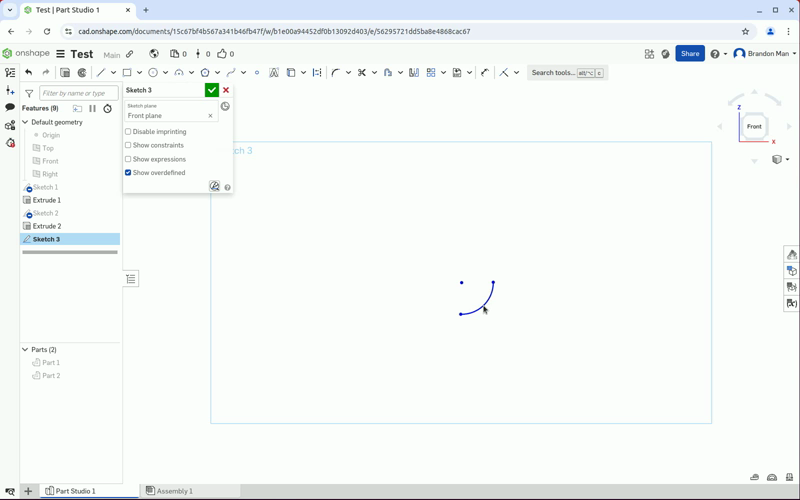
key(l)
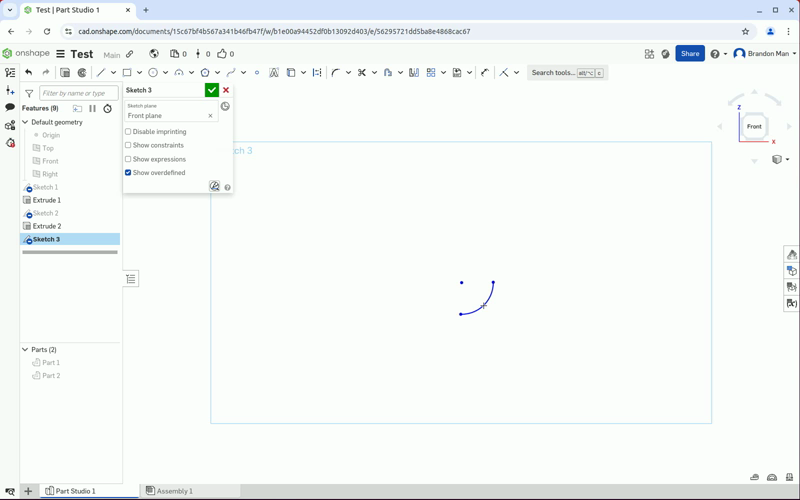
mouse_move(493, 282)
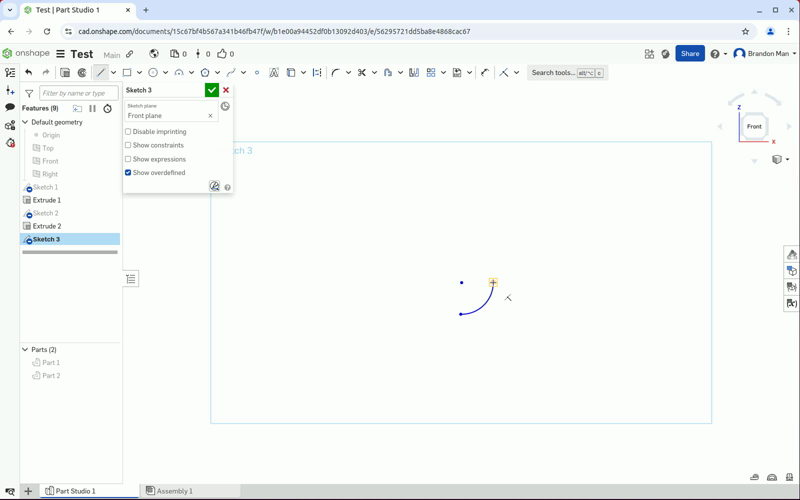
click(493, 282)
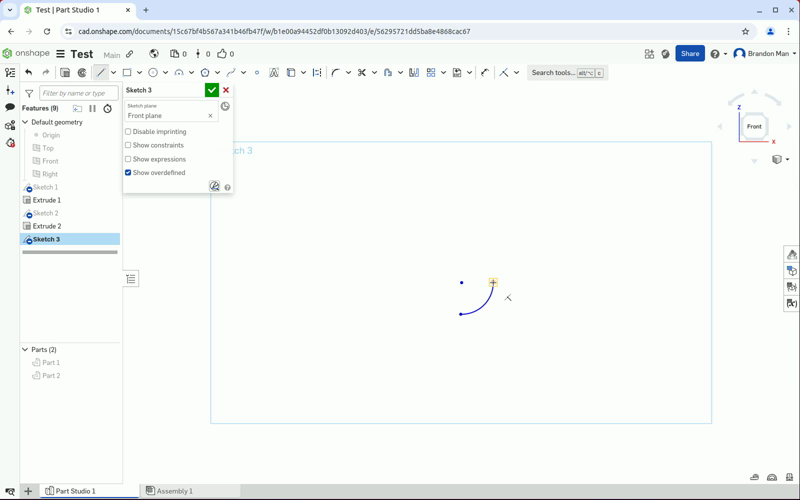
key_down(shift)
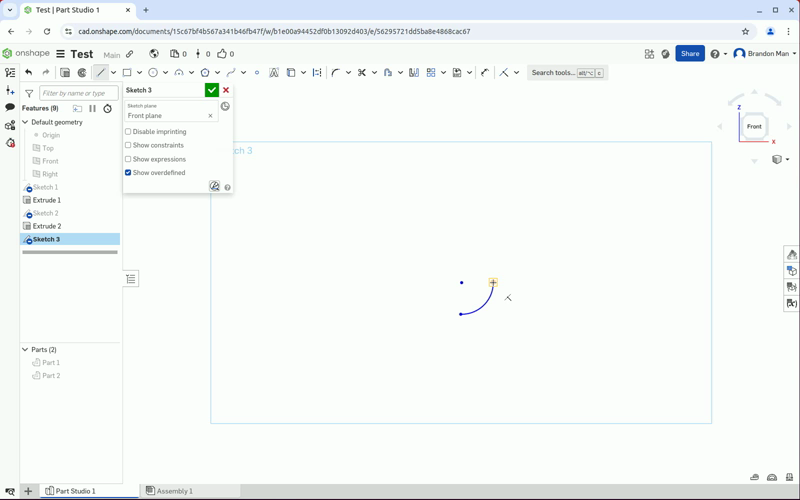
mouse_move(523, 282)
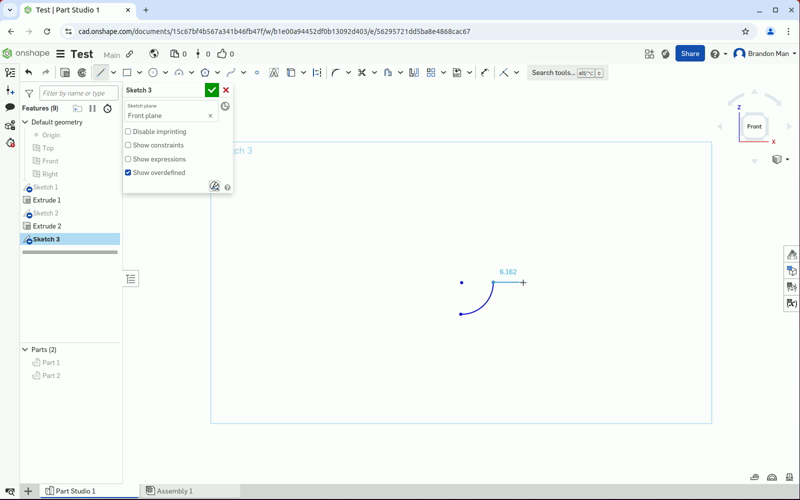
mouse_move(481, 282)
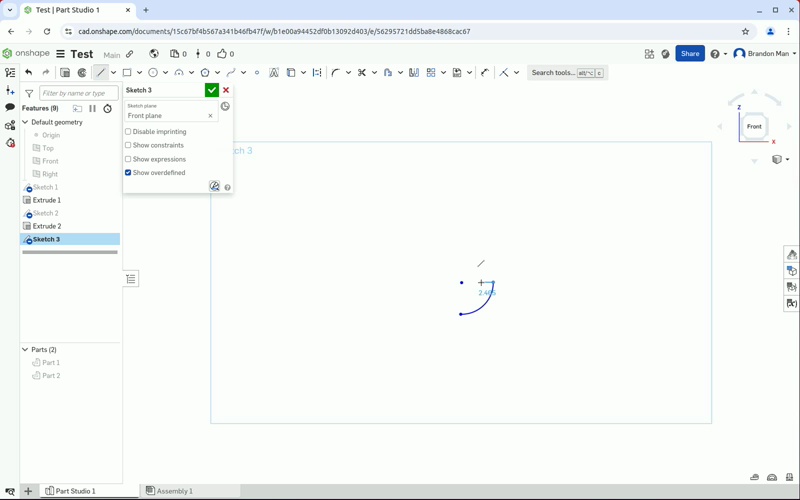
click(481, 282)
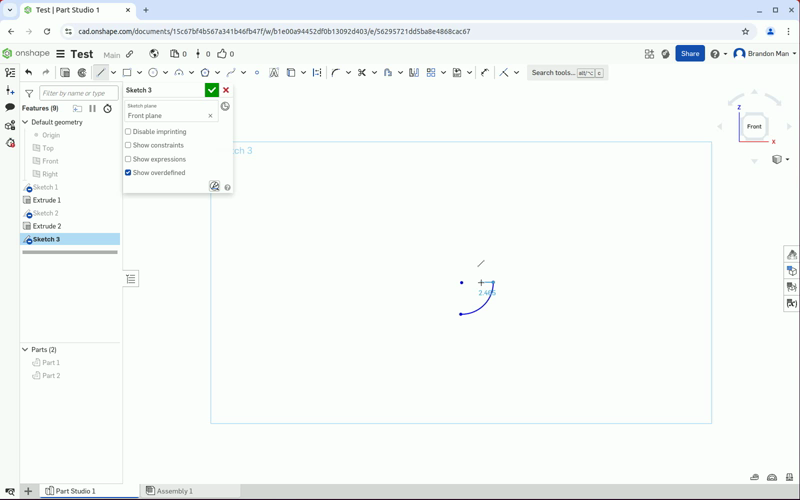
key_up(shift)
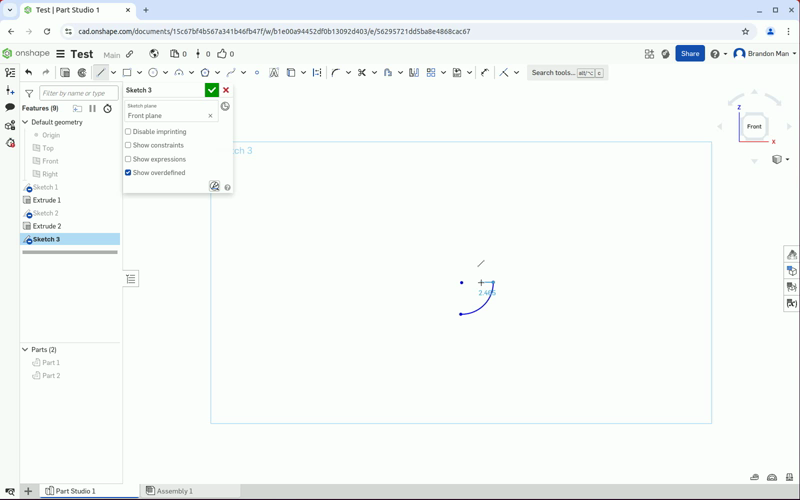
key(esc)
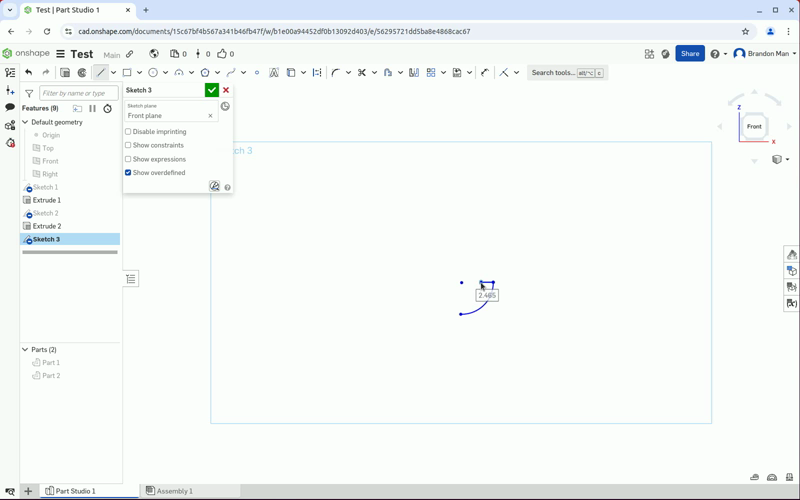
key(a)
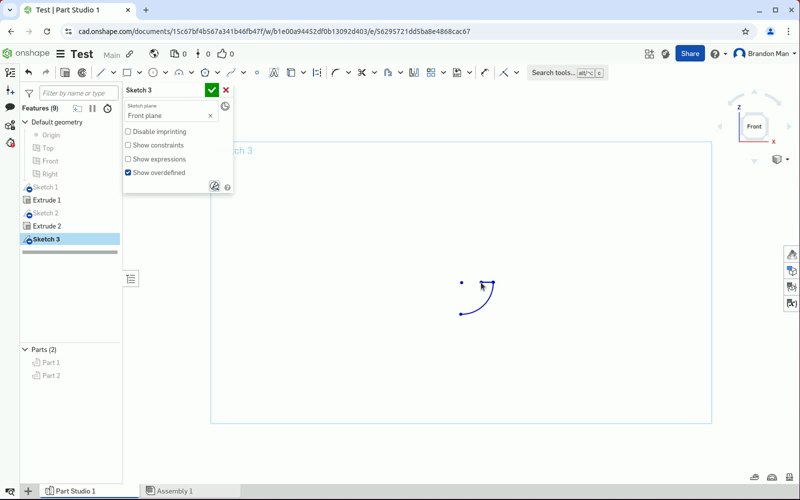
mouse_move(481, 282)
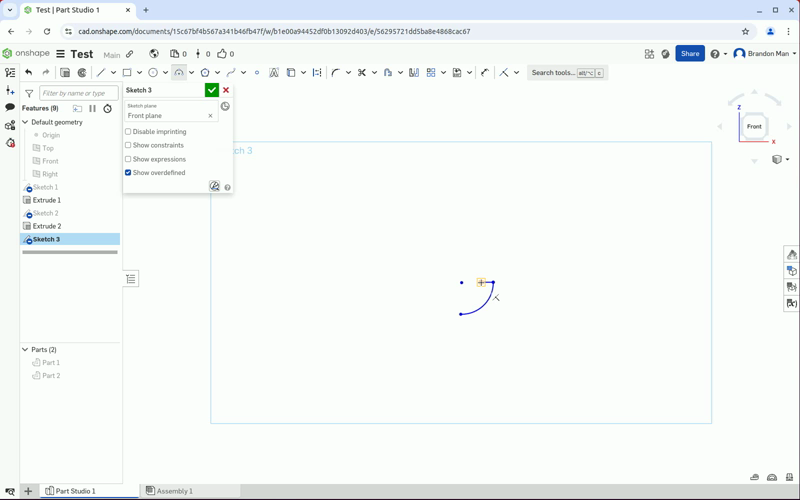
click(481, 282)
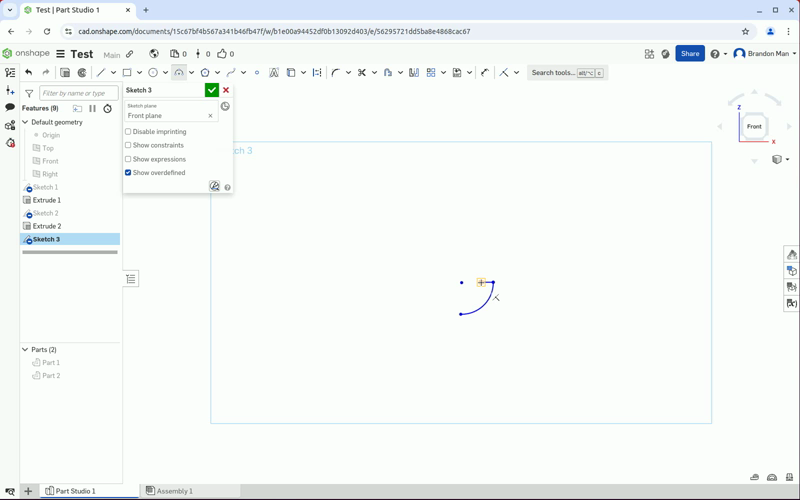
key_down(shift)
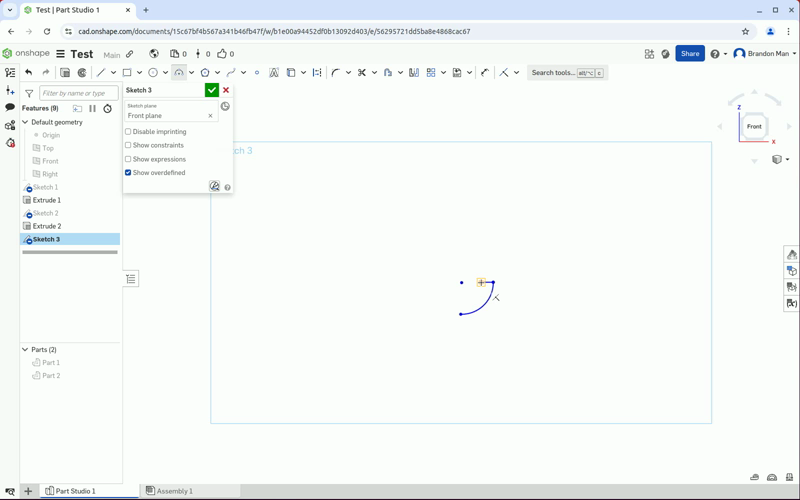
mouse_move(460, 302)
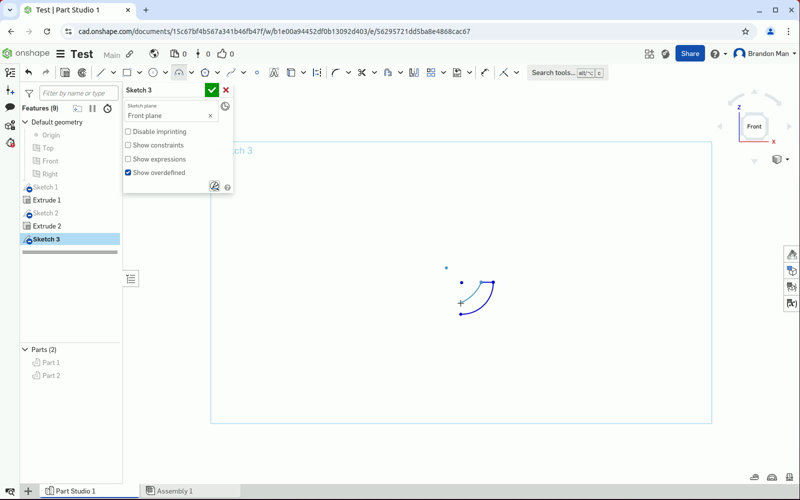
click(460, 302)
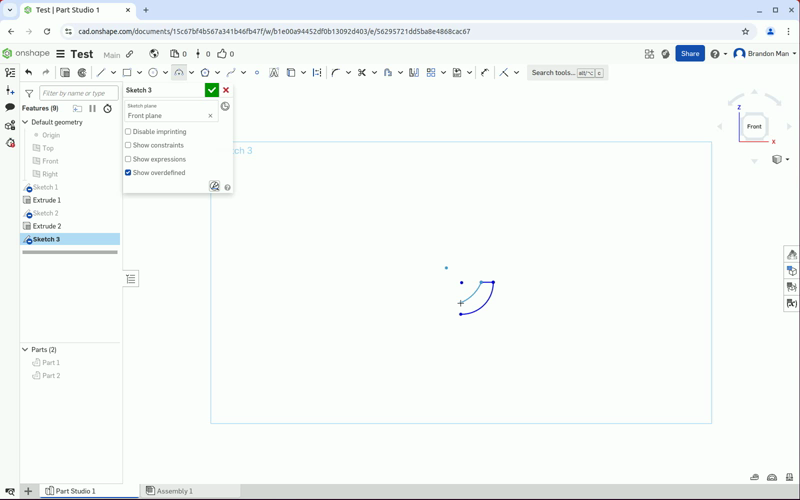
mouse_move(475, 296)
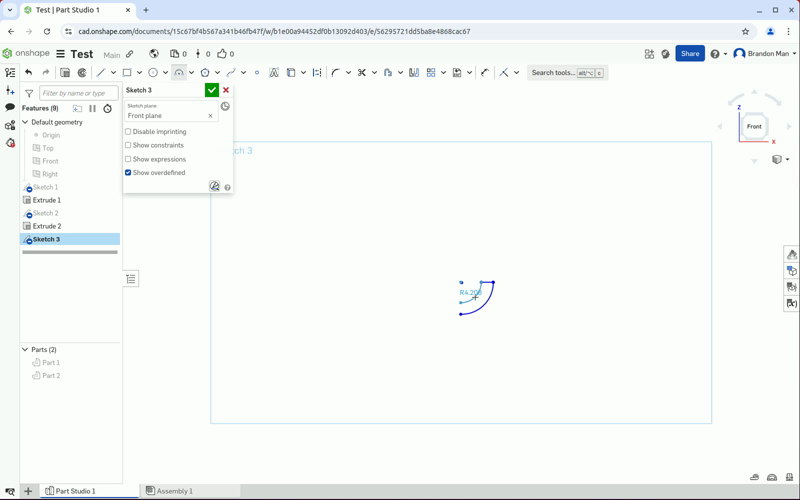
click(475, 296)
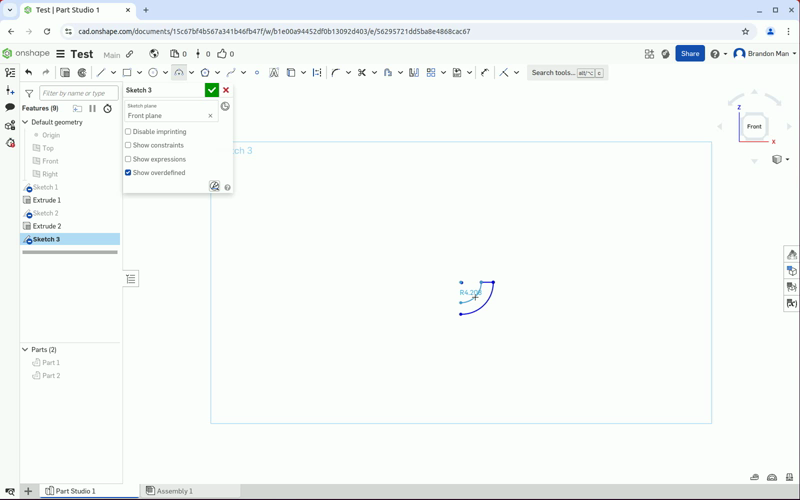
key_up(shift)
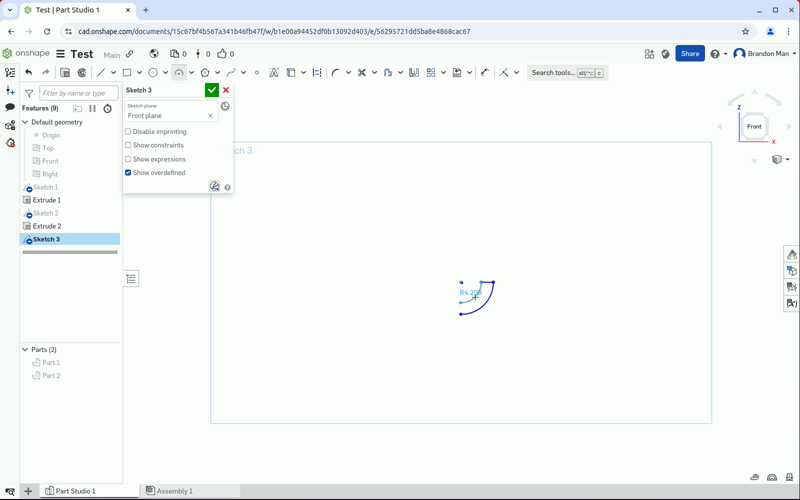
key(esc)
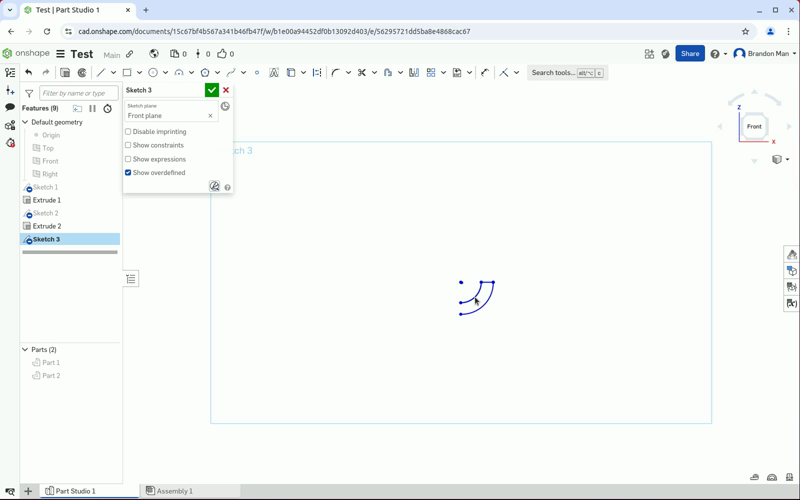
key(l)
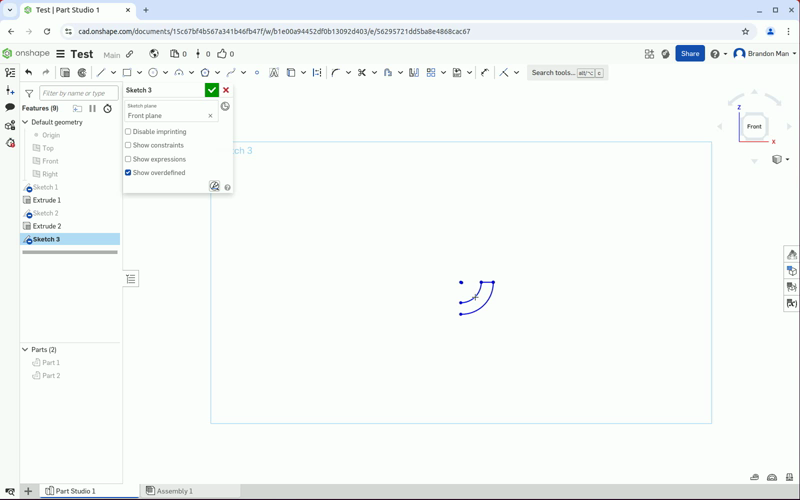
mouse_move(460, 302)
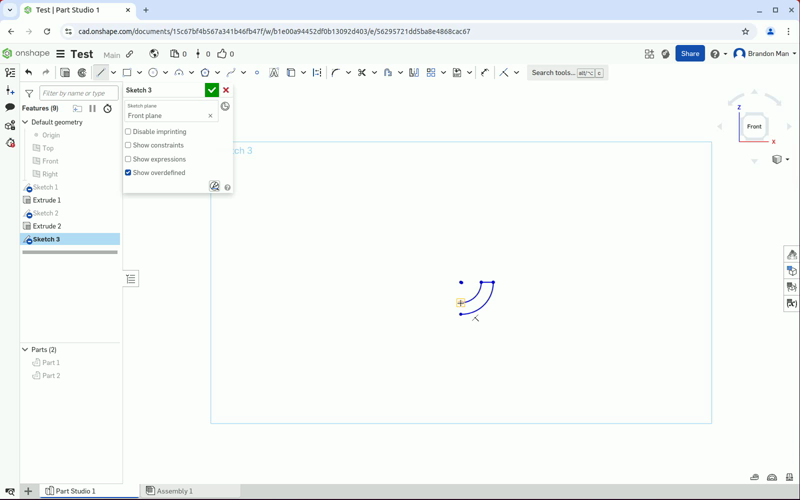
click(460, 302)
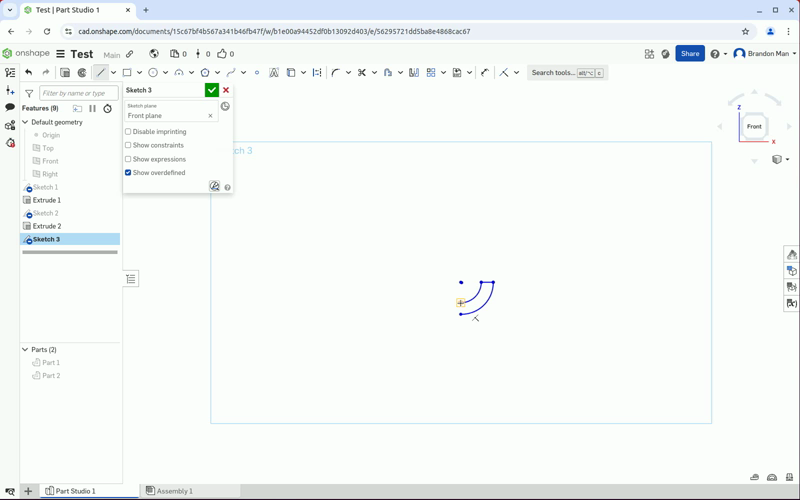
mouse_move(490, 302)
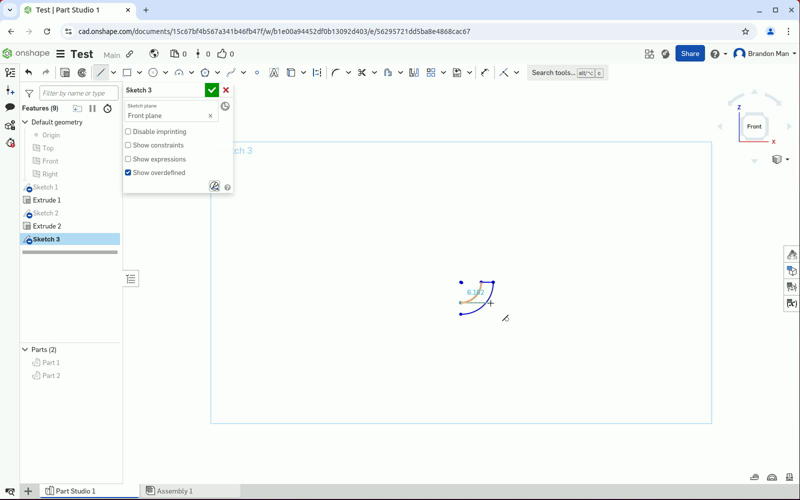
key_down(shift)
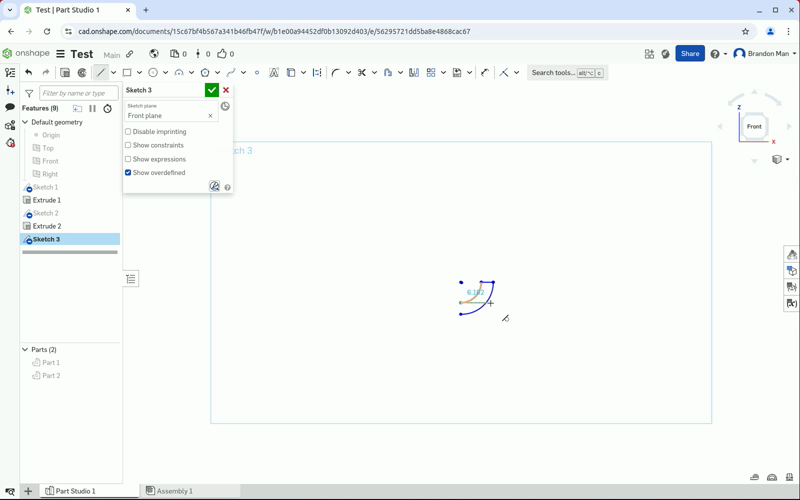
mouse_move(460, 314)
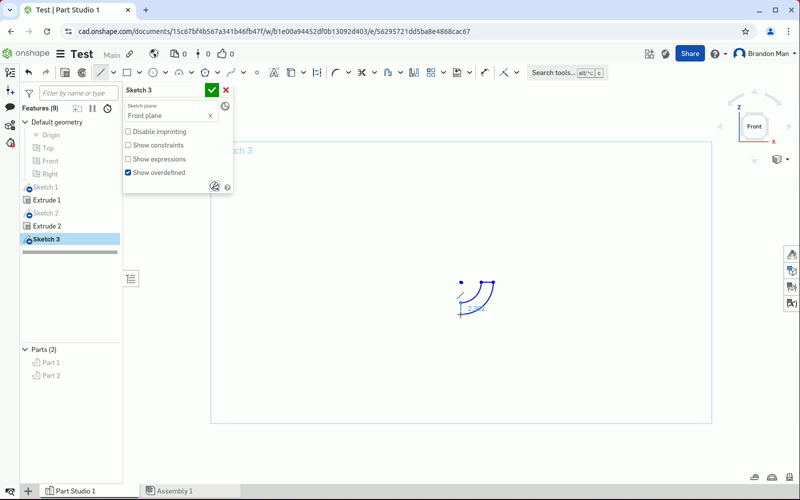
key_up(shift)
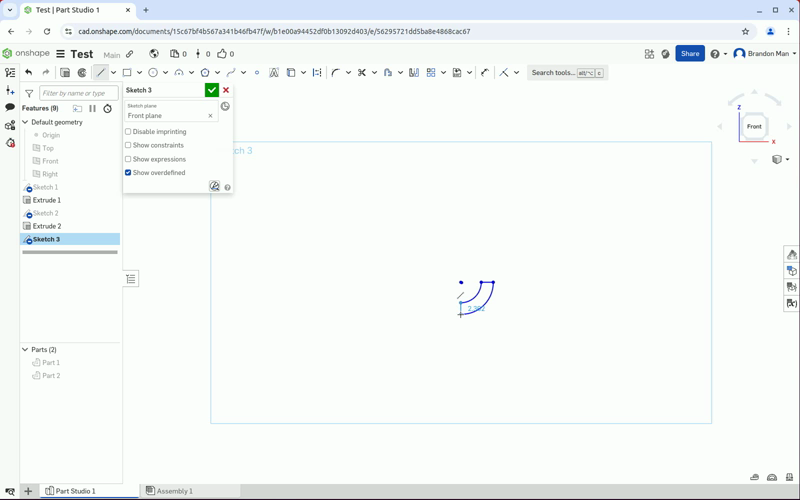
click(460, 314)
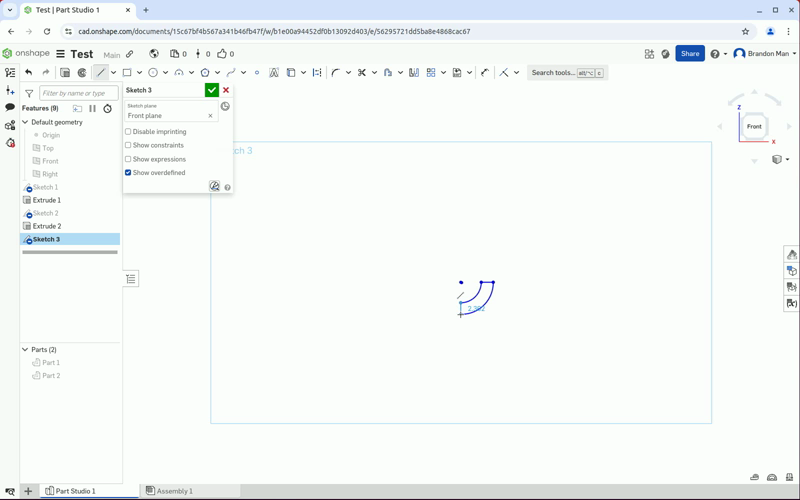
key(esc)
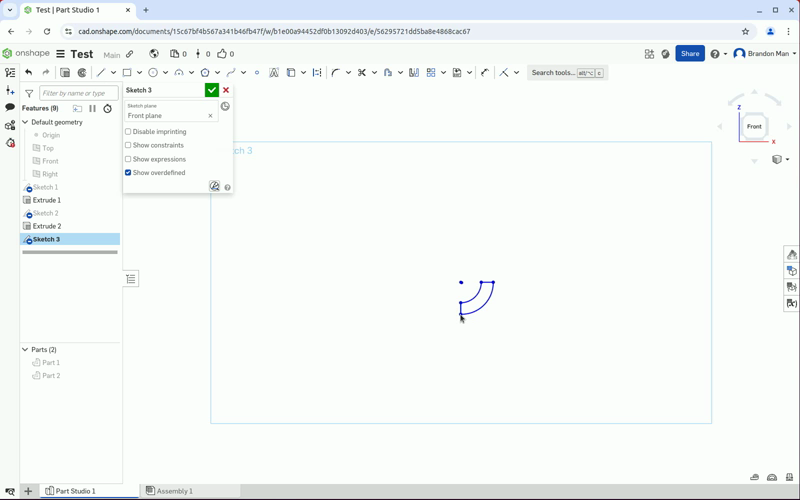
mouse_move(466, 303)
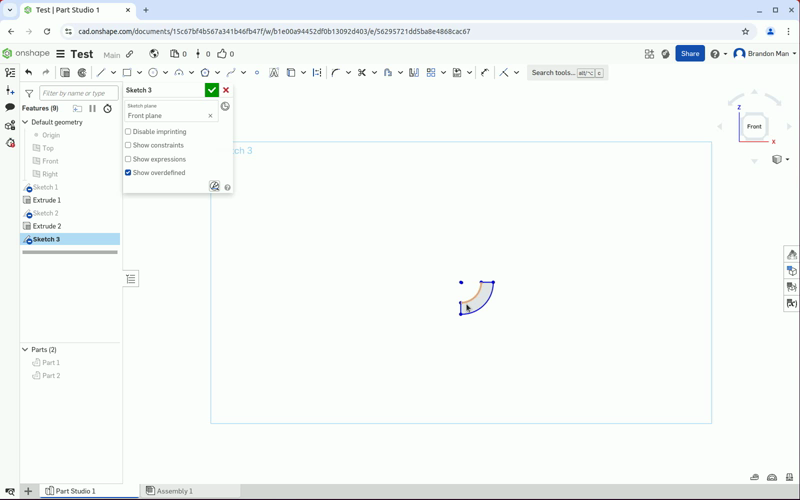
scroll(6)
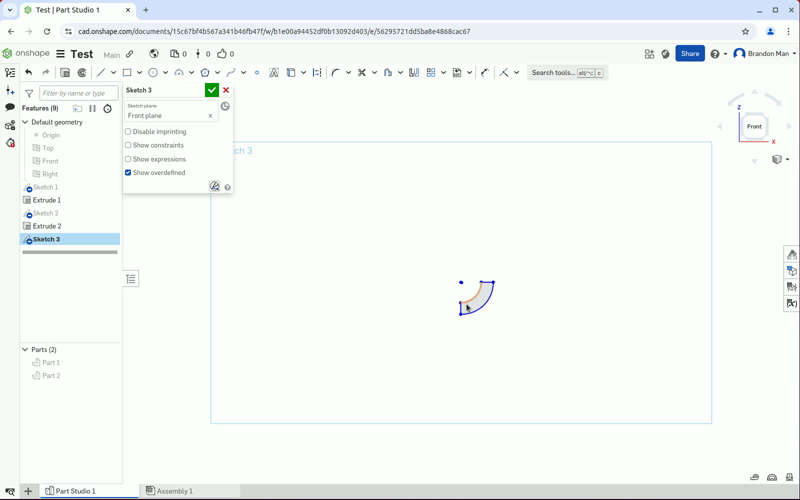
scroll(6)
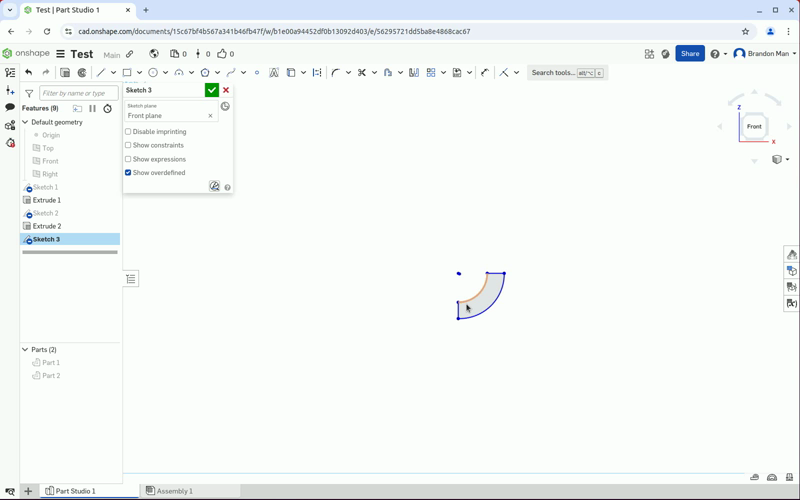
scroll(6)
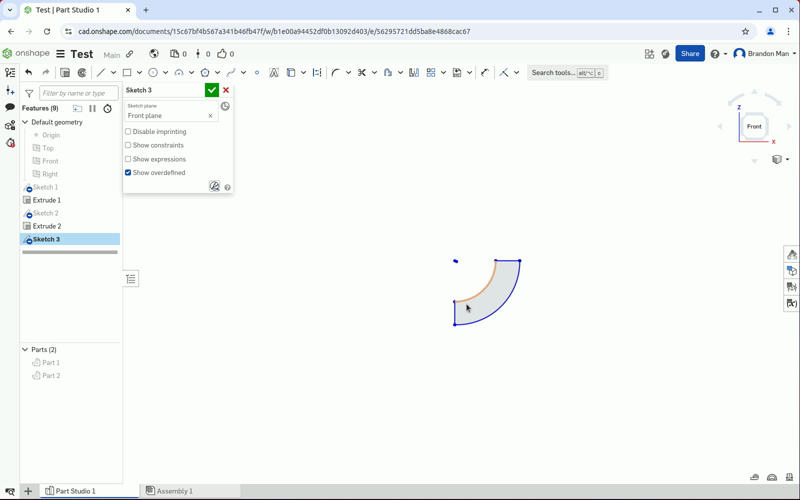
scroll(6)
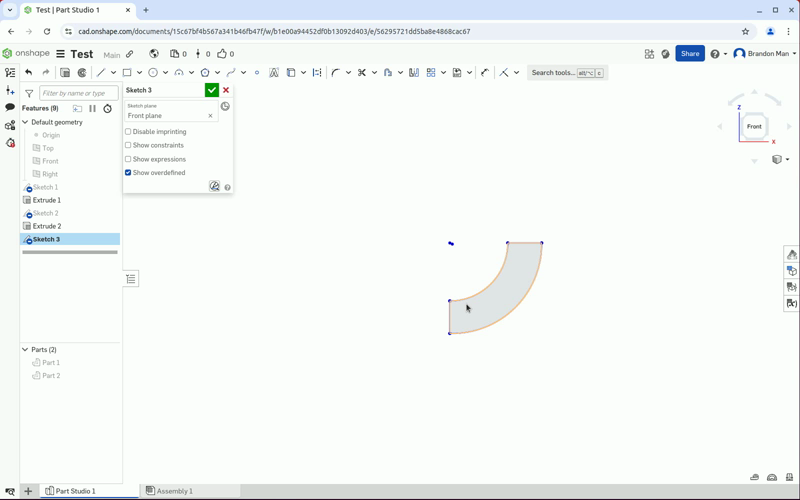
scroll(6)
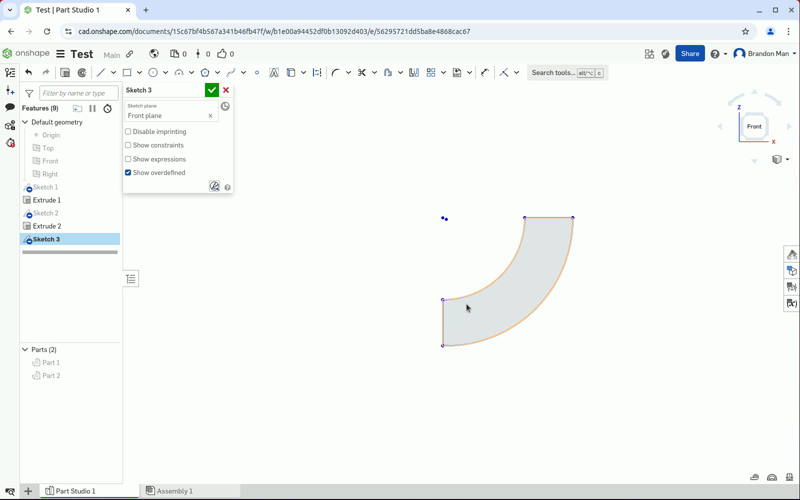
scroll(6)
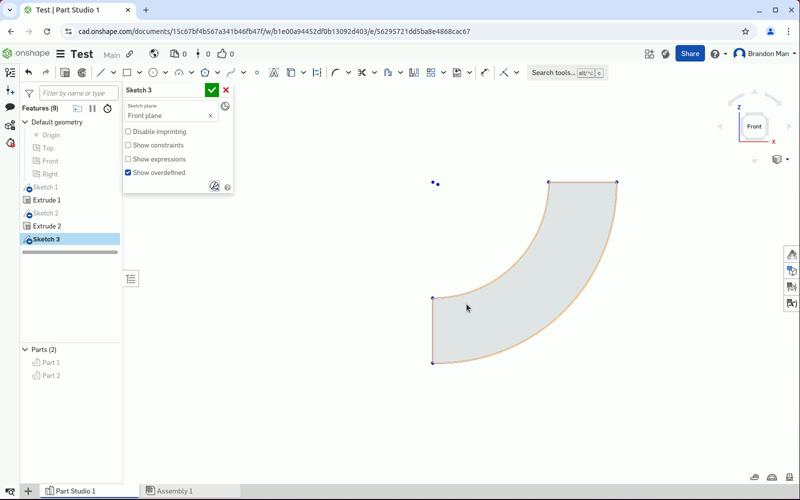
scroll(6)
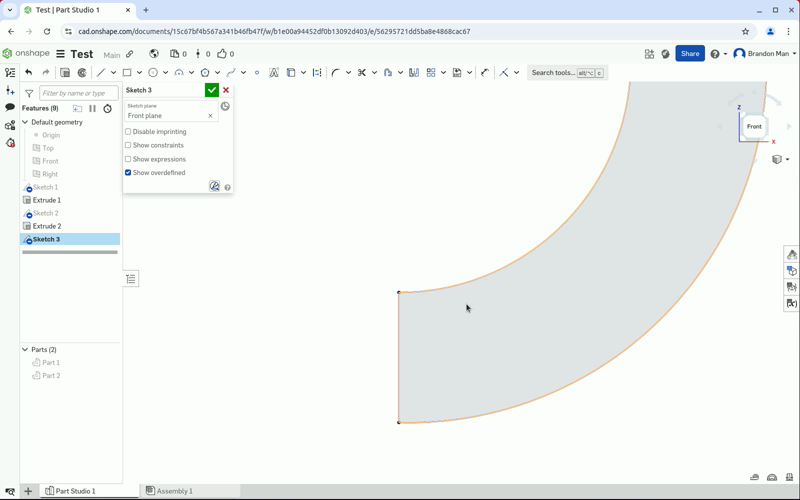
click(466, 303)
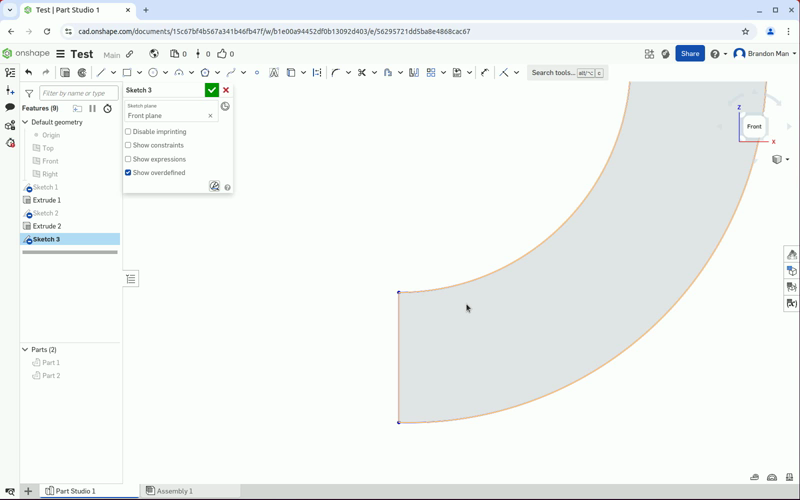
scroll(-6)
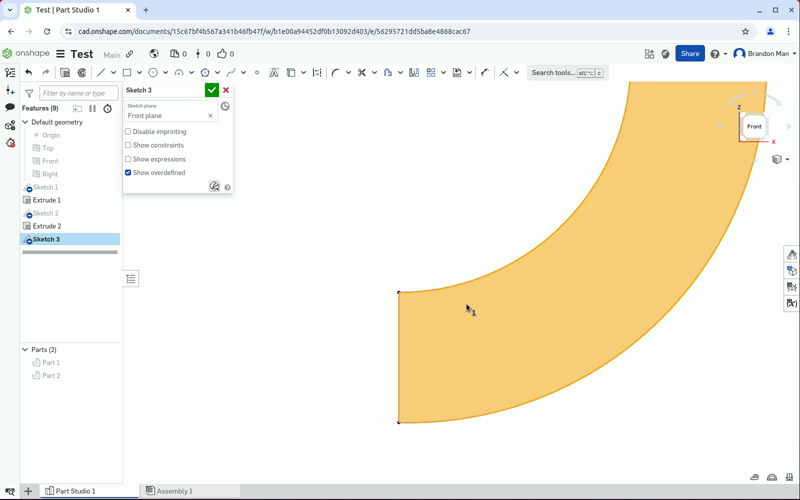
scroll(-6)
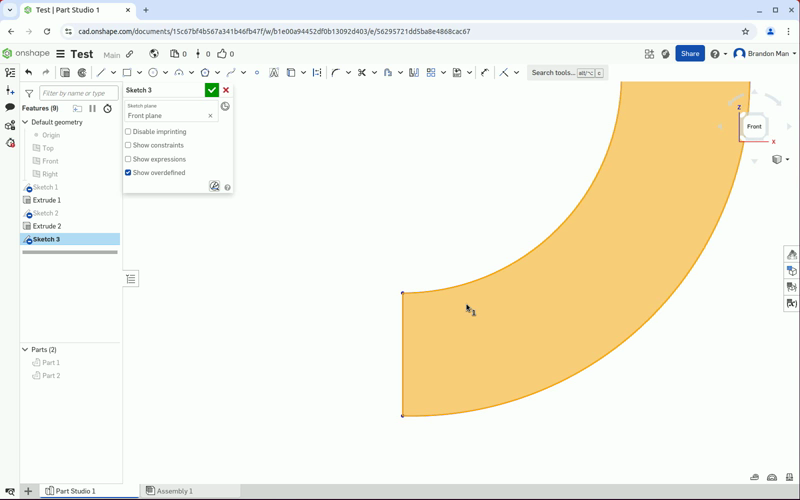
scroll(-6)
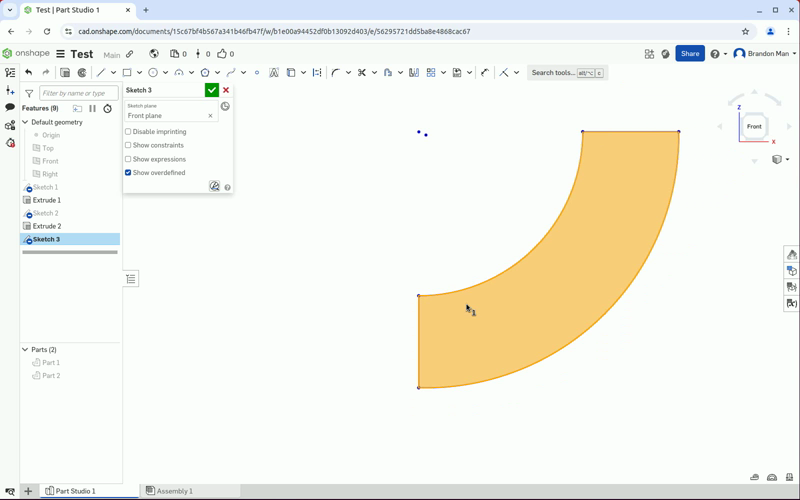
scroll(-6)
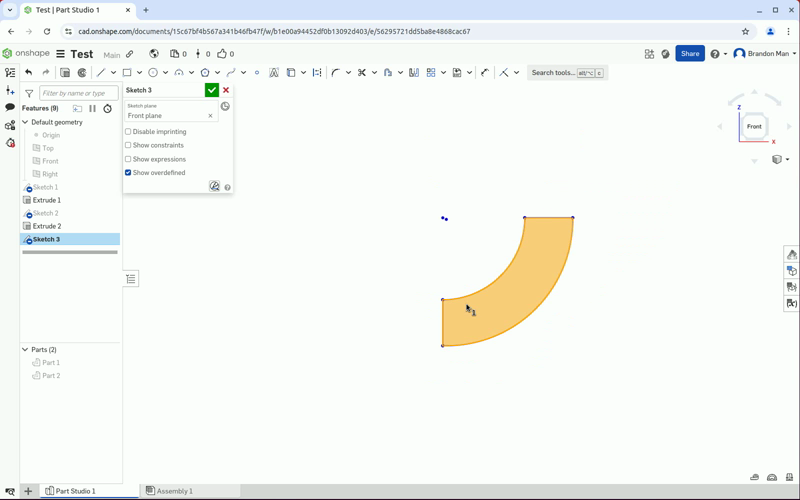
scroll(-6)
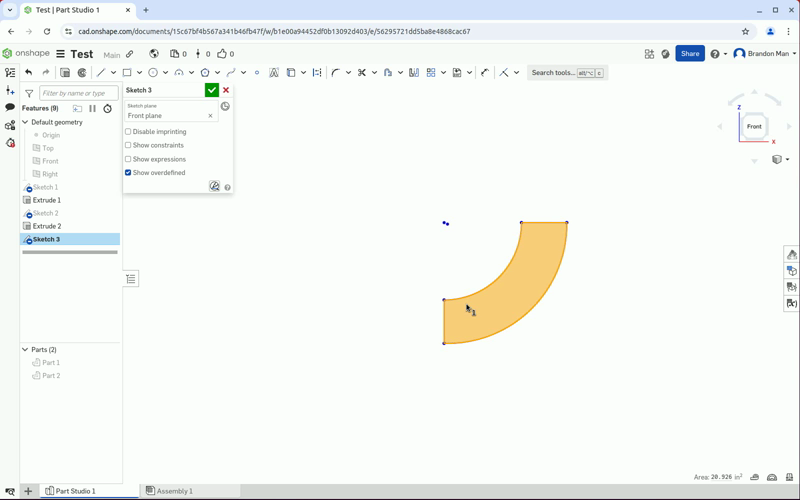
scroll(-6)
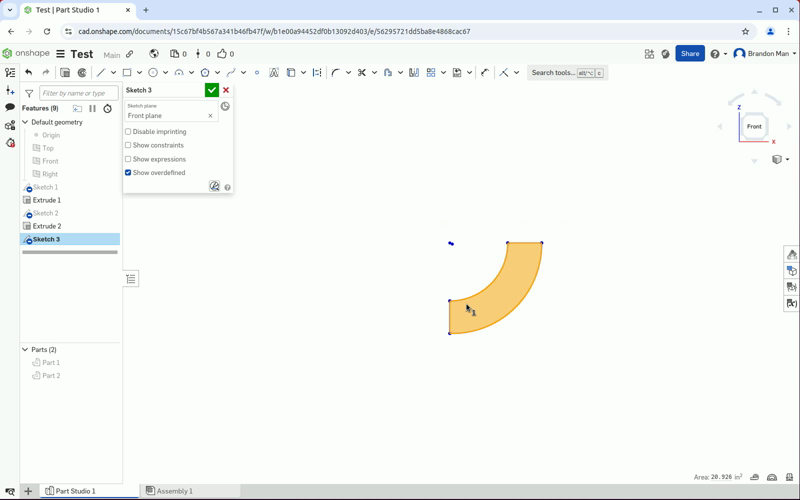
scroll(-6)
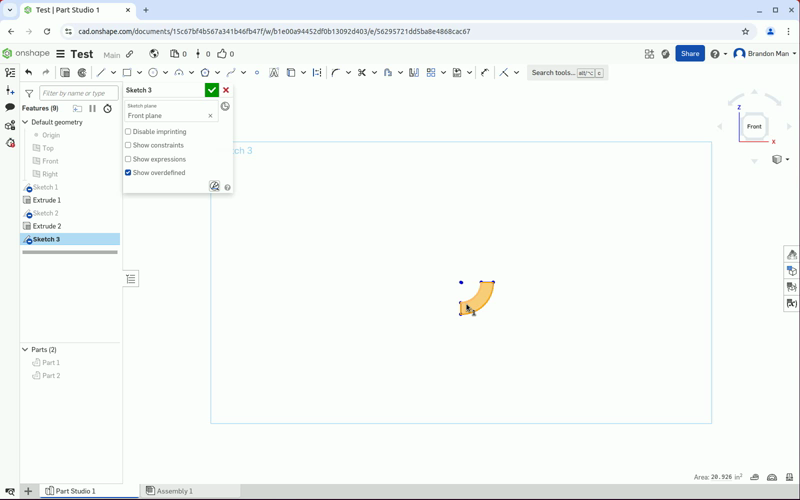
mouse_move(73, 352)
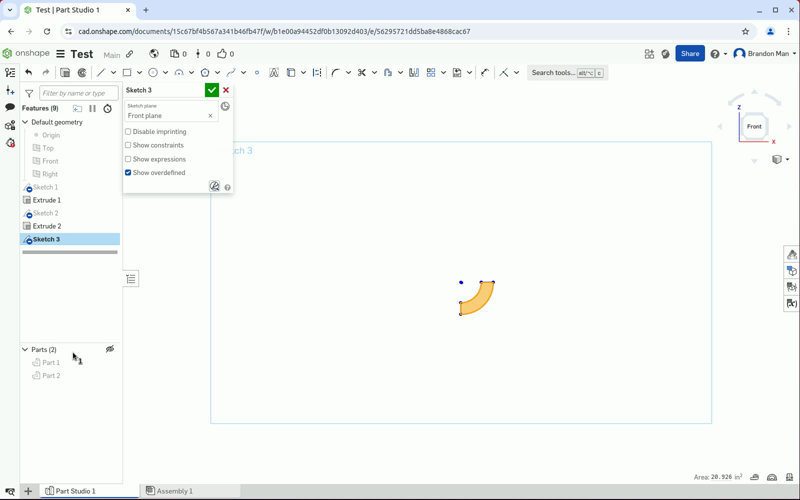
key(shift+y)
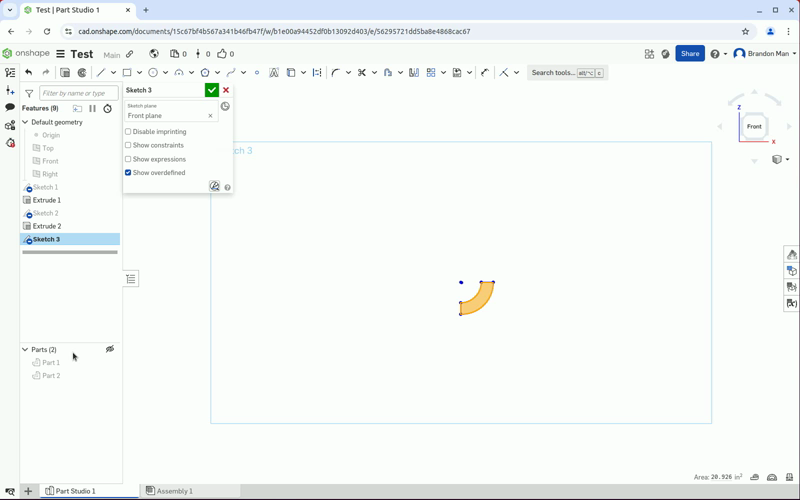
key(shift+e)
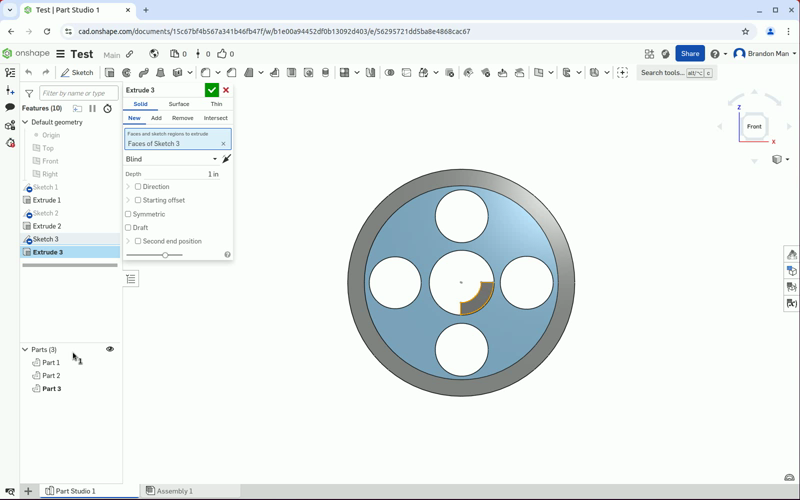
mouse_move(143, 106)
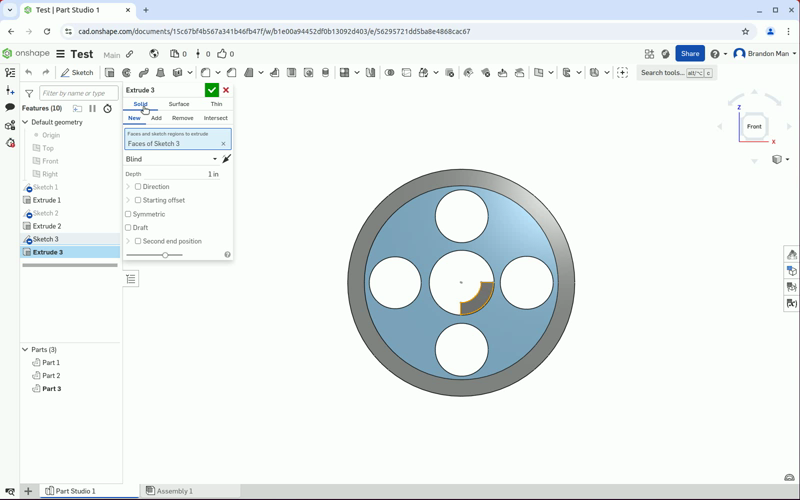
click(143, 106)
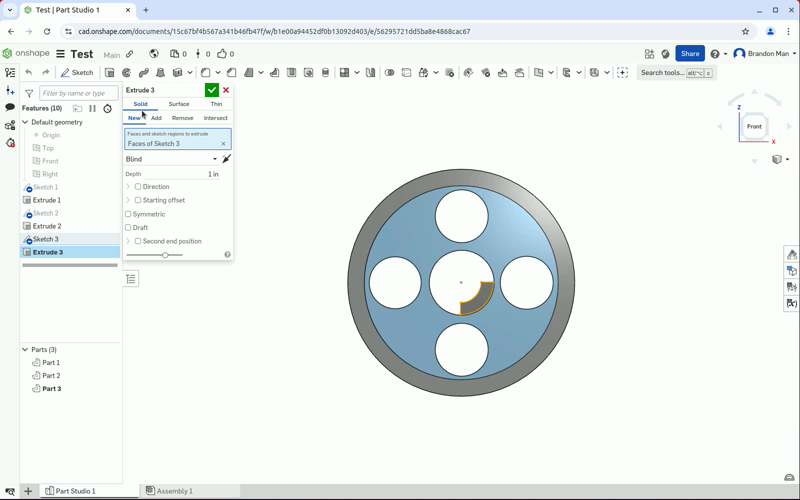
mouse_move(137, 120)
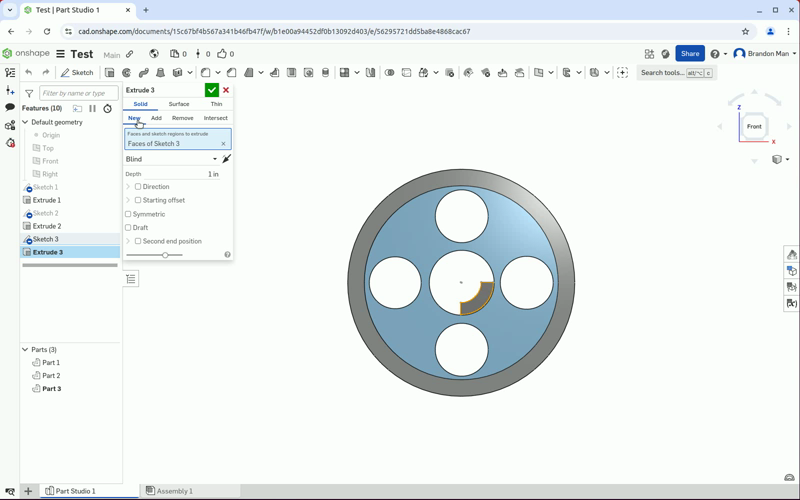
click(137, 120)
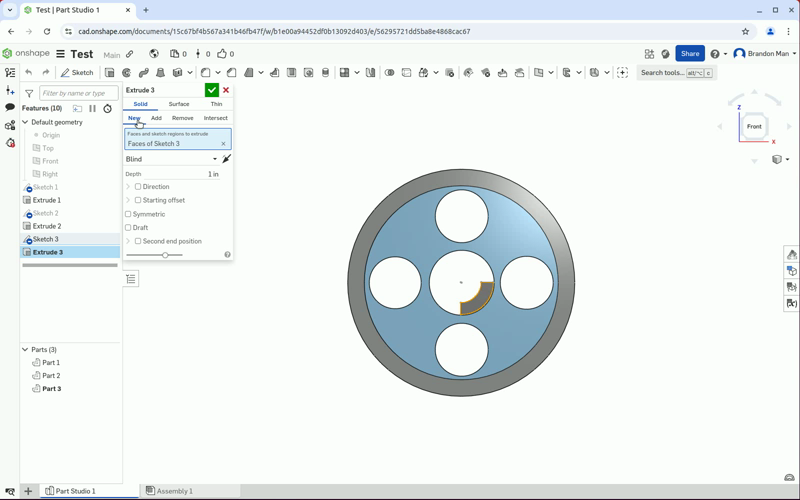
key(tab, 4)
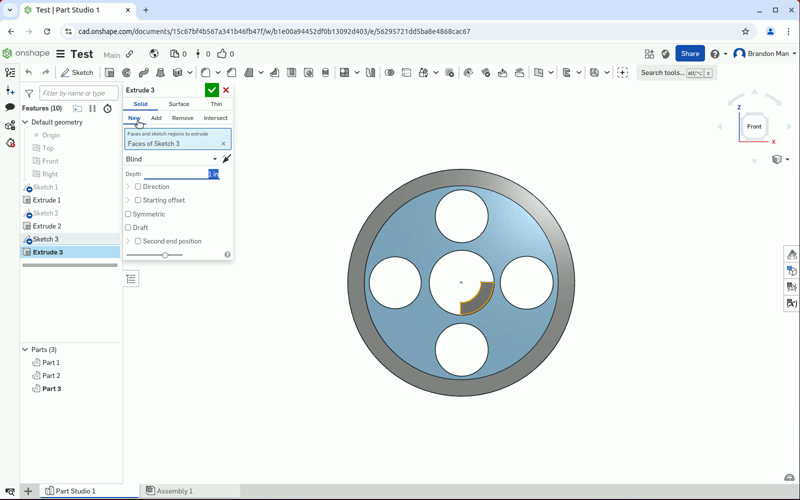
text(12.998)
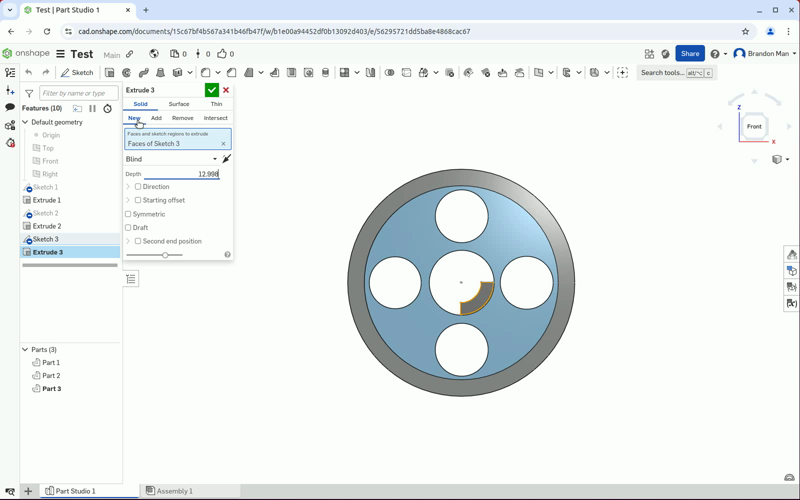
key(enter)
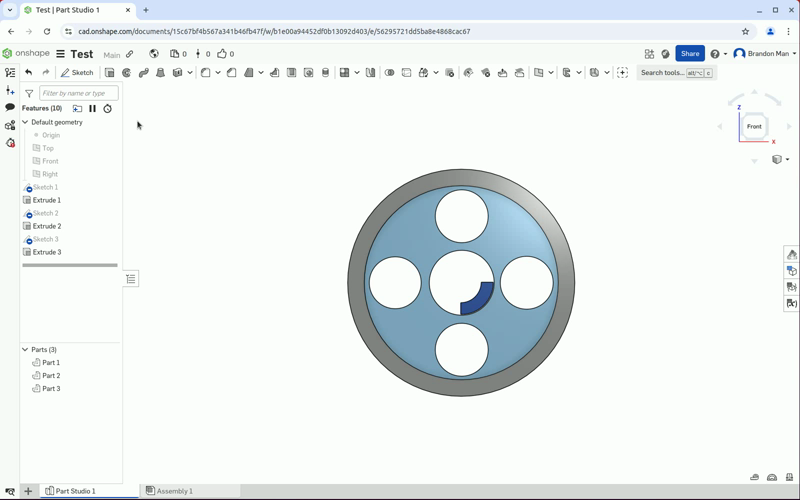
key(shift+h)
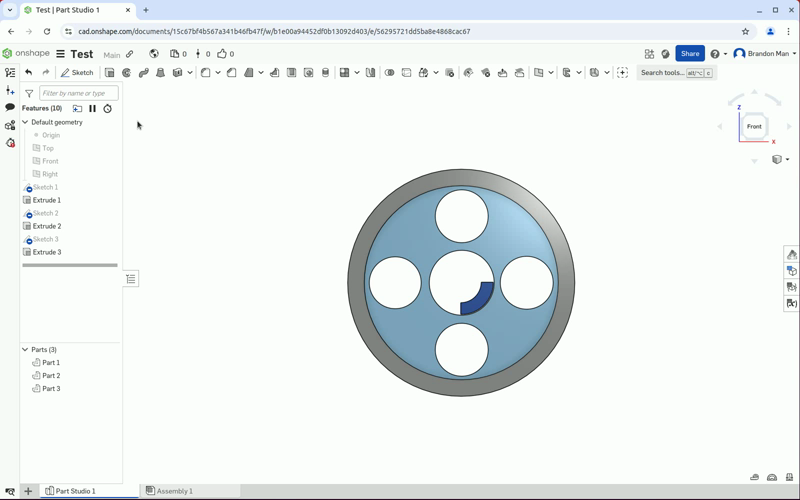
key(shift+h)
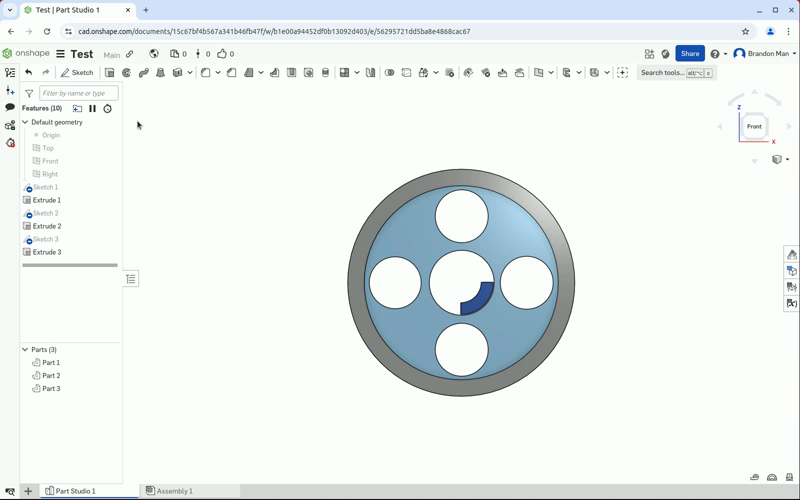
mouse_move(73, 189)
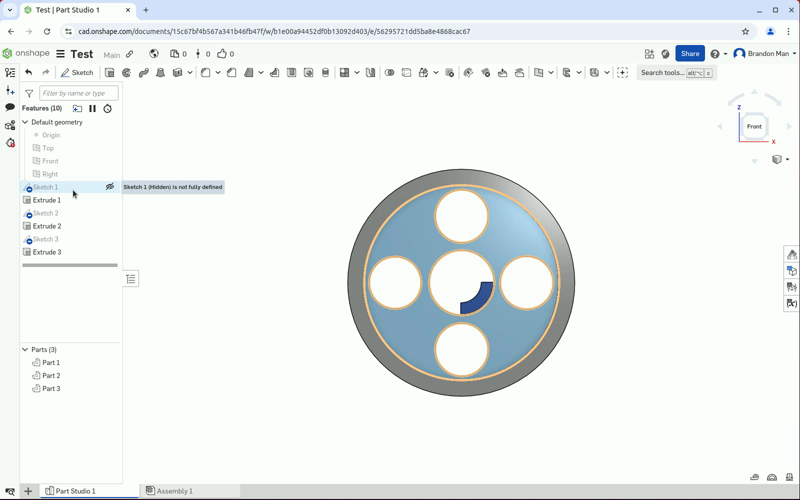
click(73, 189)
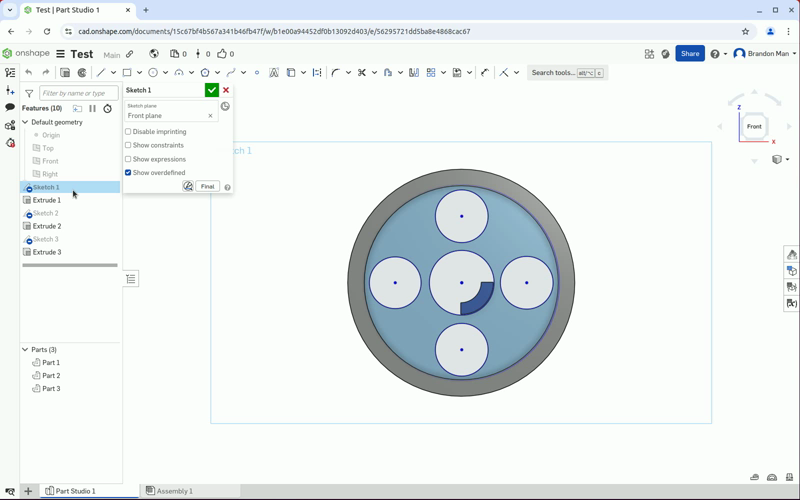
mouse_move(229, 92)
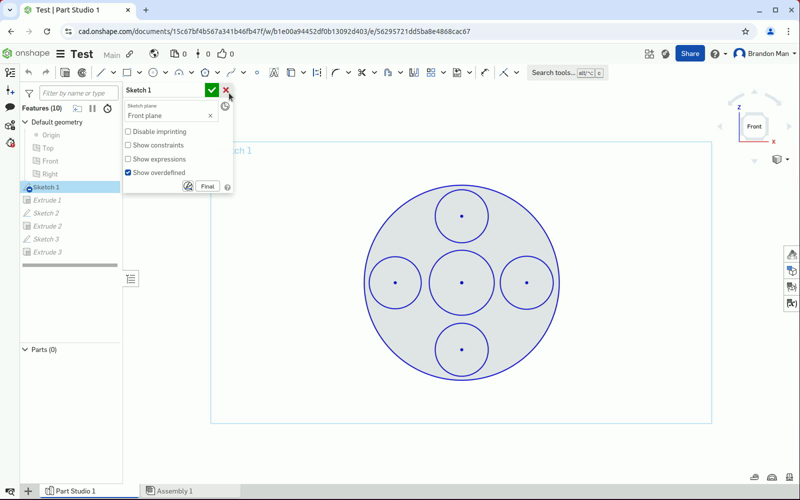
click(229, 92)
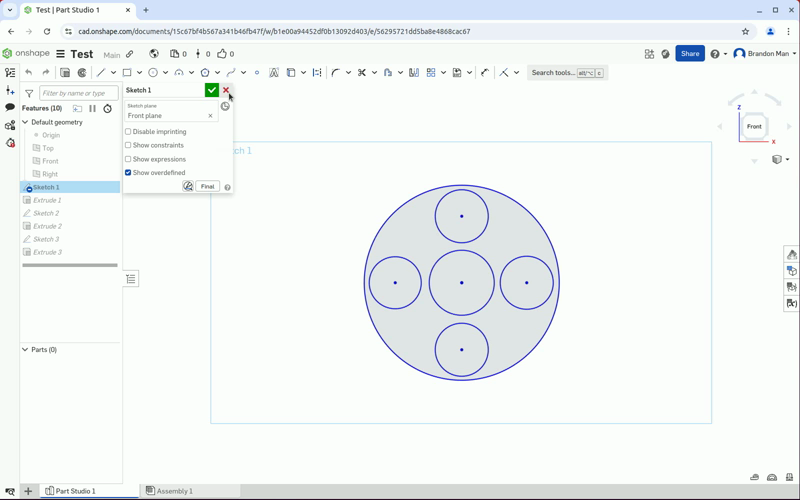
key(shift+s)
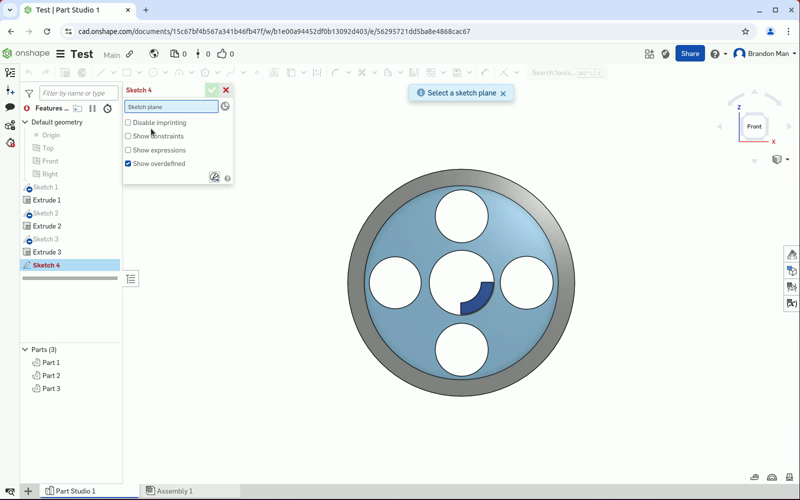
mouse_move(73, 163)
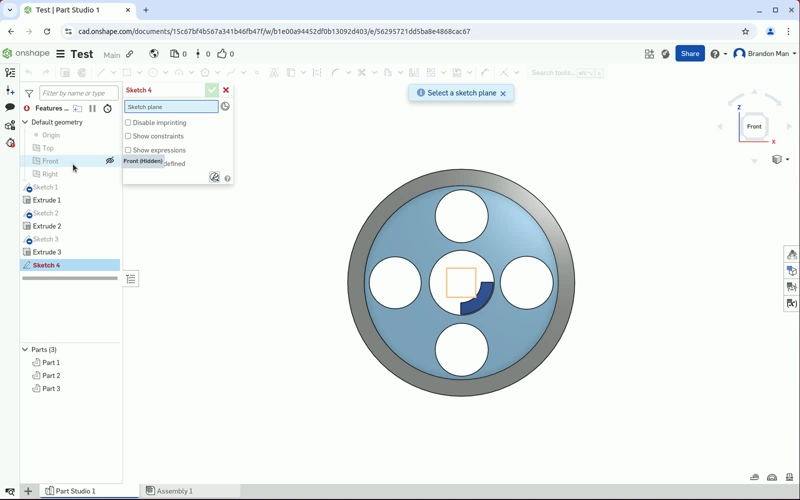
click(73, 163)
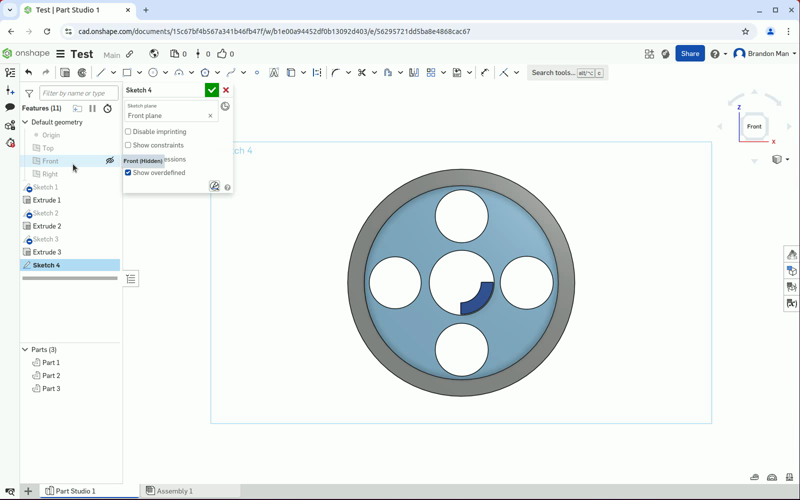
mouse_move(73, 352)
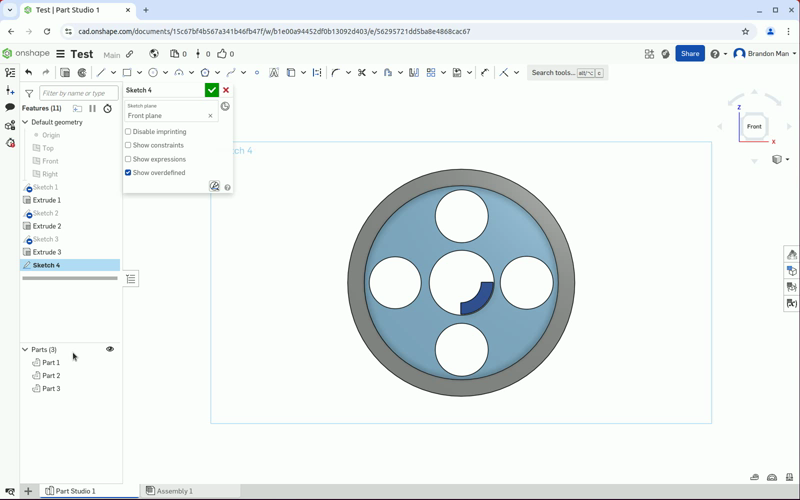
key(y)
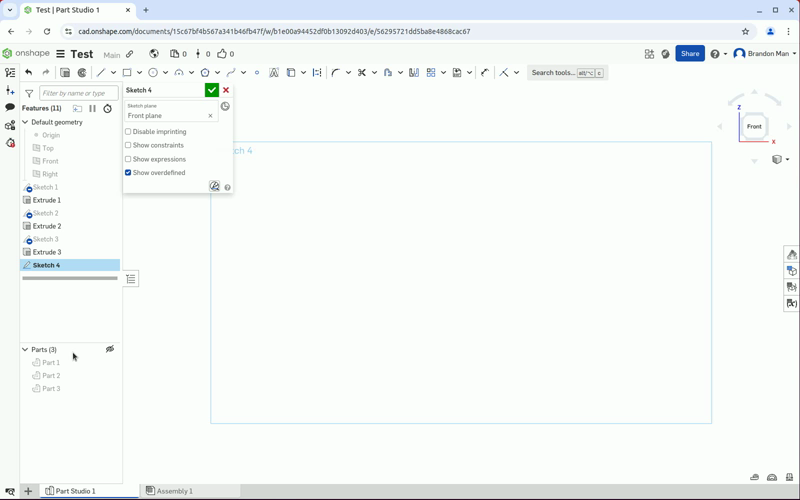
key(a)
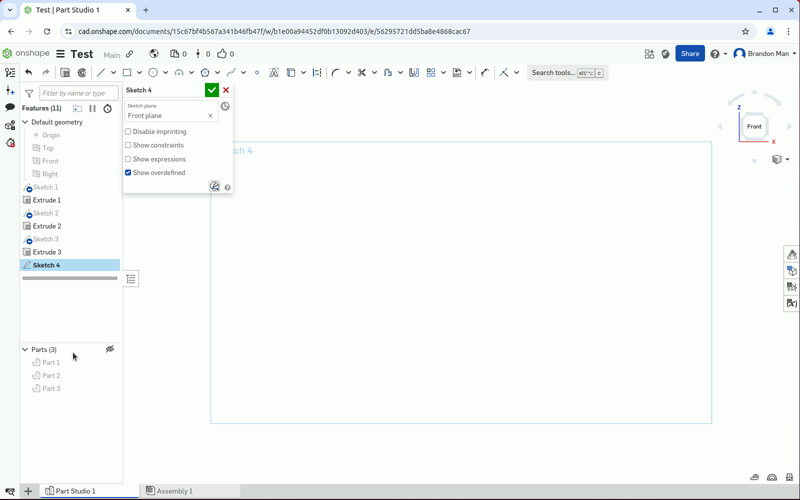
key_down(shift)
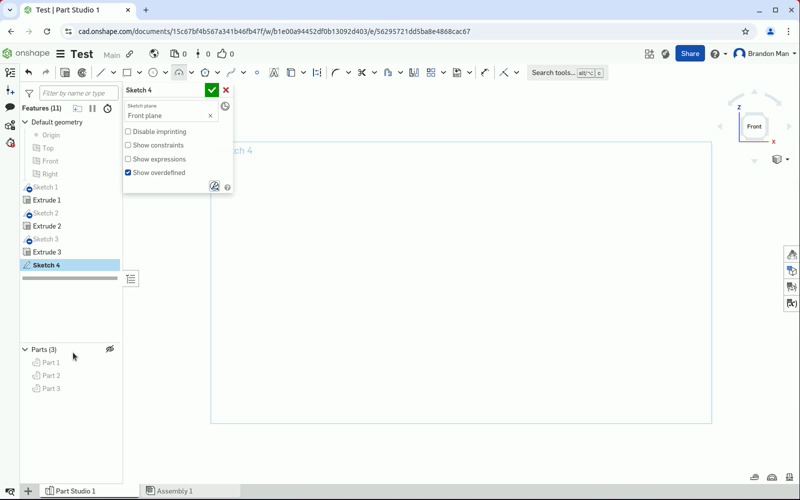
mouse_move(460, 262)
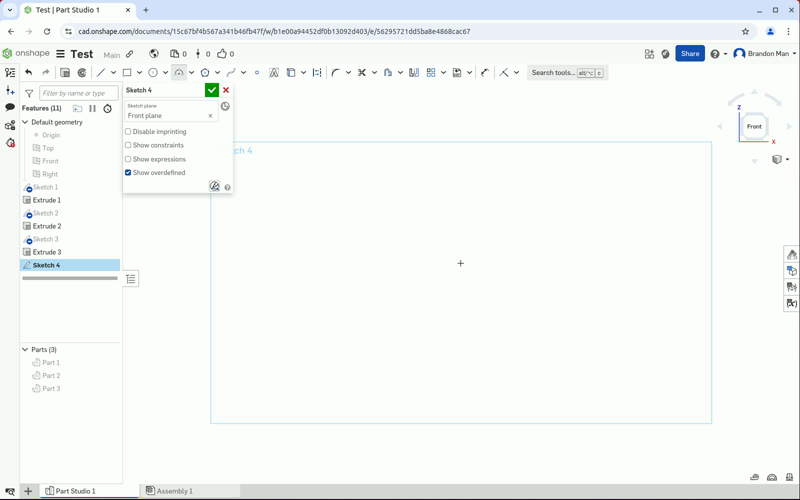
click(460, 262)
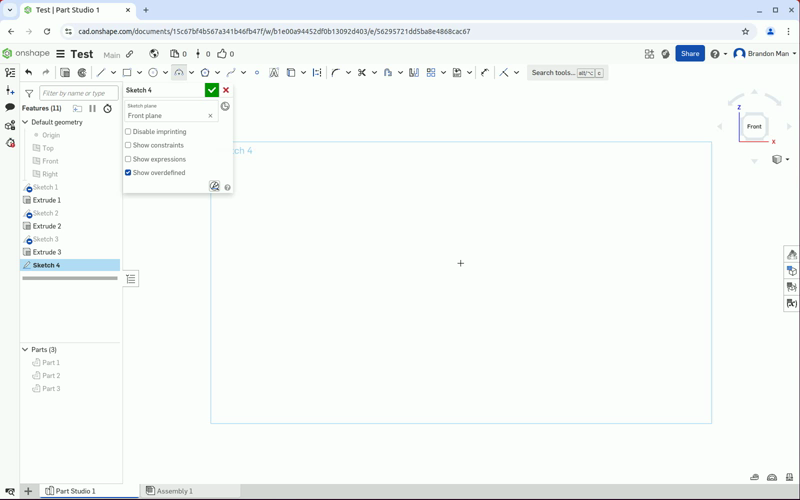
key_up(shift)
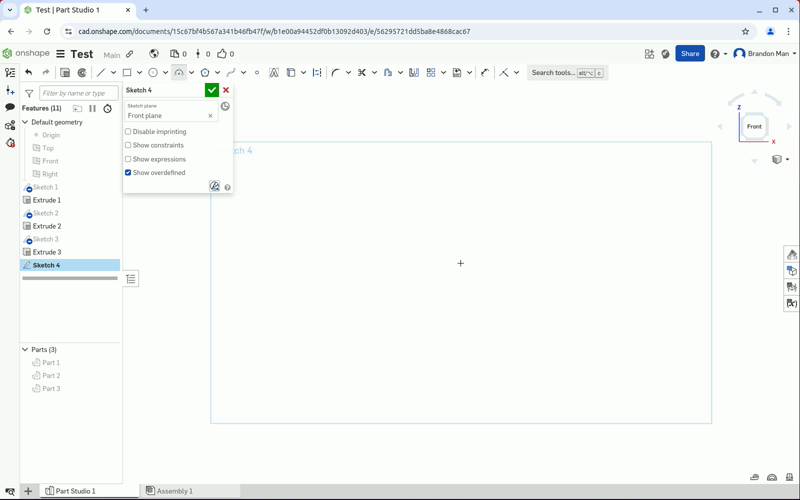
key_down(shift)
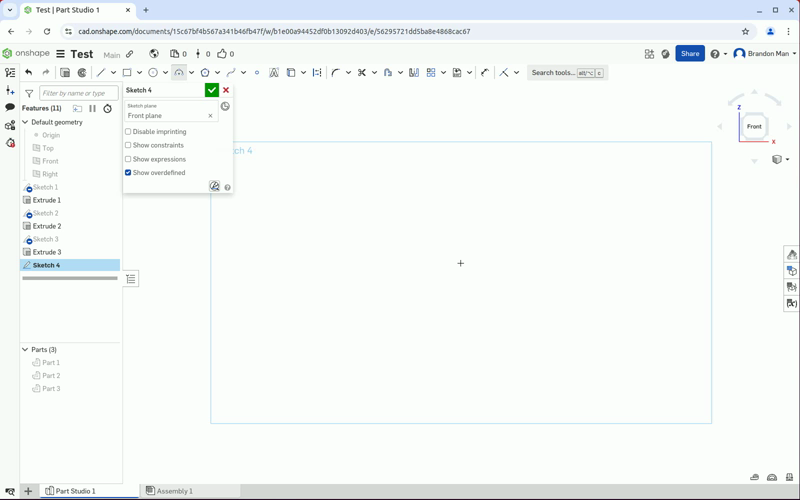
mouse_move(481, 283)
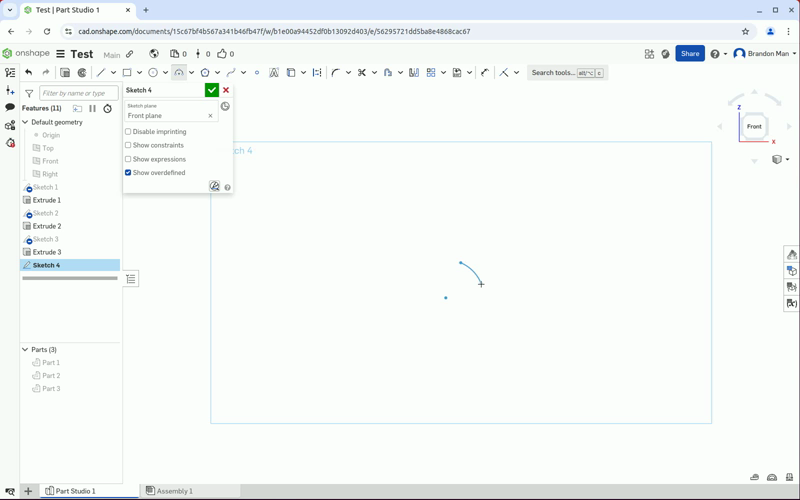
click(481, 283)
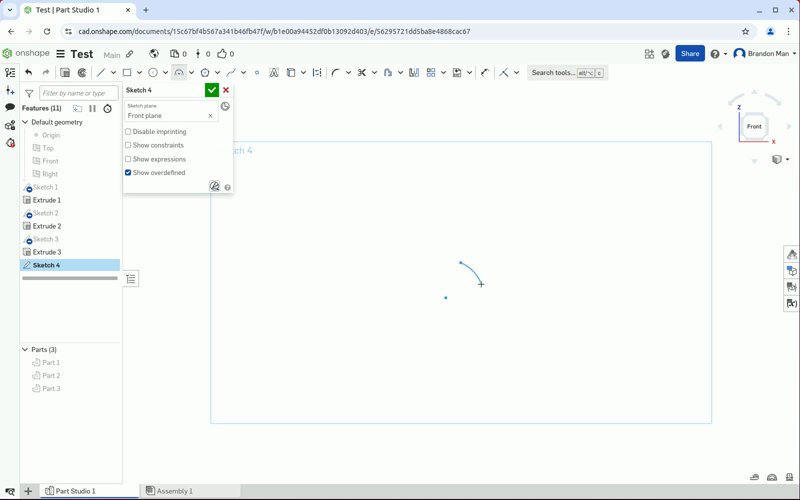
mouse_move(475, 269)
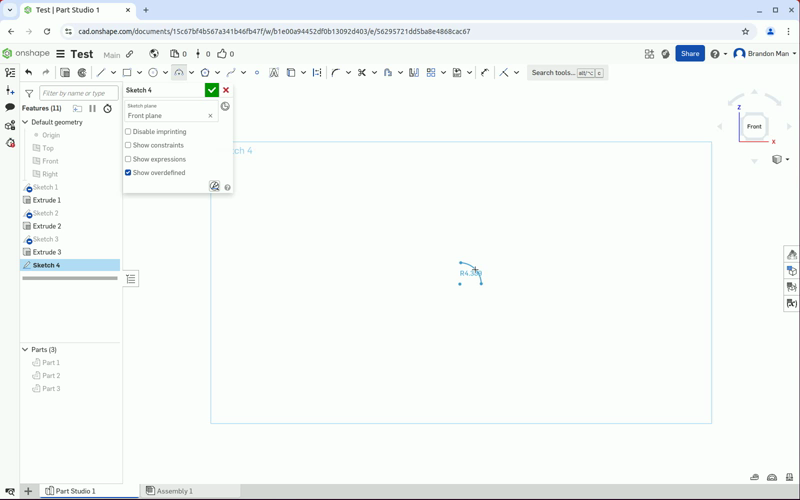
click(475, 269)
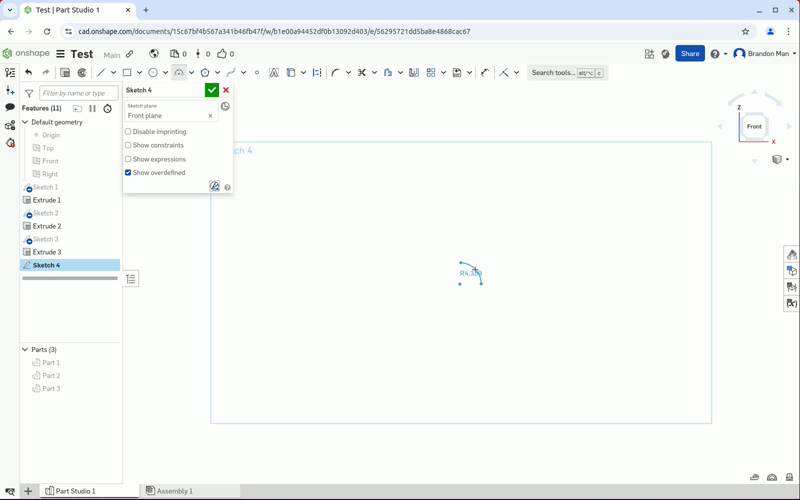
key_up(shift)
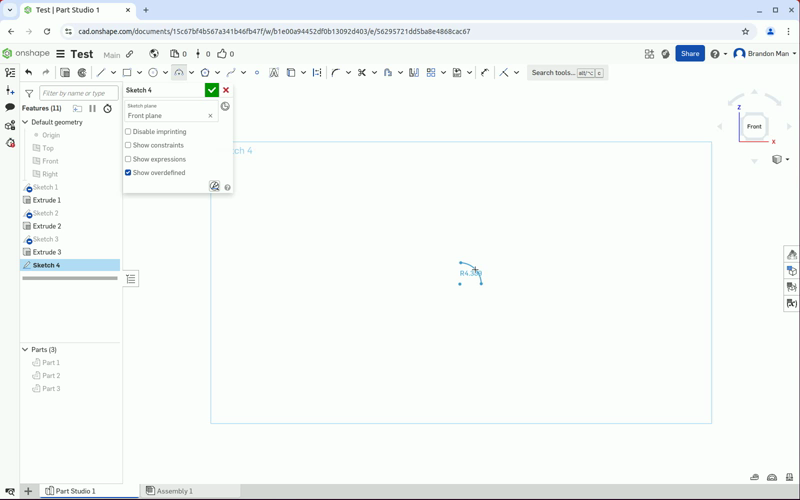
key(esc)
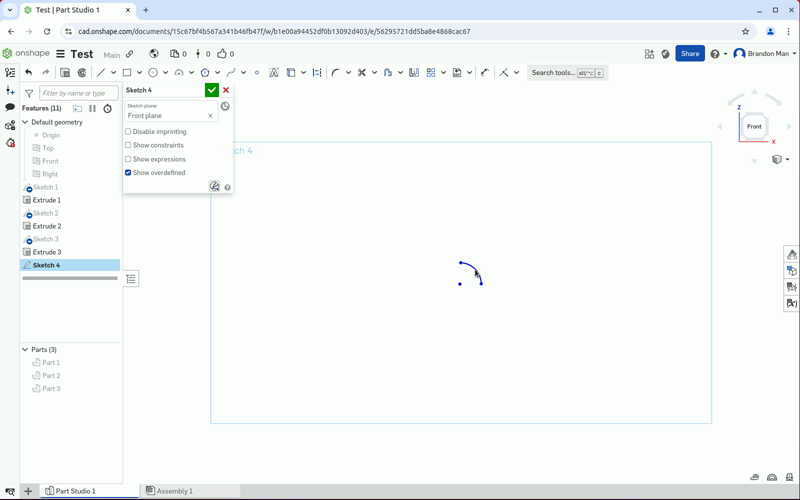
key(l)
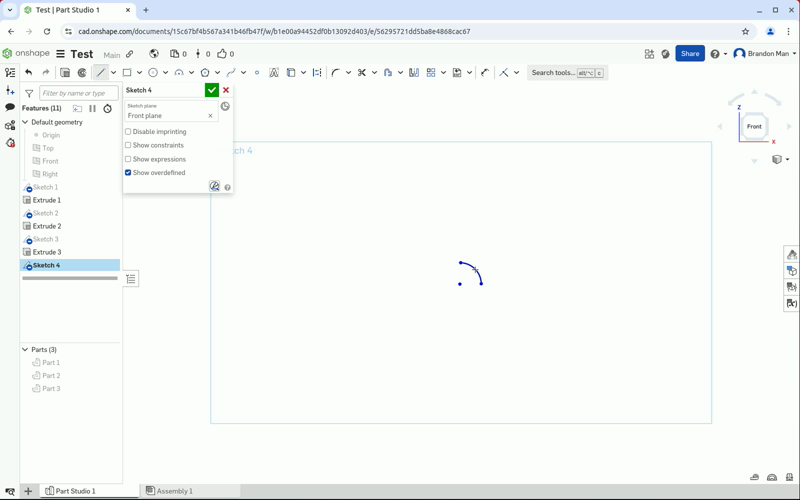
mouse_move(481, 283)
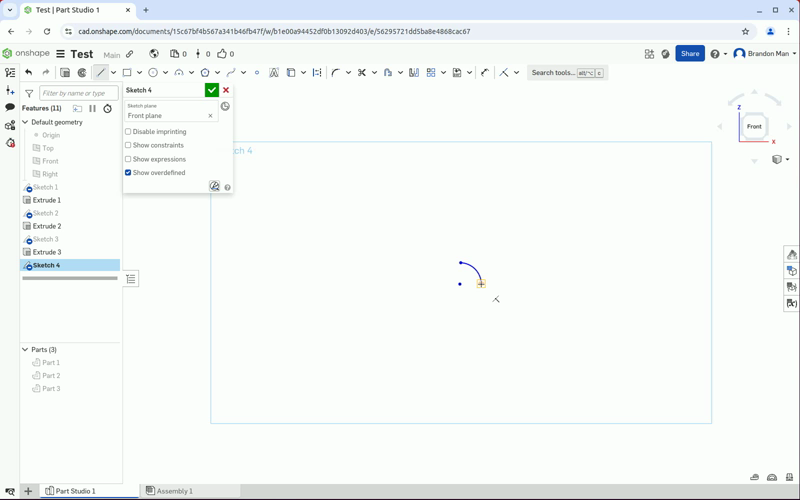
click(481, 283)
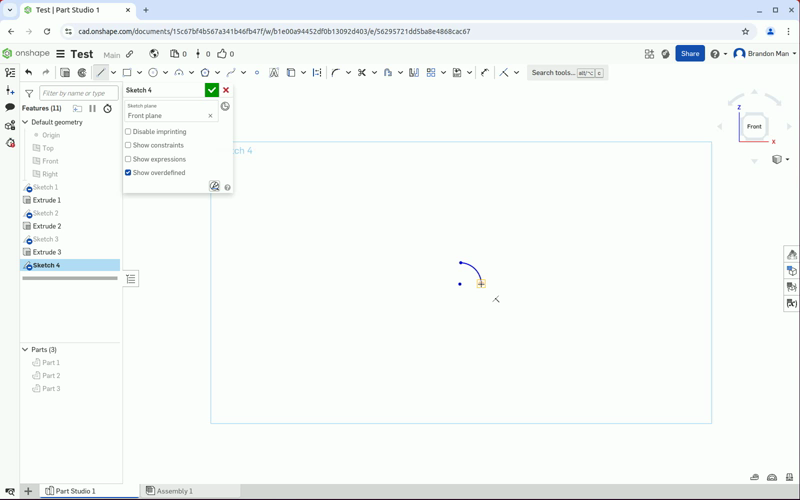
key_down(shift)
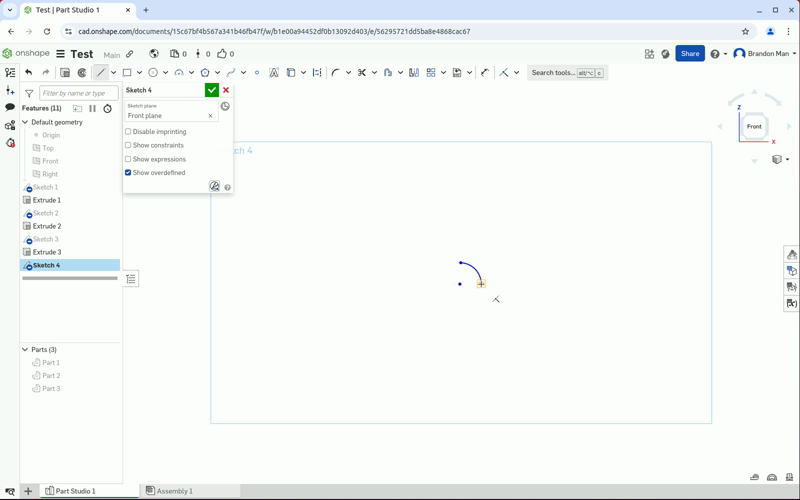
mouse_move(511, 283)
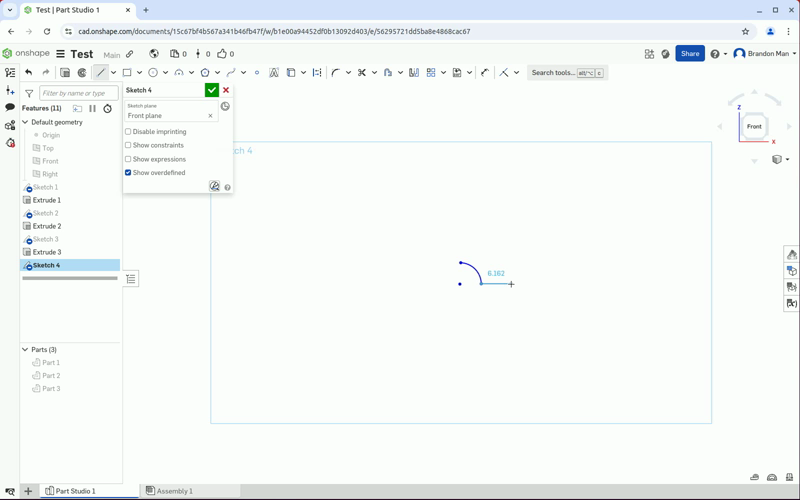
mouse_move(493, 283)
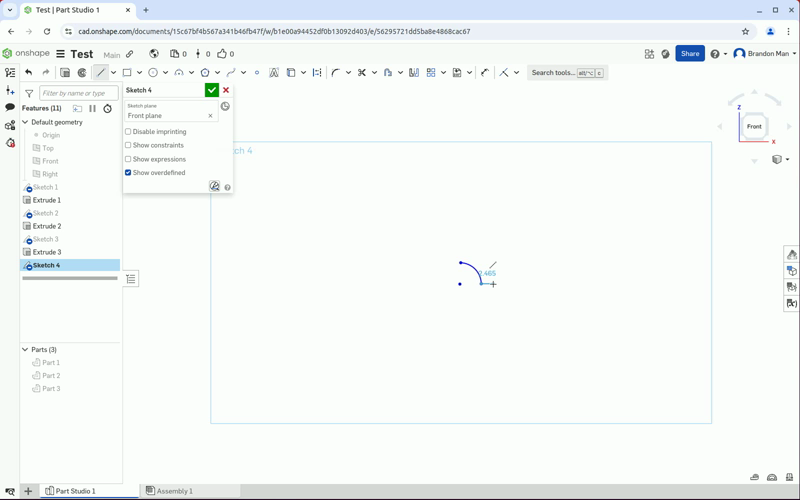
click(493, 283)
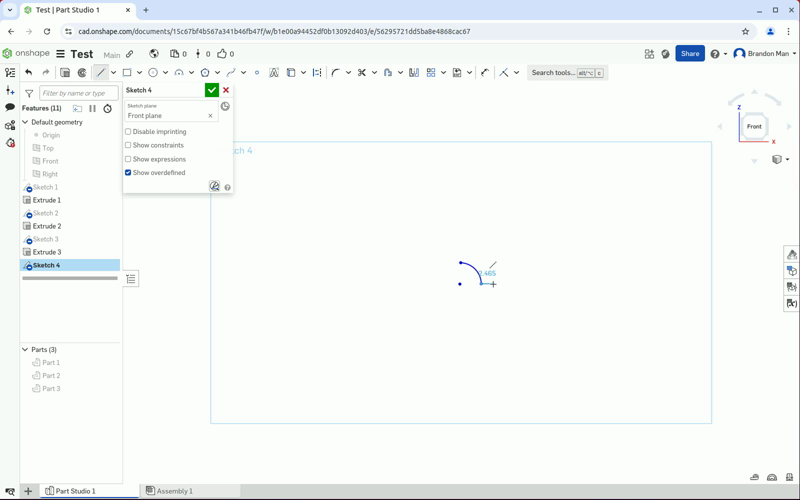
key_up(shift)
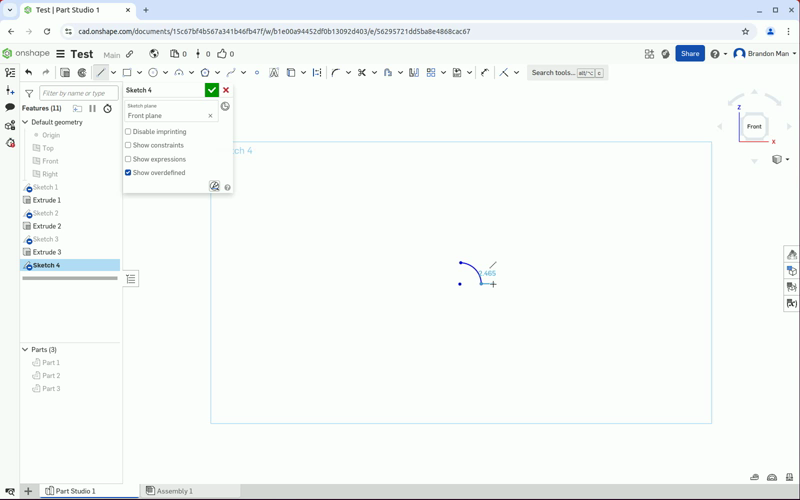
key(esc)
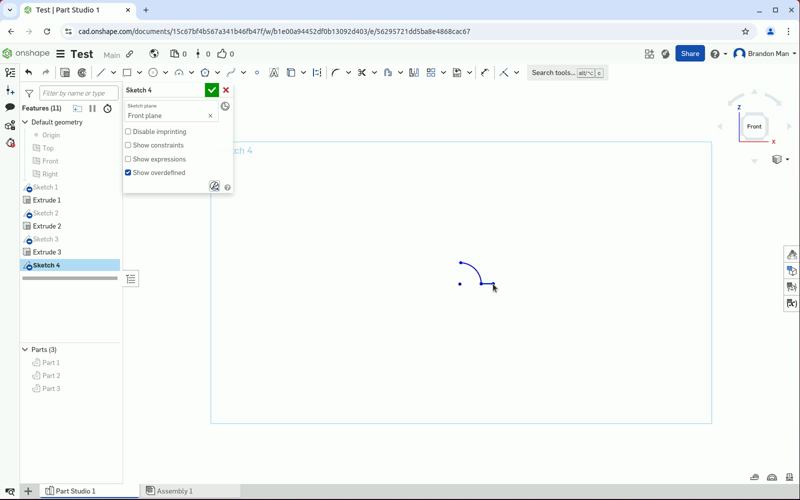
key(a)
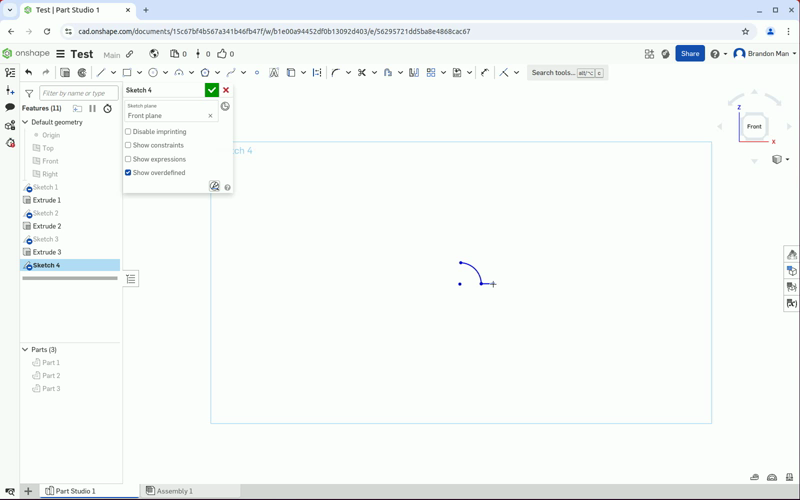
mouse_move(493, 283)
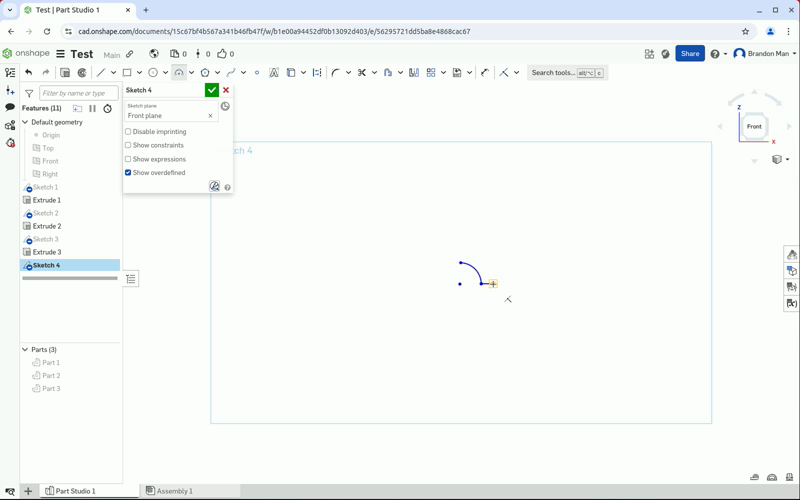
click(493, 283)
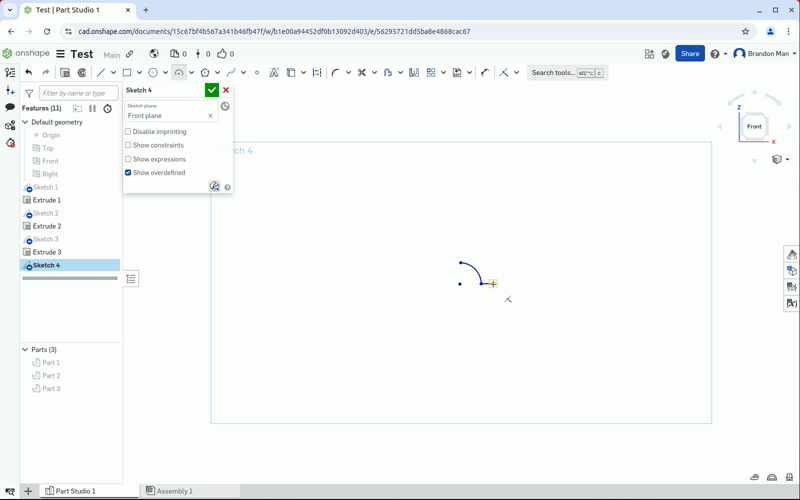
key_down(shift)
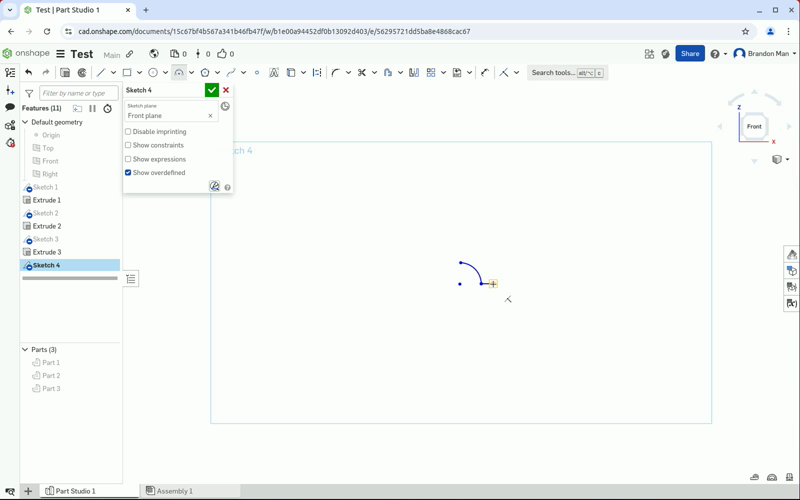
mouse_move(460, 251)
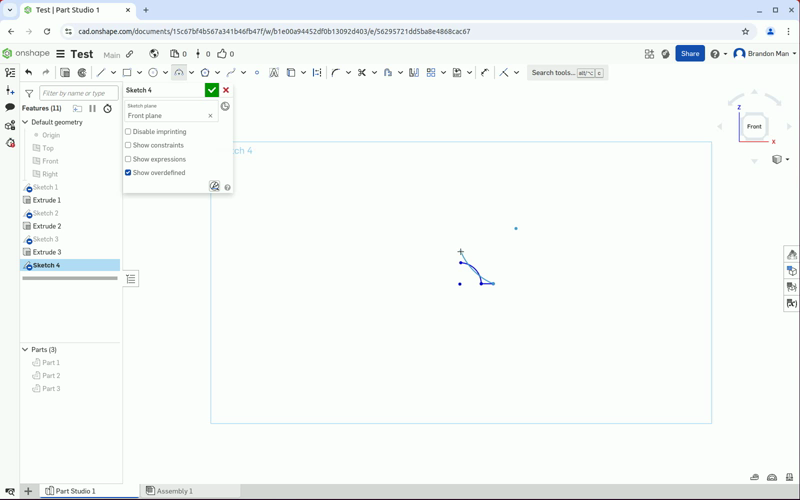
click(460, 251)
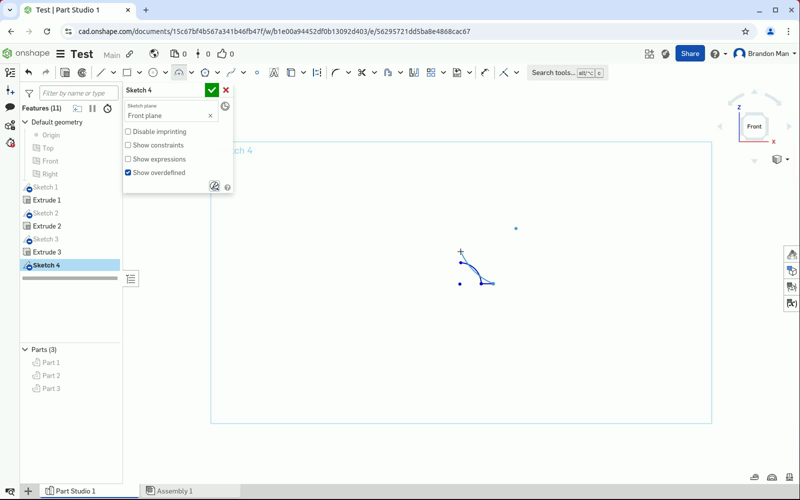
mouse_move(483, 260)
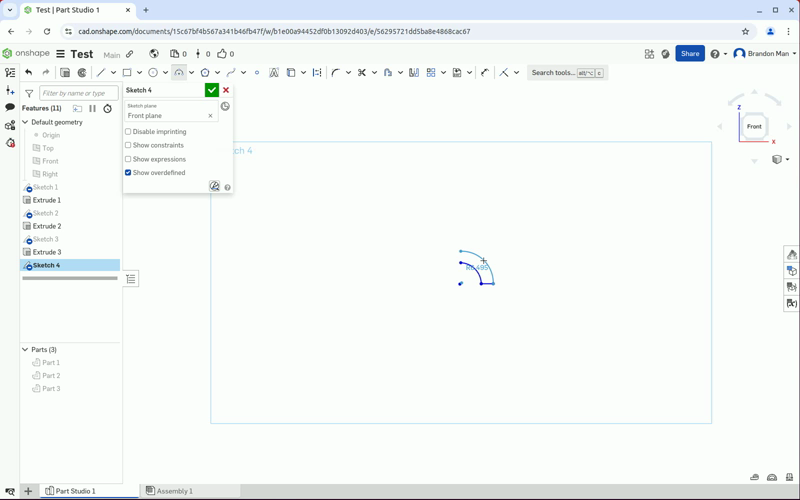
click(483, 260)
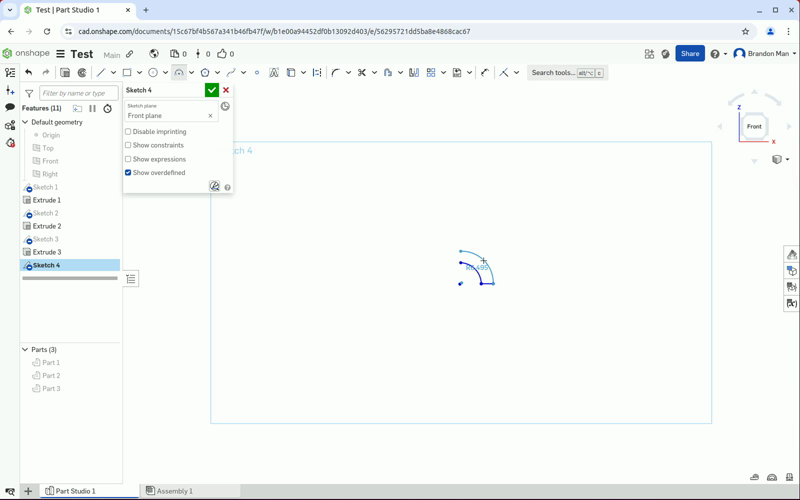
key_up(shift)
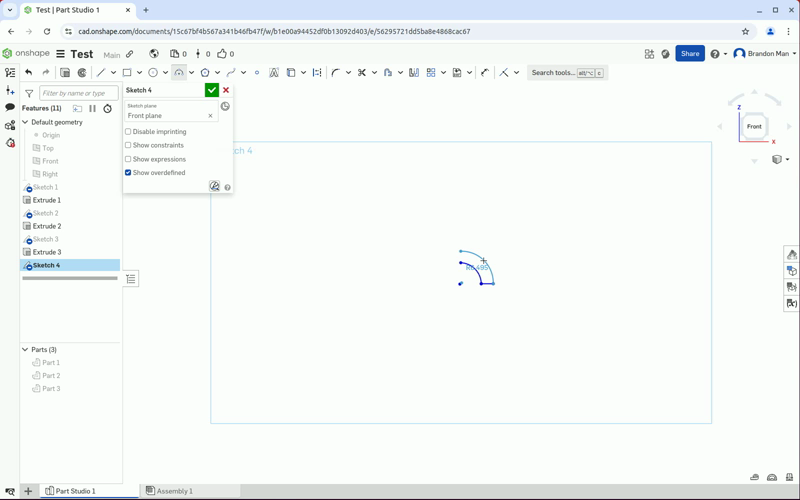
key(esc)
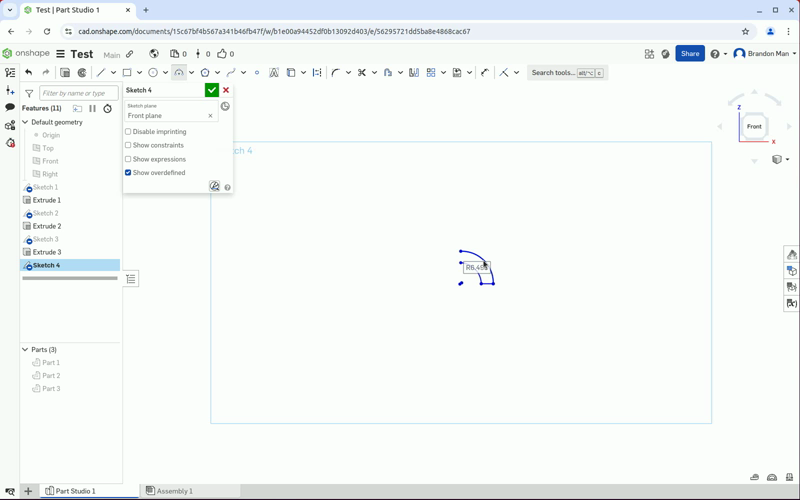
key(l)
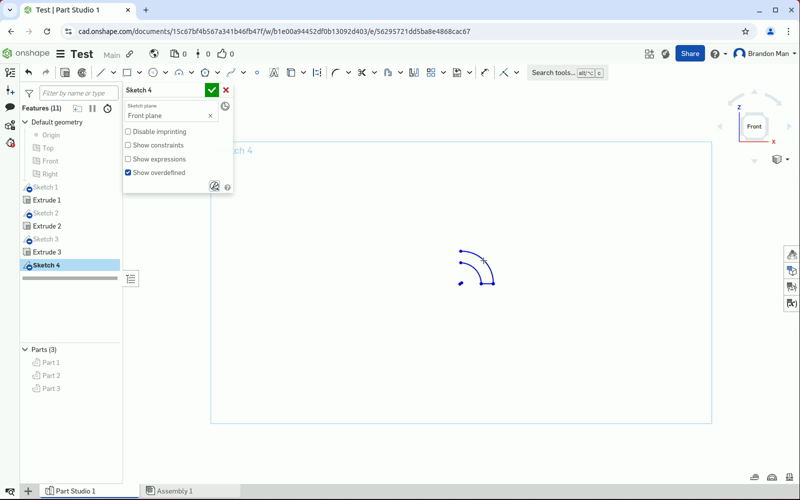
mouse_move(460, 251)
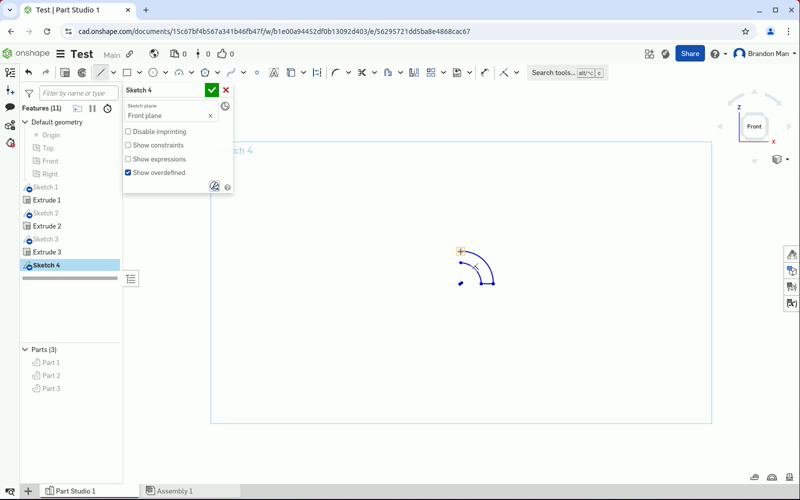
click(460, 251)
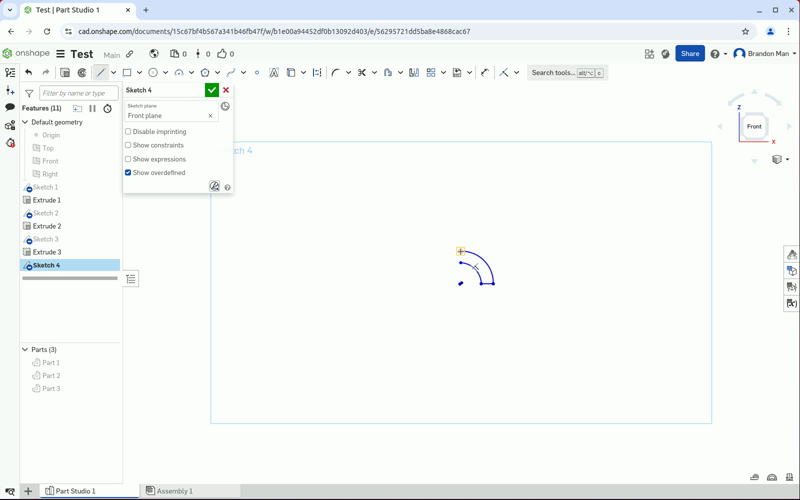
mouse_move(490, 251)
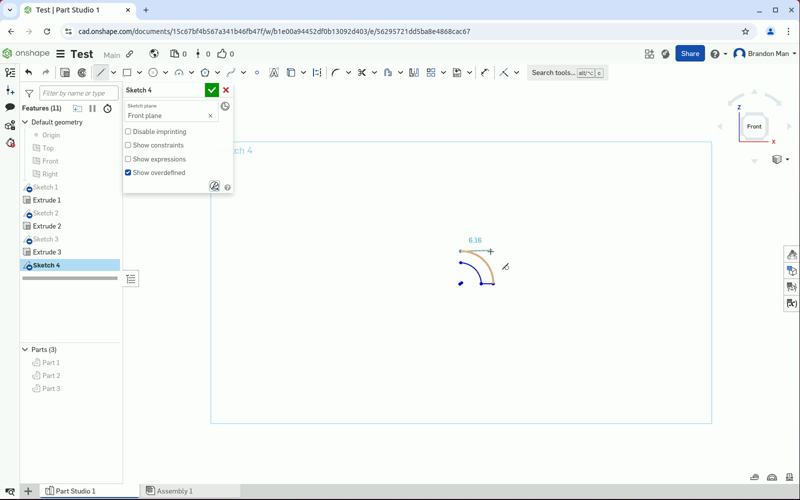
key_down(shift)
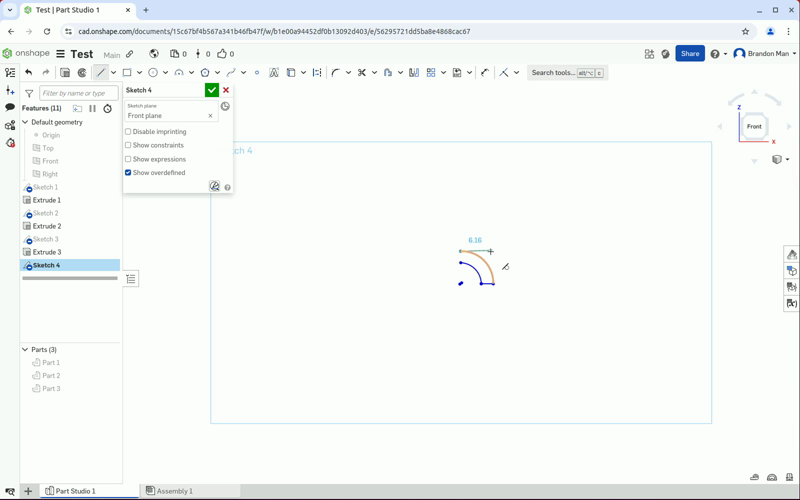
mouse_move(460, 262)
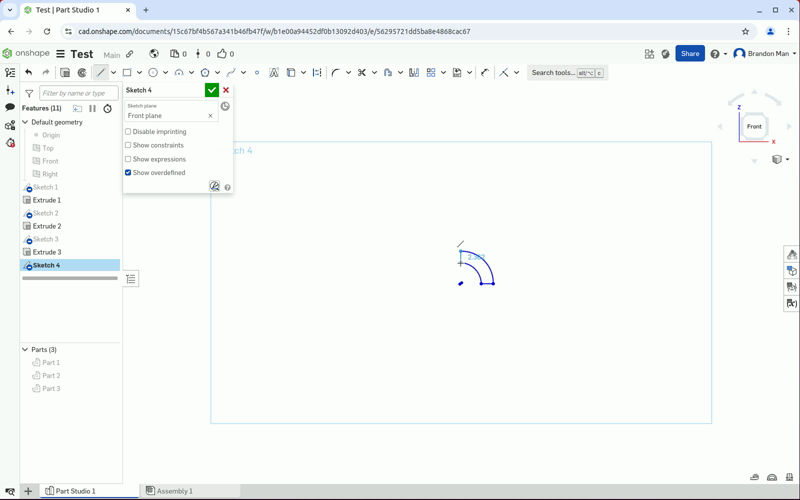
key_up(shift)
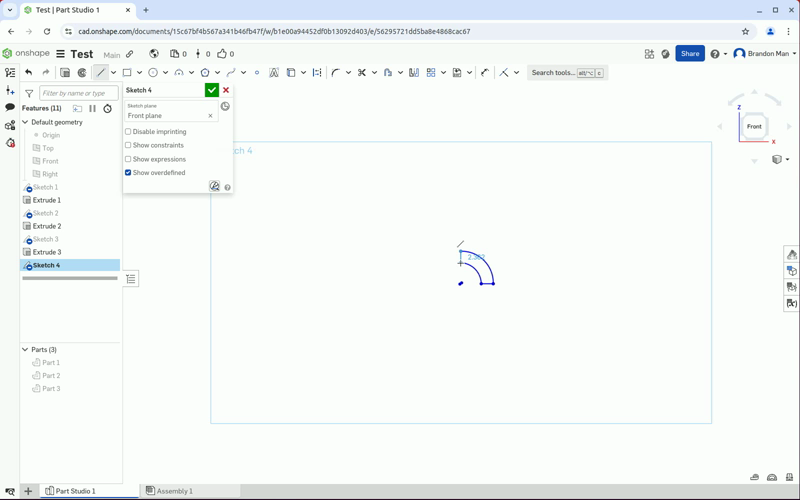
click(460, 262)
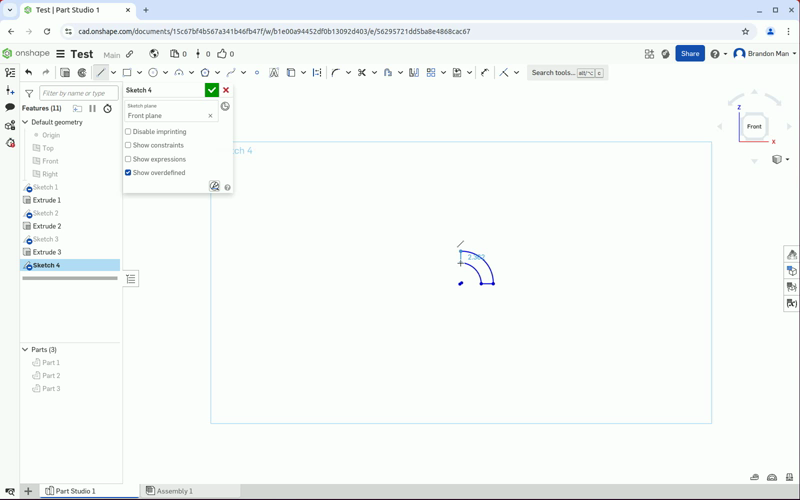
key(esc)
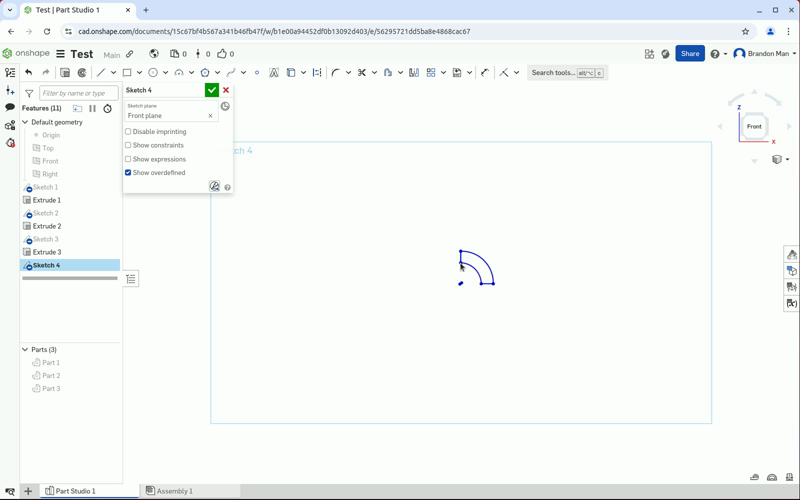
mouse_move(479, 262)
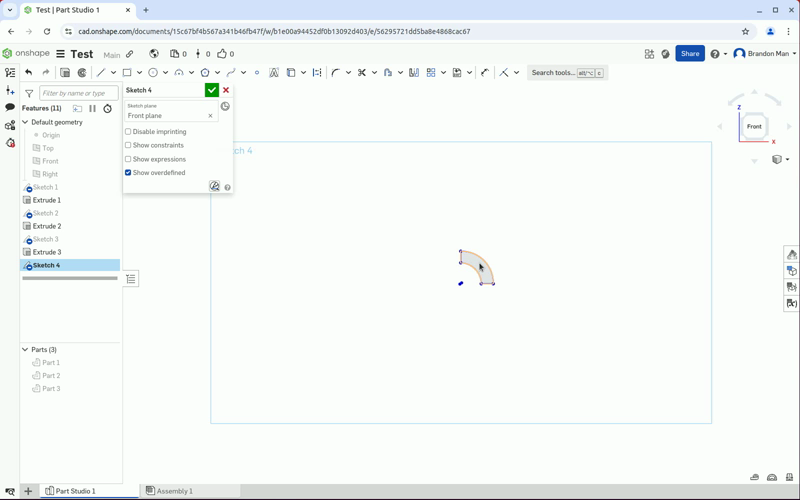
scroll(6)
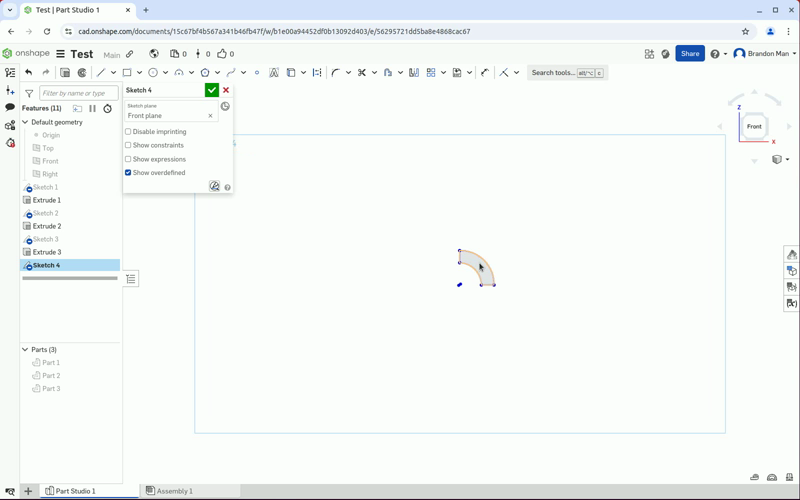
scroll(6)
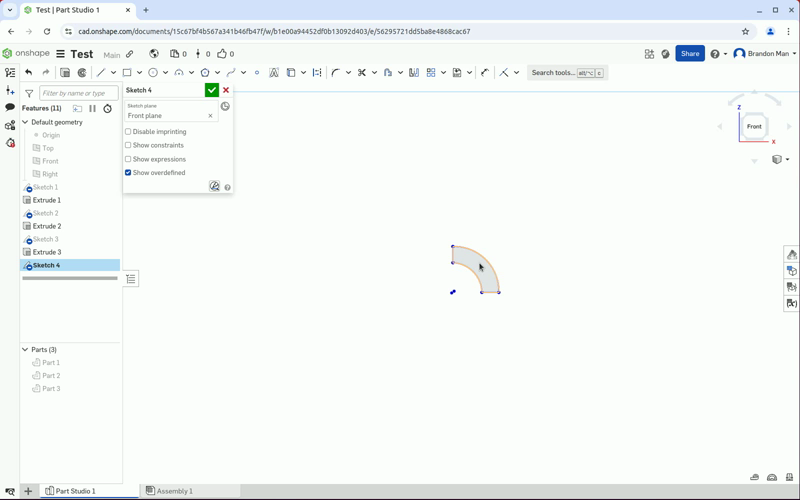
scroll(6)
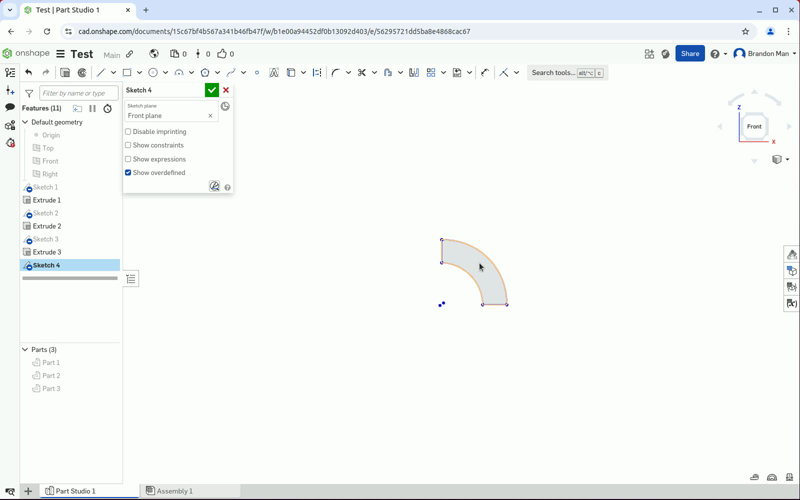
scroll(6)
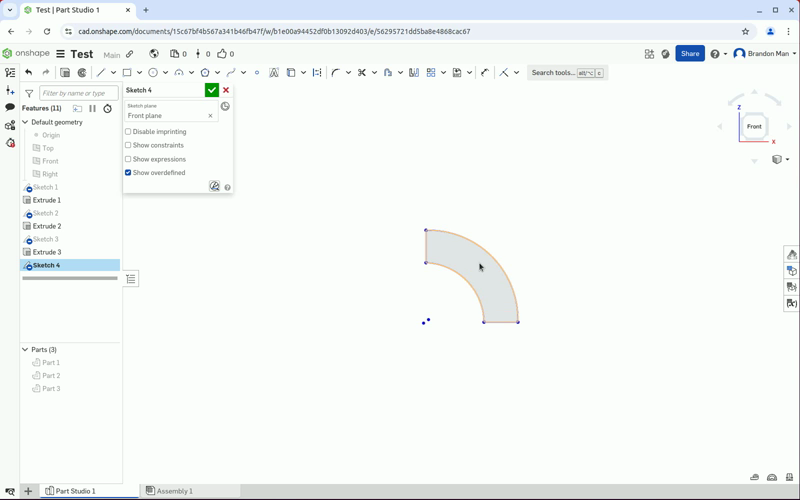
scroll(6)
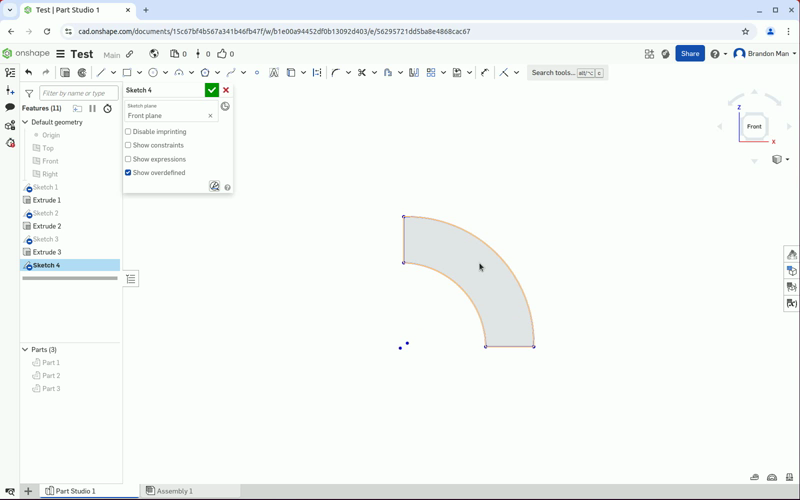
scroll(6)
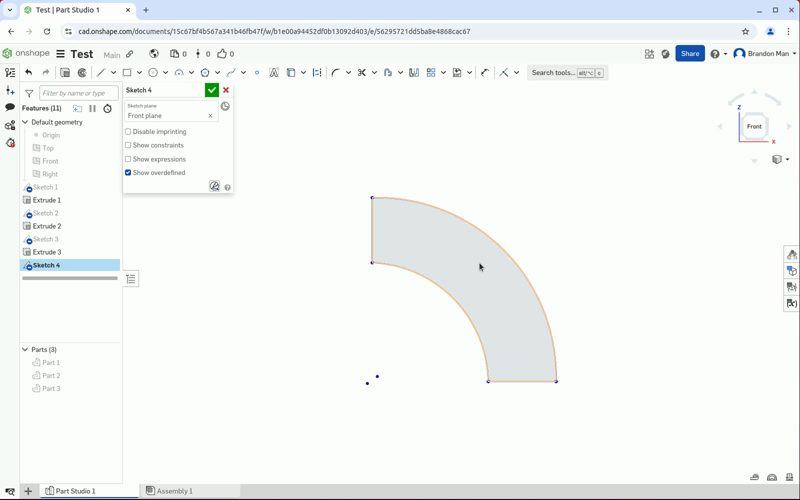
scroll(6)
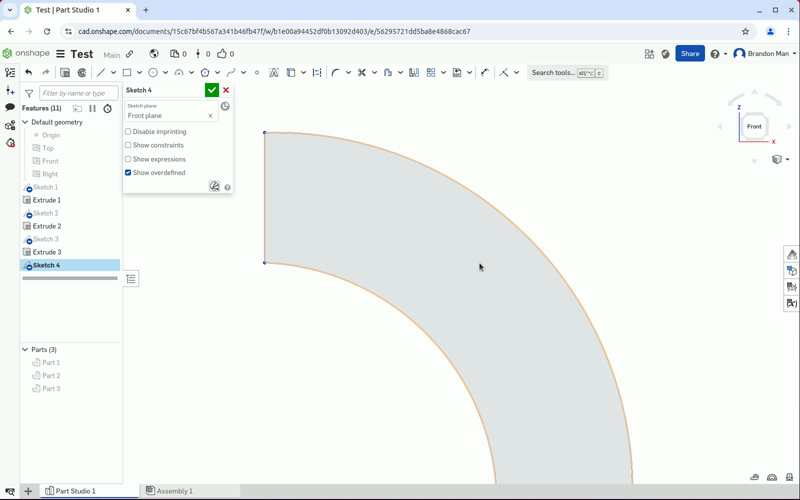
click(479, 262)
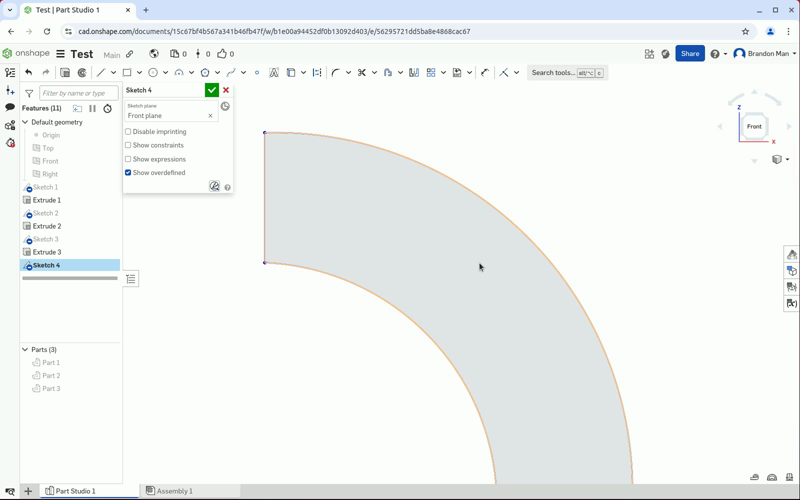
scroll(-6)
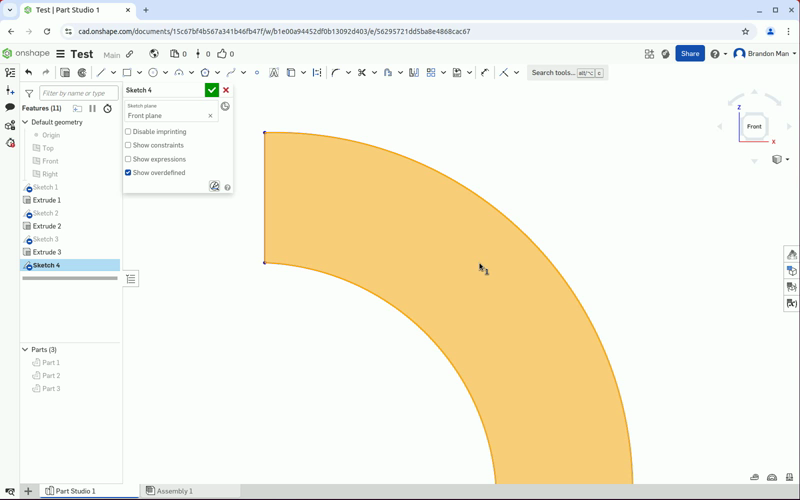
scroll(-6)
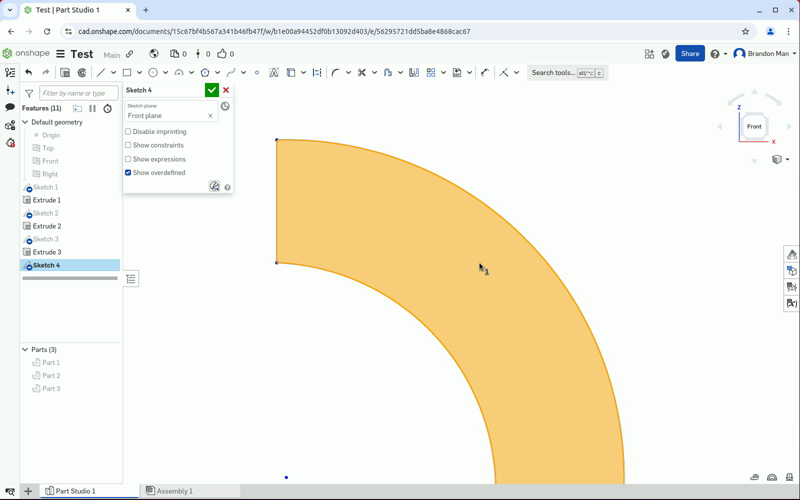
scroll(-6)
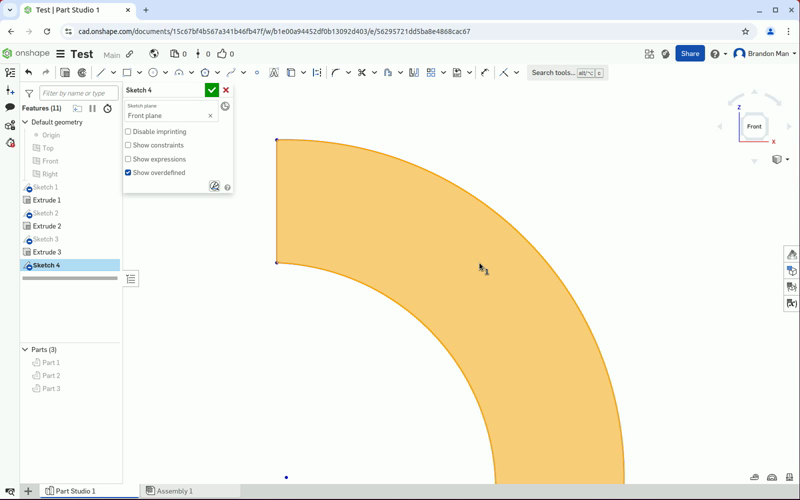
scroll(-6)
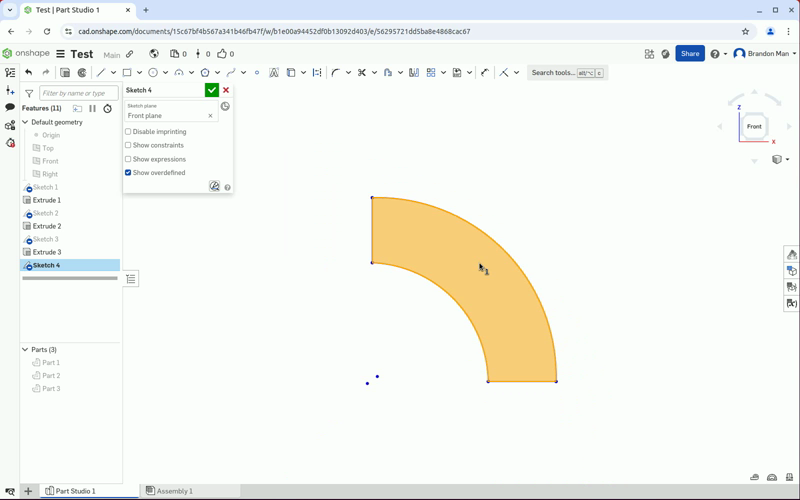
scroll(-6)
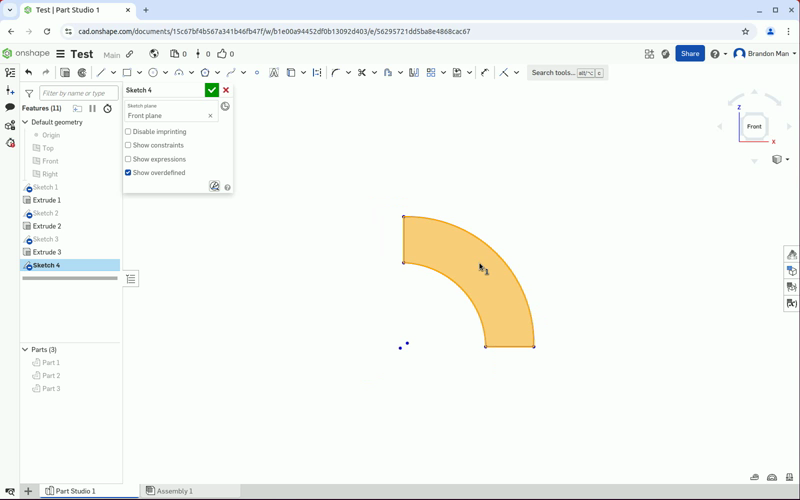
scroll(-6)
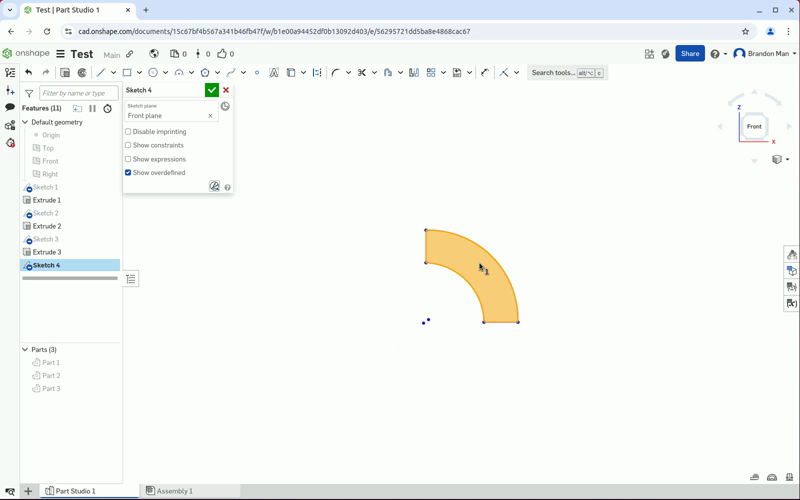
scroll(-6)
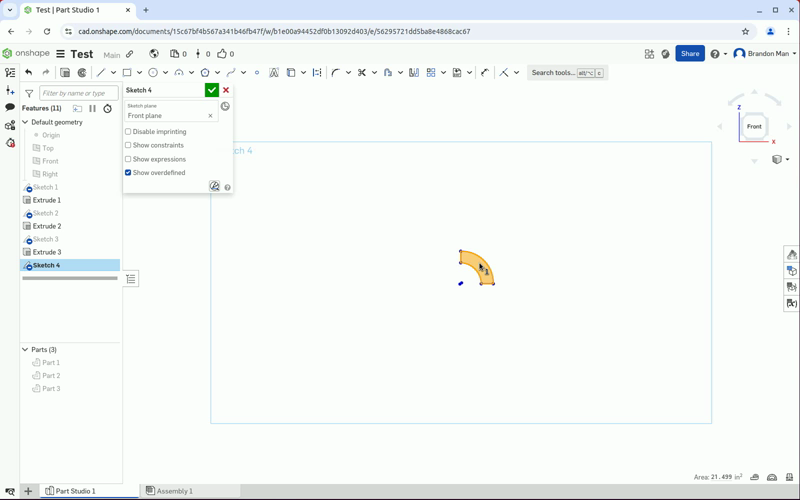
mouse_move(73, 352)
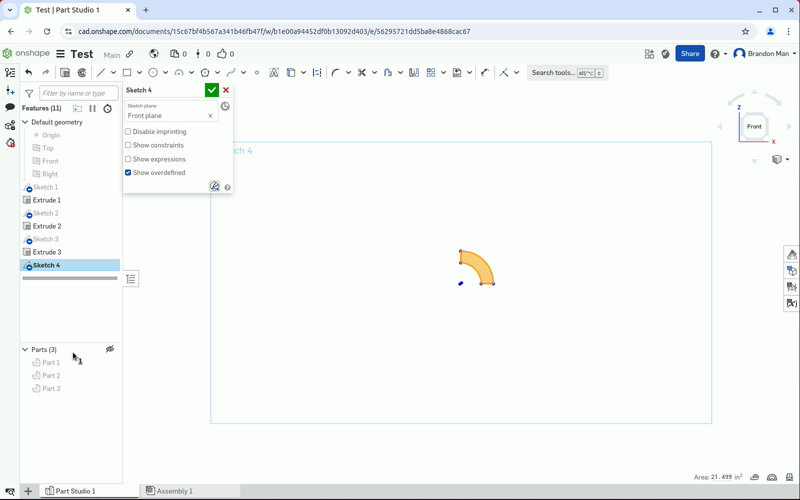
key(shift+y)
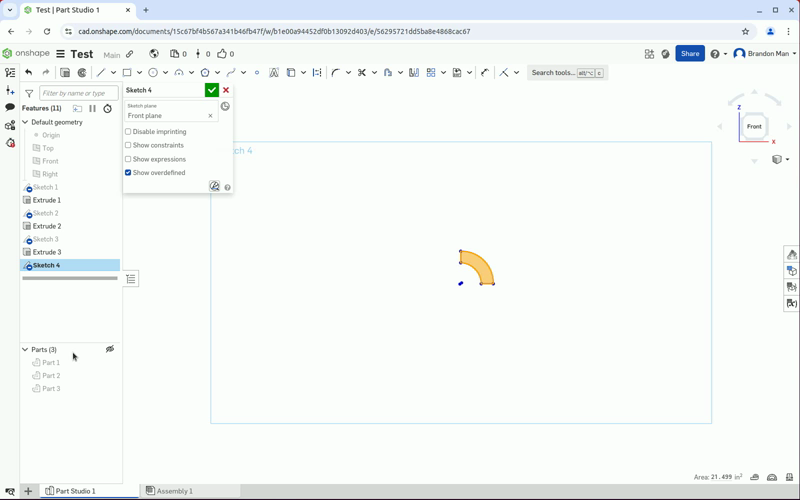
key(shift+e)
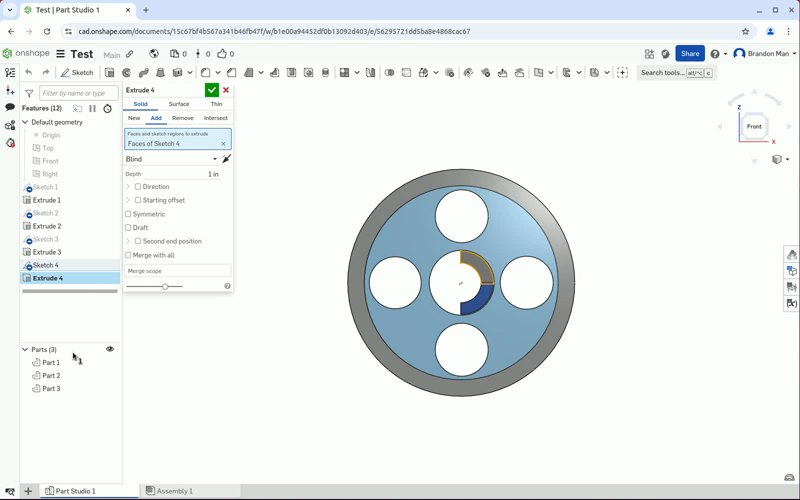
mouse_move(143, 106)
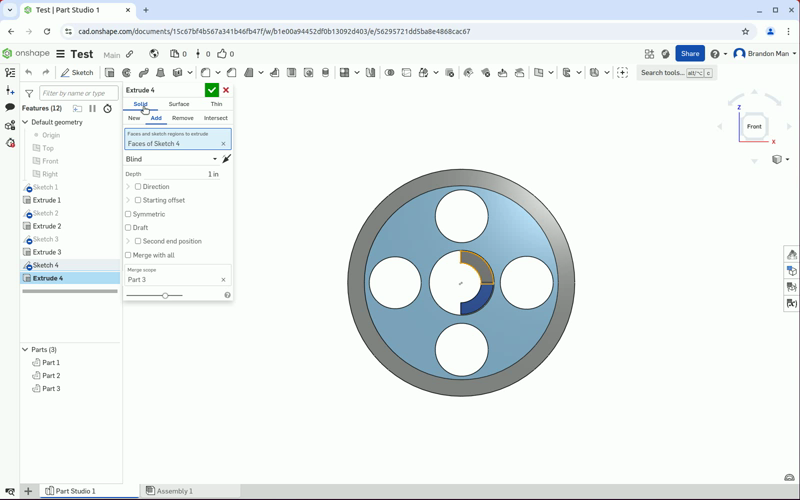
click(143, 106)
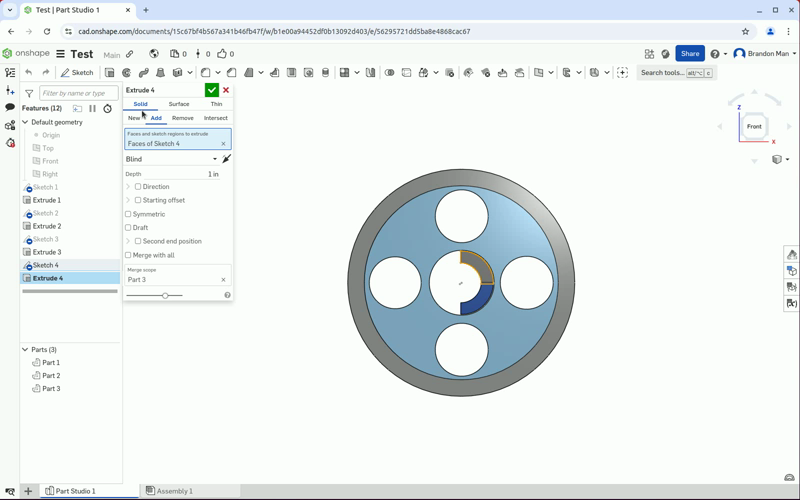
mouse_move(137, 120)
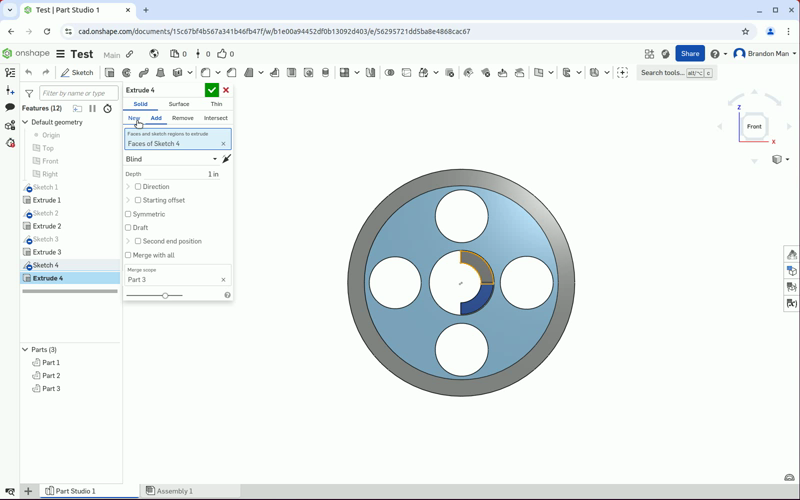
click(137, 120)
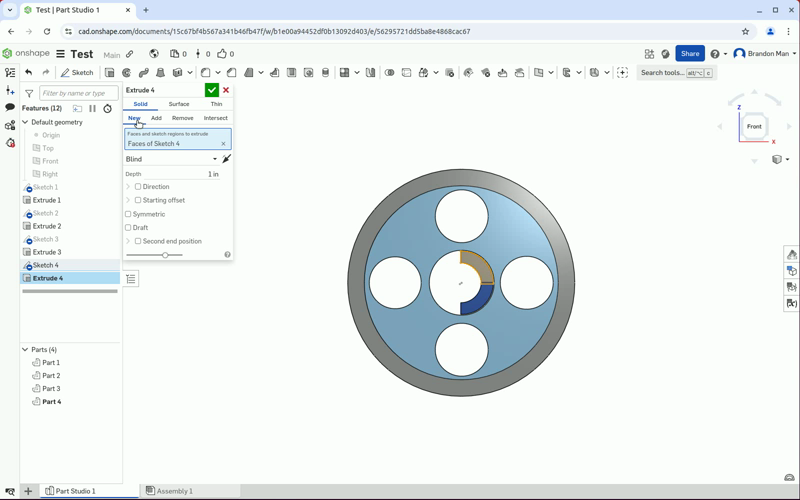
key(tab, 4)
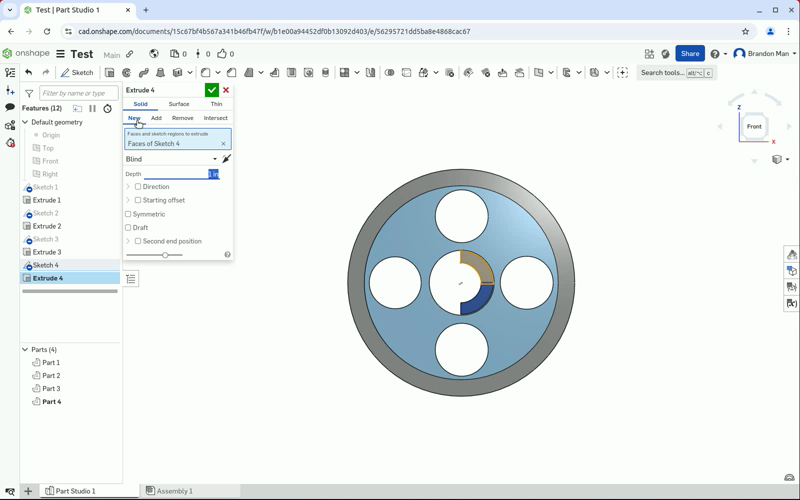
text(12.998)
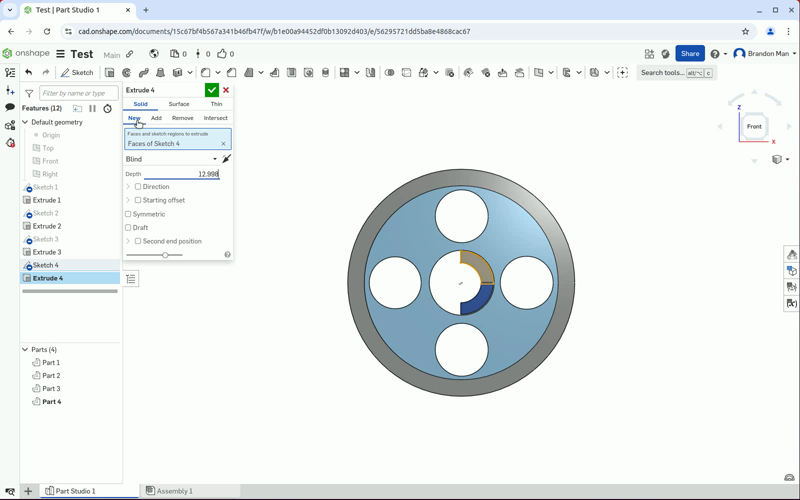
key(enter)
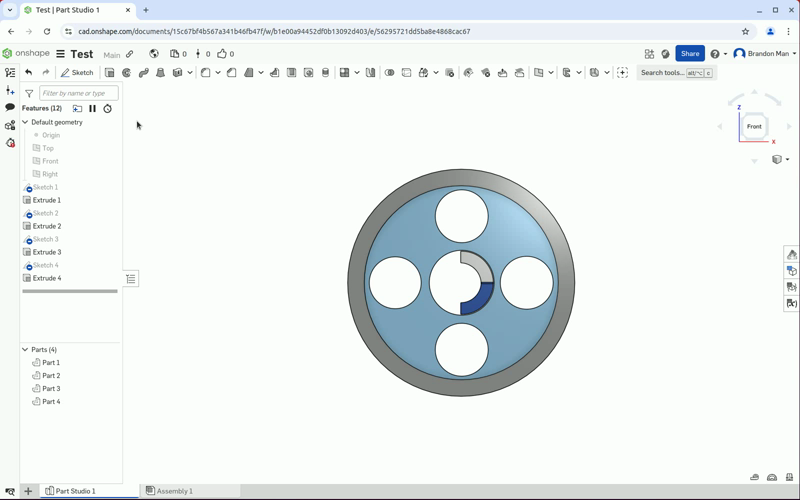
key(shift+h)
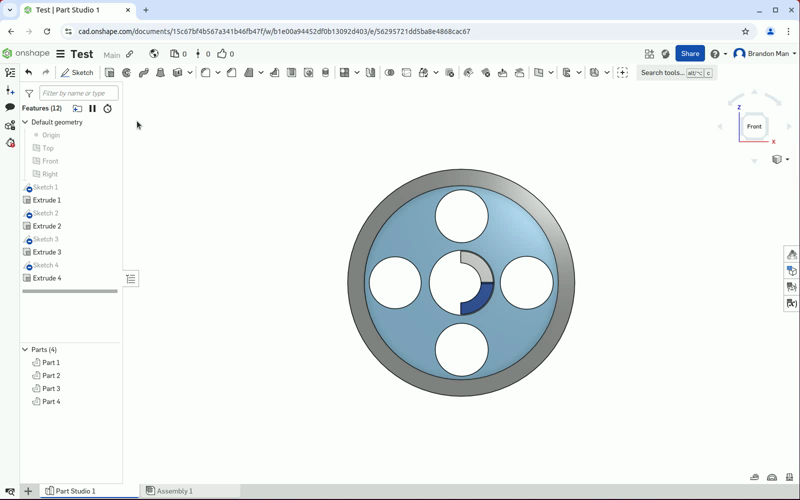
key(shift+h)
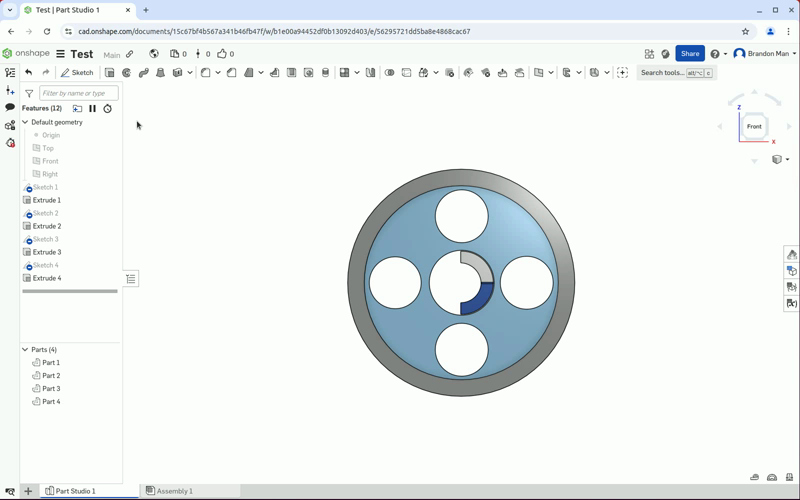
mouse_move(73, 189)
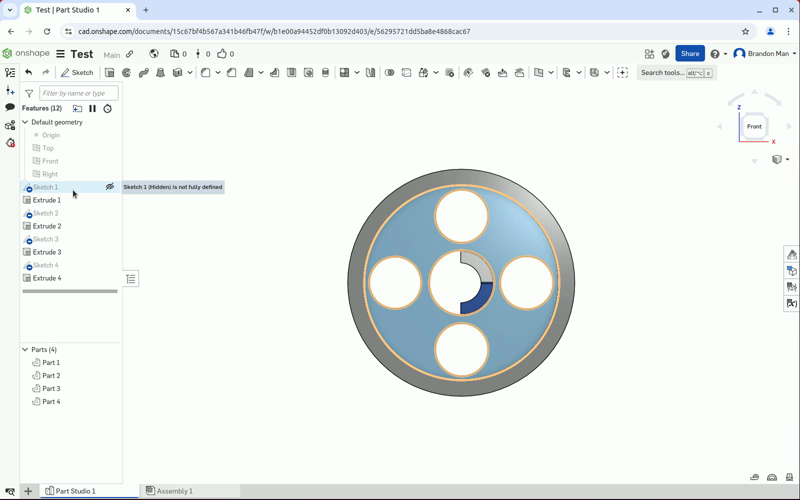
click(73, 189)
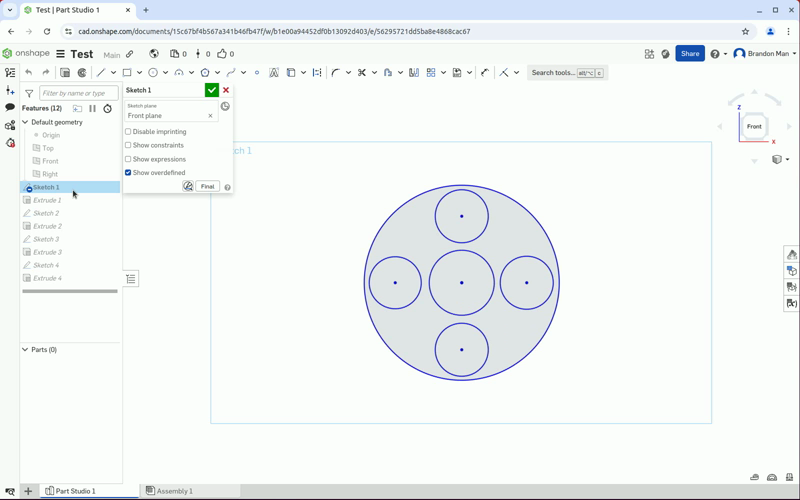
mouse_move(229, 92)
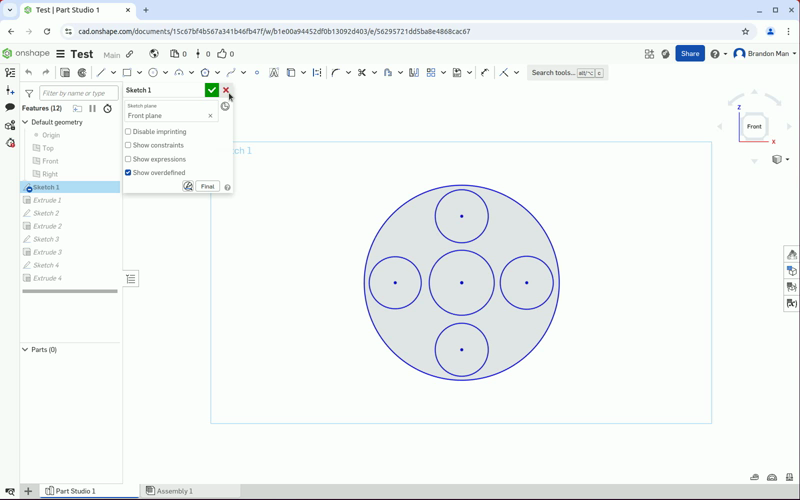
click(229, 92)
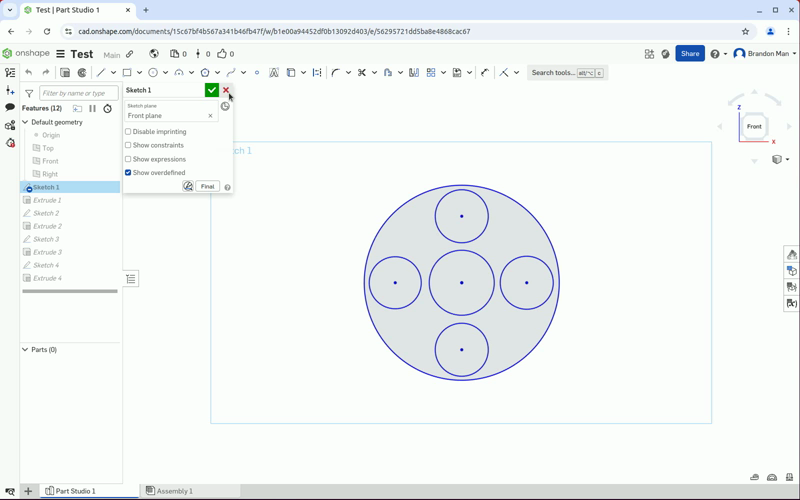
key(shift+s)
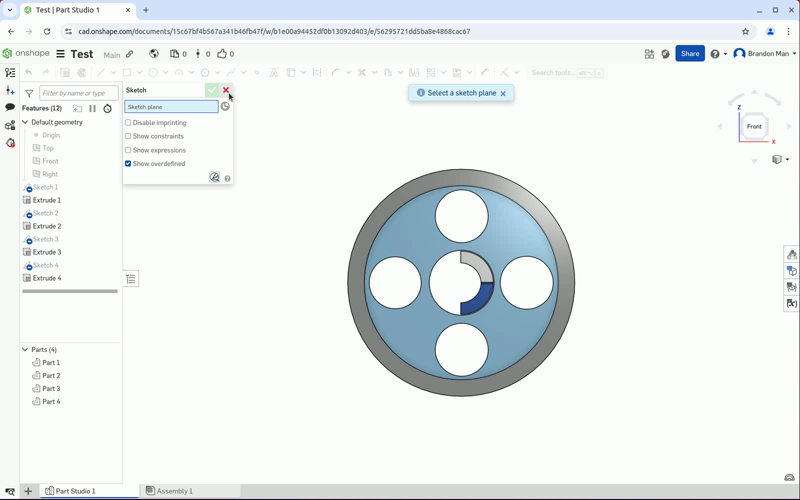
mouse_move(73, 163)
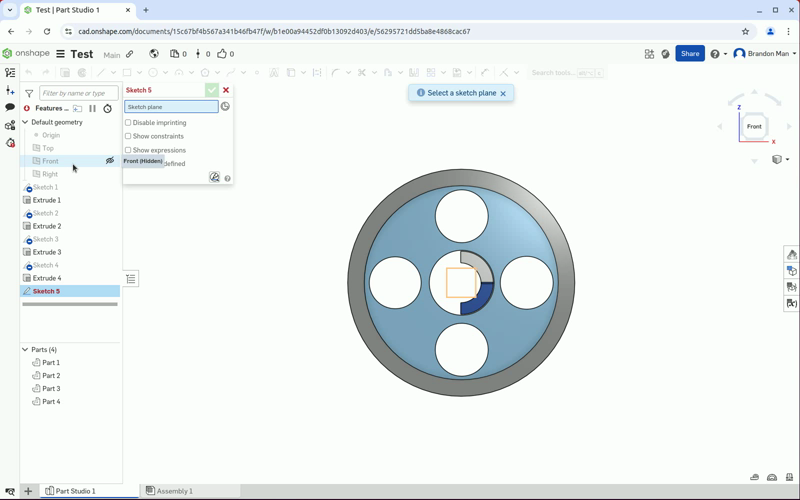
click(73, 163)
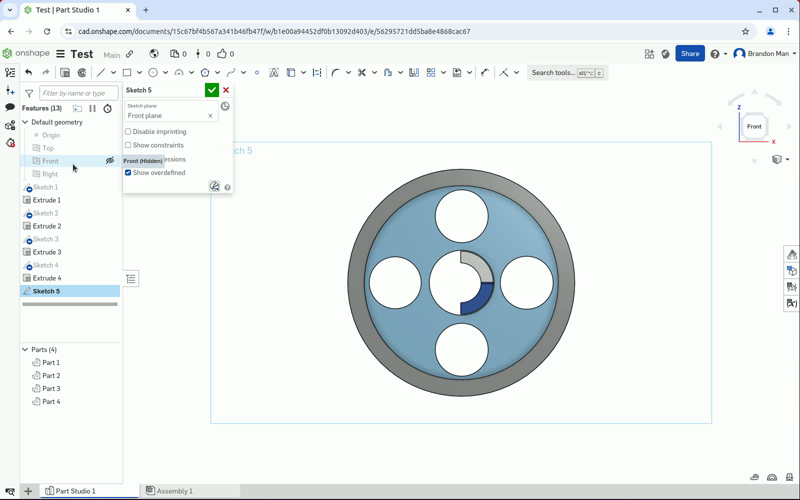
mouse_move(73, 352)
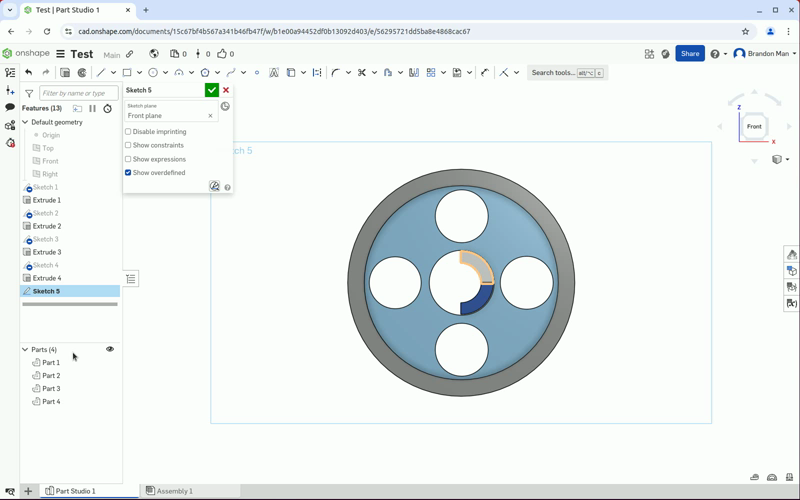
key(y)
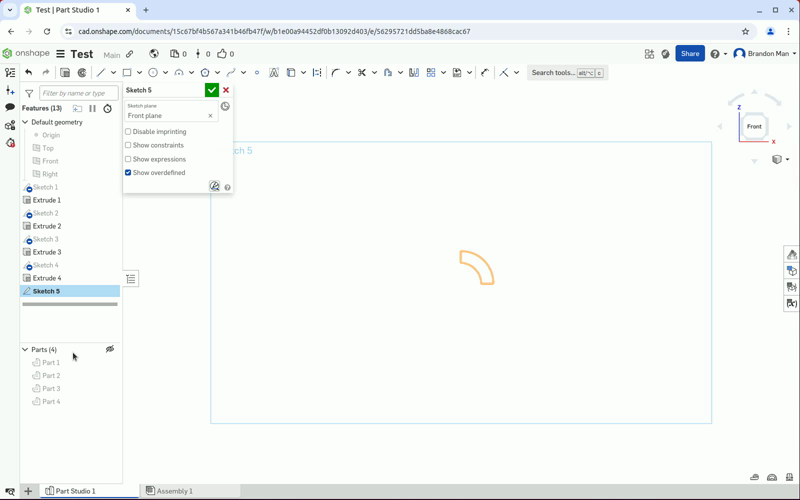
key(l)
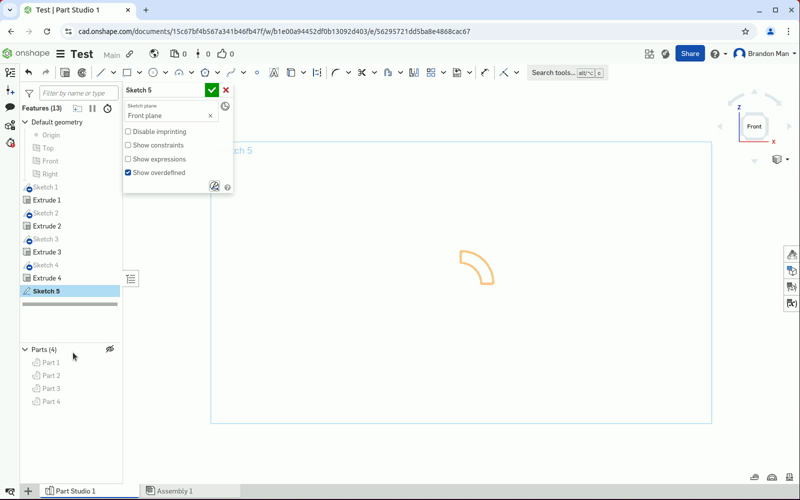
key_down(shift)
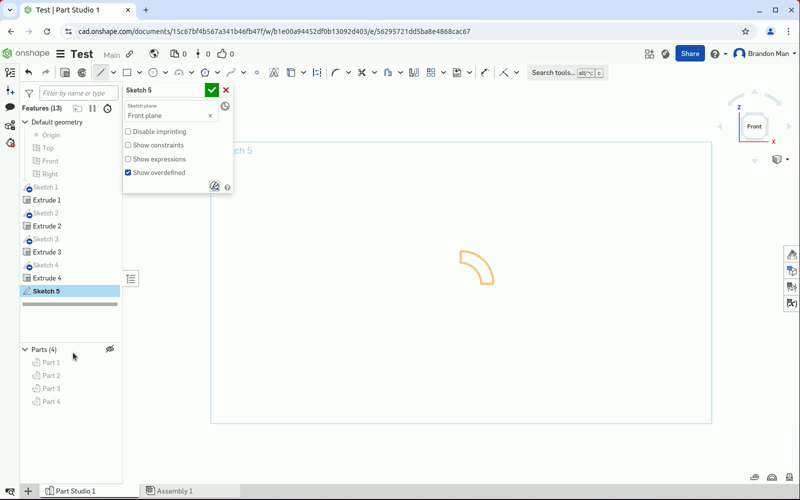
mouse_move(460, 314)
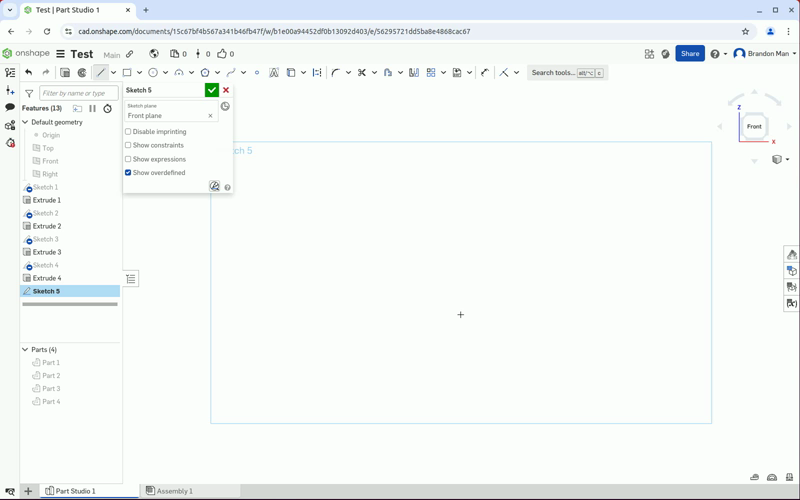
click(460, 314)
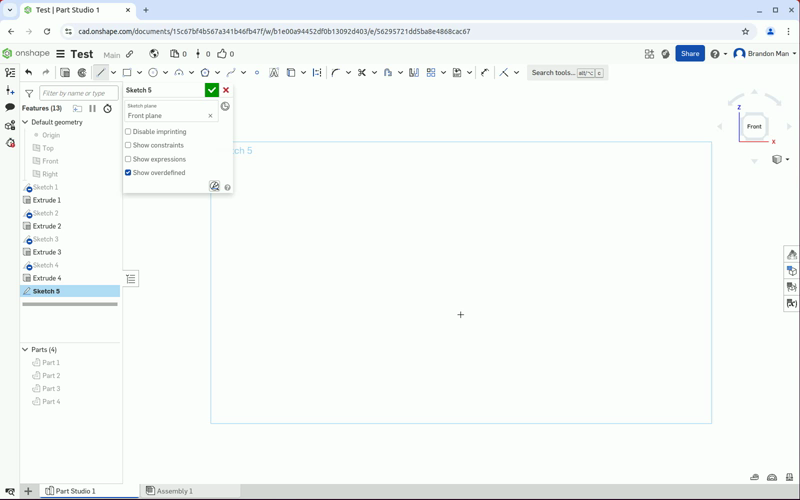
key_up(shift)
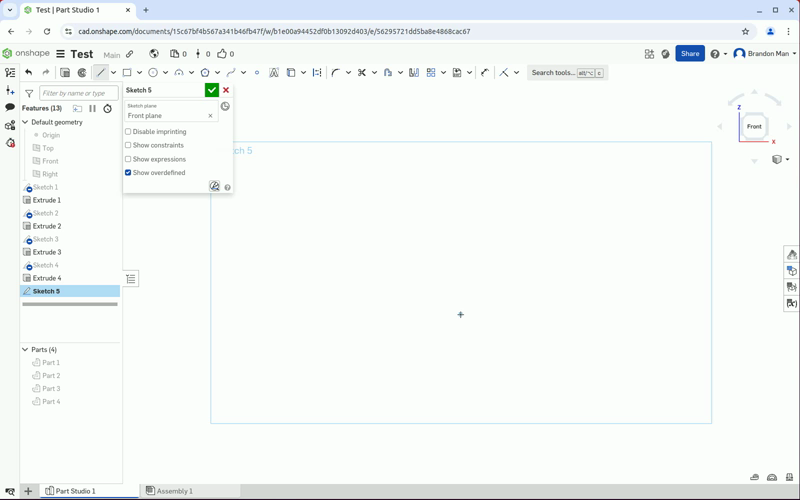
key_down(shift)
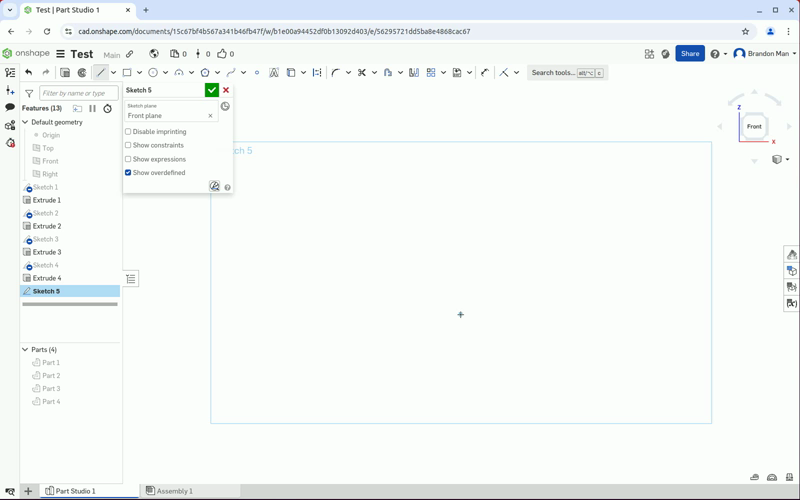
mouse_move(490, 314)
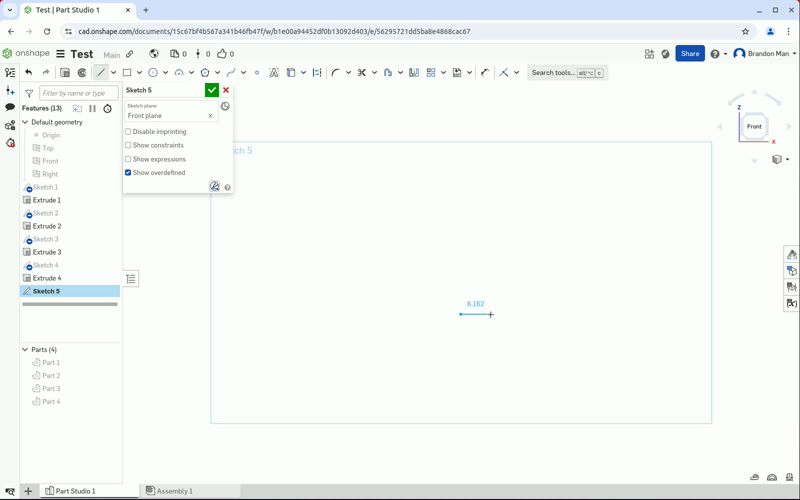
mouse_move(460, 303)
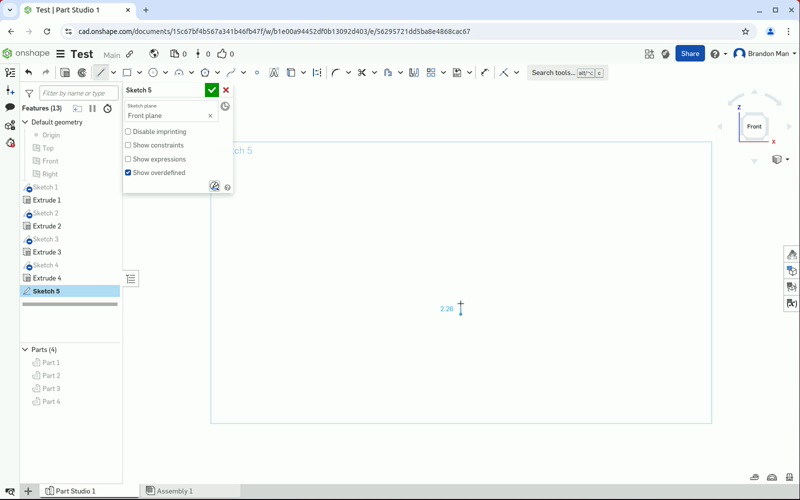
click(460, 303)
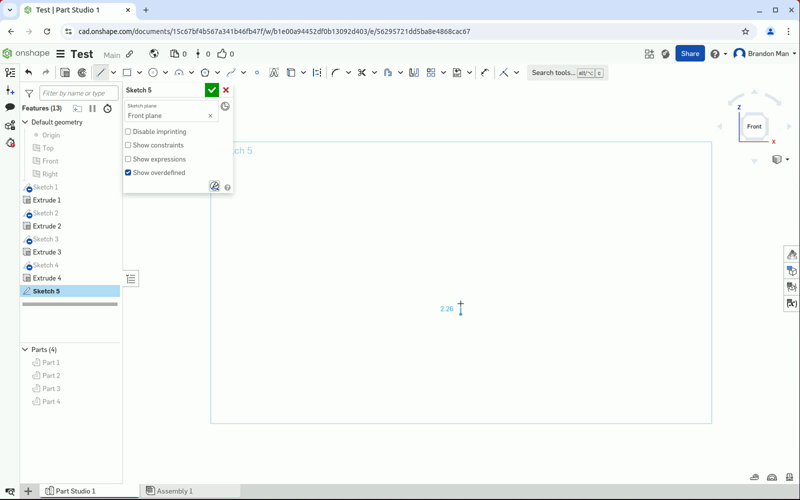
key_up(shift)
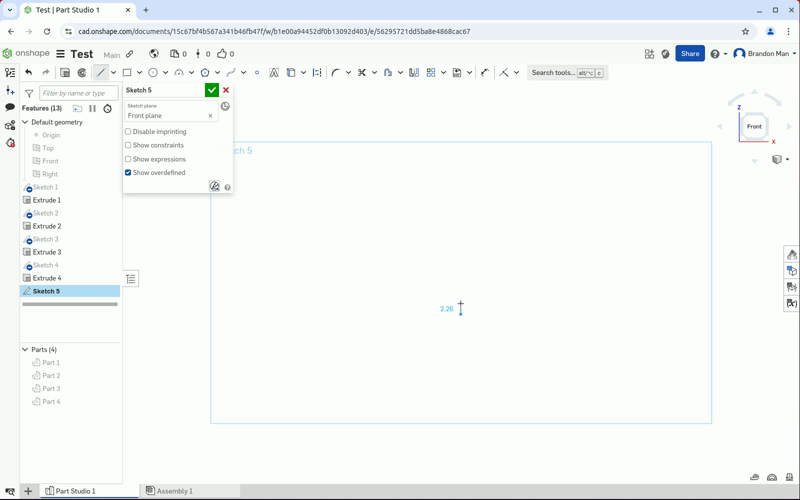
key(esc)
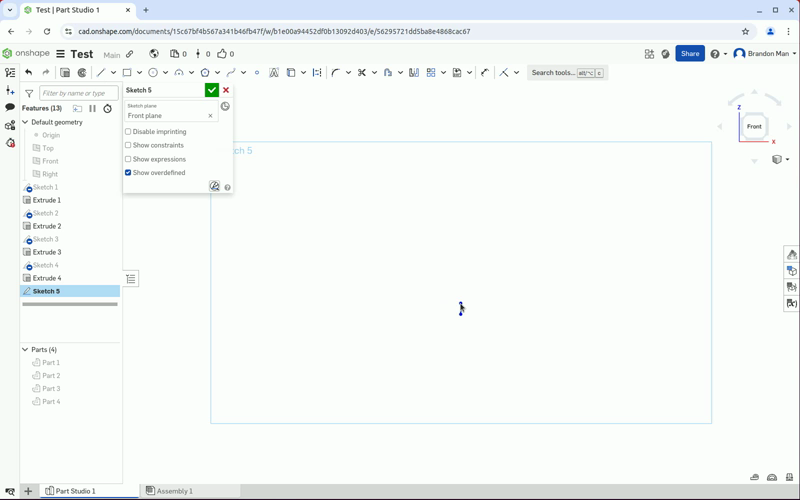
key(a)
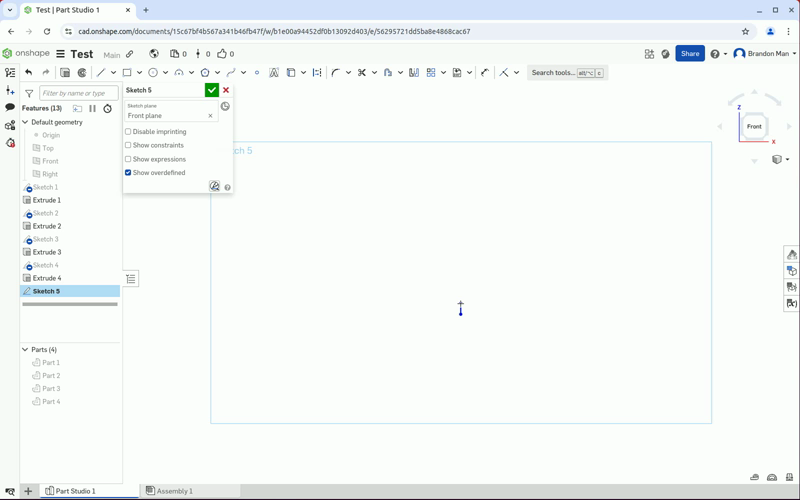
mouse_move(460, 303)
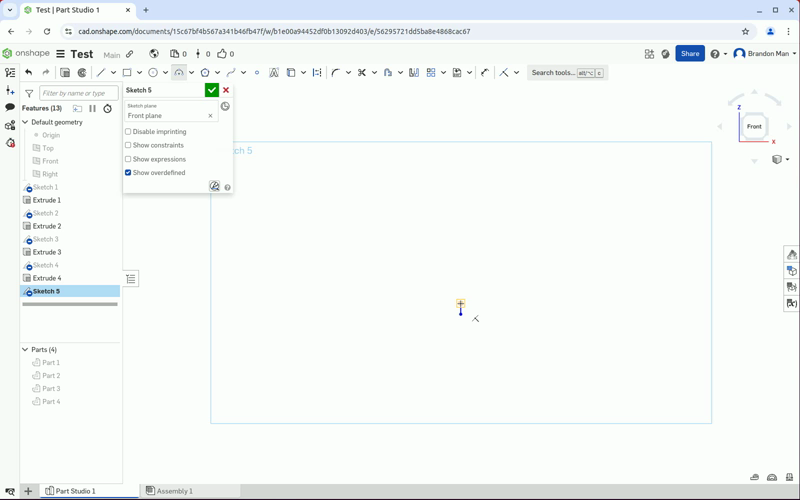
click(460, 303)
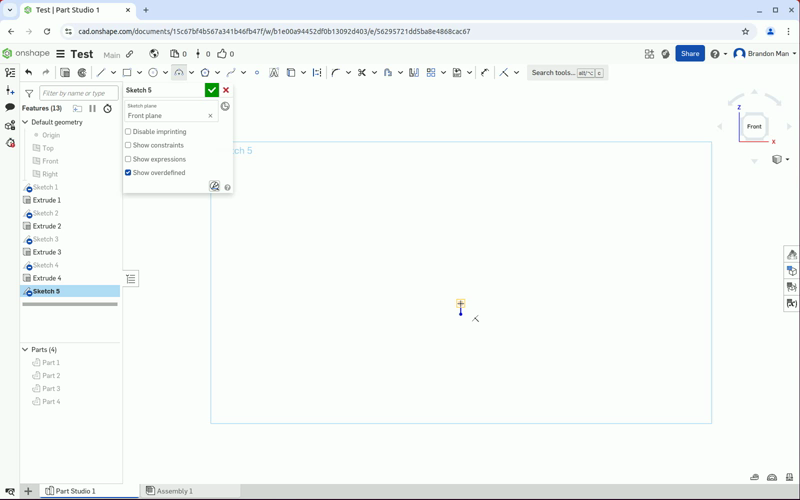
key_down(shift)
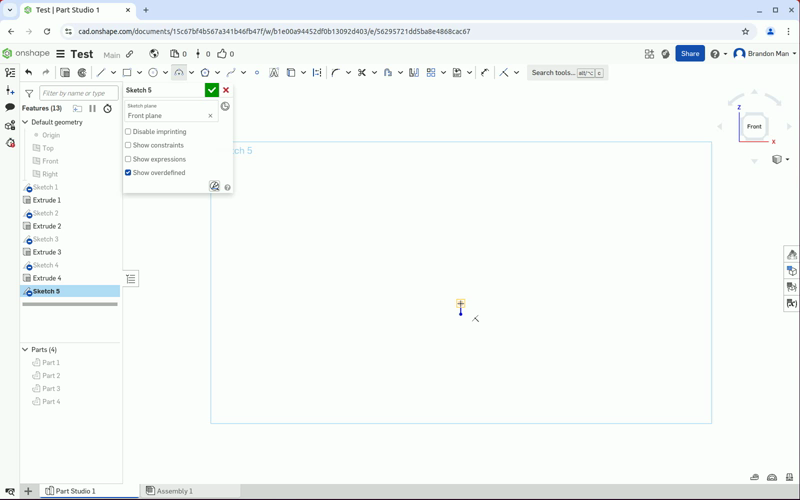
mouse_move(460, 261)
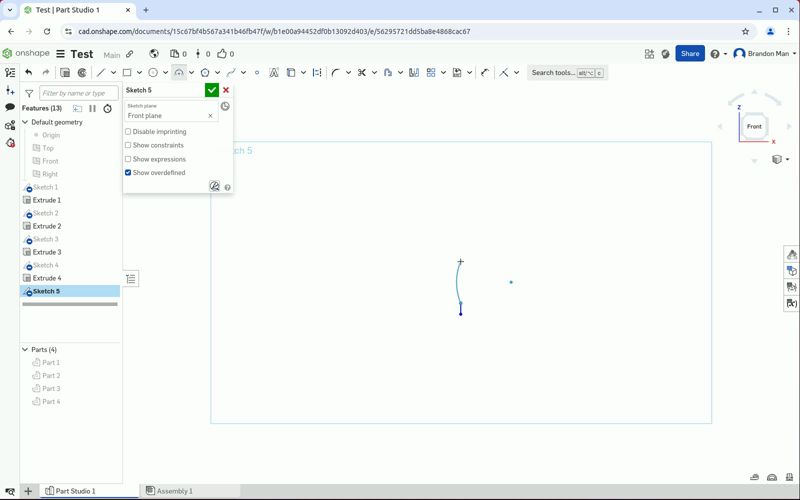
click(460, 261)
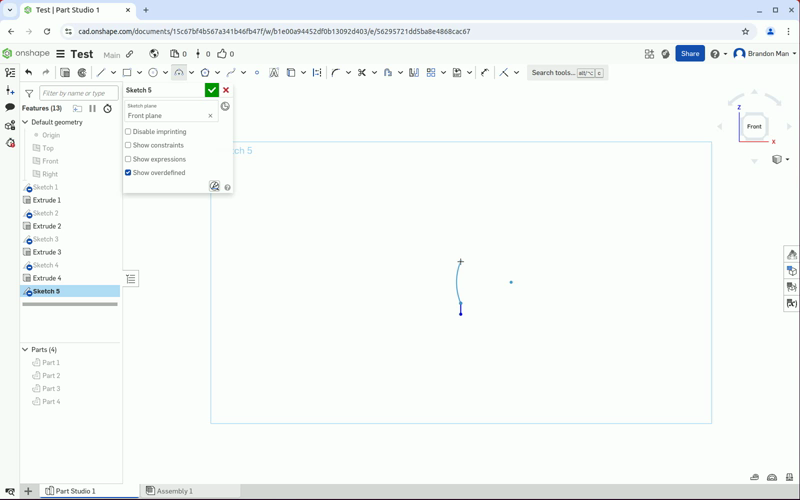
mouse_move(440, 282)
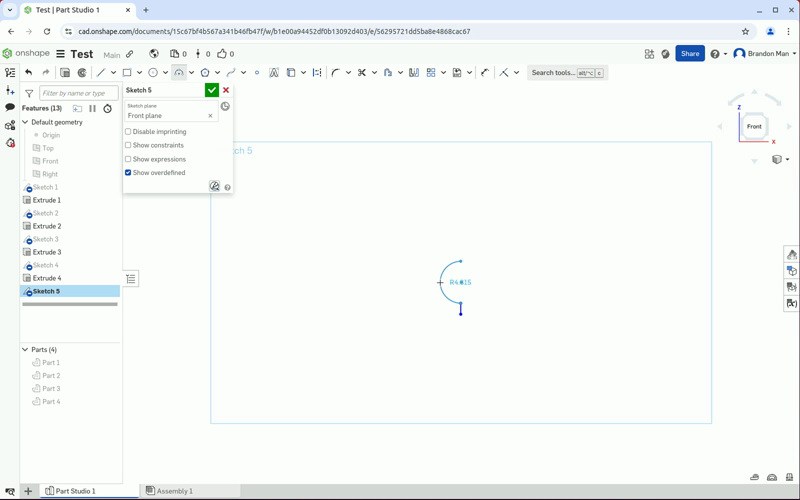
click(440, 282)
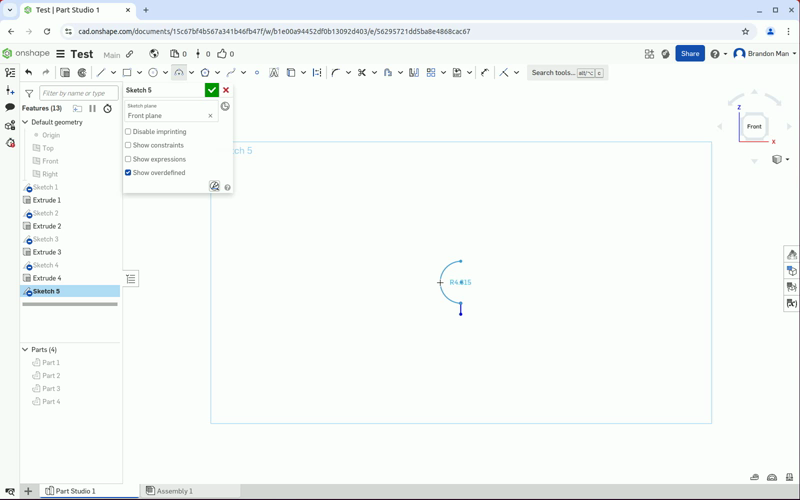
key_up(shift)
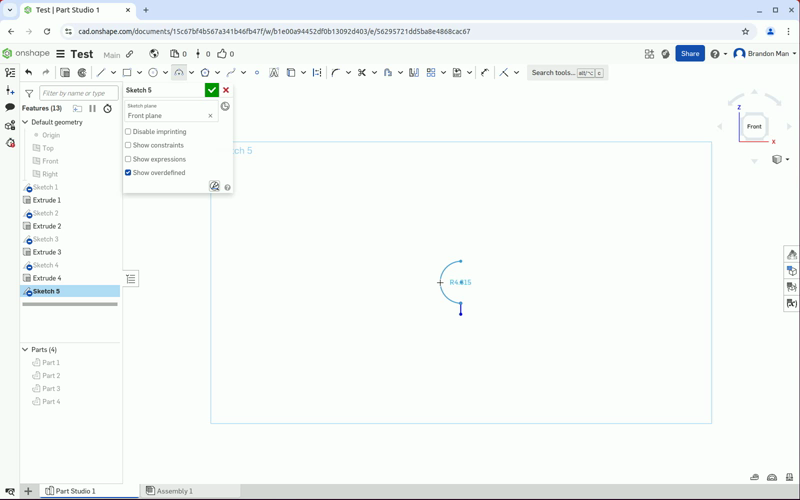
key(esc)
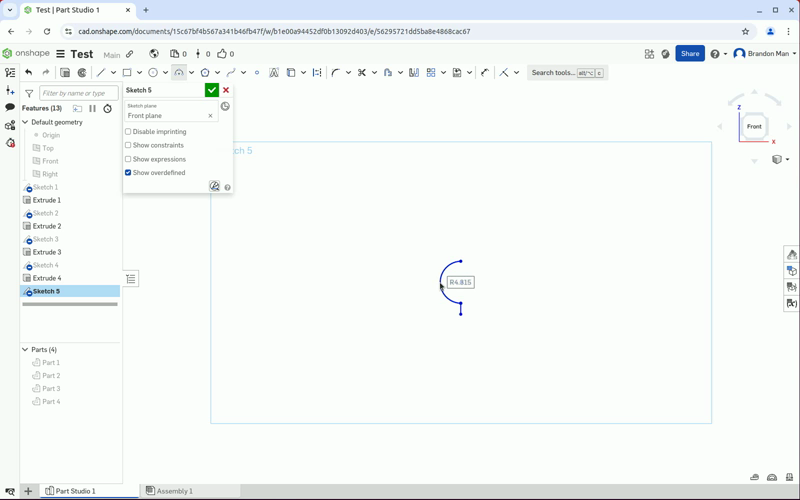
key(l)
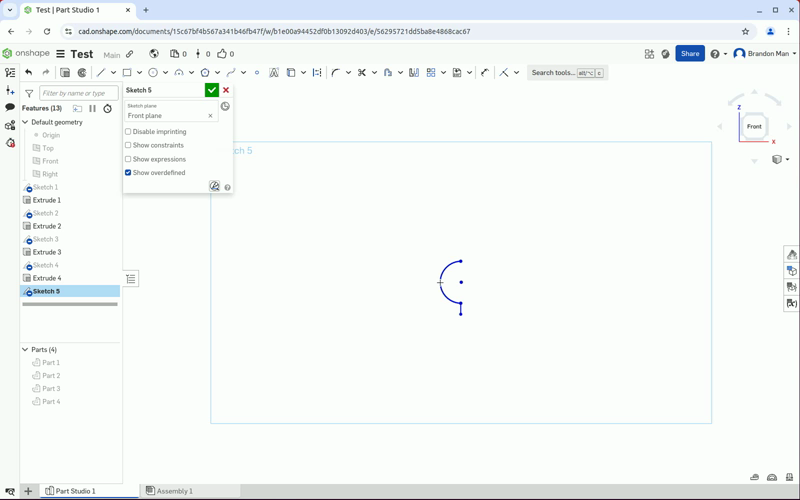
mouse_move(460, 261)
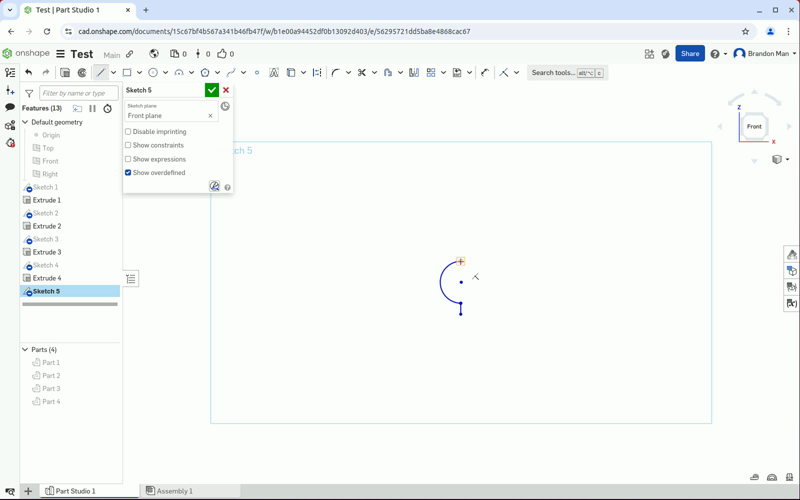
click(460, 261)
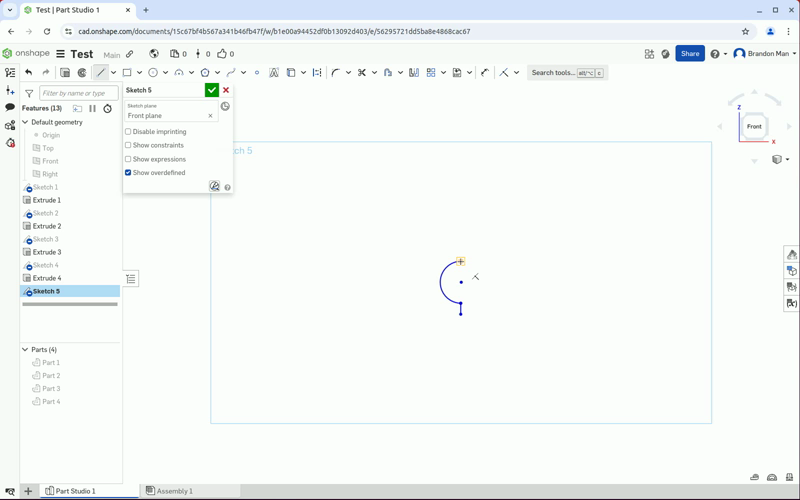
key_down(shift)
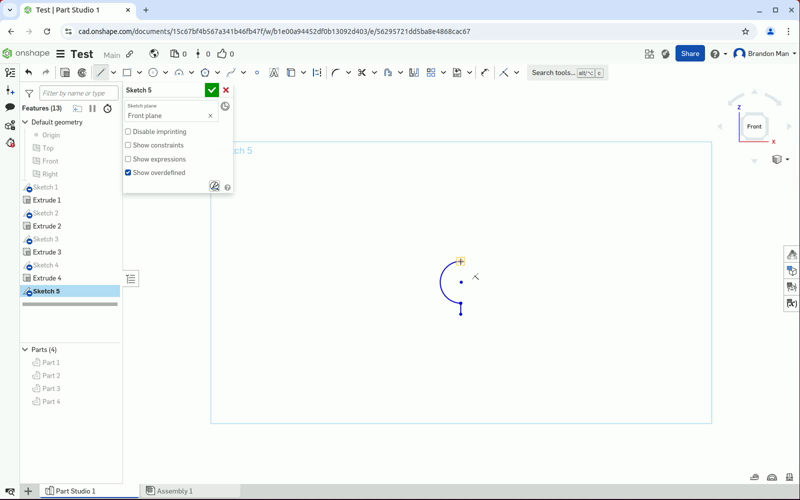
mouse_move(490, 261)
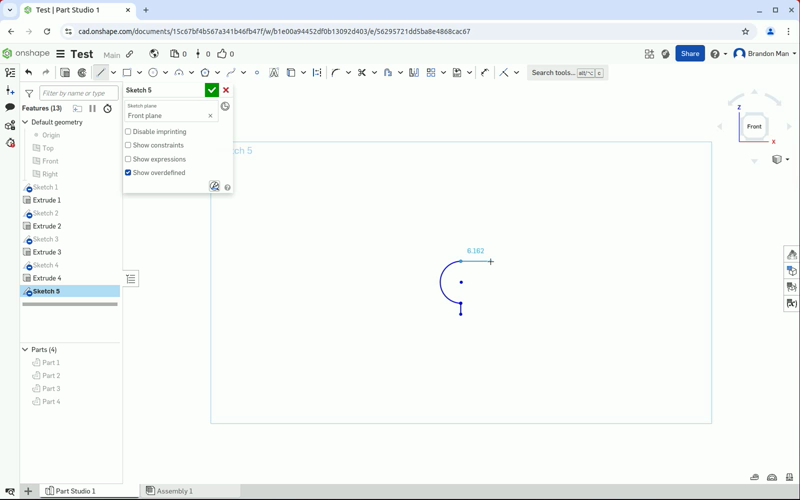
mouse_move(460, 249)
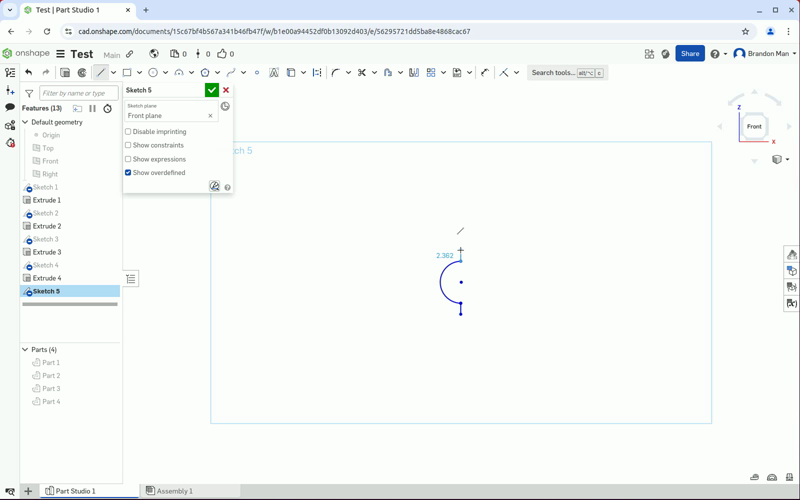
click(460, 249)
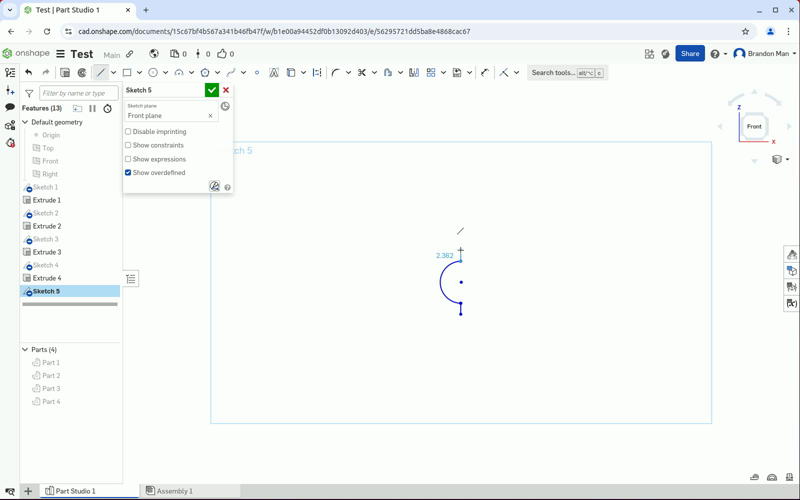
key_up(shift)
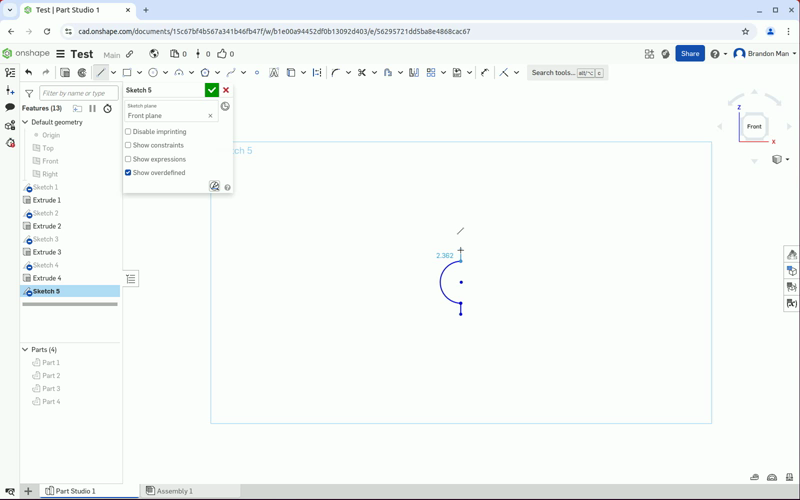
key(esc)
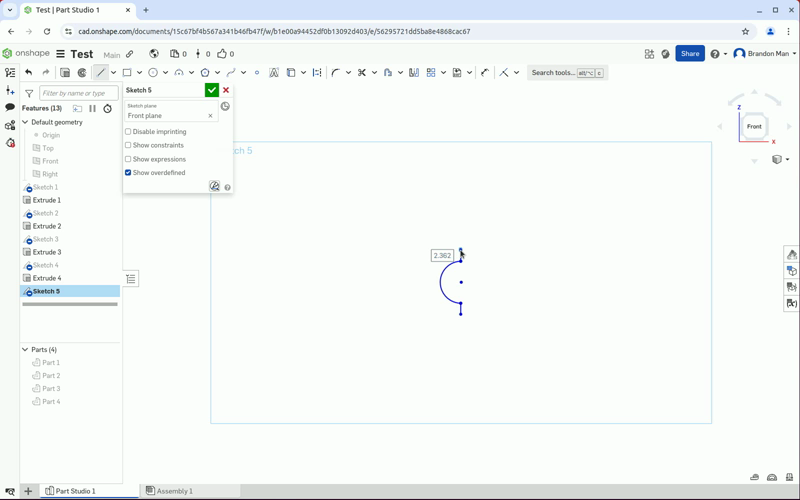
key(a)
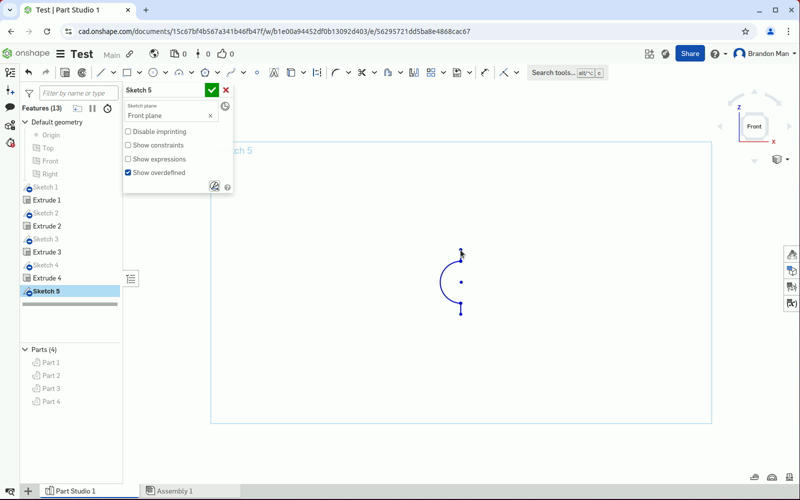
mouse_move(460, 249)
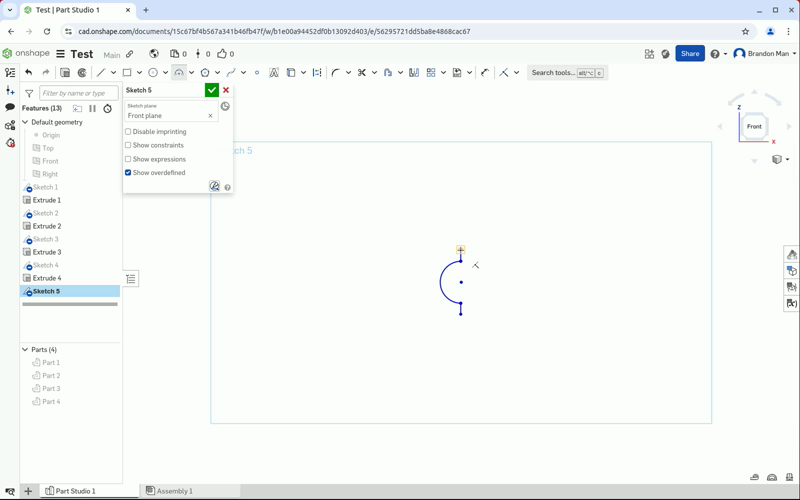
click(460, 249)
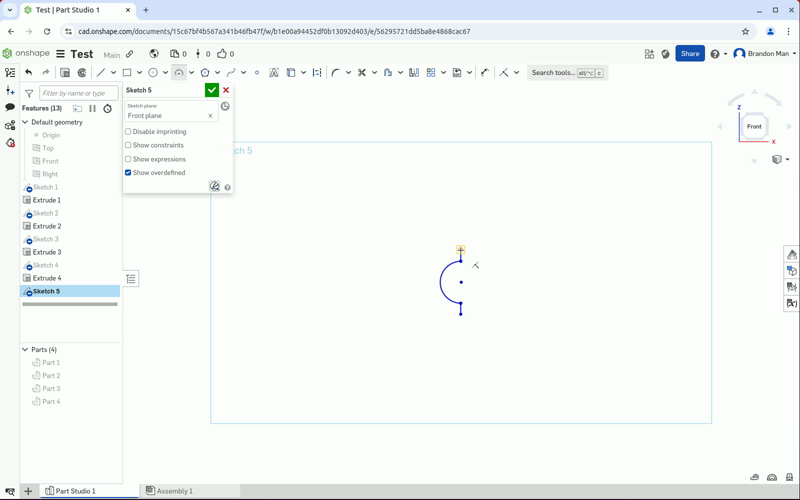
mouse_move(460, 314)
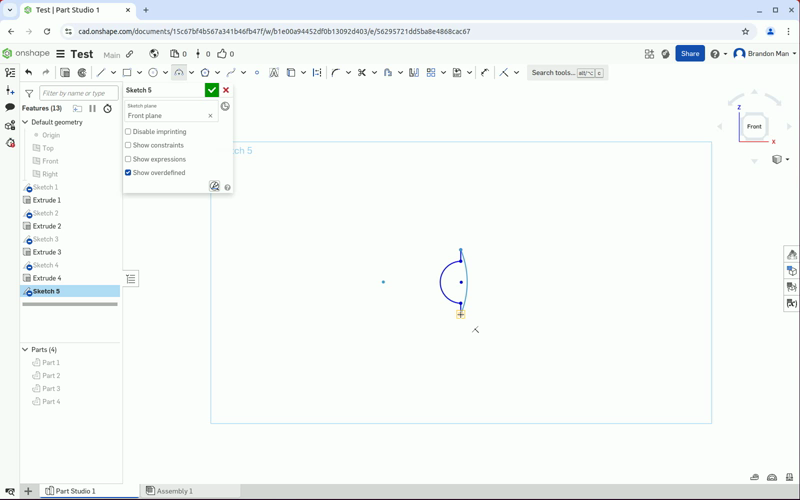
click(460, 314)
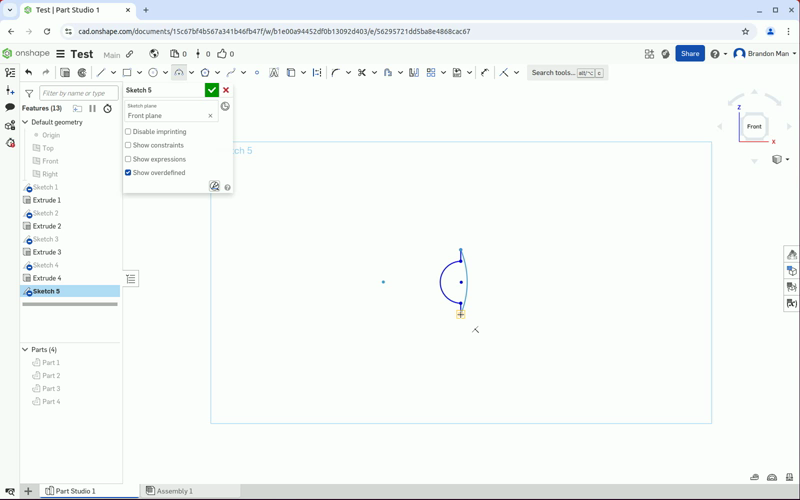
key_down(shift)
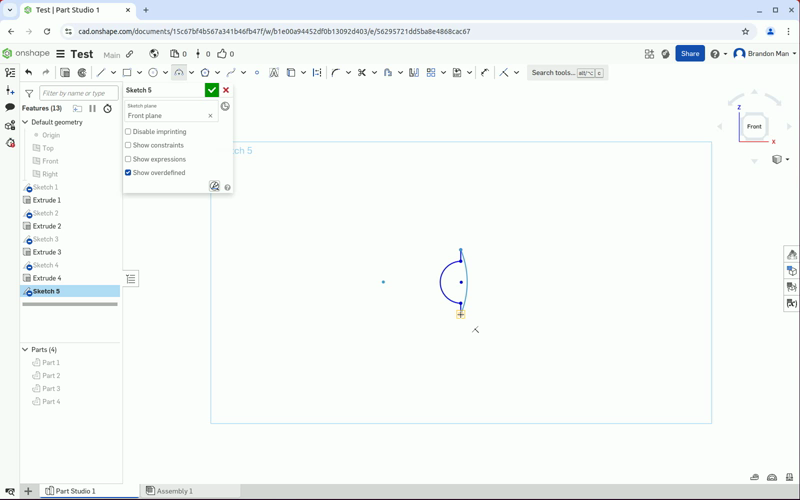
mouse_move(428, 282)
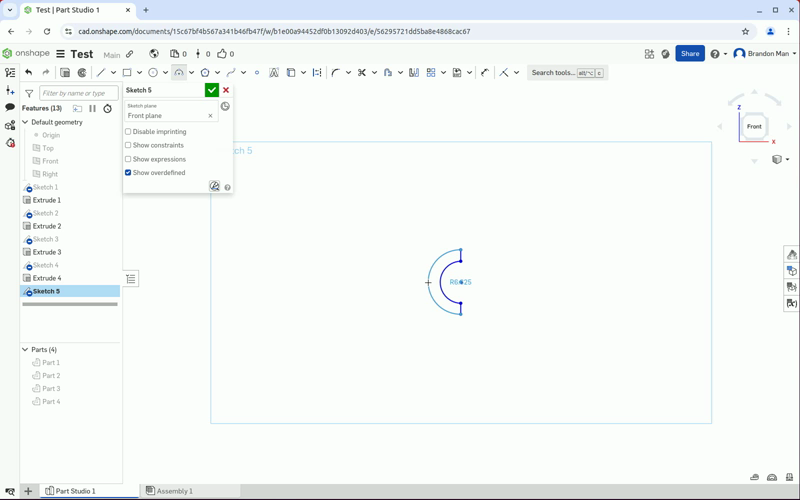
click(428, 282)
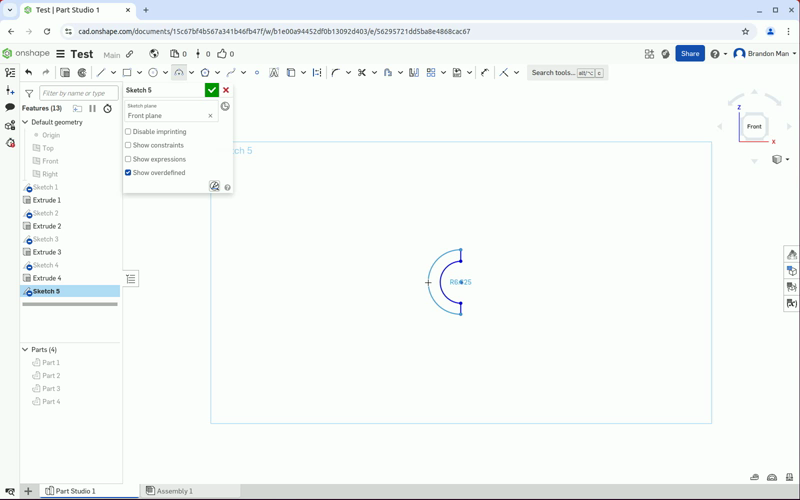
key_up(shift)
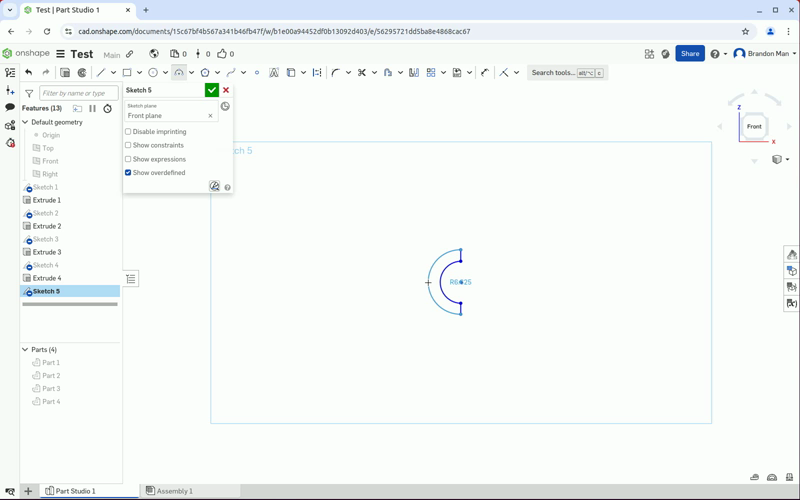
key(esc)
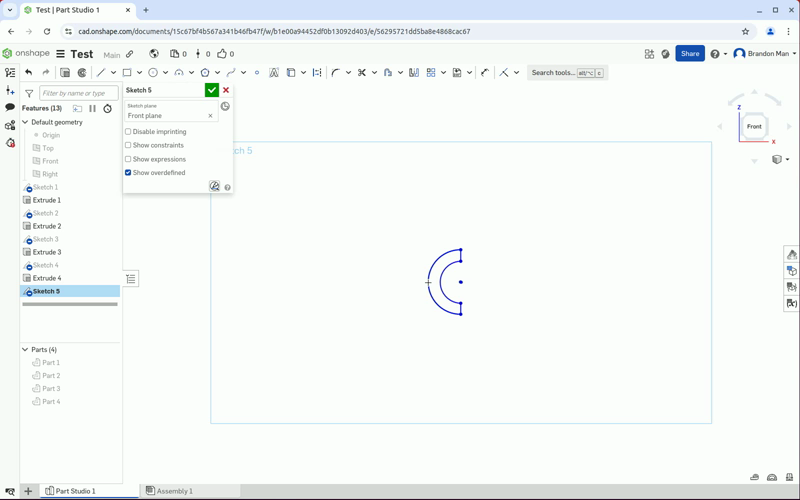
mouse_move(433, 286)
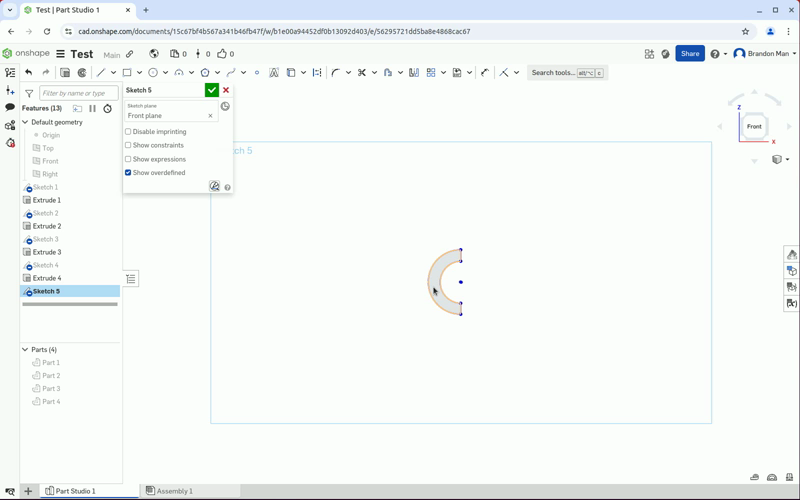
scroll(6)
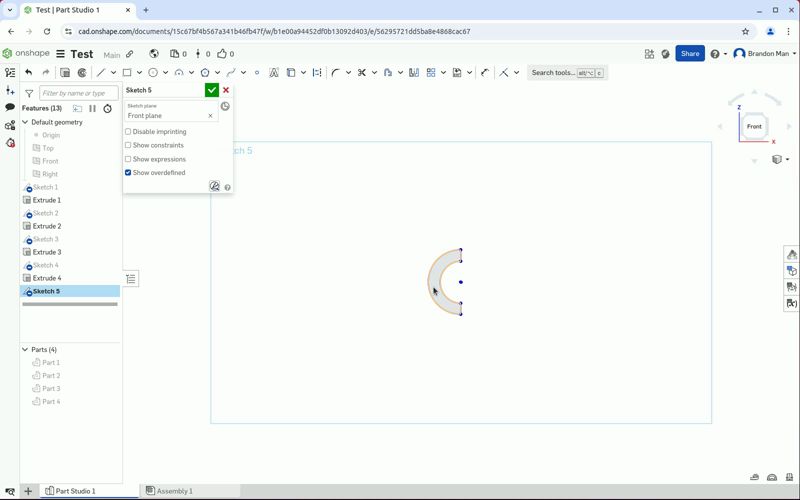
scroll(6)
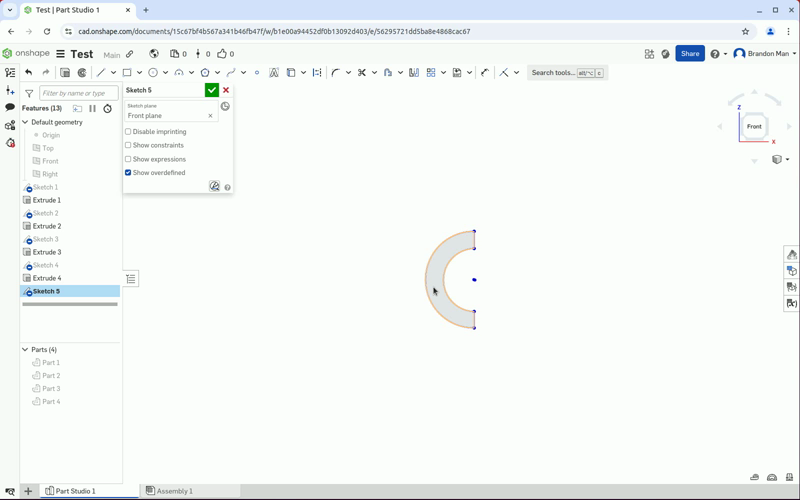
scroll(6)
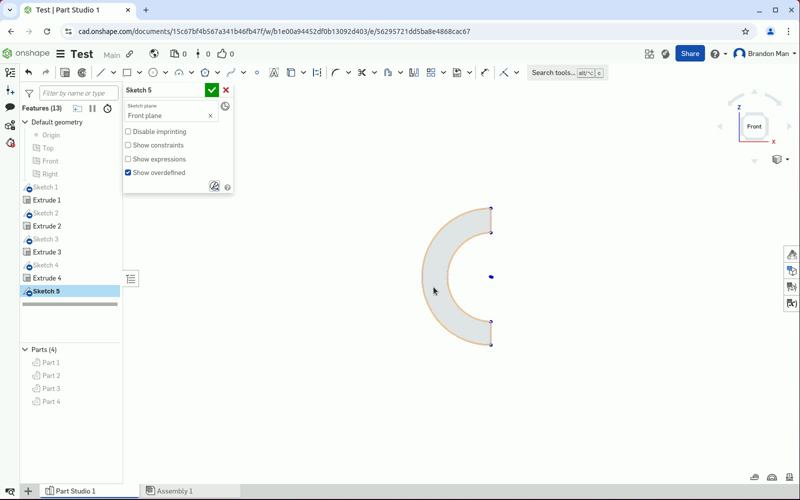
scroll(6)
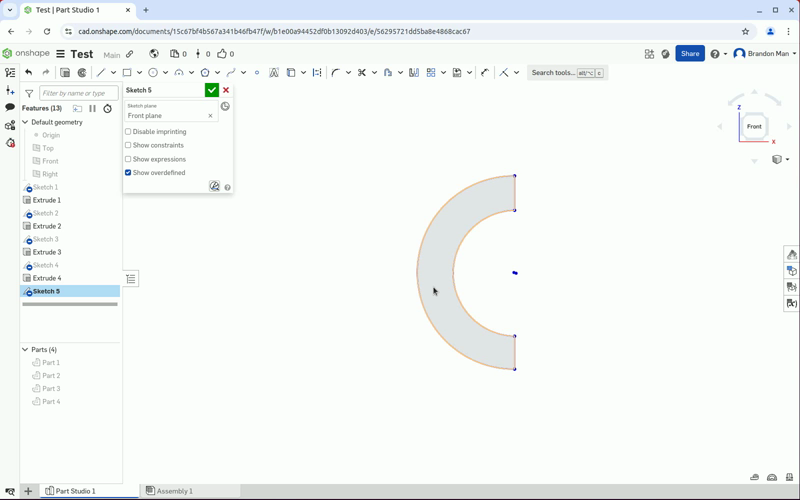
scroll(6)
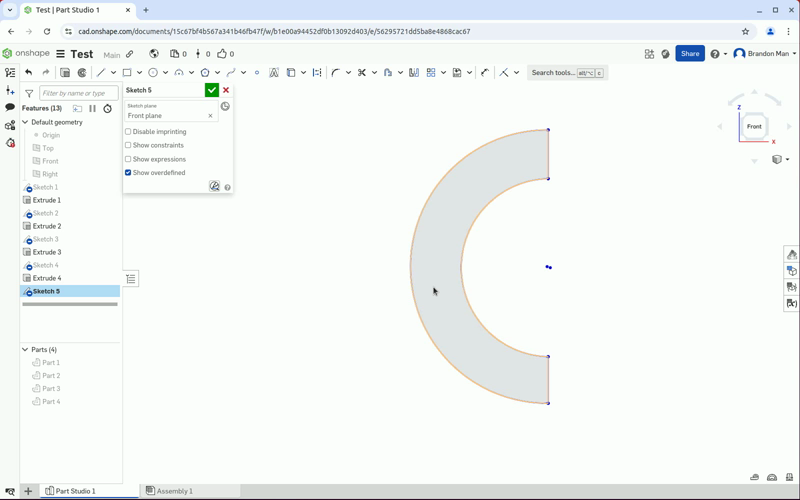
scroll(6)
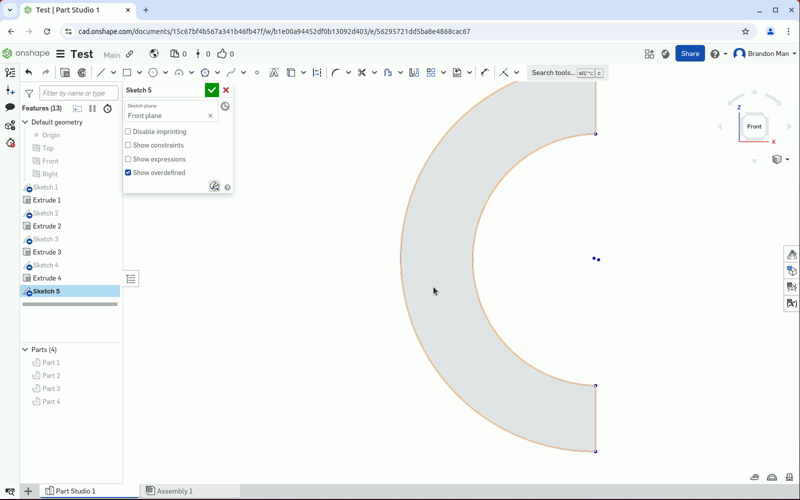
scroll(6)
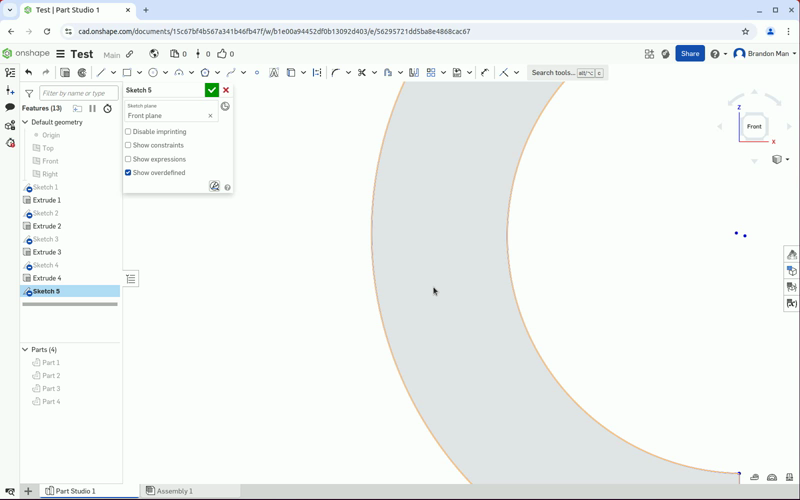
click(433, 286)
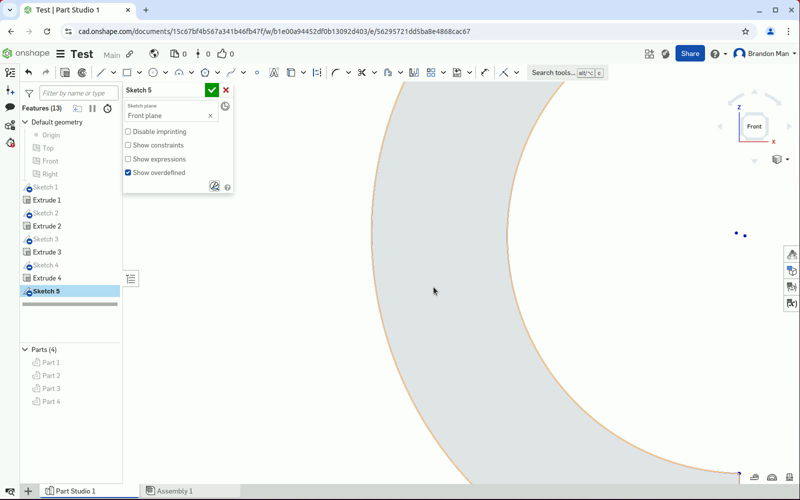
scroll(-6)
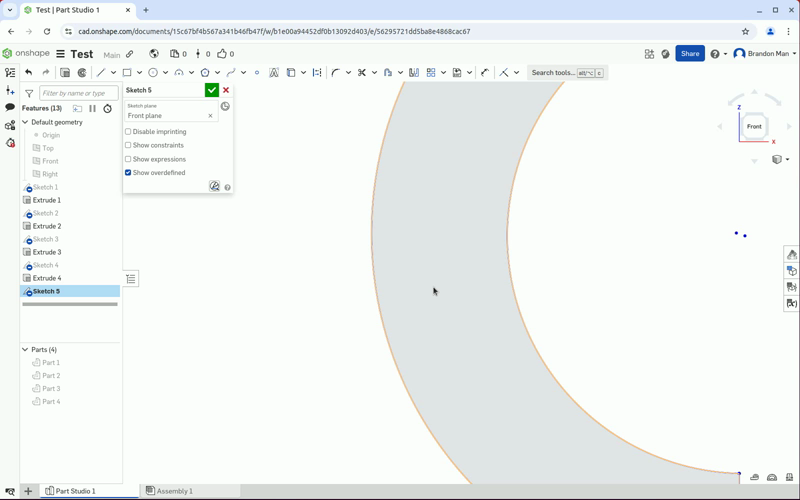
scroll(-6)
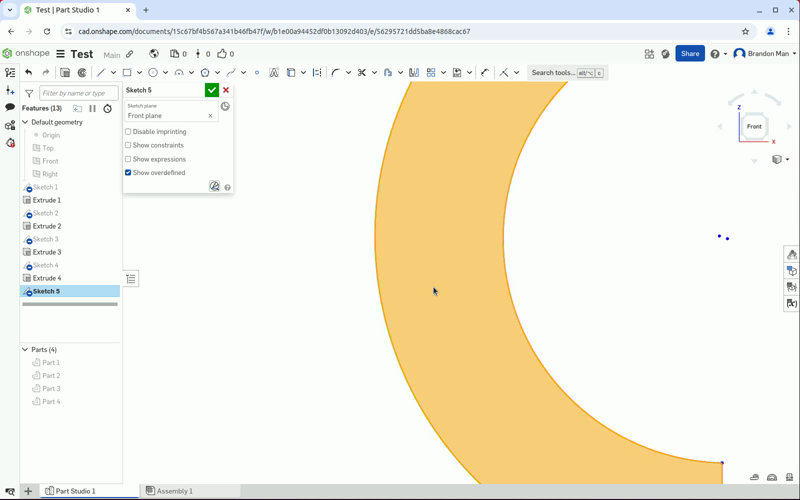
scroll(-6)
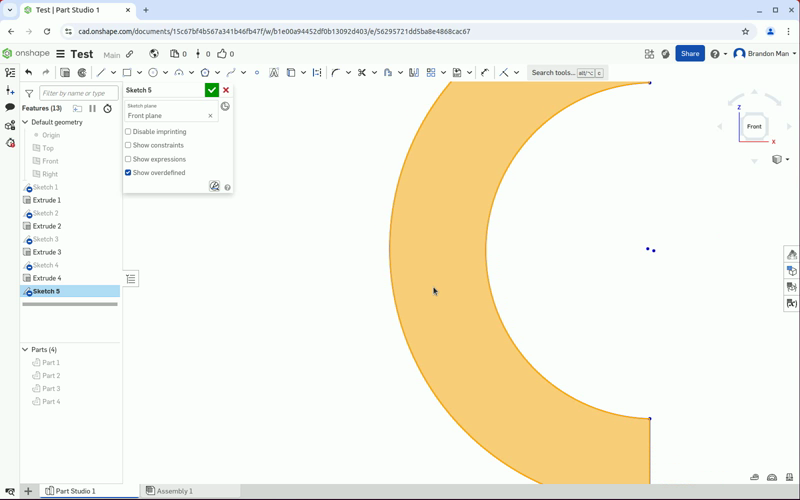
scroll(-6)
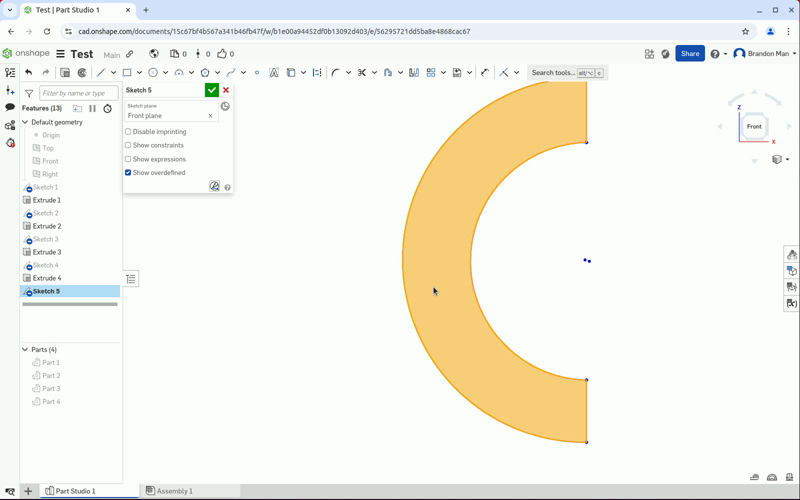
scroll(-6)
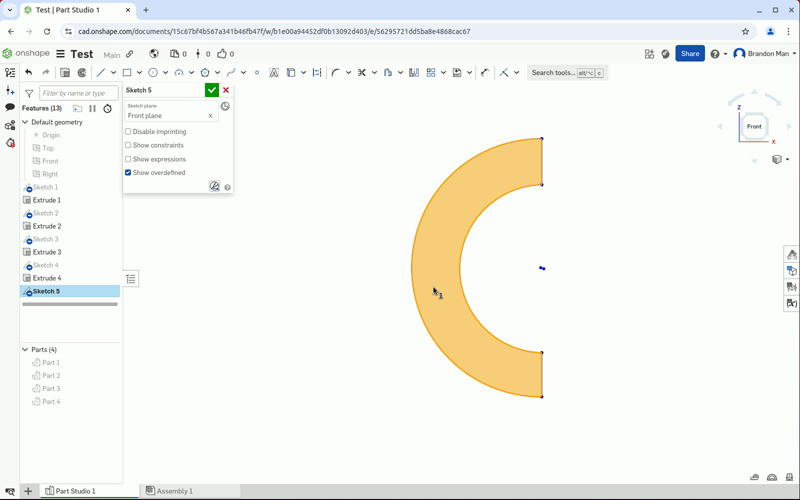
scroll(-6)
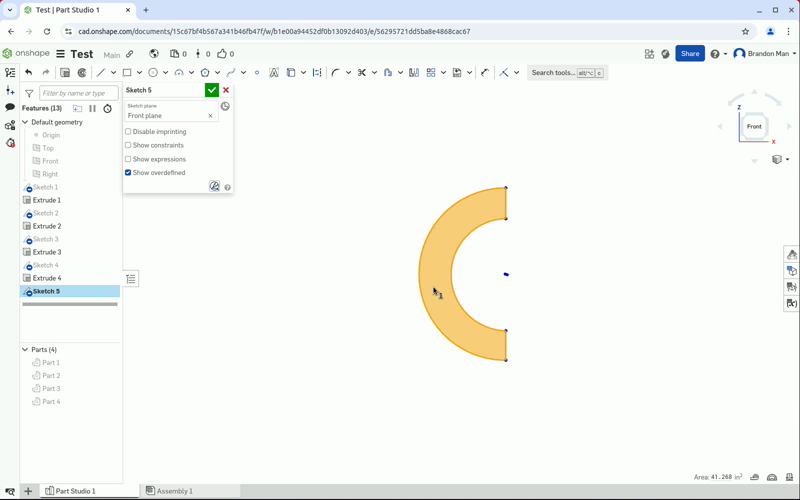
scroll(-6)
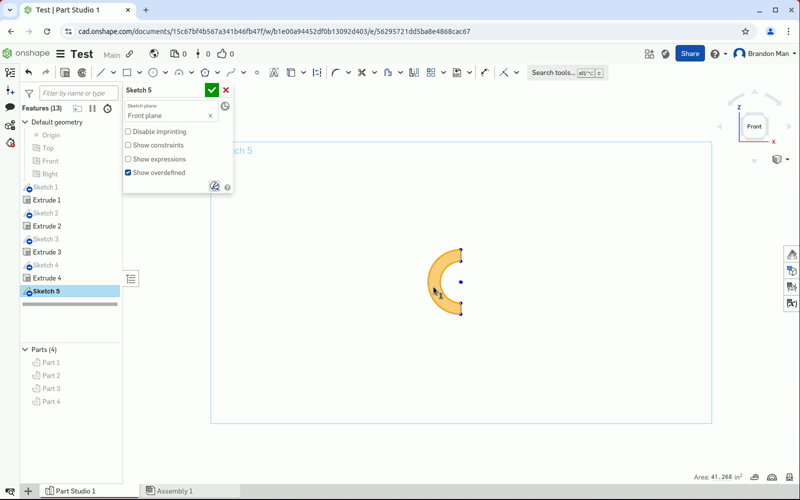
mouse_move(73, 352)
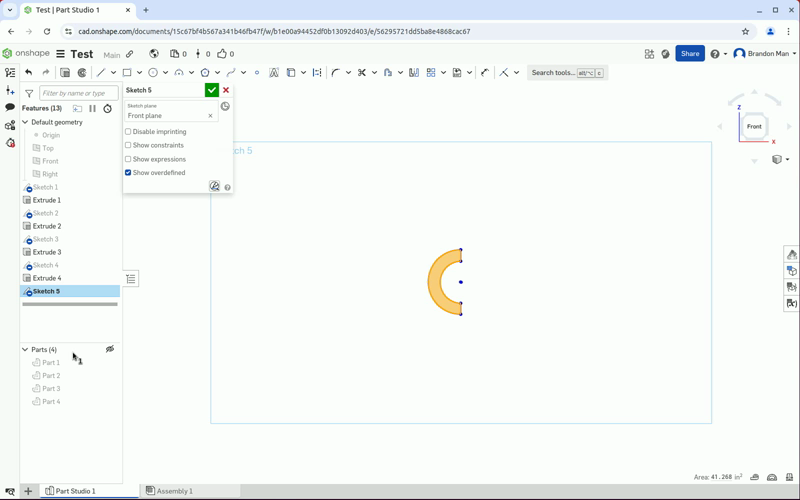
key(shift+y)
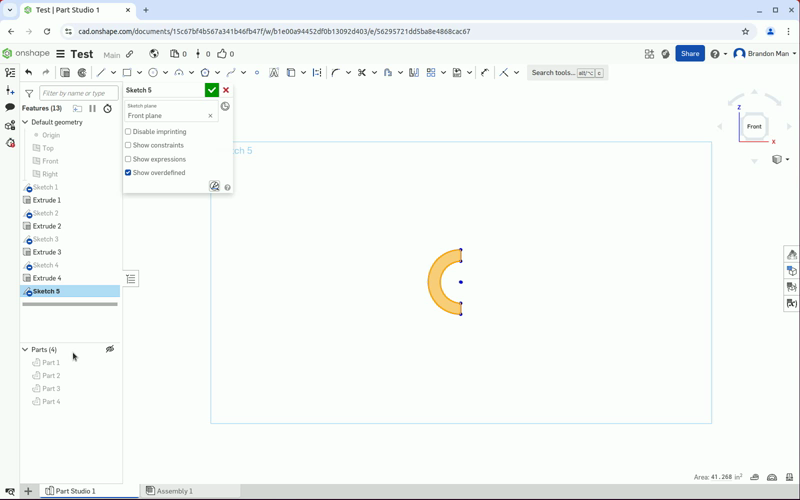
key(shift+e)
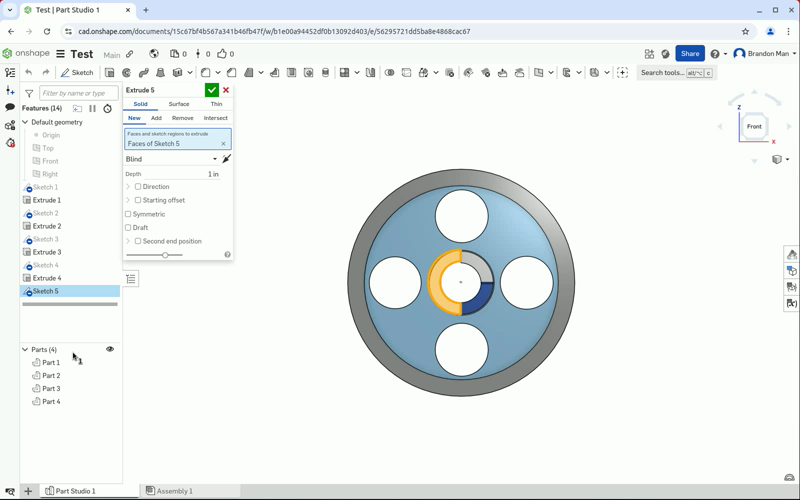
mouse_move(143, 106)
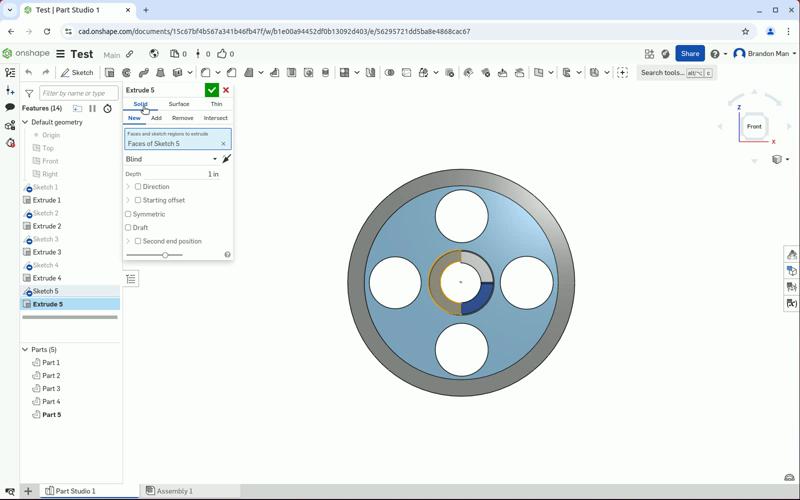
click(143, 106)
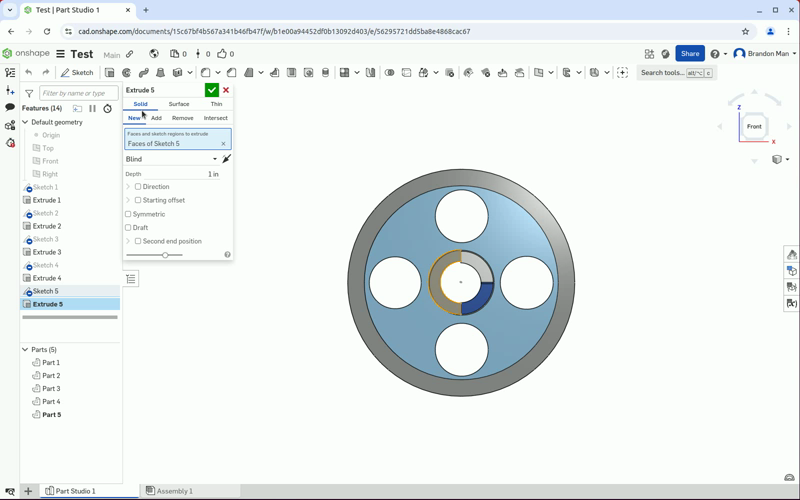
mouse_move(137, 120)
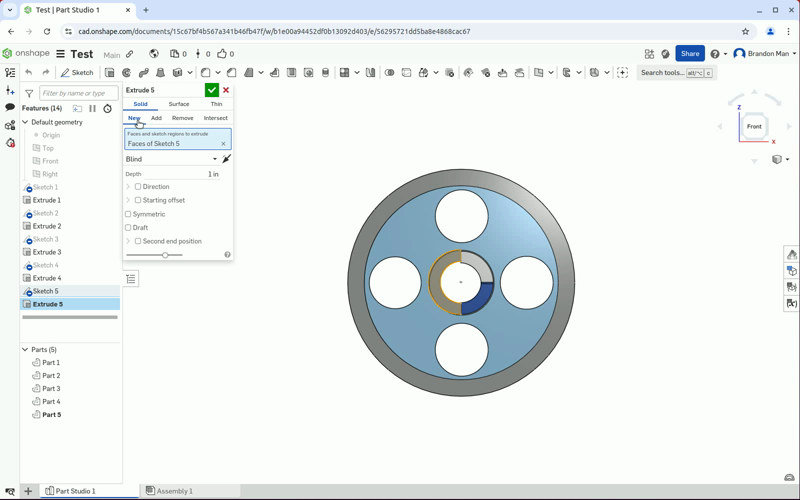
click(137, 120)
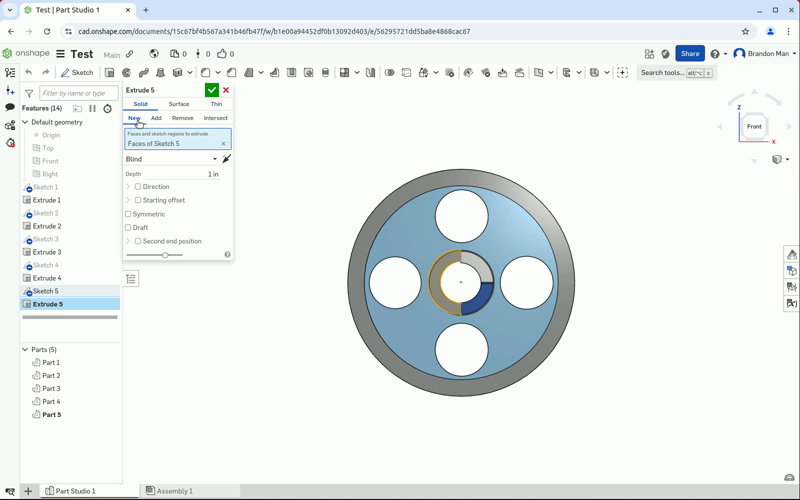
key(tab, 4)
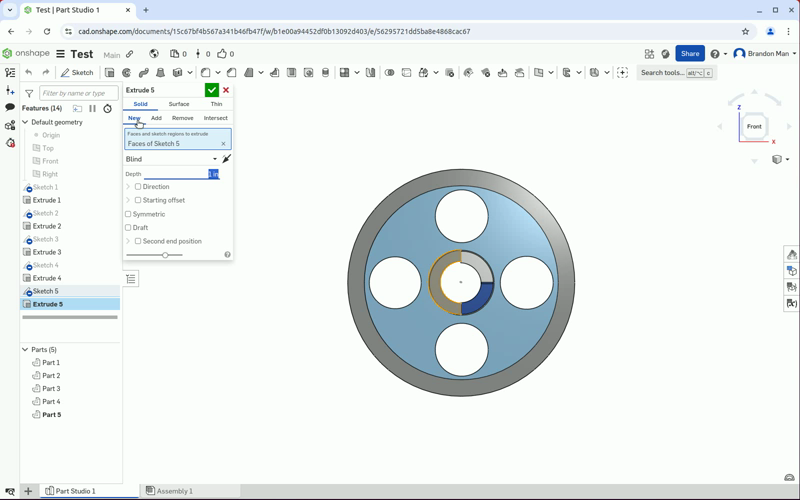
text(12.998)
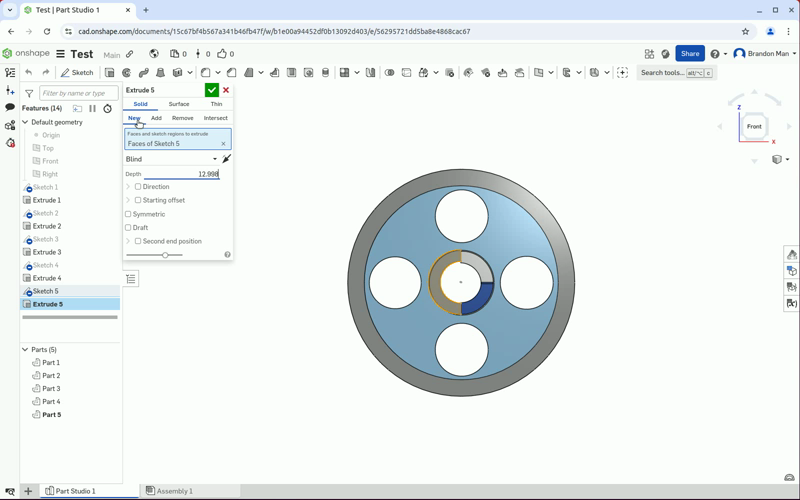
key(enter)
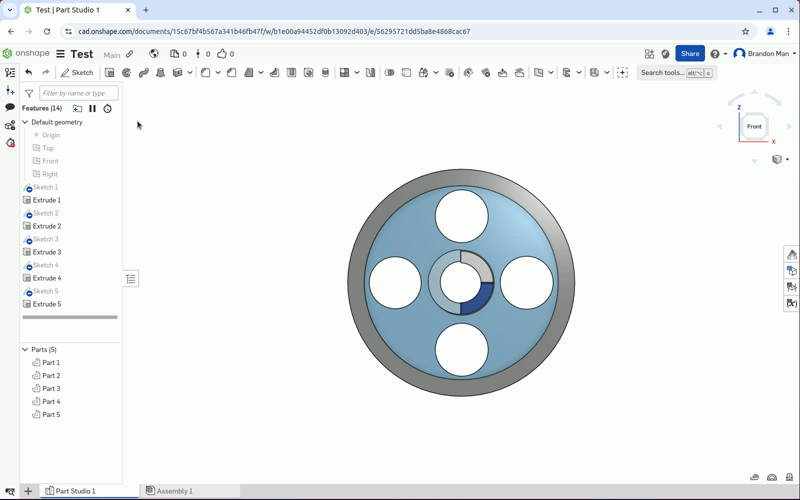
key(shift+h)
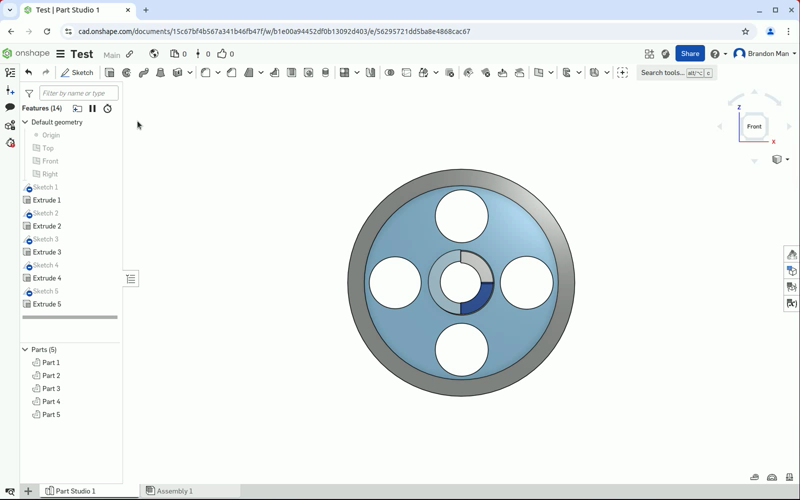
key(shift+h)
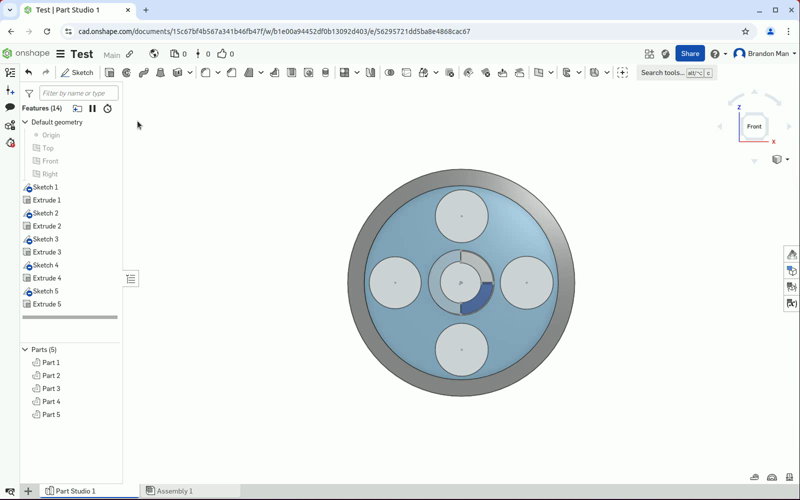
key(shift+7)
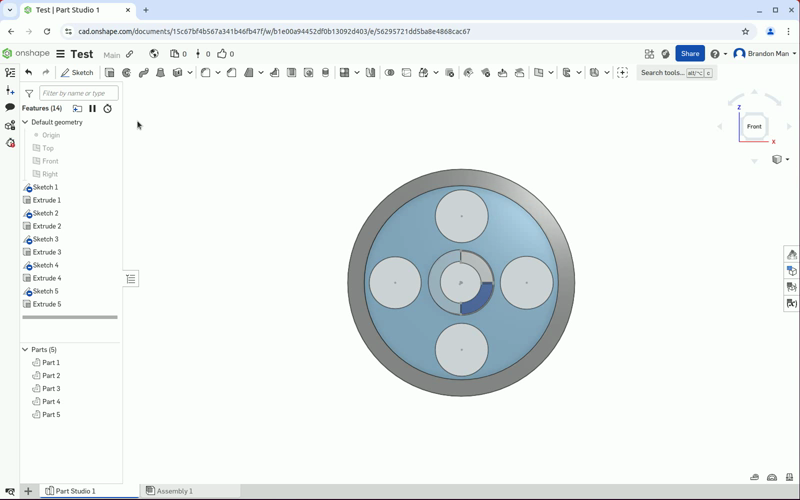
key(left, 2)
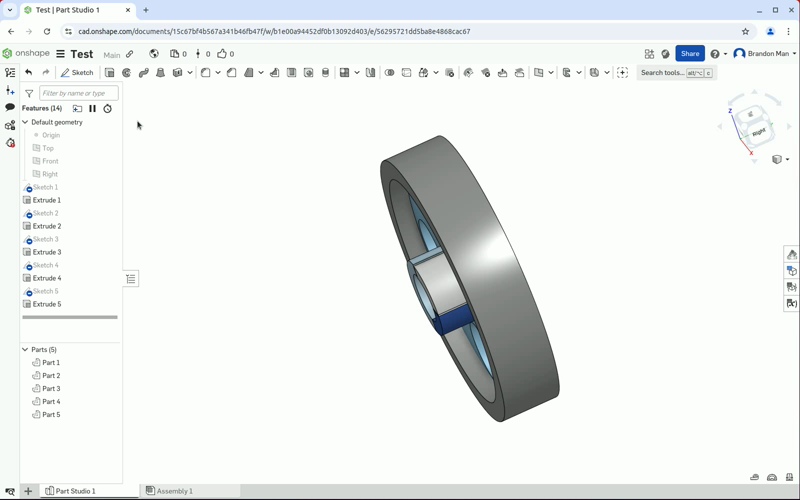
key(down, 2)
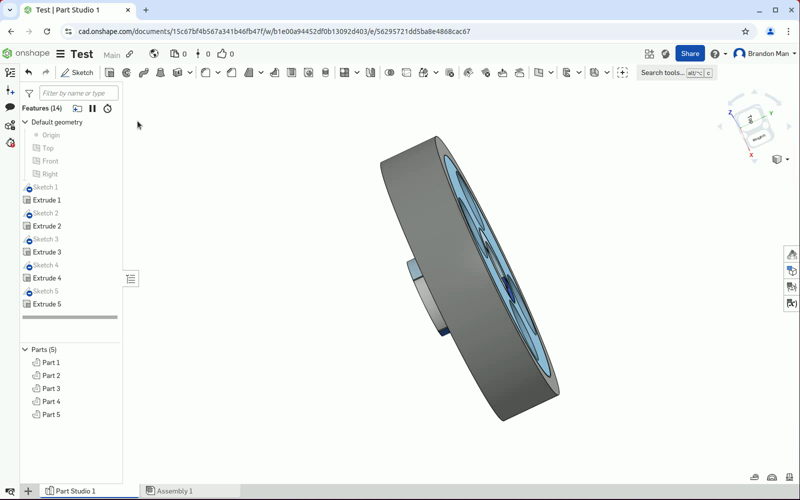
key(up, 2)
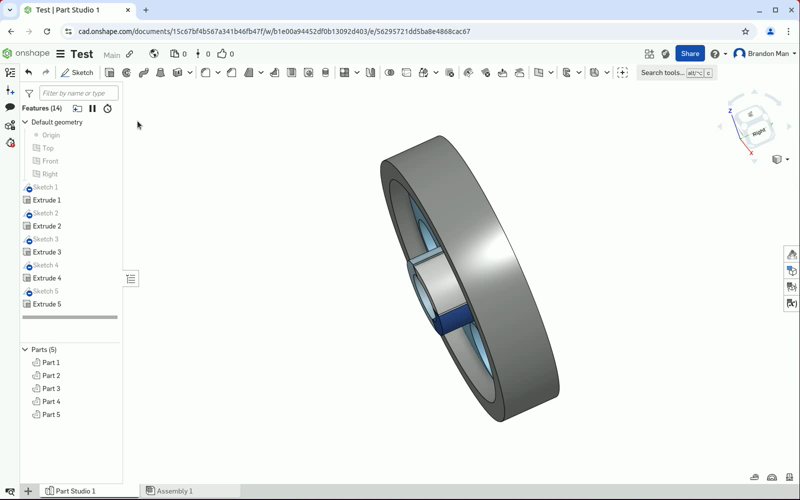
key(right, 2)
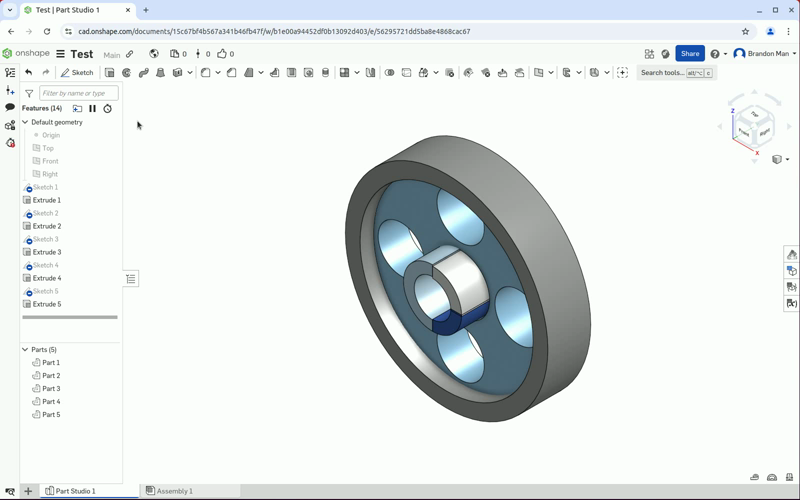
mouse_move(73, 189)
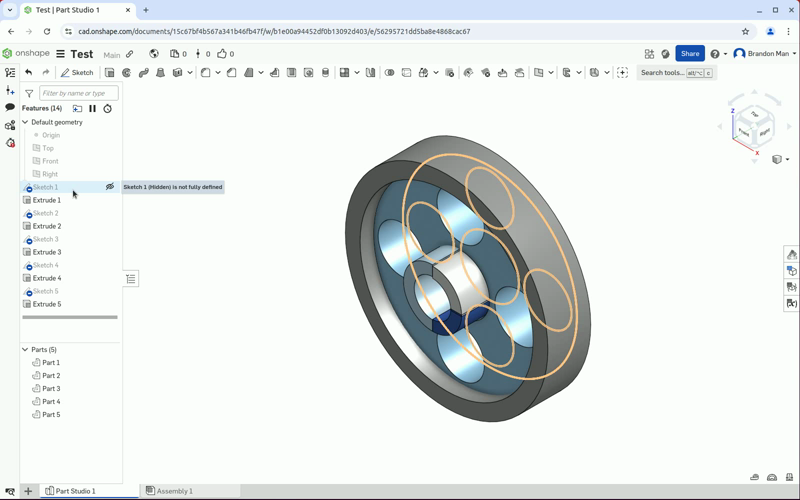
click(73, 189)